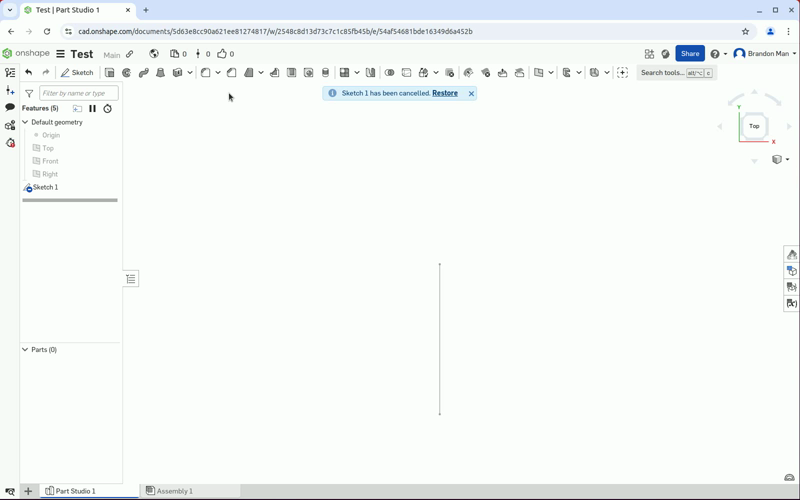
key(shift+h)
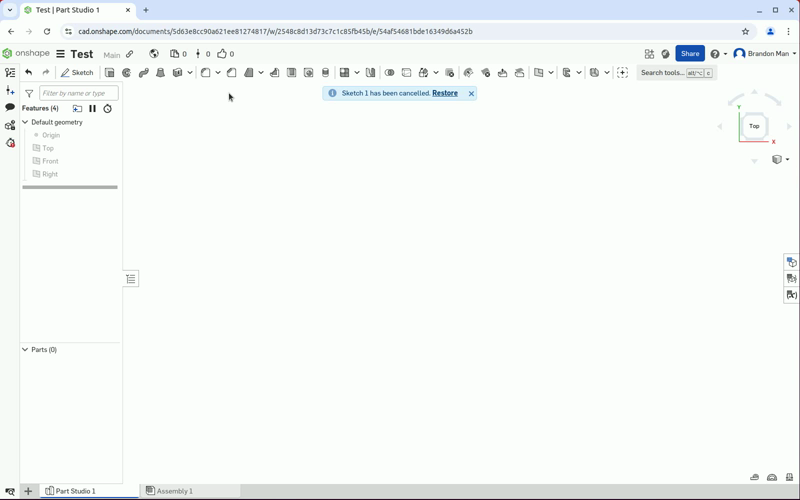
mouse_move(73, 352)
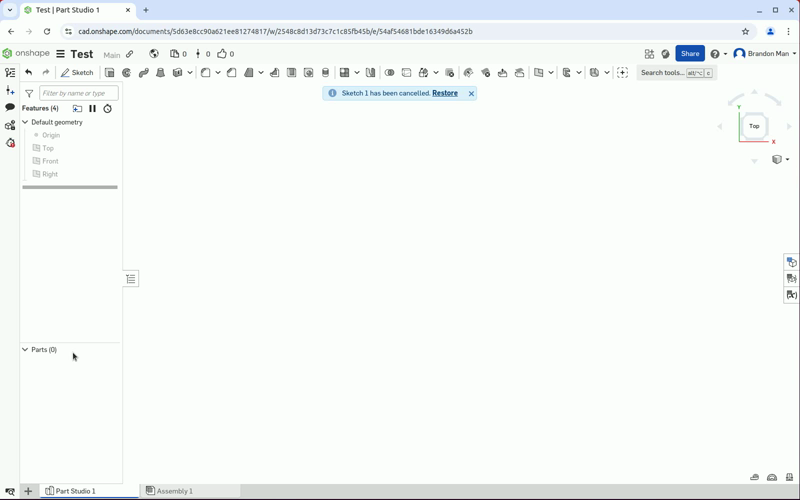
key(y)
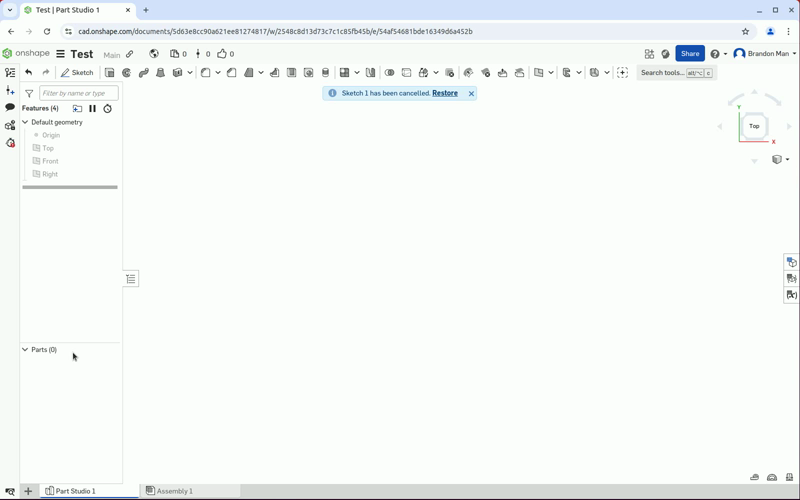
key(shift+p)
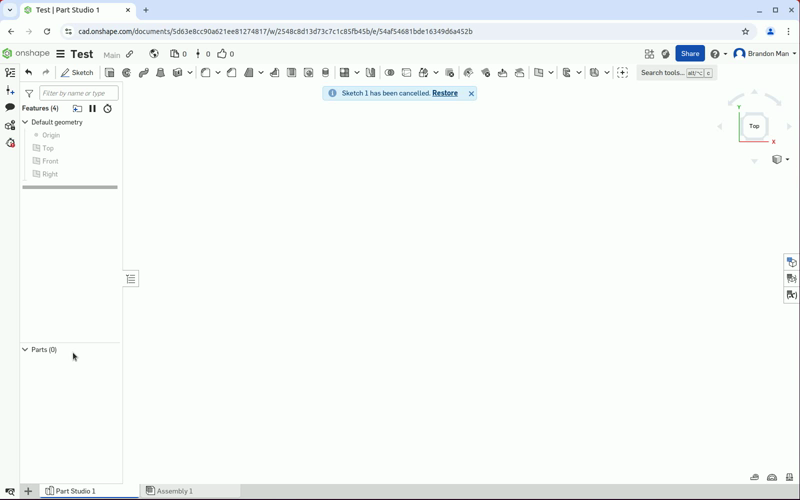
key(space)
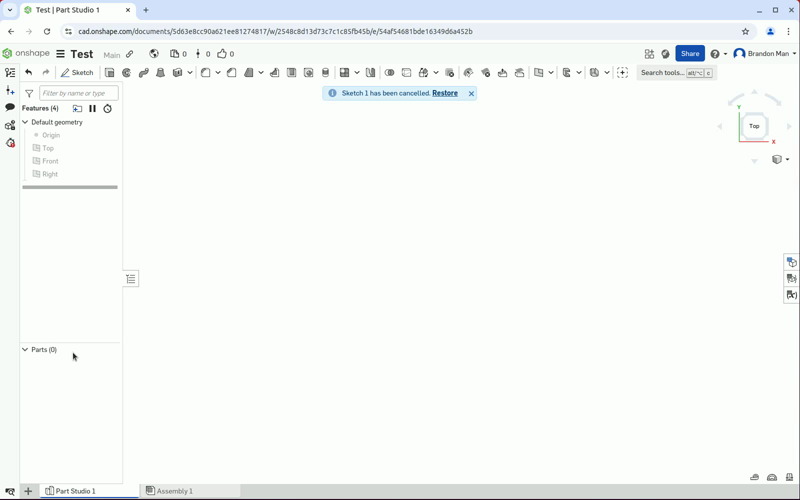
key_down(shift)
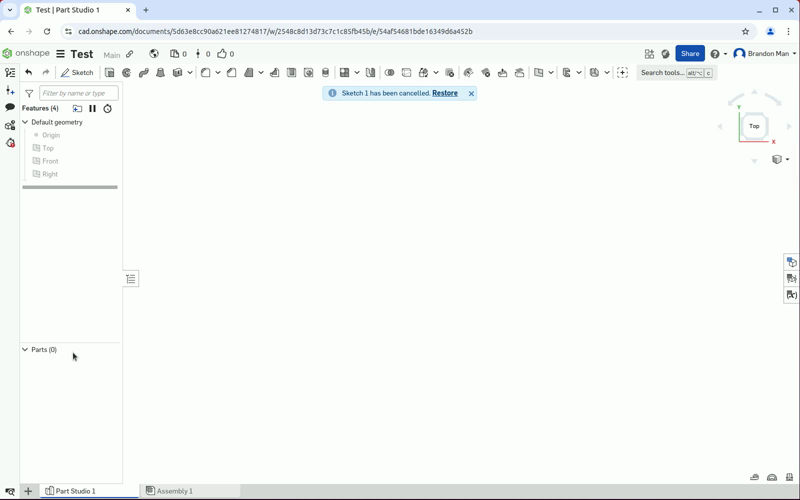
key(up)
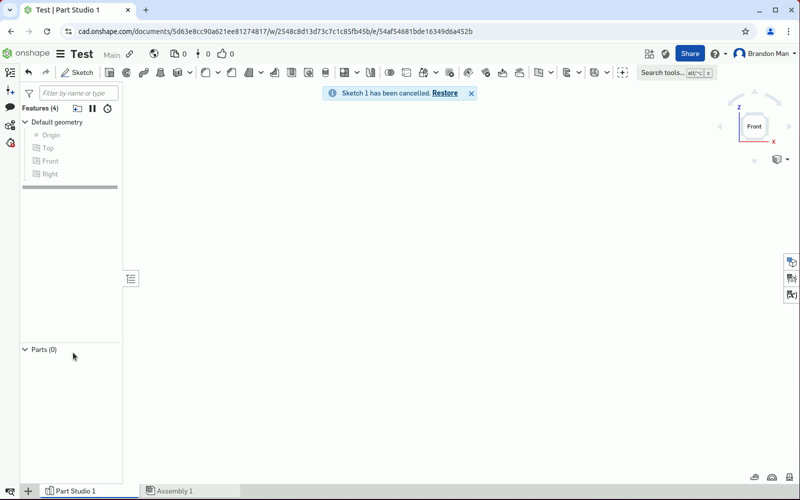
key_up(shift)
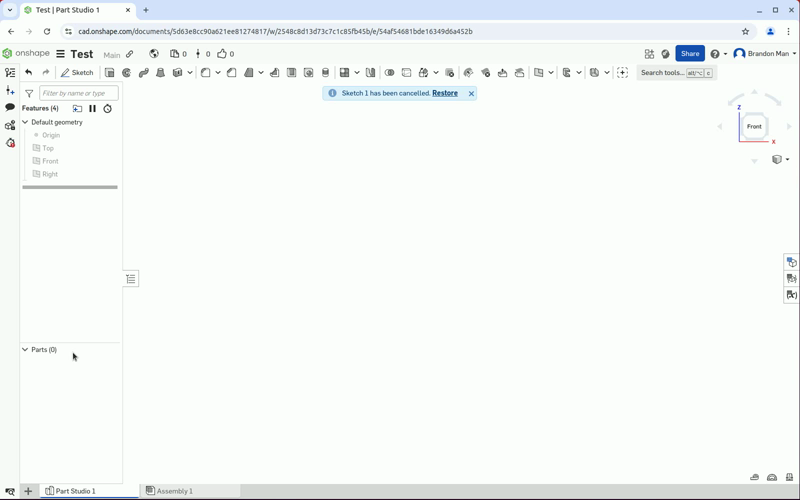
mouse_move(73, 352)
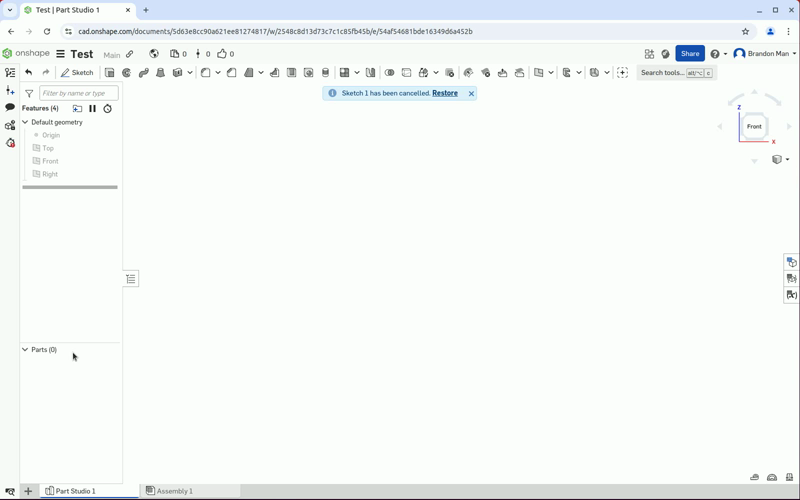
key(shift+y)
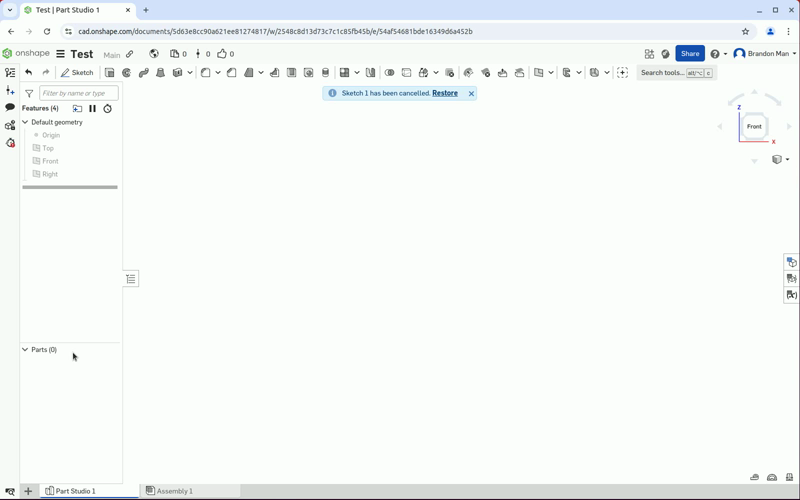
key(shift+s)
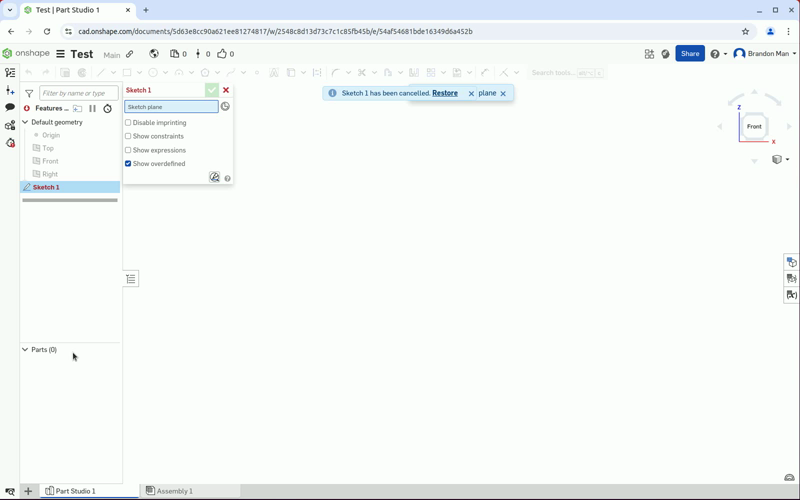
mouse_move(73, 163)
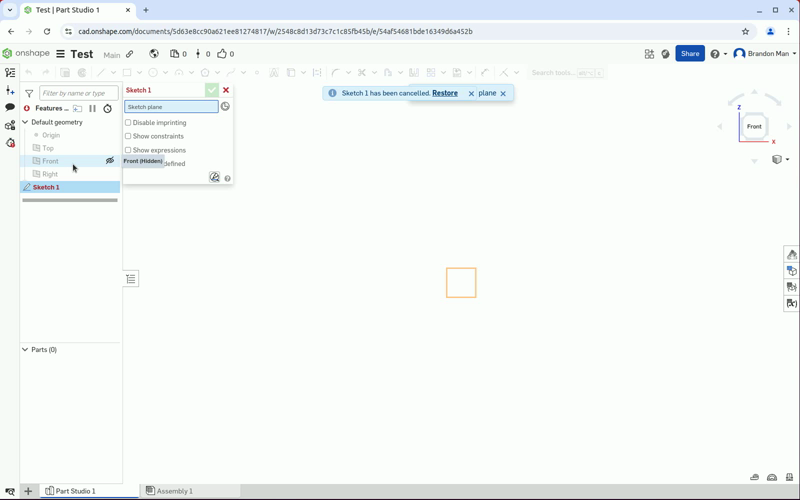
click(73, 163)
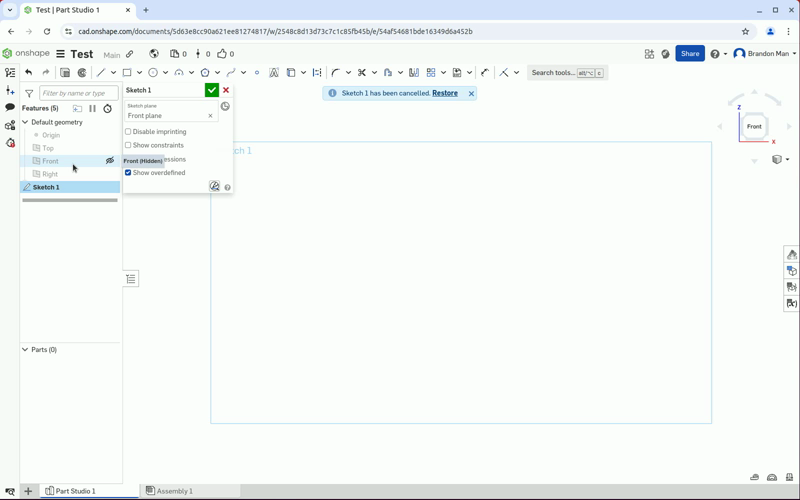
mouse_move(73, 352)
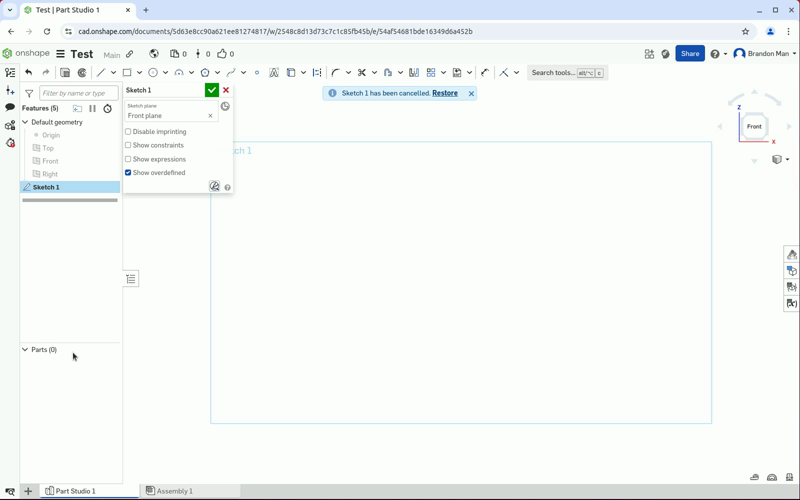
key(y)
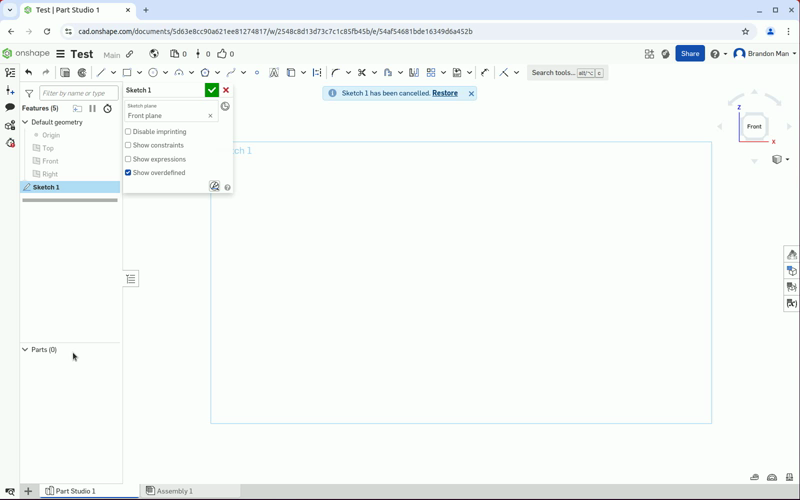
key(l)
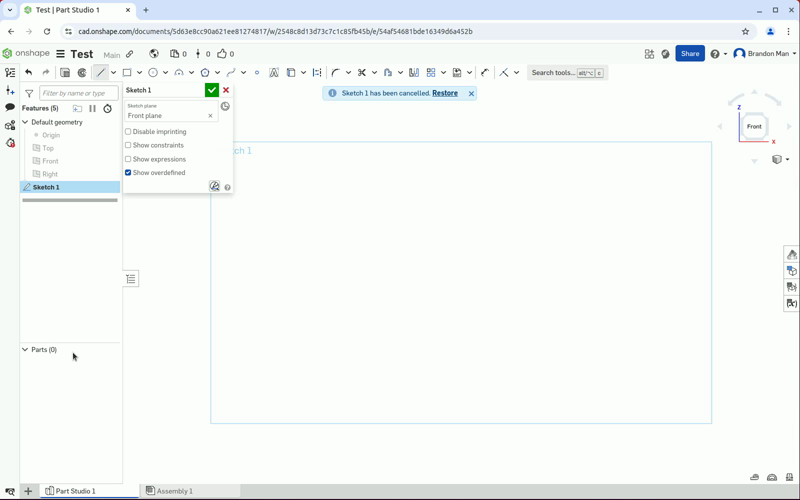
key_down(shift)
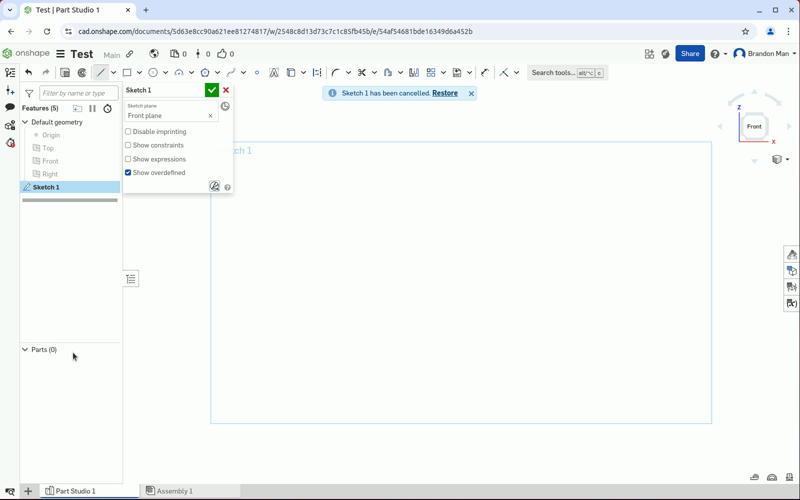
mouse_move(431, 290)
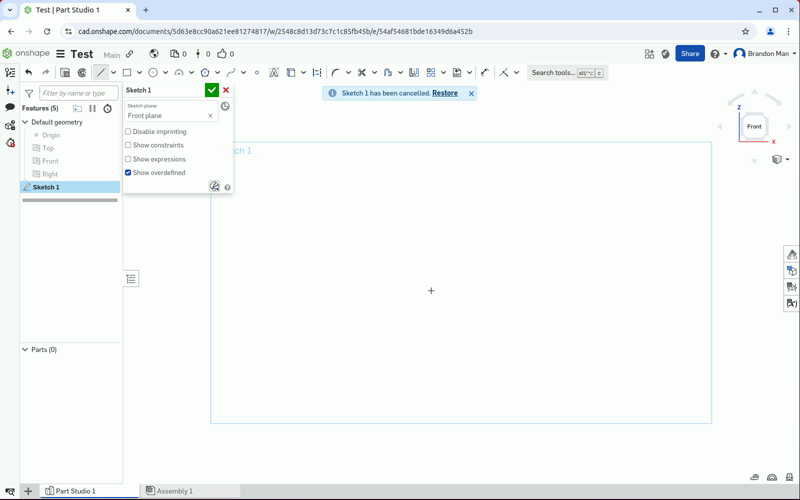
click(431, 290)
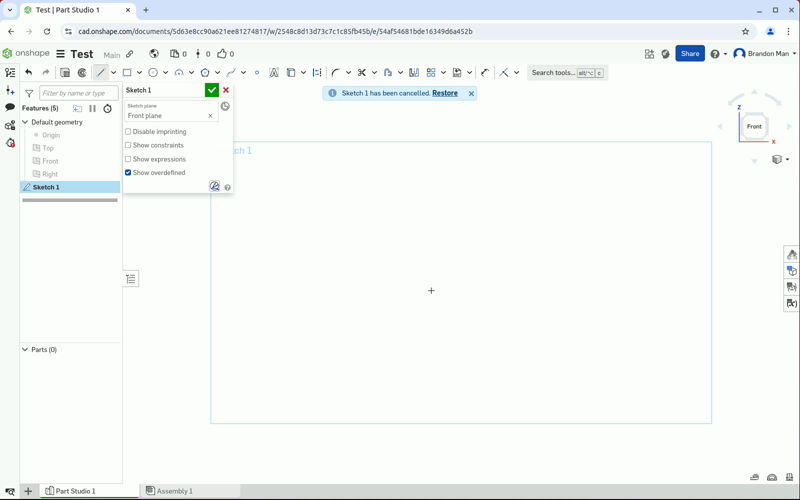
key_up(shift)
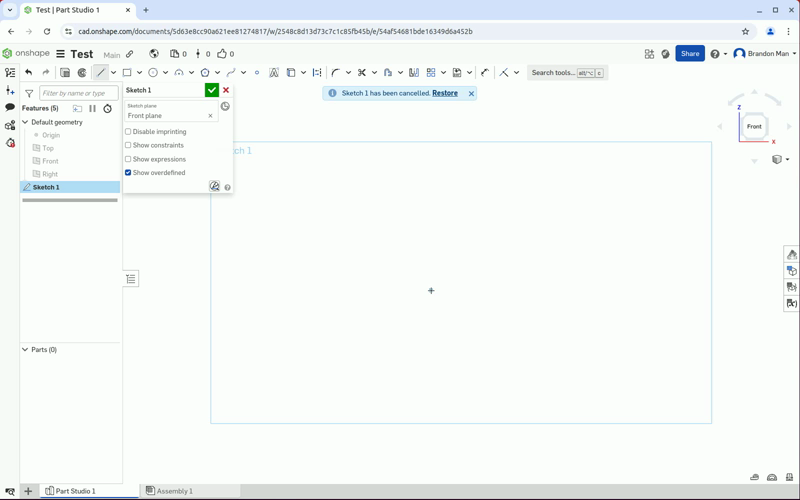
key_down(shift)
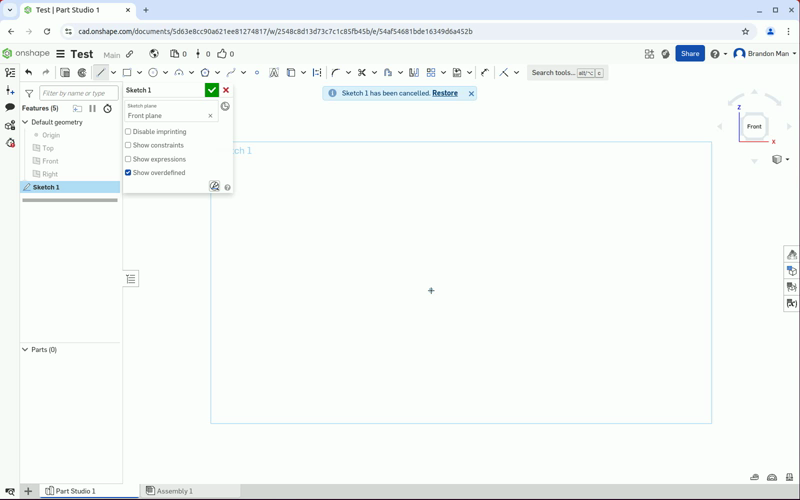
mouse_move(461, 290)
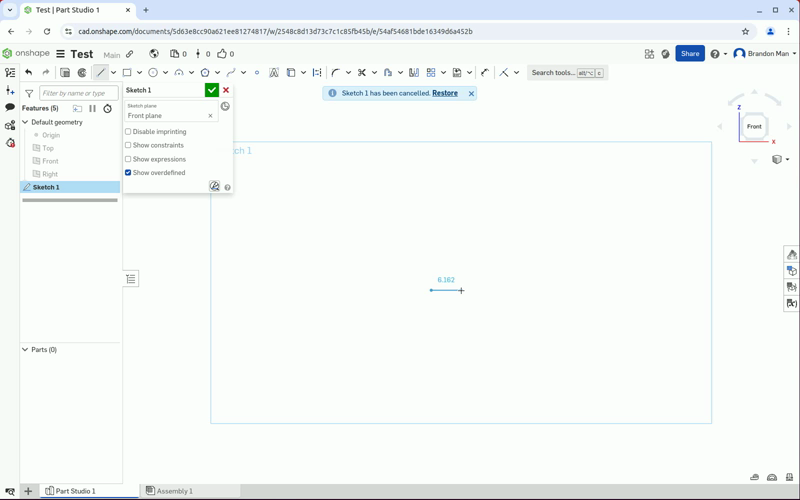
mouse_move(440, 290)
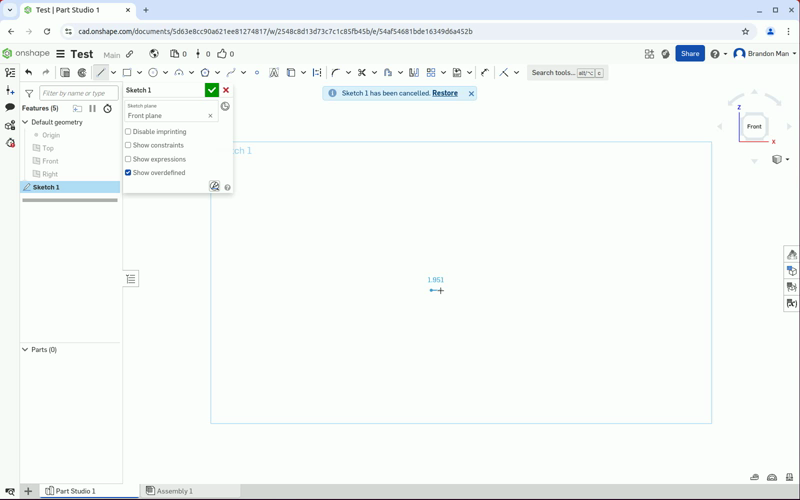
click(440, 290)
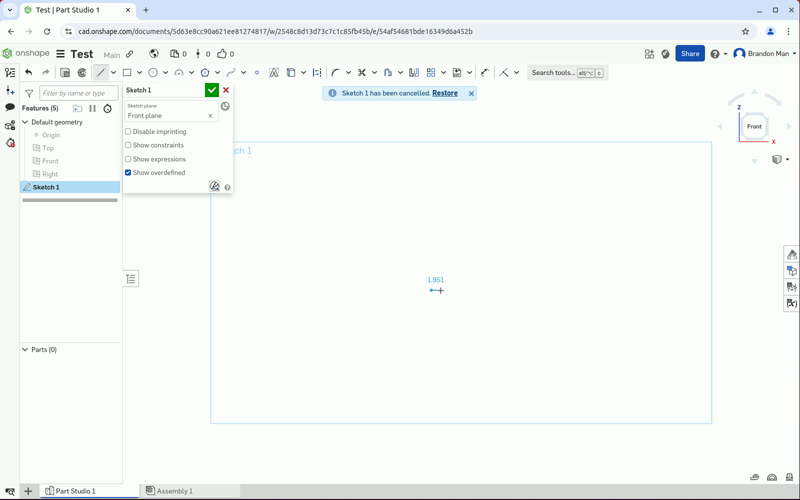
key_up(shift)
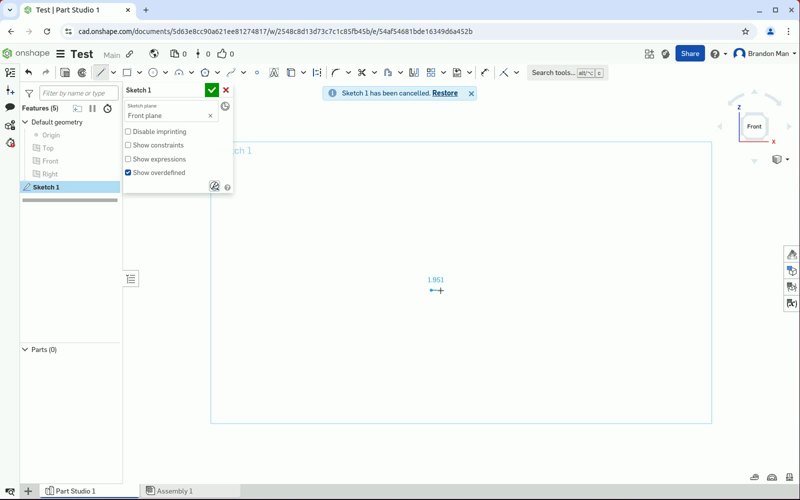
key(esc)
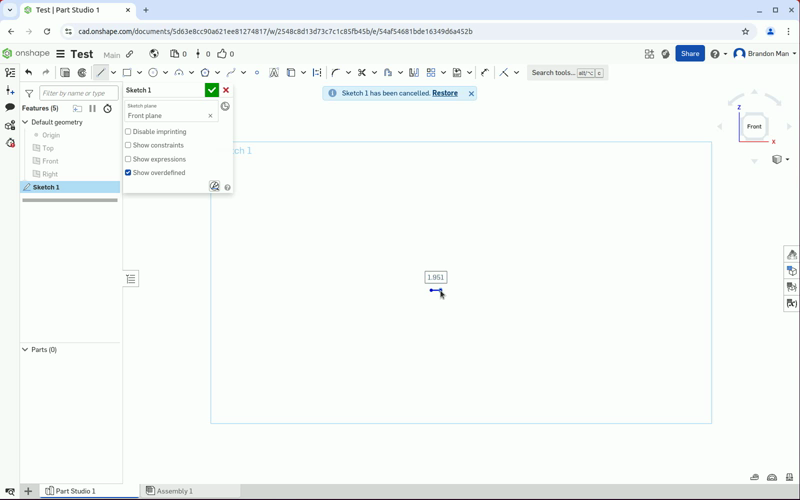
key(a)
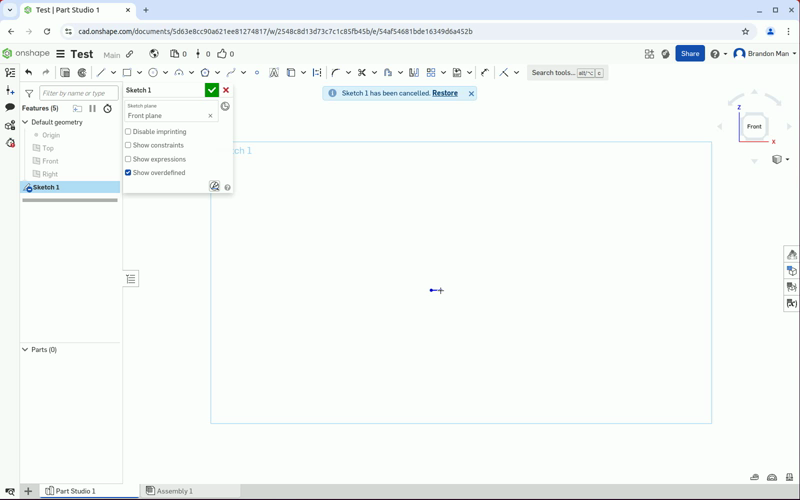
mouse_move(440, 290)
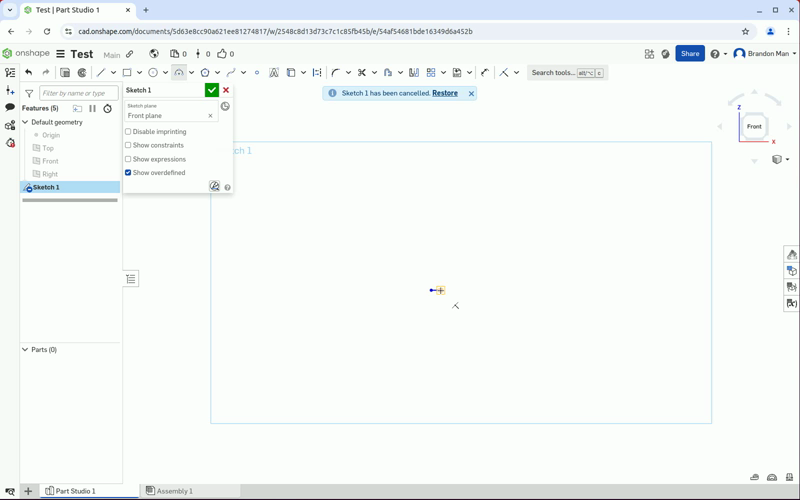
click(440, 290)
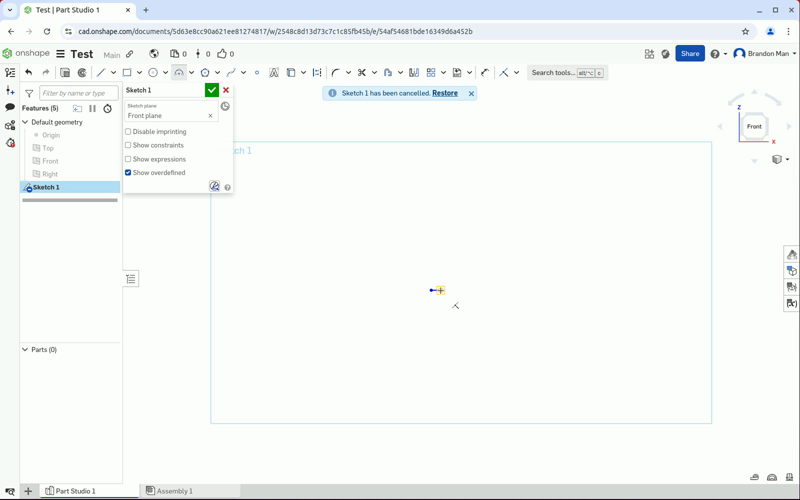
key_down(shift)
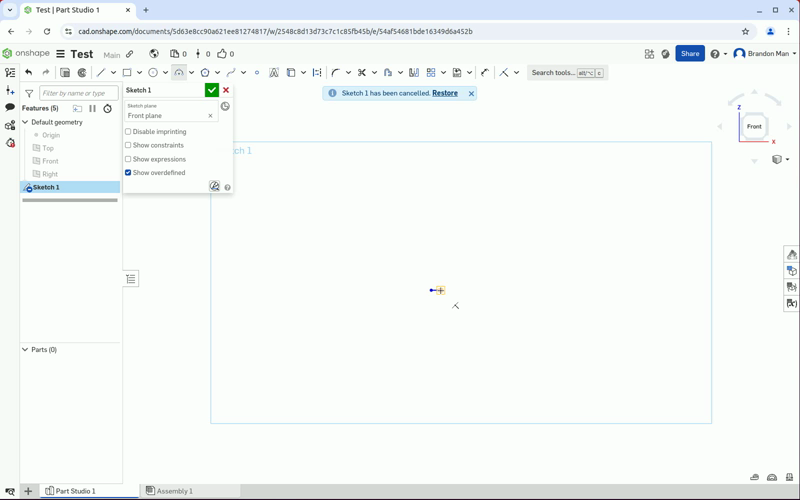
mouse_move(440, 273)
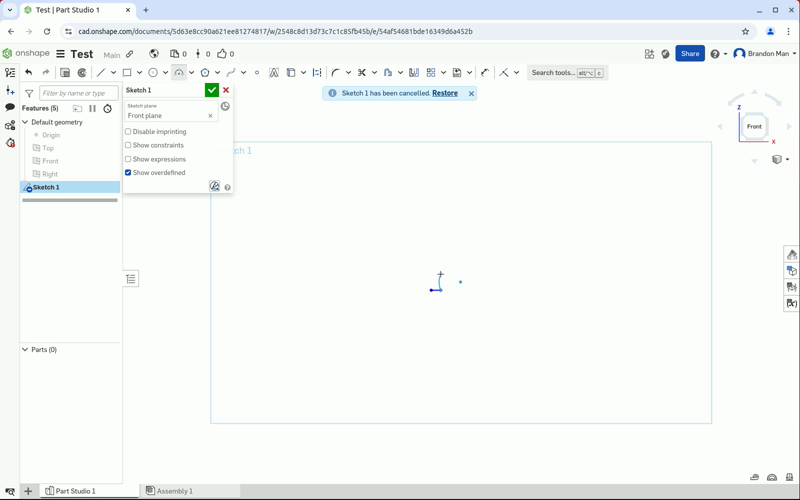
click(440, 273)
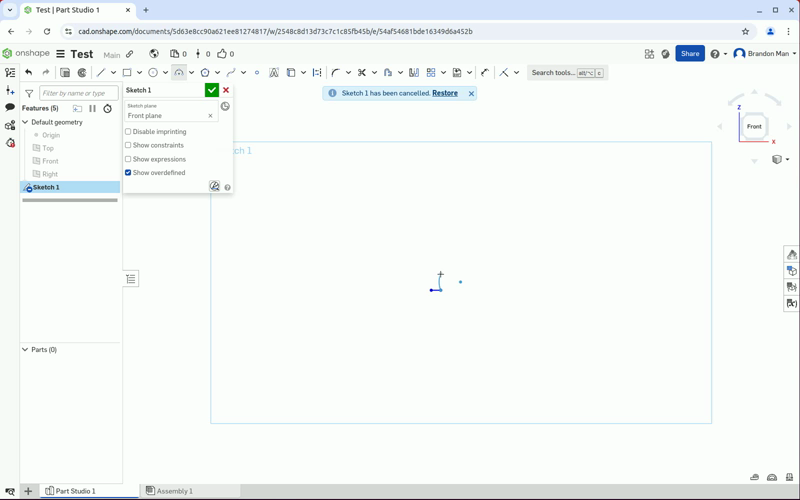
mouse_move(439, 281)
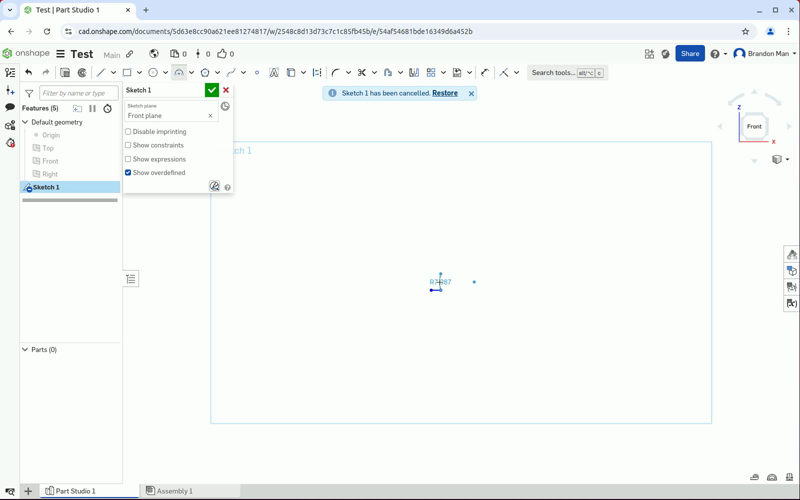
click(439, 281)
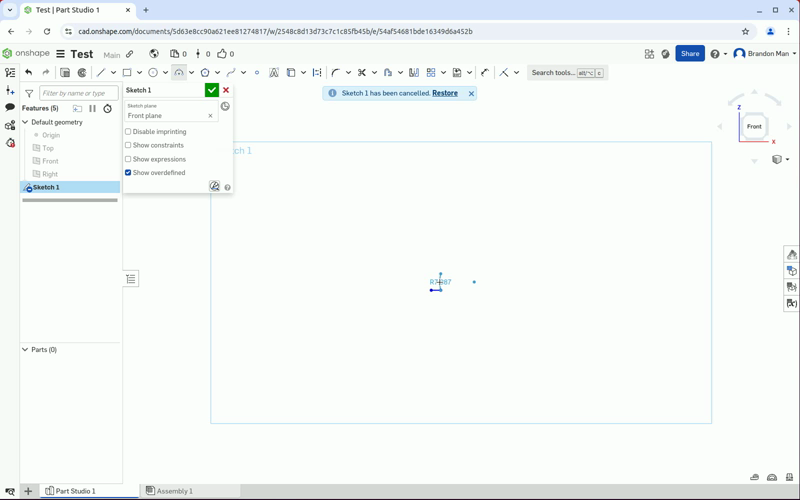
key_up(shift)
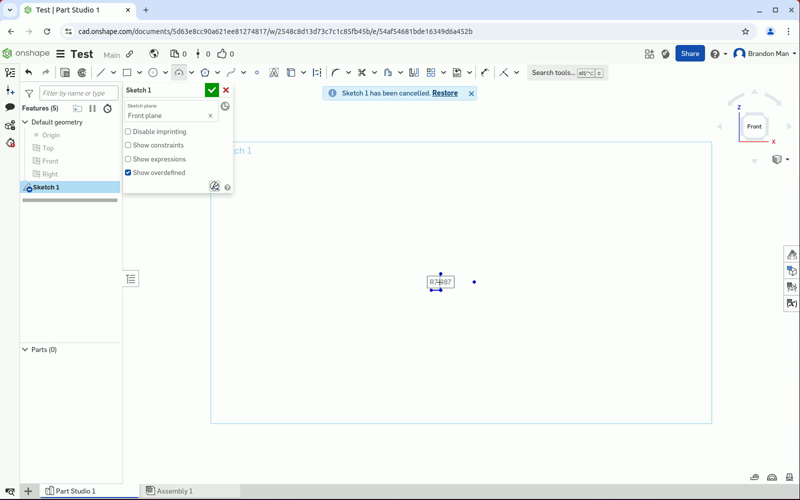
key(esc)
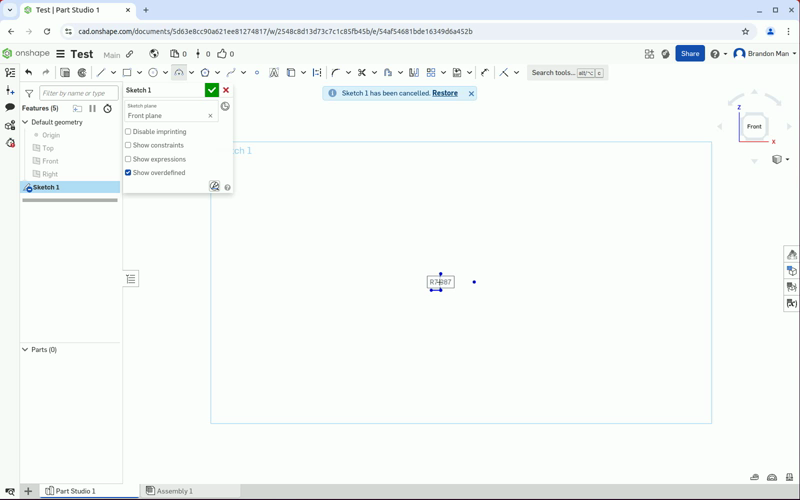
key(l)
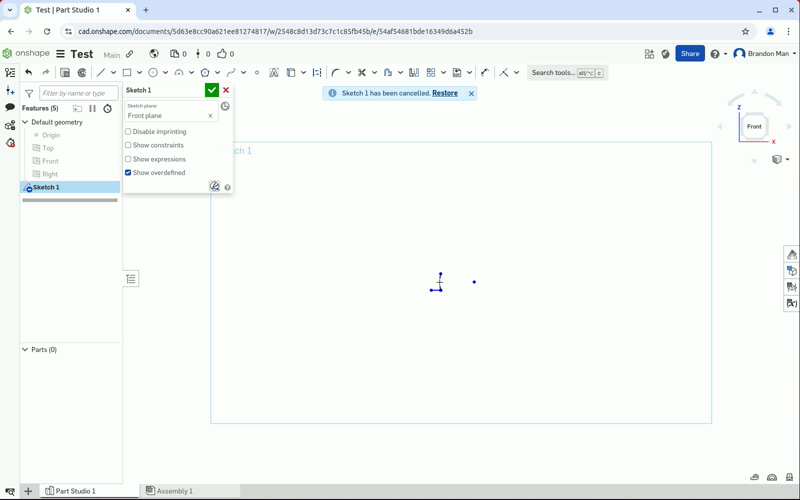
mouse_move(440, 273)
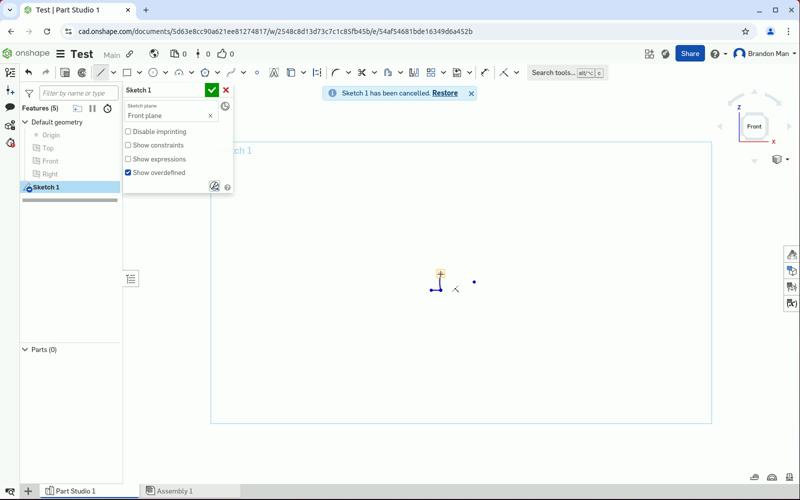
click(440, 273)
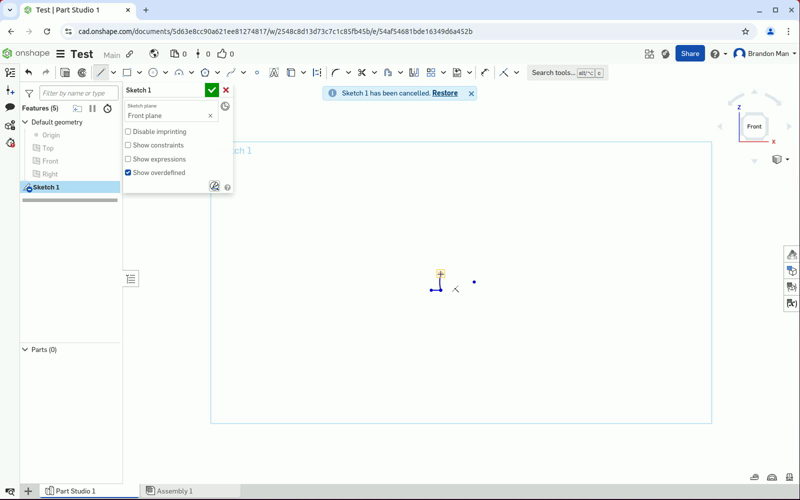
key_down(shift)
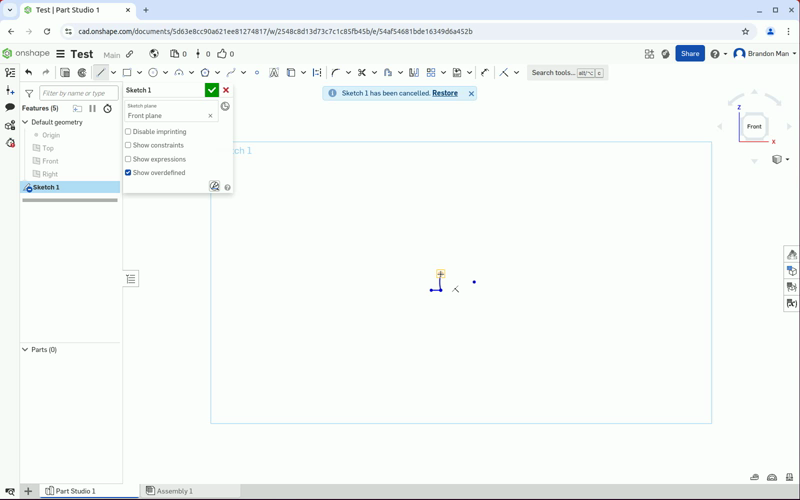
mouse_move(470, 273)
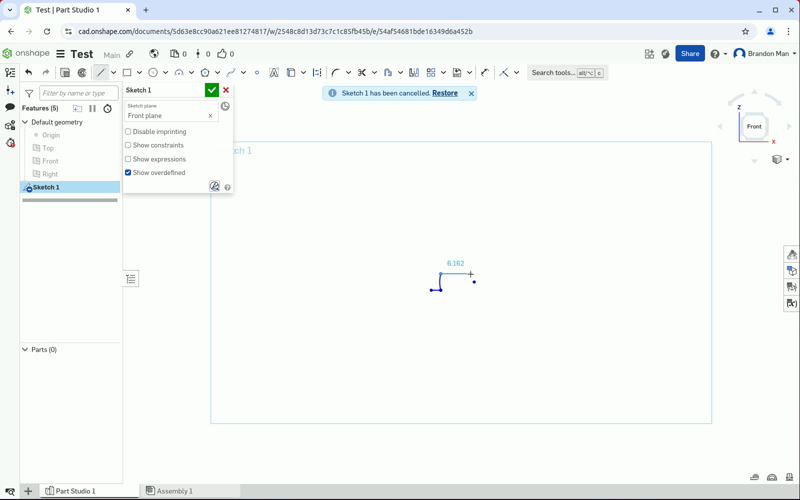
mouse_move(431, 273)
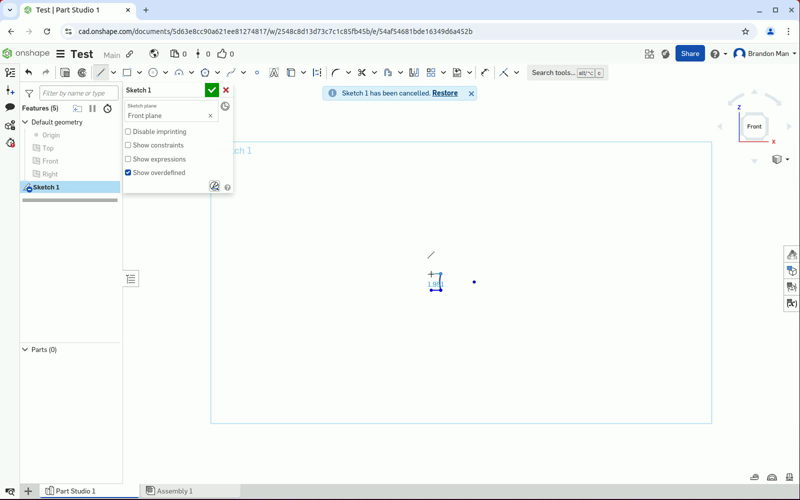
click(431, 273)
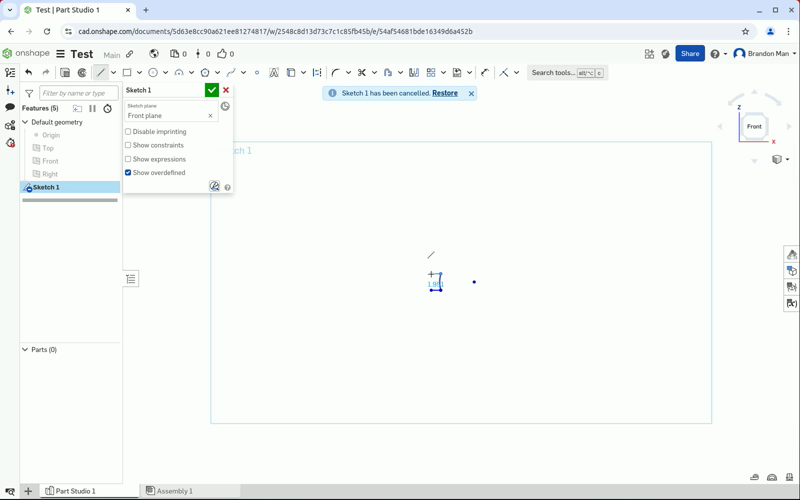
key_up(shift)
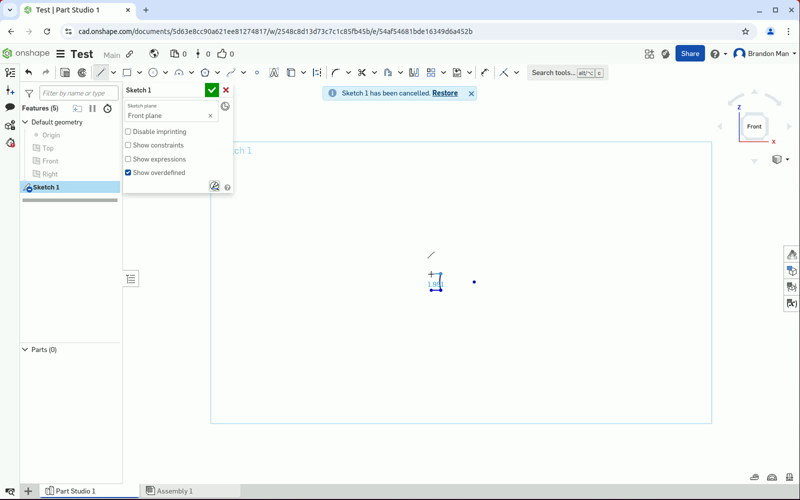
mouse_move(461, 273)
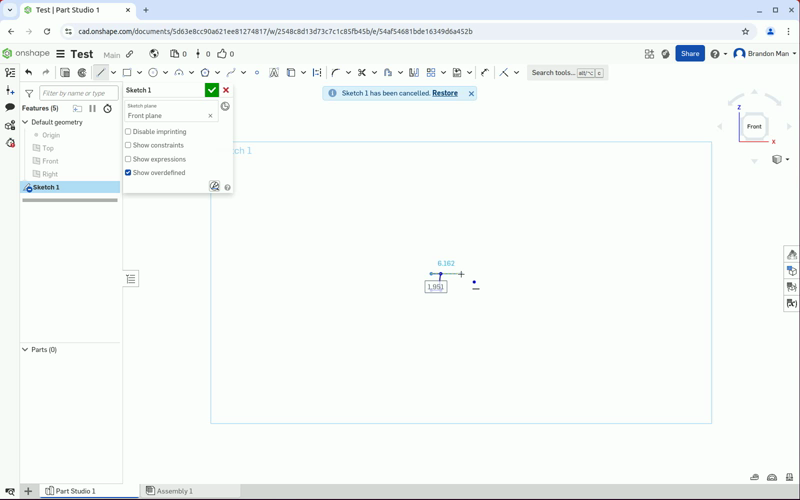
key_down(shift)
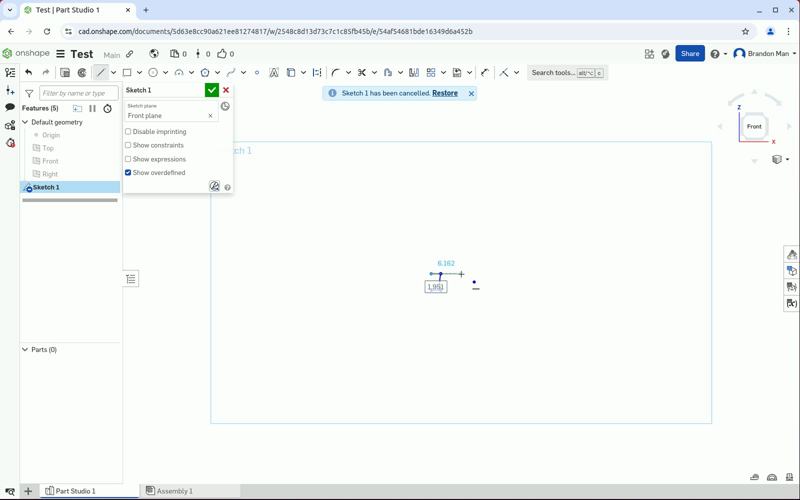
mouse_move(431, 290)
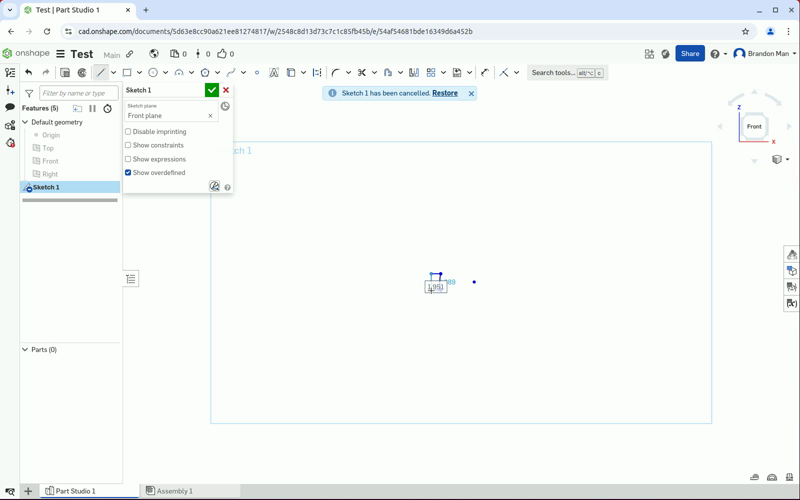
key_up(shift)
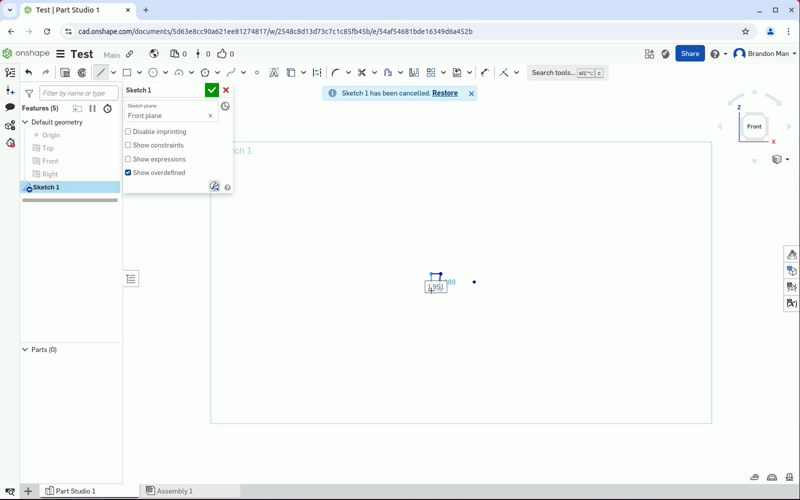
click(431, 290)
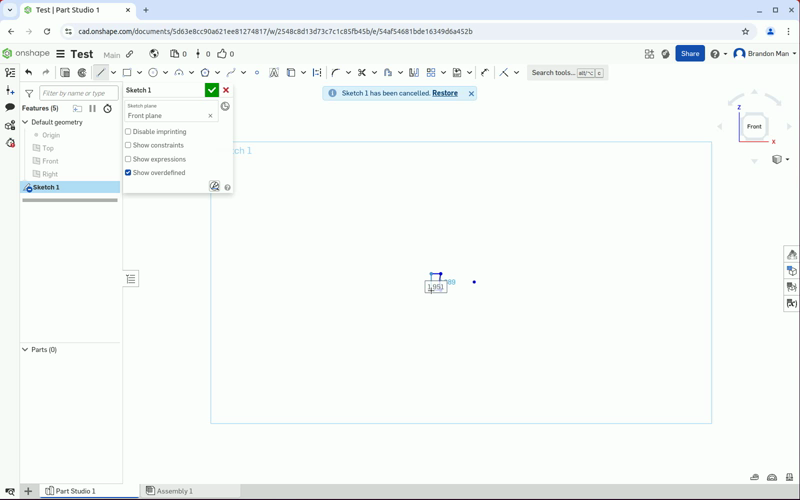
key(esc)
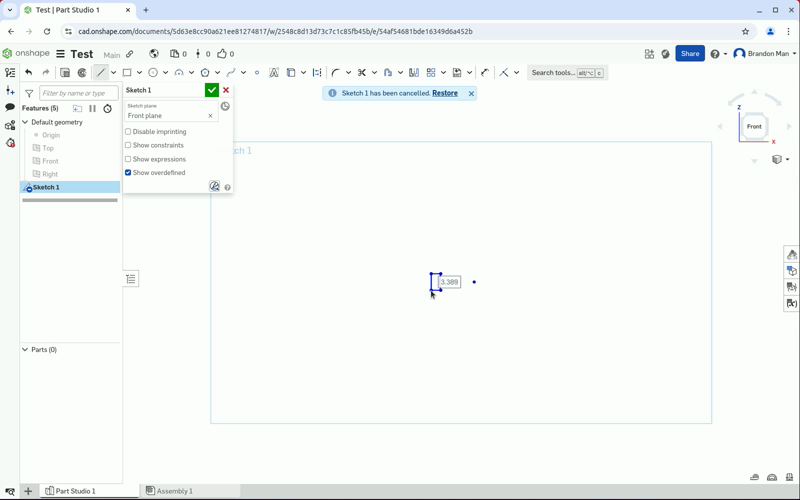
mouse_move(440, 275)
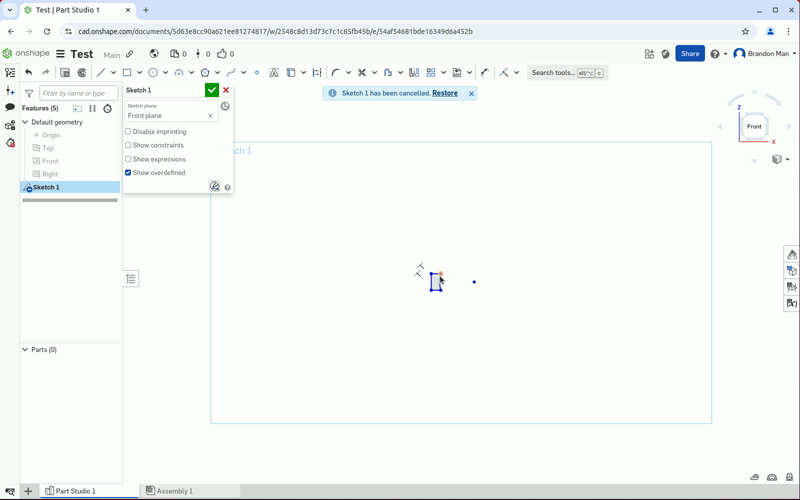
scroll(6)
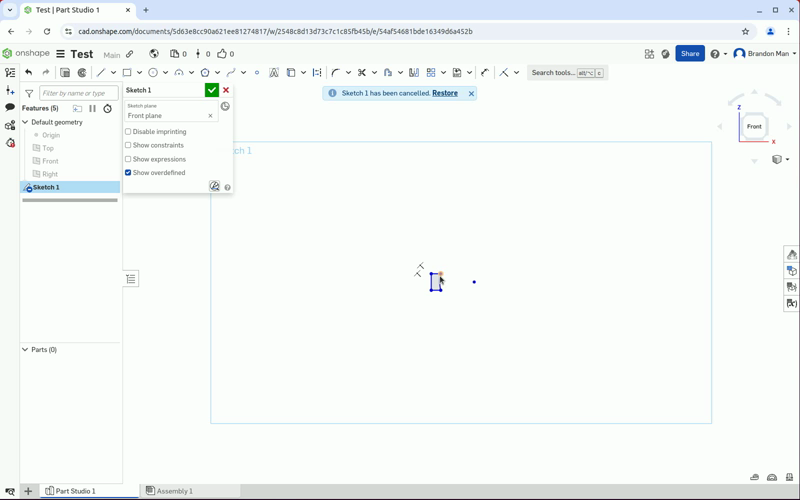
scroll(6)
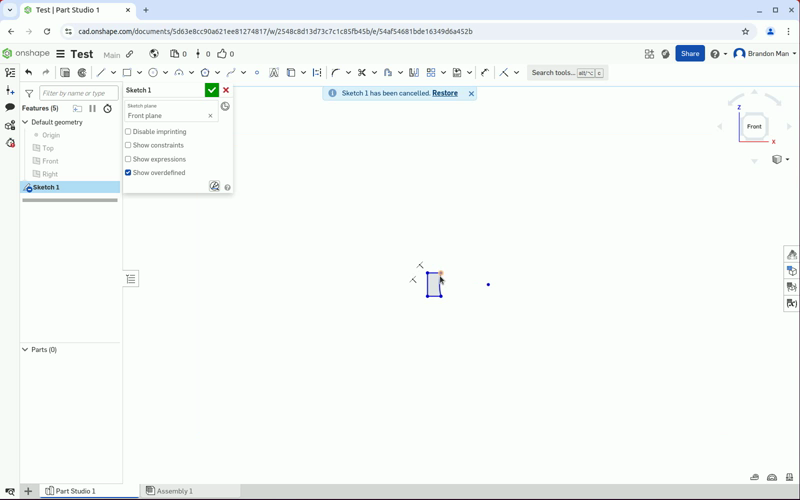
scroll(6)
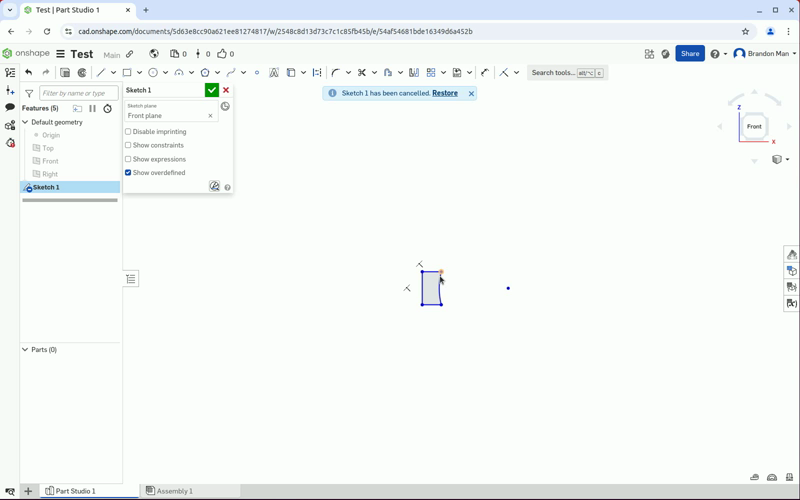
scroll(6)
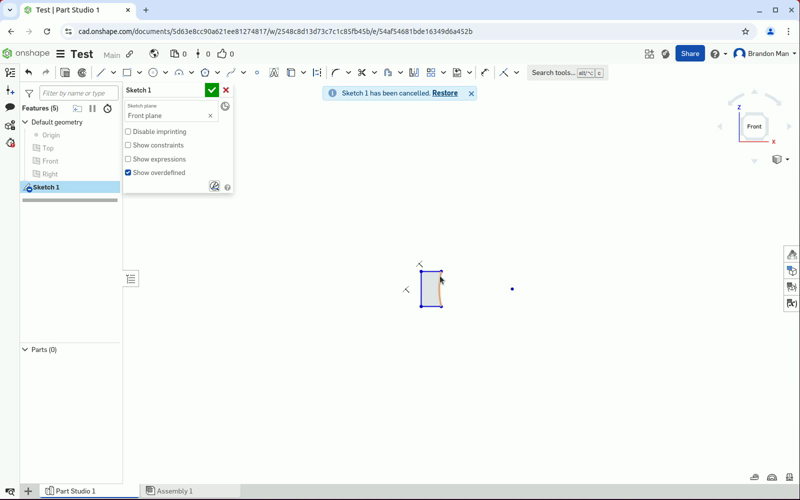
scroll(6)
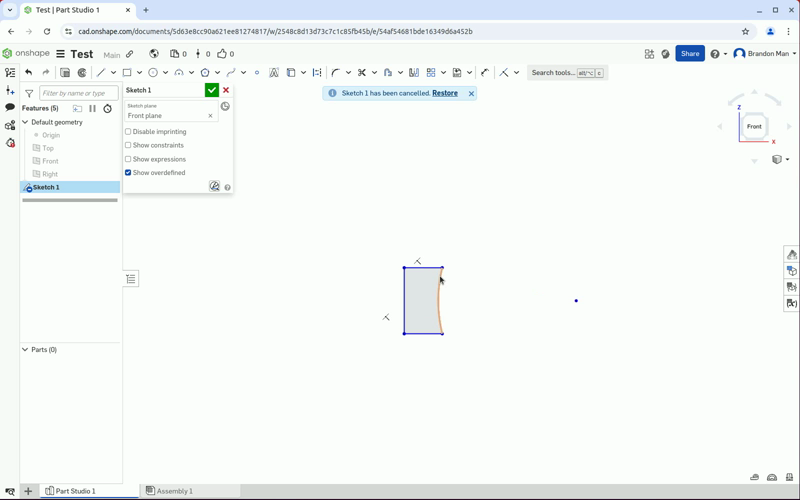
scroll(6)
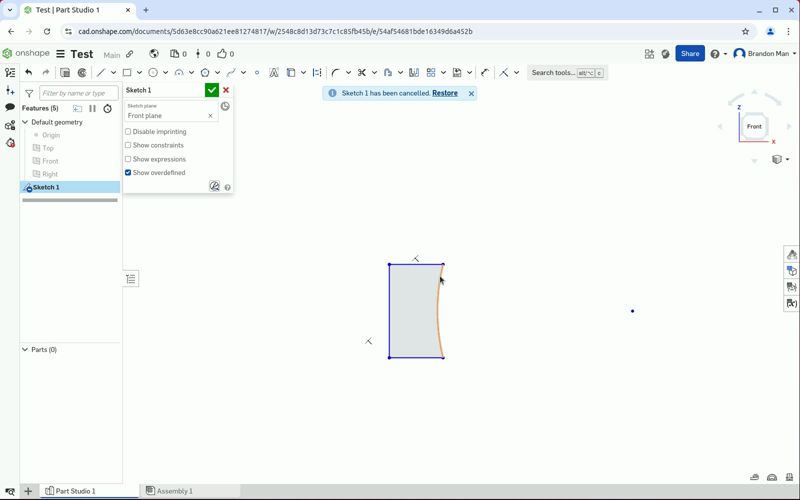
scroll(6)
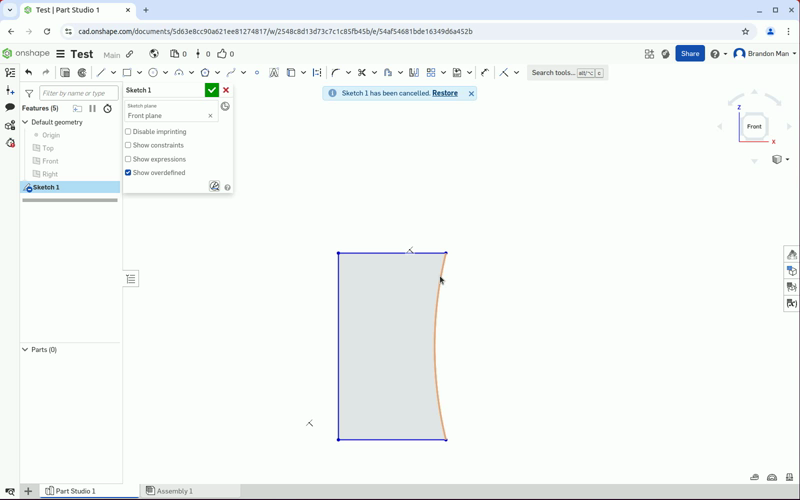
click(440, 275)
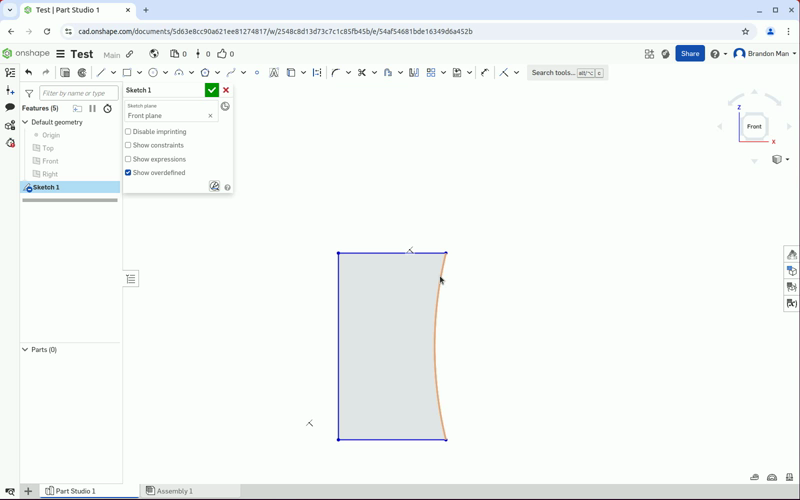
scroll(-6)
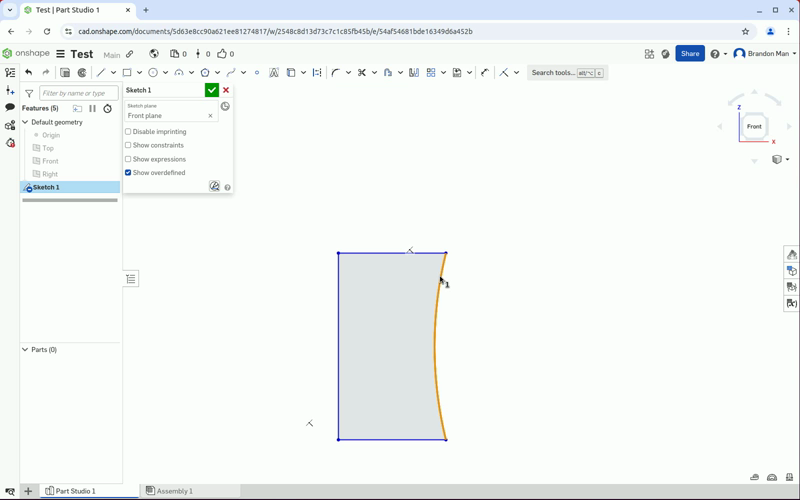
scroll(-6)
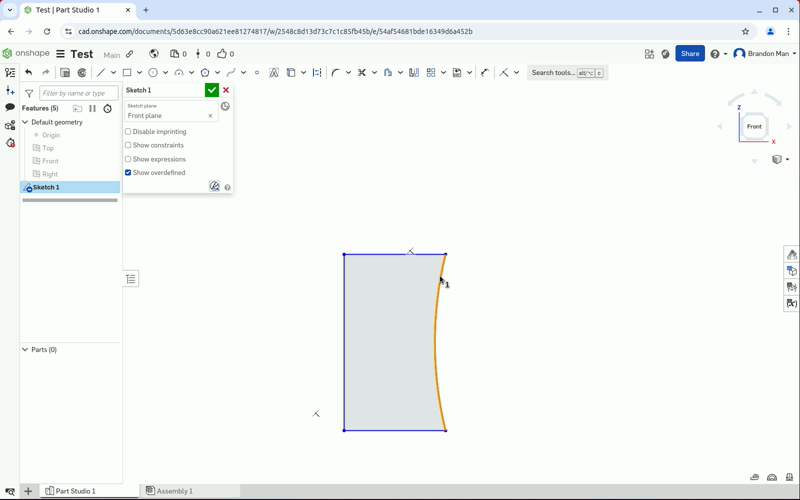
scroll(-6)
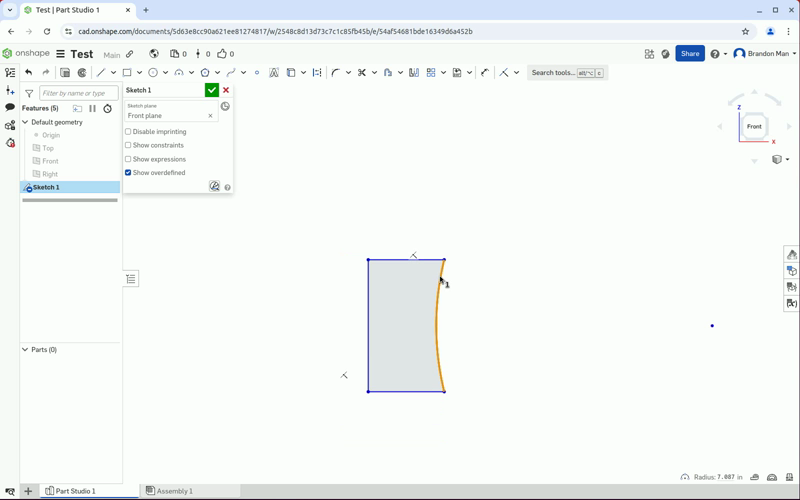
scroll(-6)
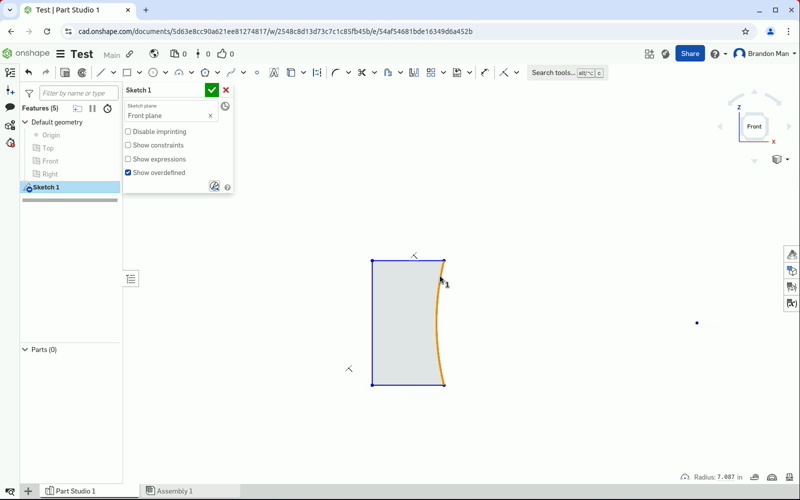
scroll(-6)
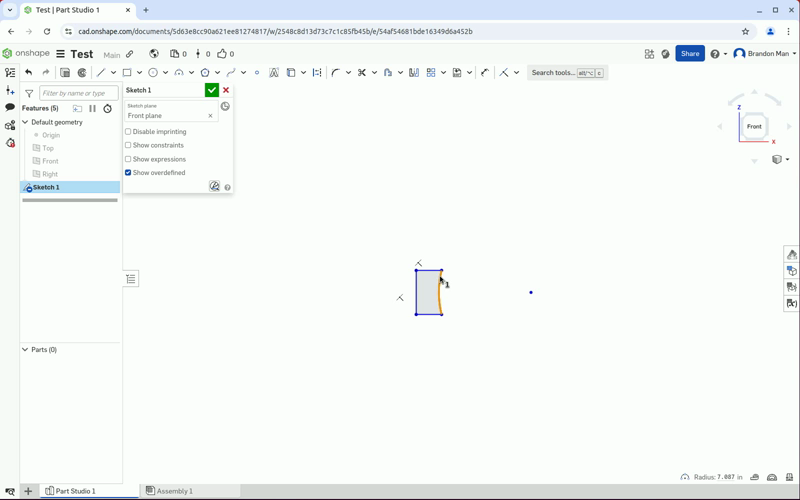
scroll(-6)
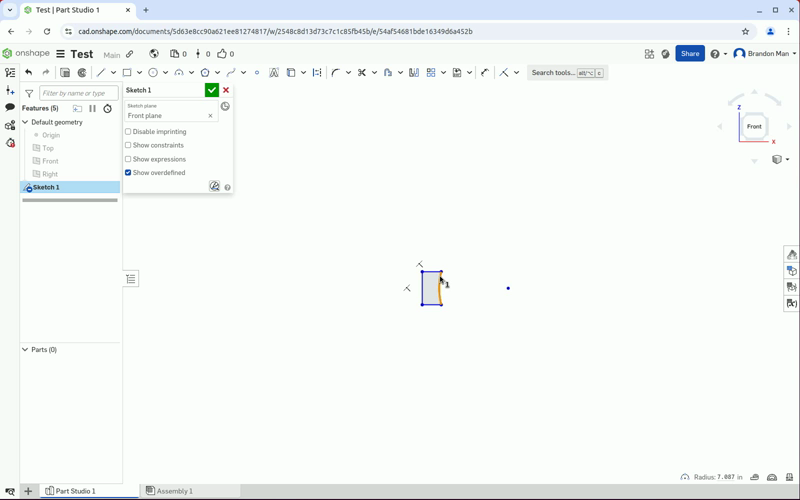
scroll(-6)
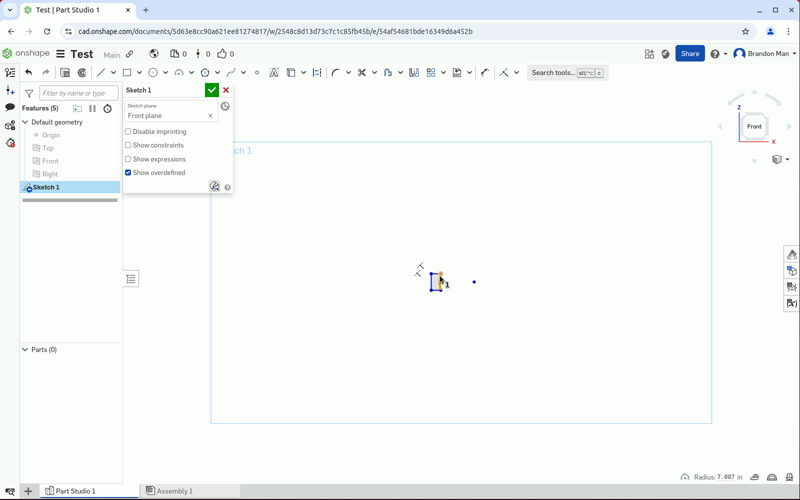
mouse_move(73, 352)
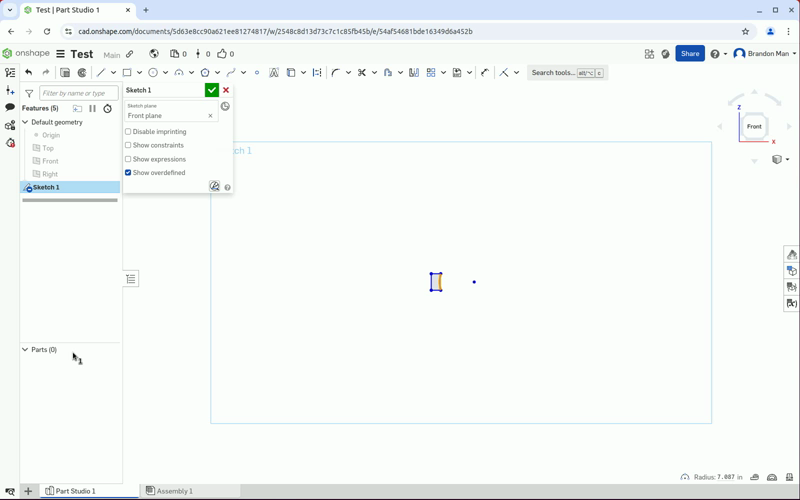
key(shift+y)
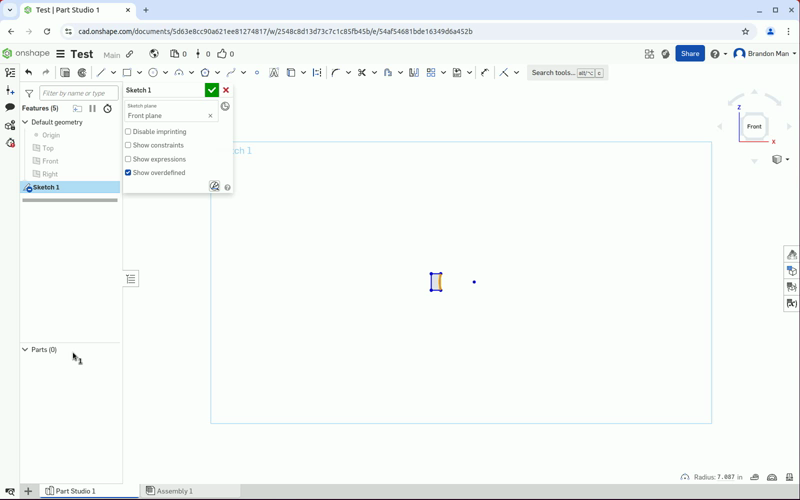
key(shift+e)
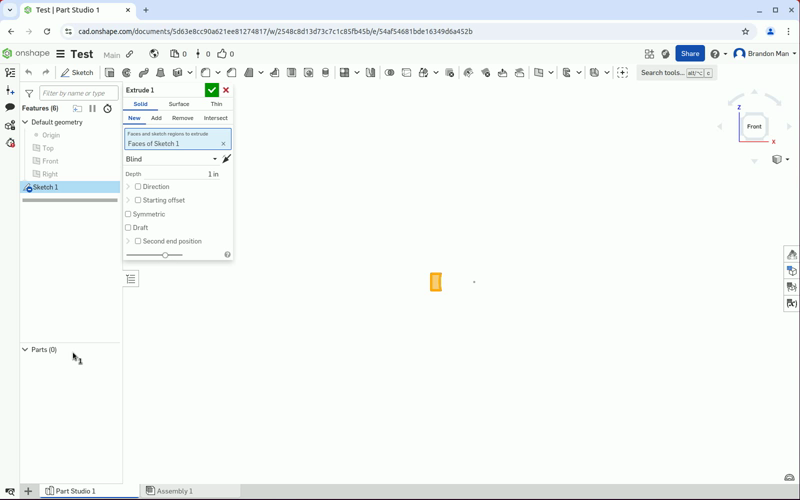
mouse_move(143, 106)
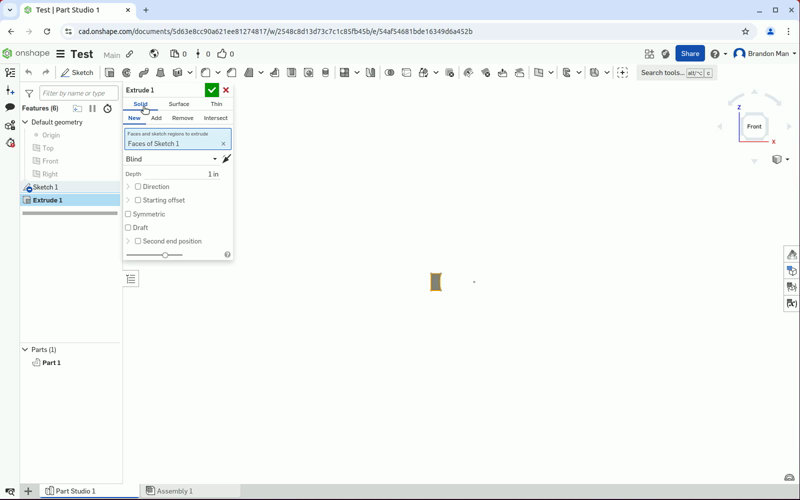
click(143, 106)
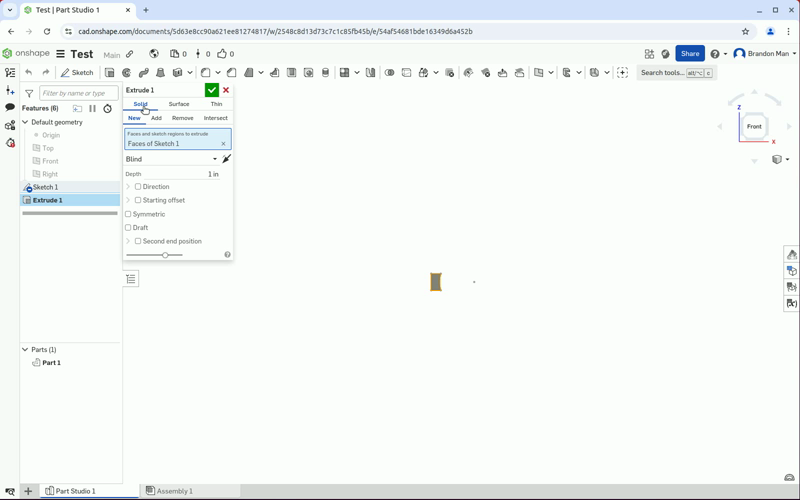
mouse_move(137, 120)
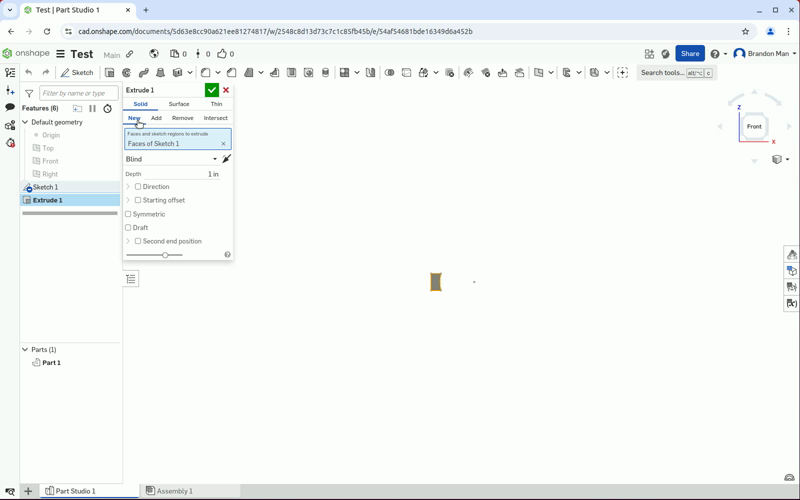
click(137, 120)
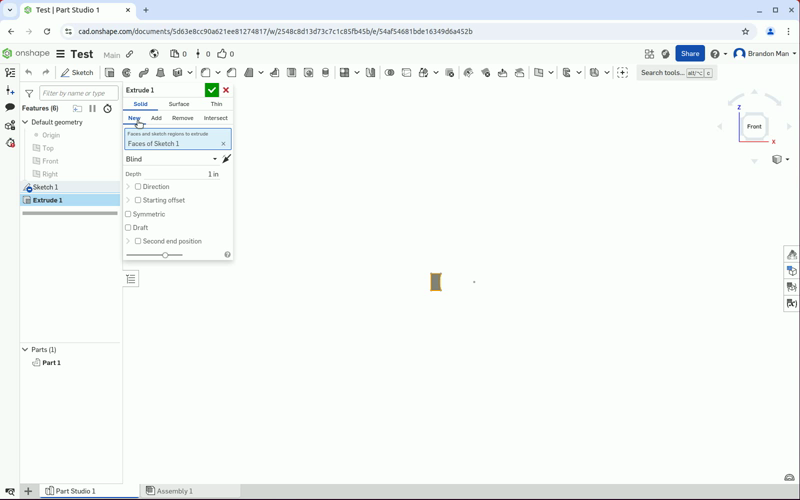
key(tab, 4)
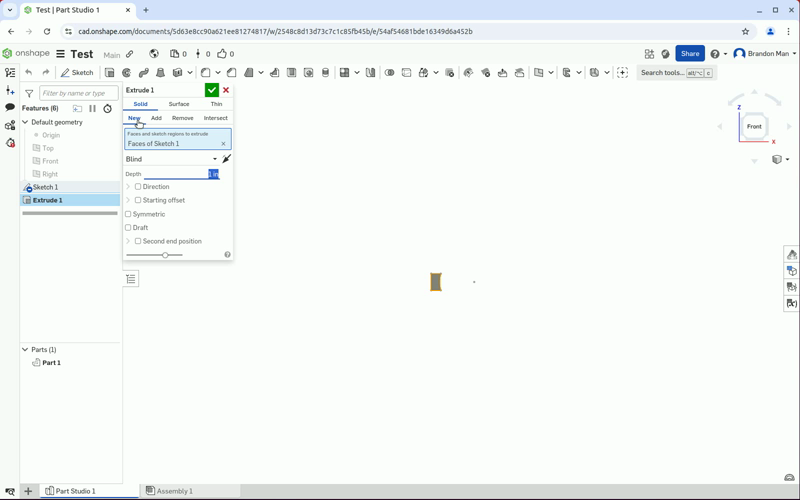
text(7.943)
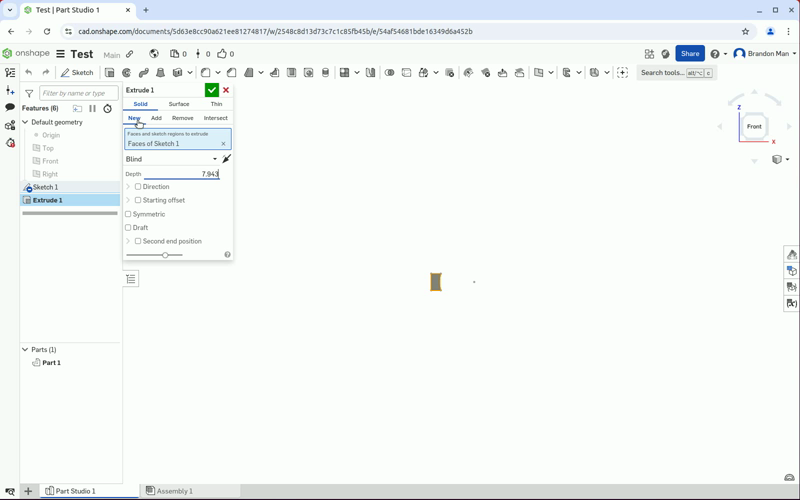
key(enter)
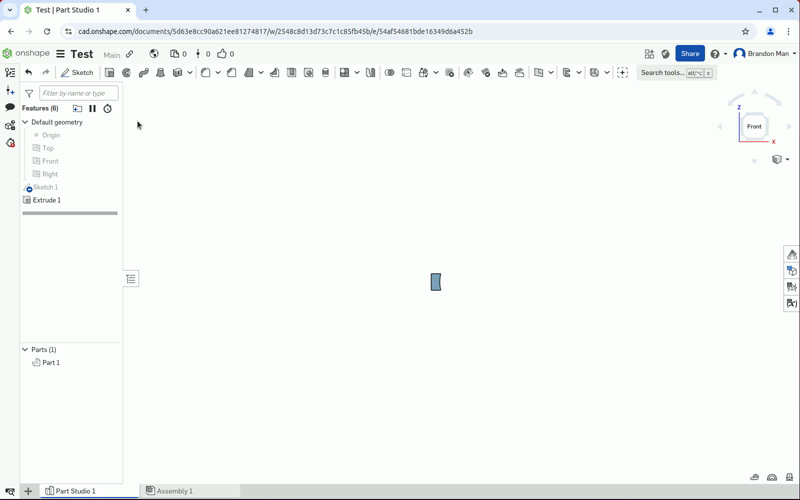
key(shift+h)
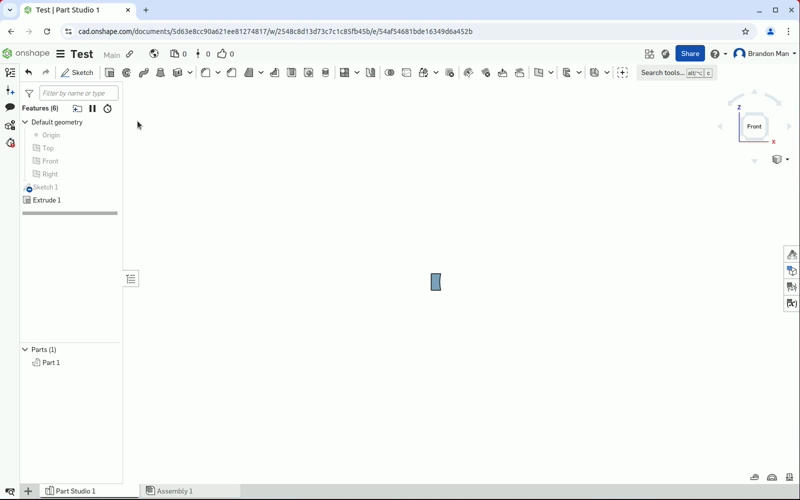
key(shift+h)
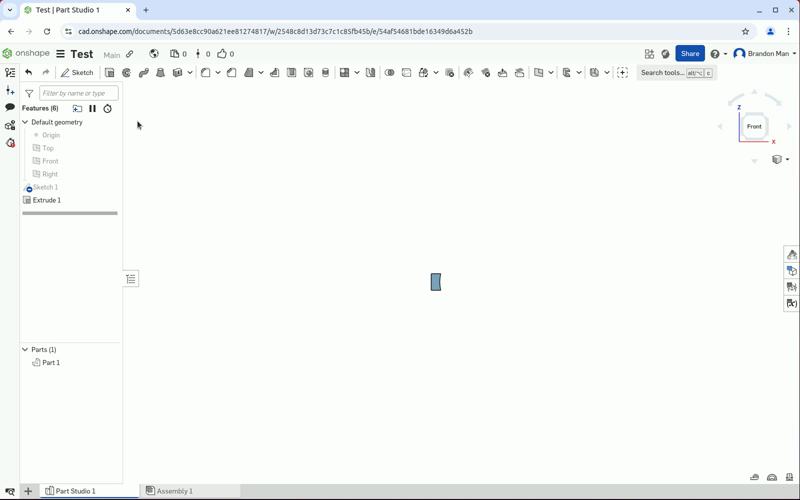
mouse_move(73, 189)
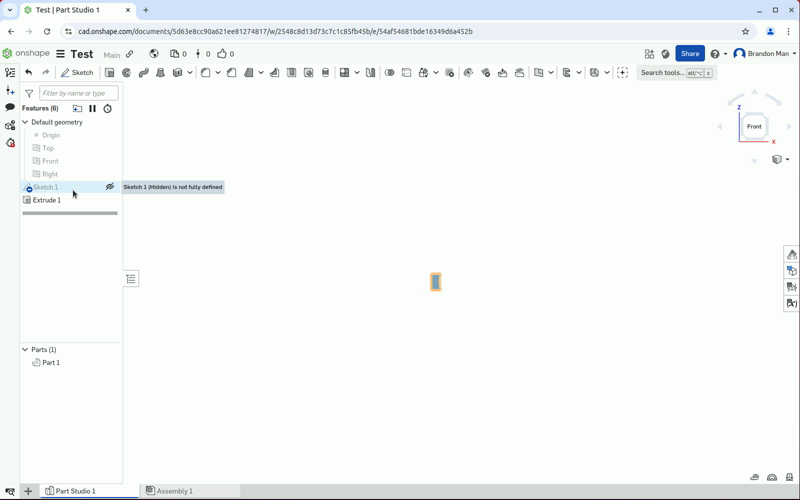
click(73, 189)
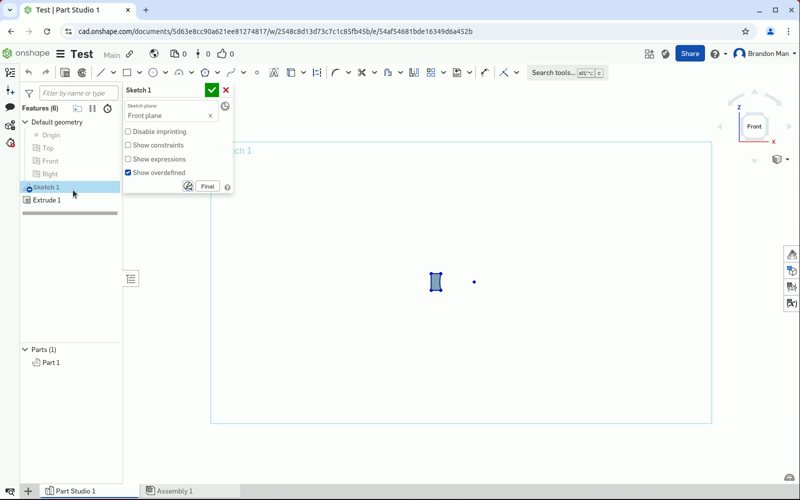
mouse_move(229, 92)
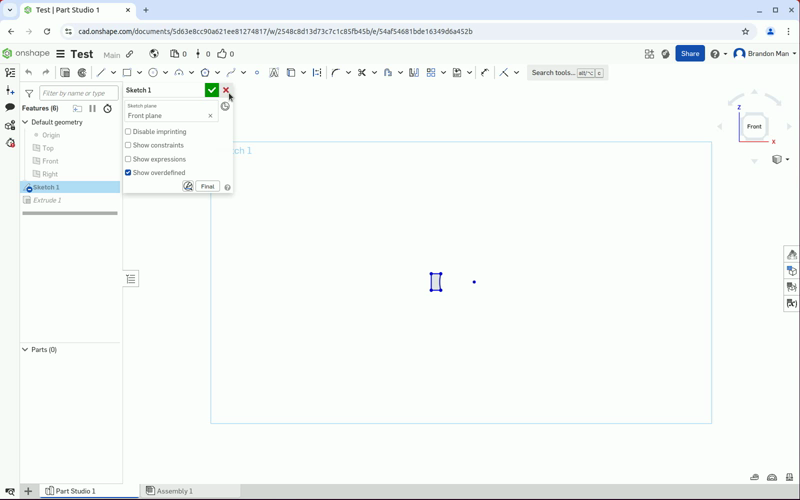
click(229, 92)
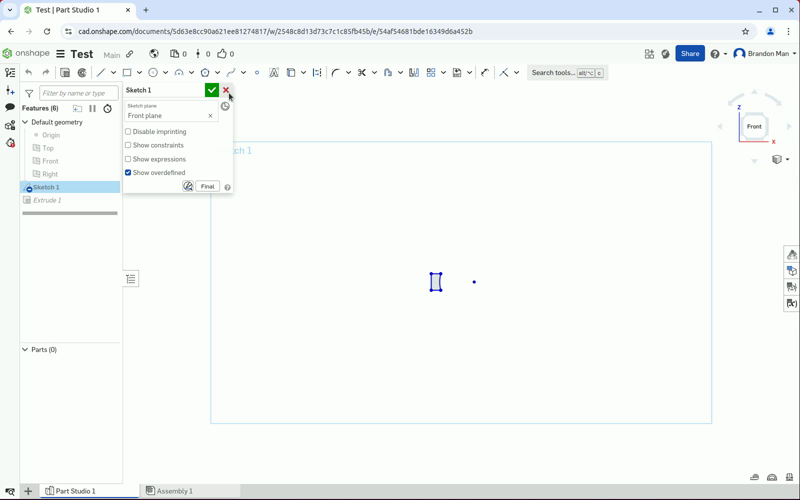
key(shift+s)
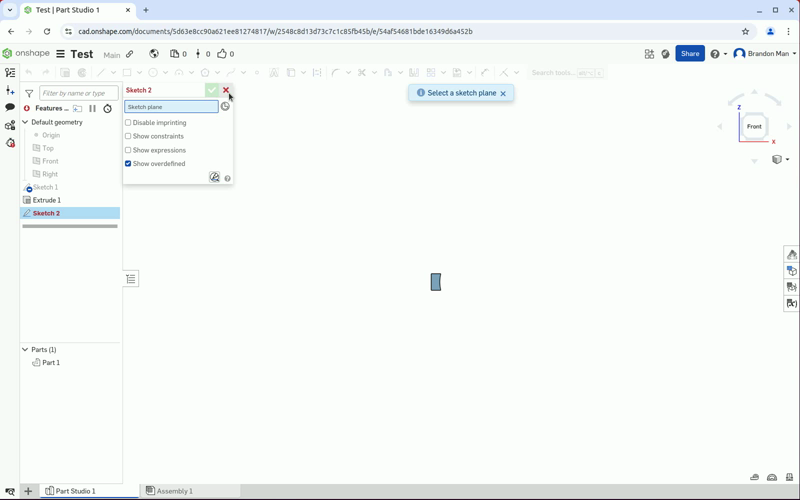
mouse_move(73, 163)
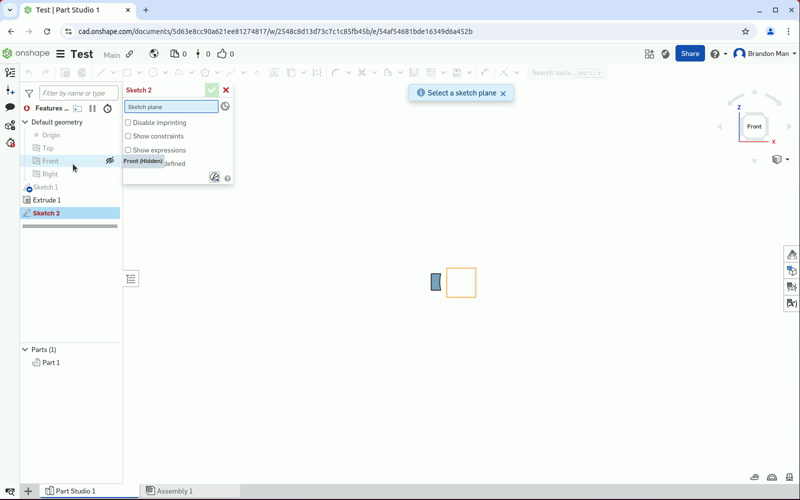
click(73, 163)
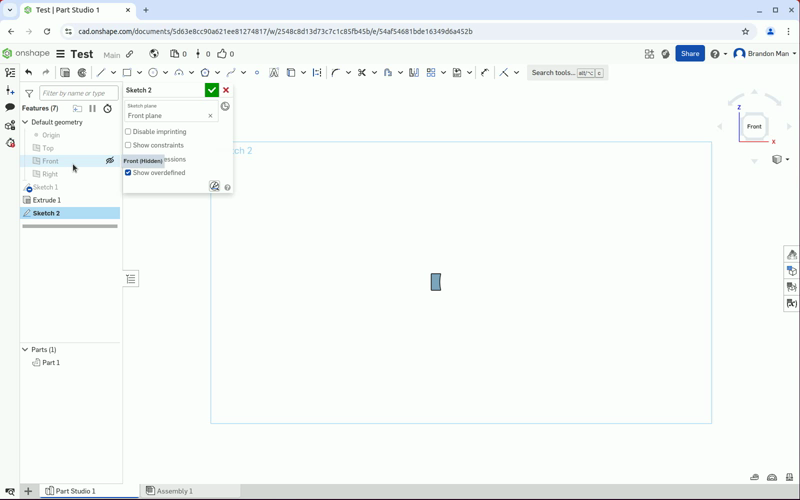
mouse_move(73, 352)
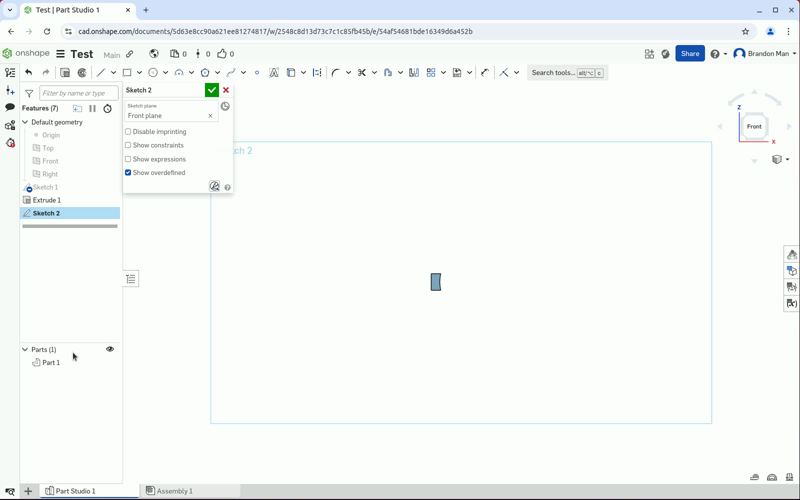
key(y)
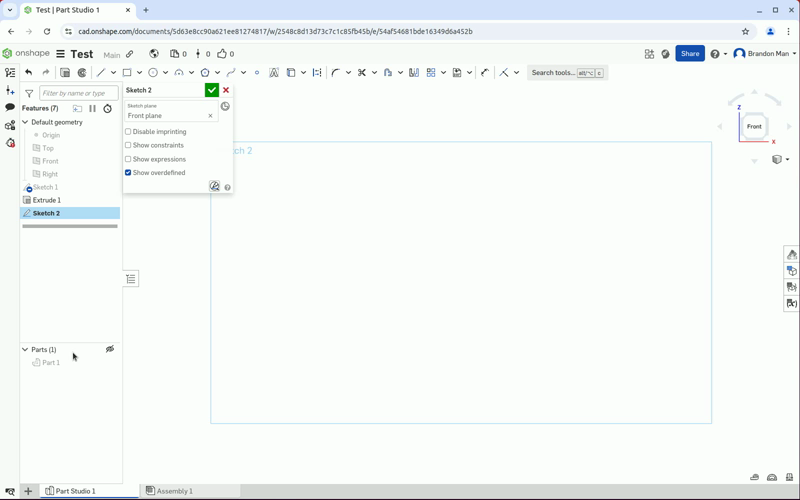
key(l)
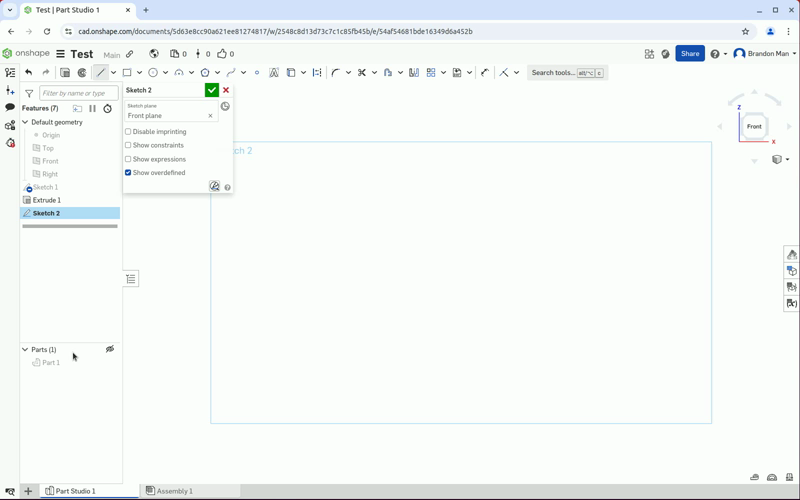
key_down(shift)
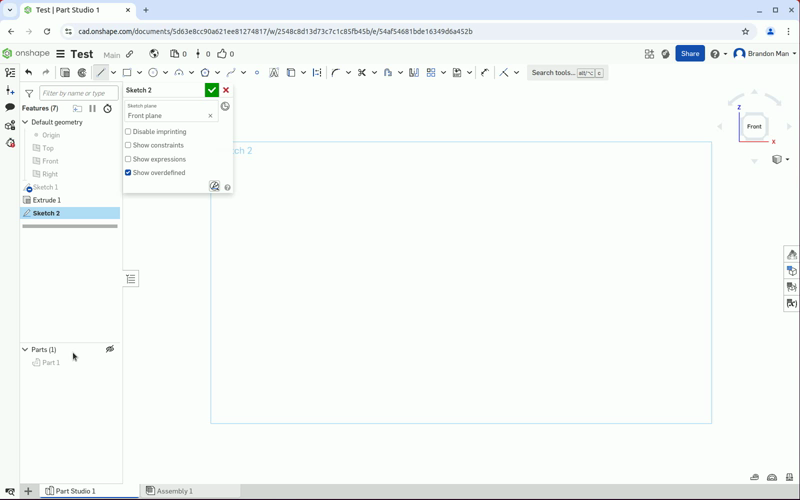
mouse_move(460, 327)
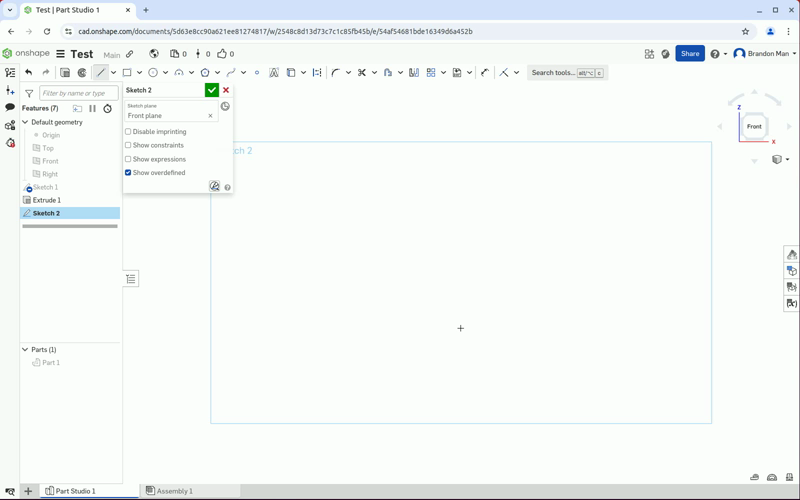
click(460, 327)
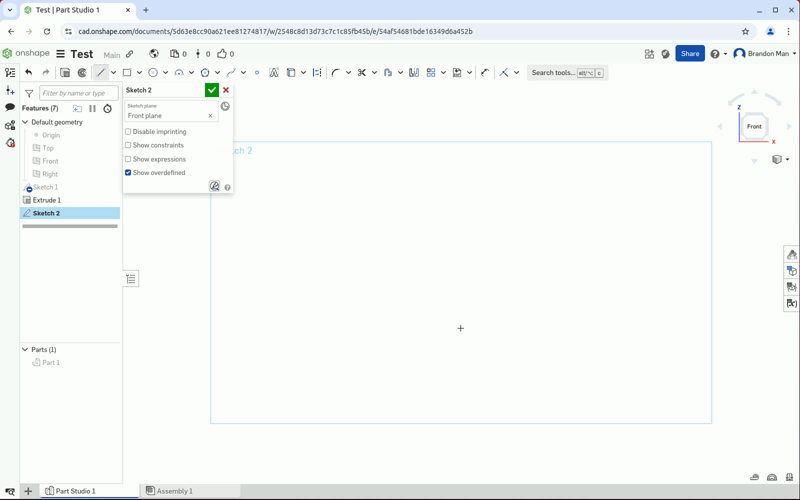
key_up(shift)
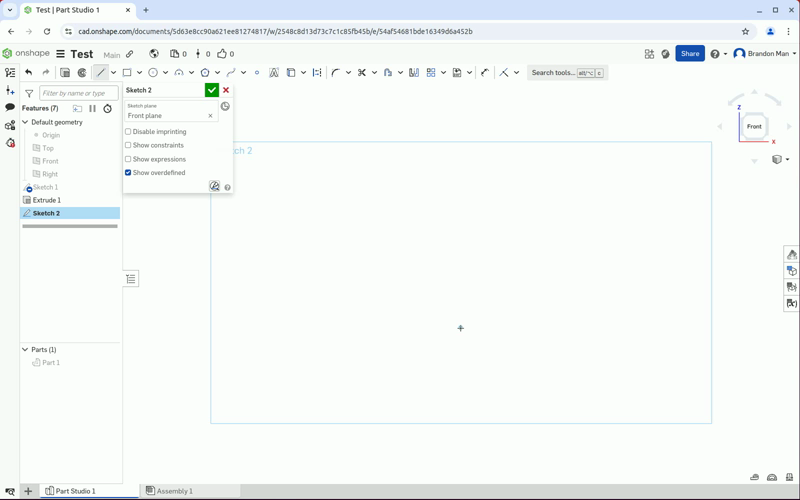
key_down(shift)
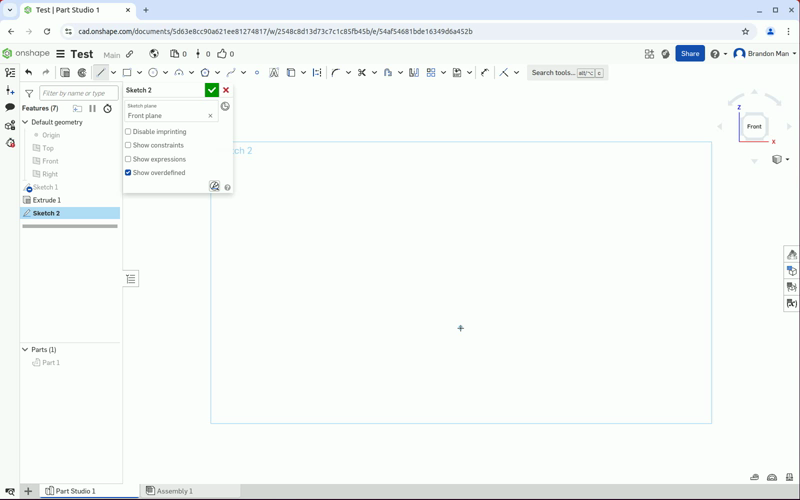
mouse_move(490, 327)
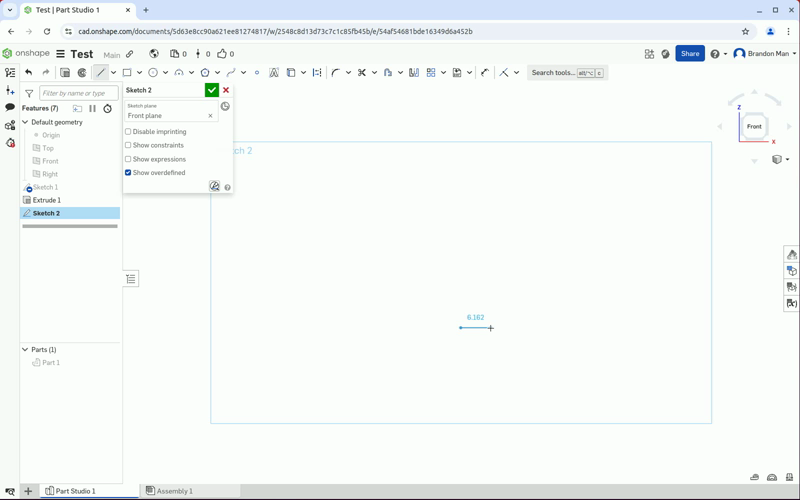
mouse_move(475, 324)
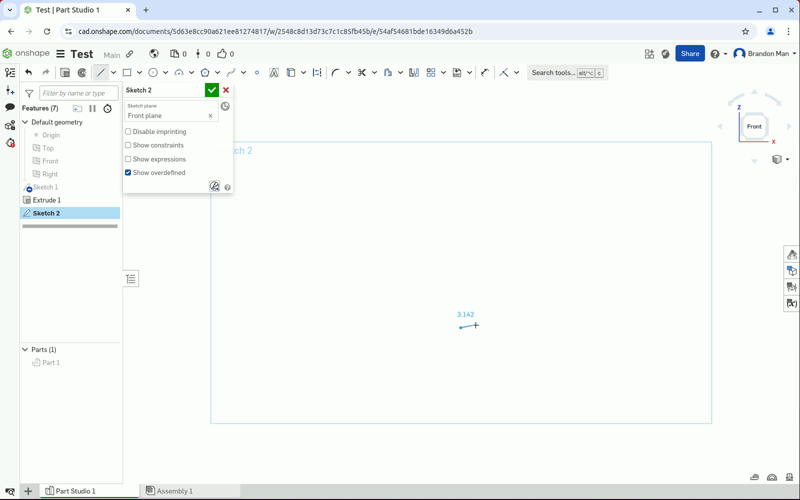
click(475, 324)
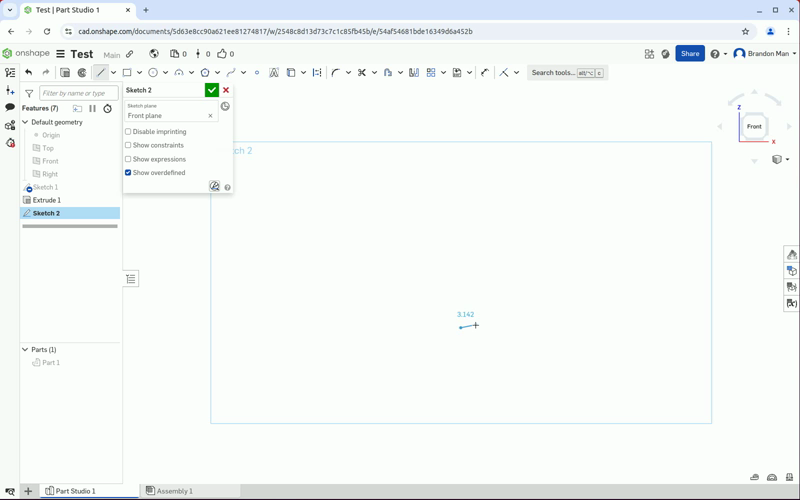
key_up(shift)
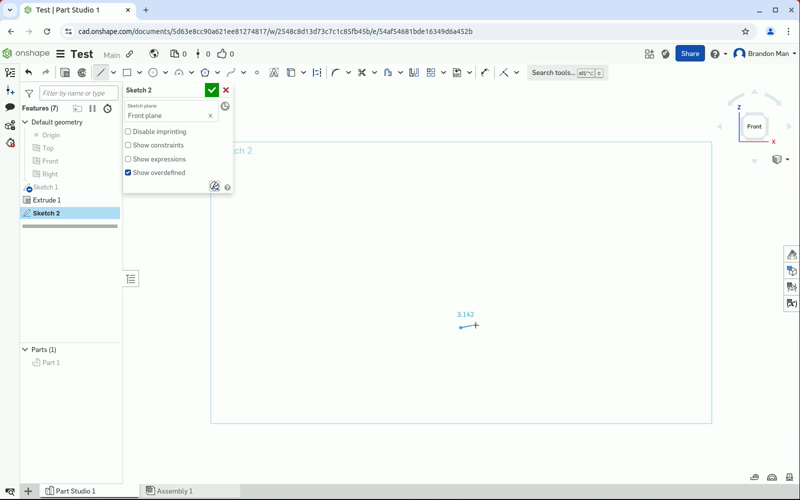
key(esc)
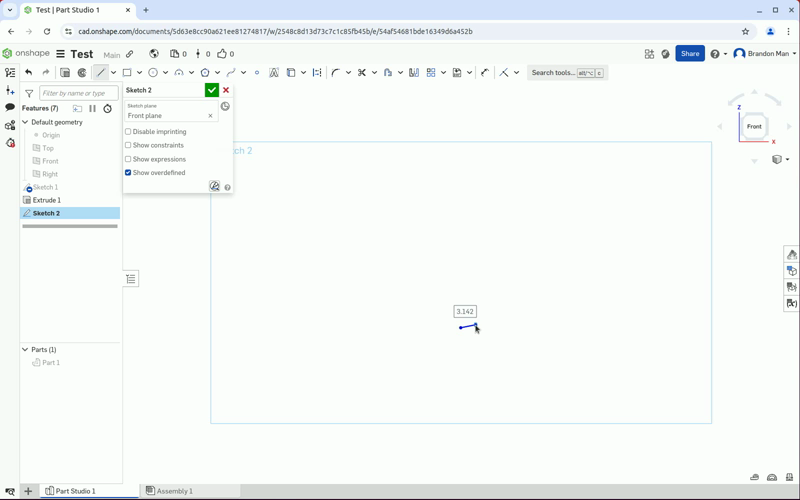
key(a)
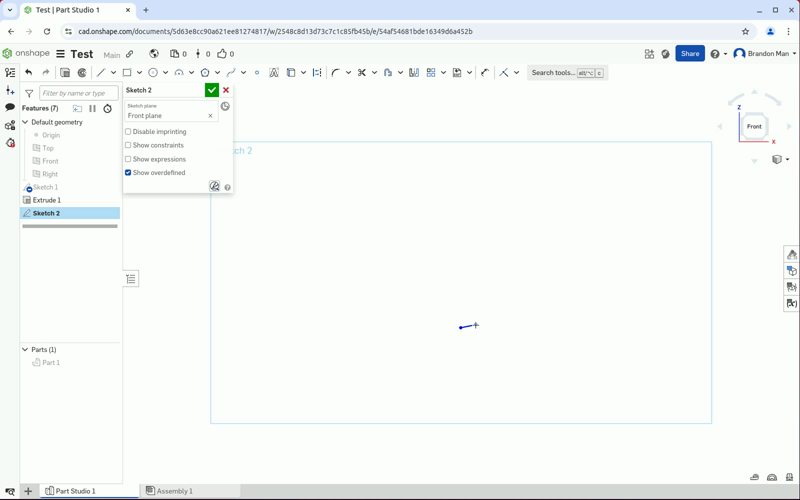
mouse_move(475, 324)
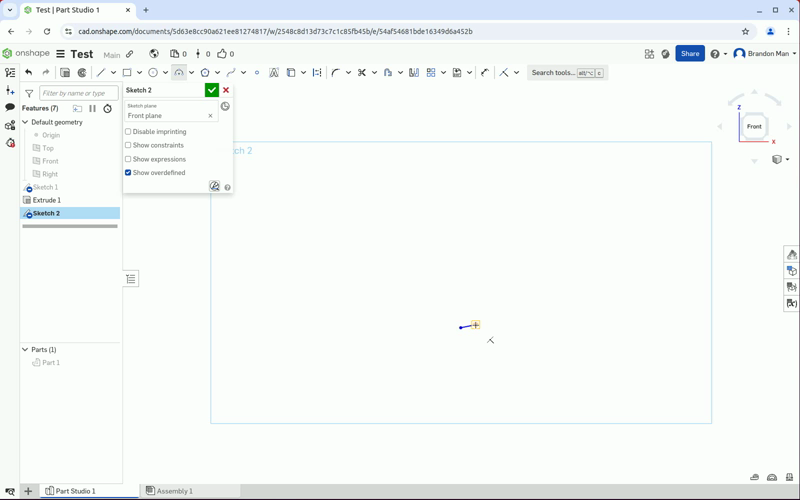
click(475, 324)
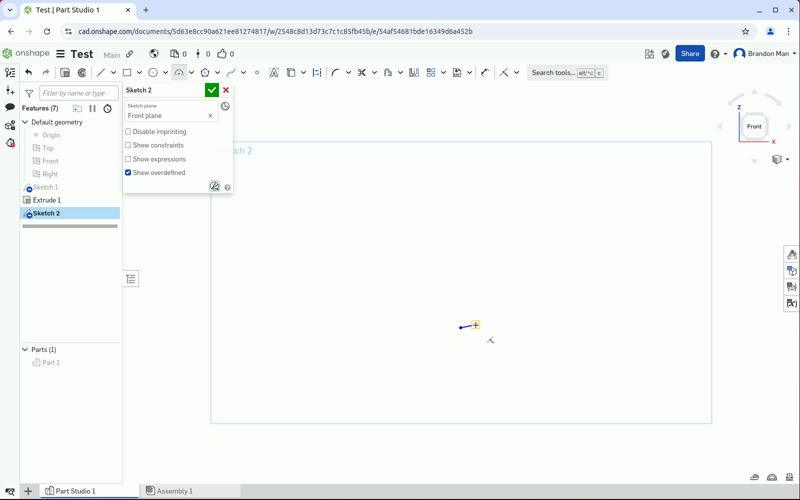
key_down(shift)
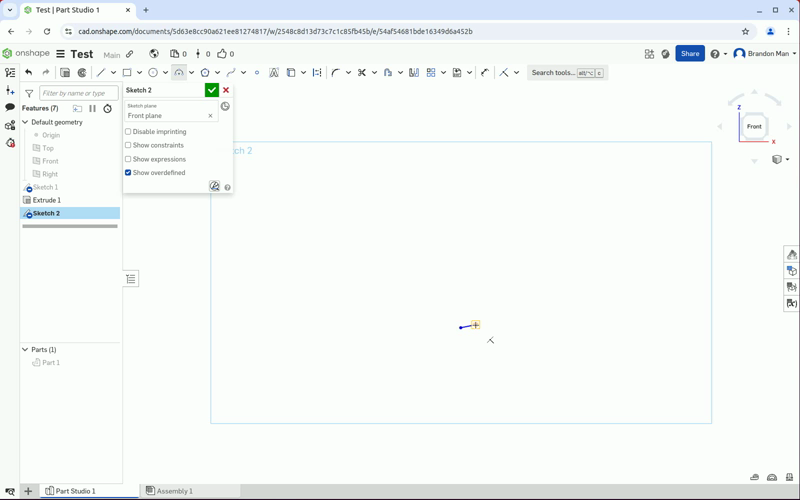
mouse_move(475, 242)
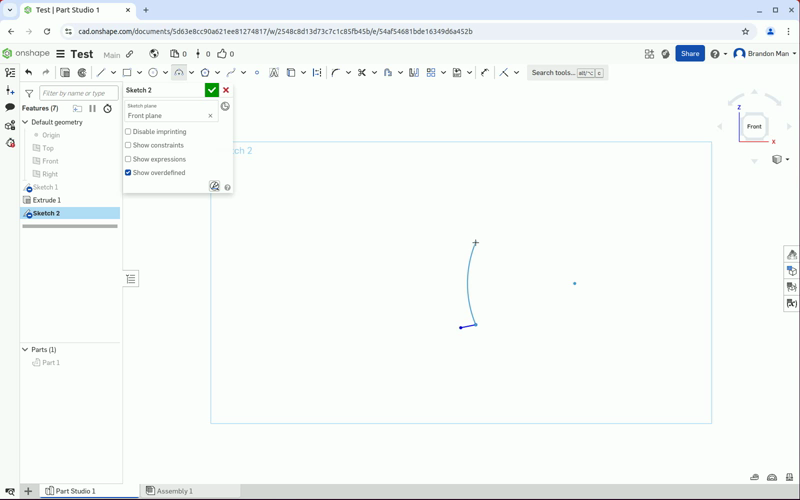
click(475, 242)
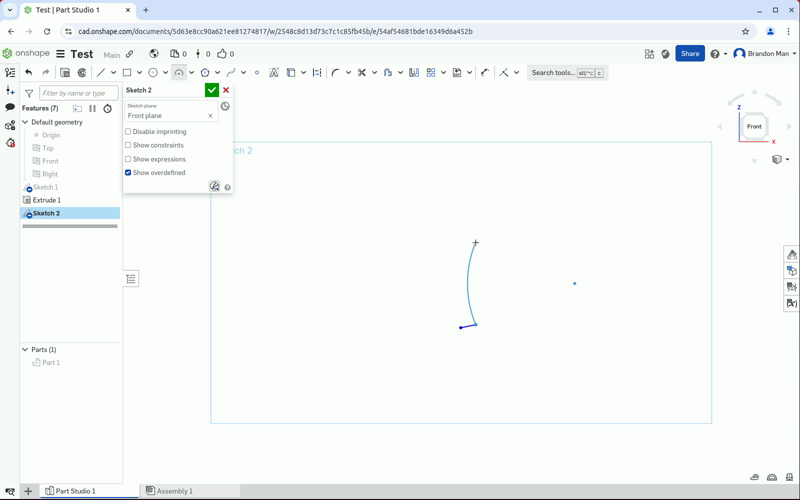
mouse_move(504, 283)
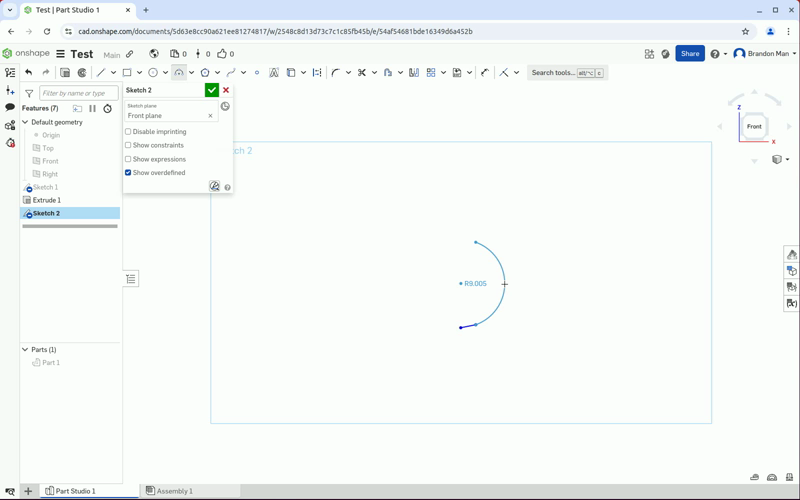
click(504, 283)
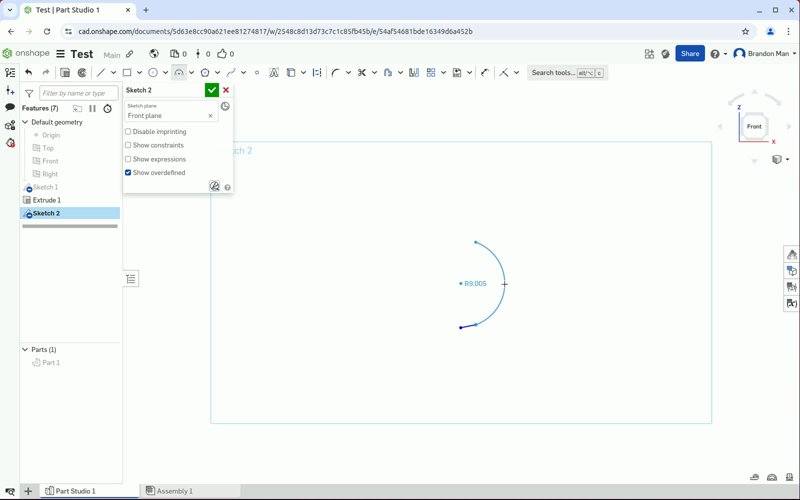
key_up(shift)
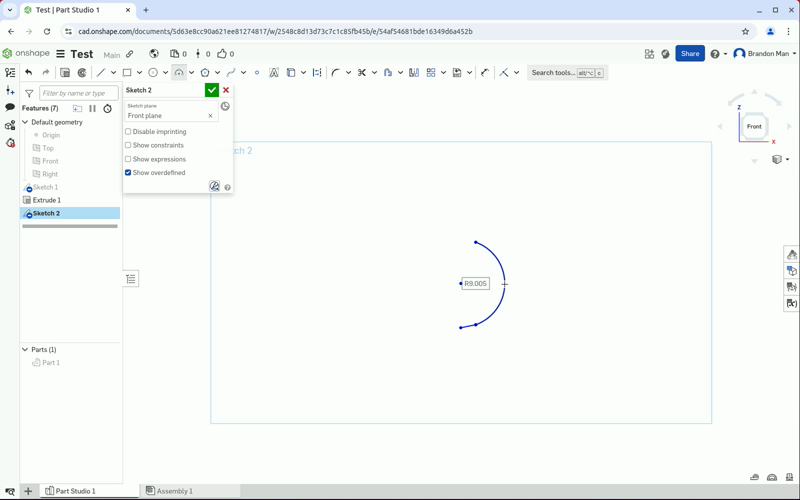
key(esc)
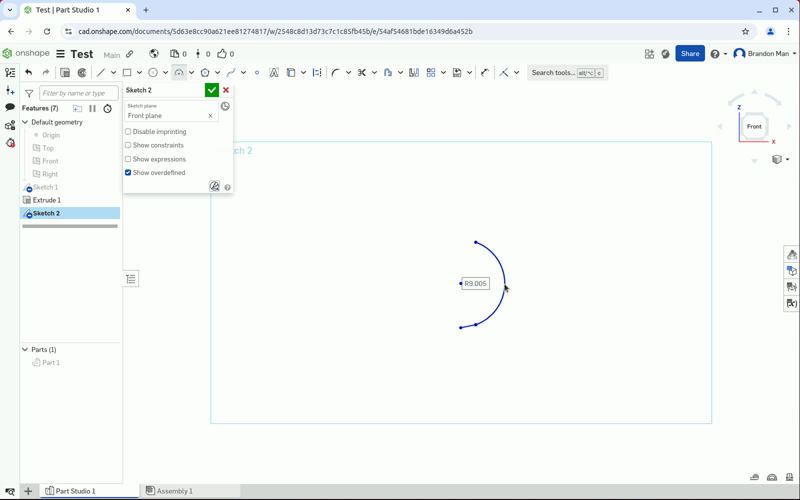
key(l)
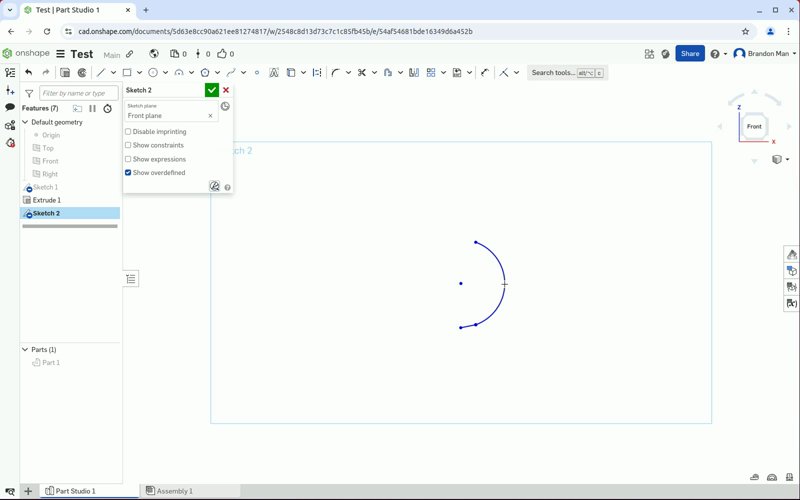
mouse_move(475, 242)
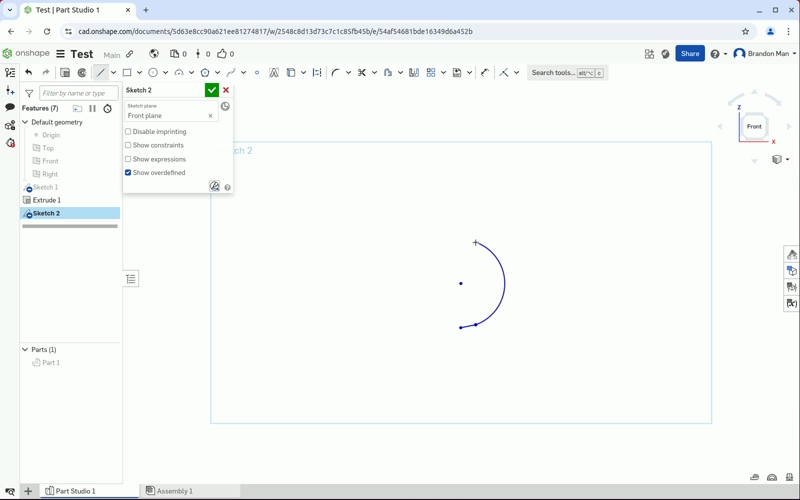
click(475, 242)
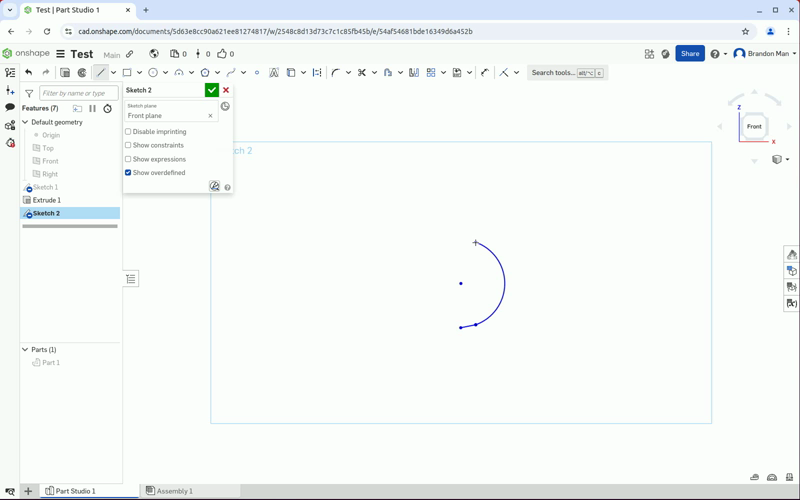
key_down(shift)
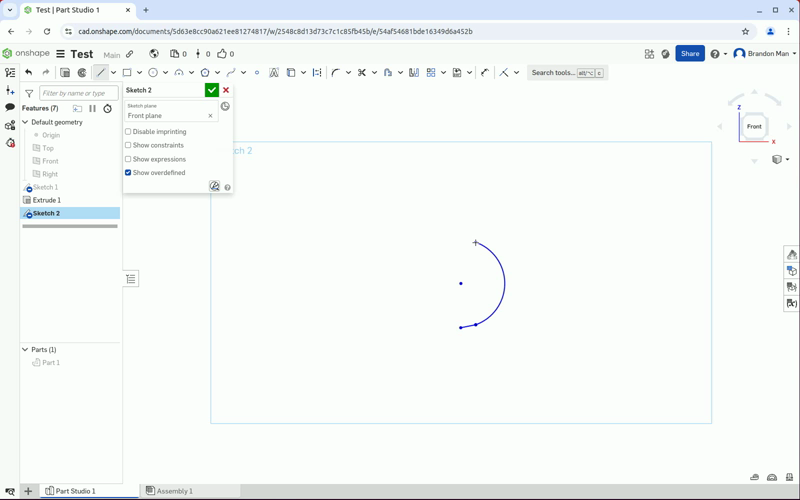
mouse_move(505, 242)
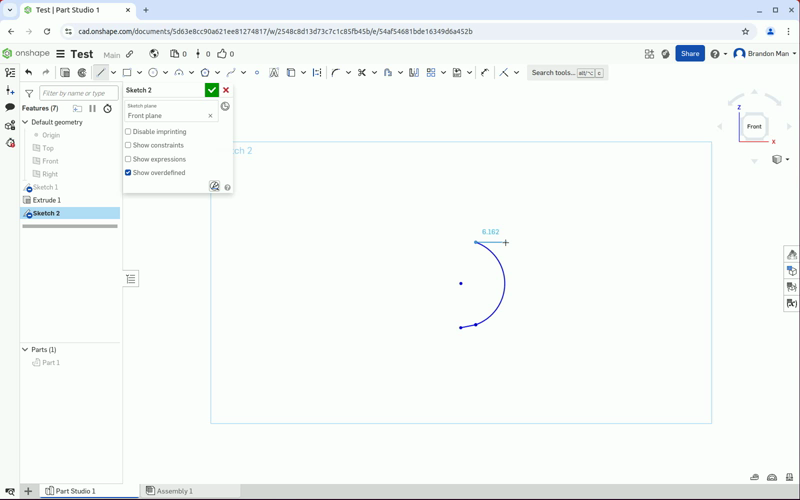
mouse_move(460, 239)
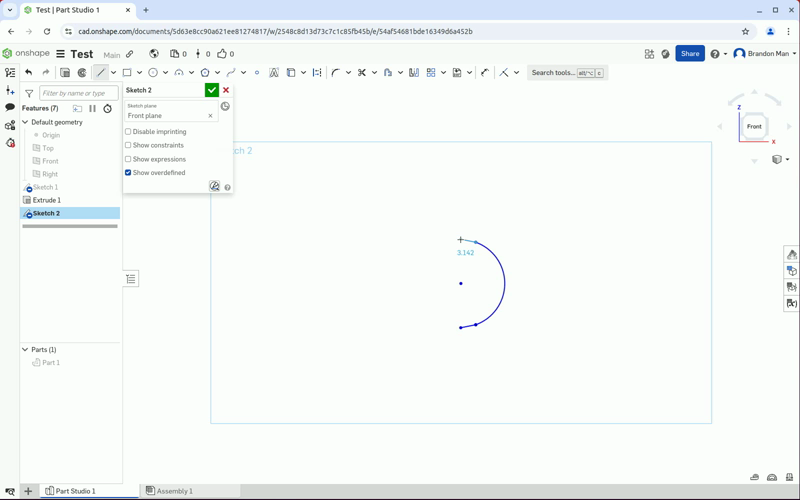
click(460, 239)
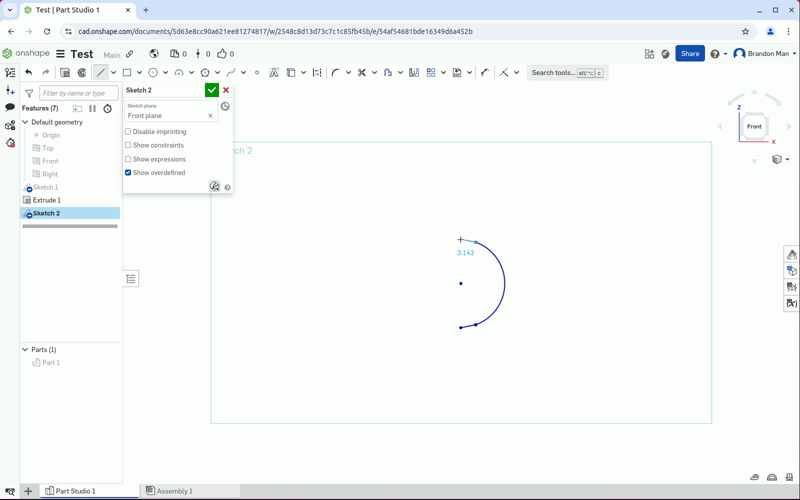
key_up(shift)
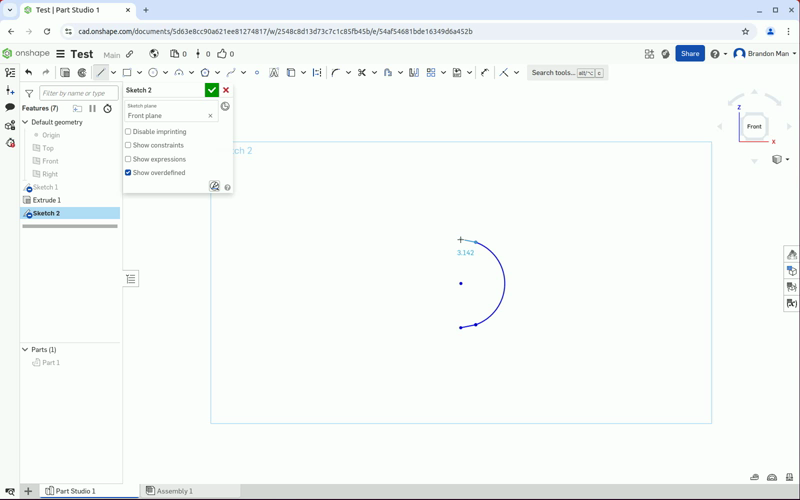
key(esc)
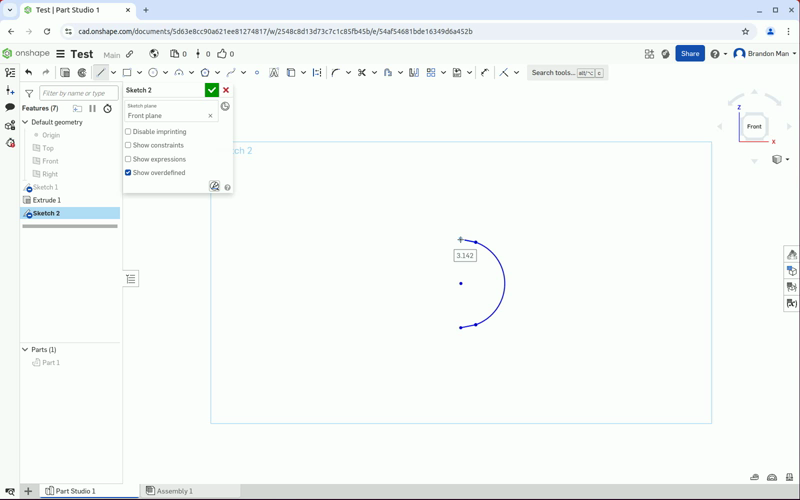
key(a)
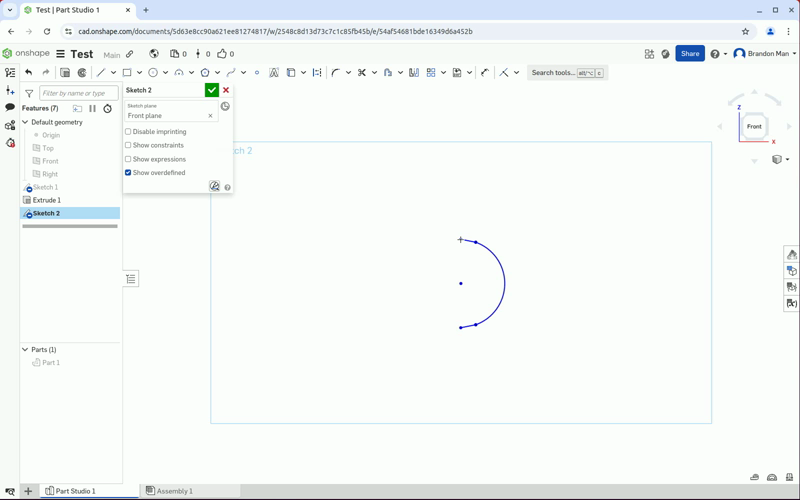
mouse_move(460, 239)
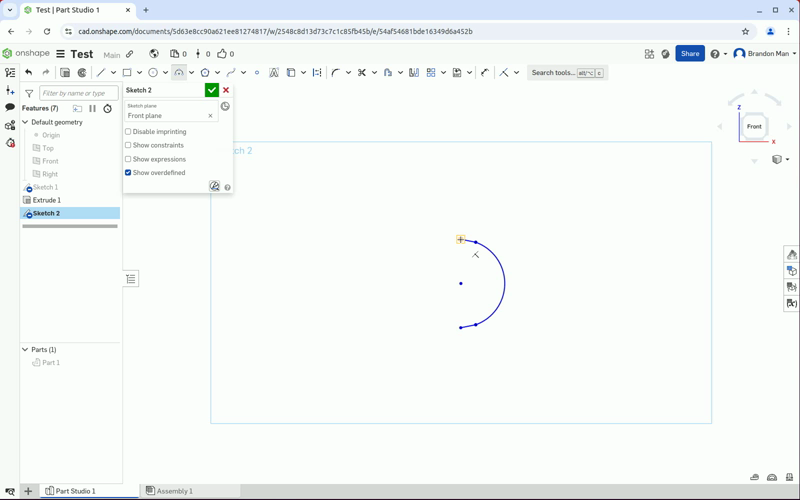
click(460, 239)
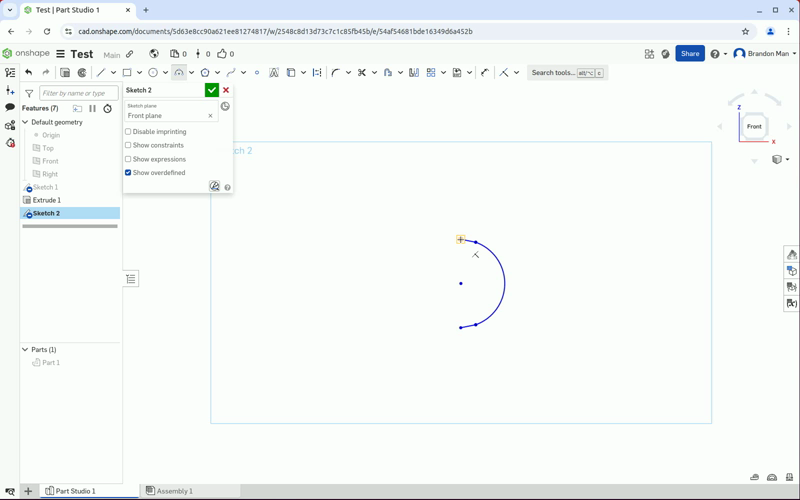
mouse_move(460, 327)
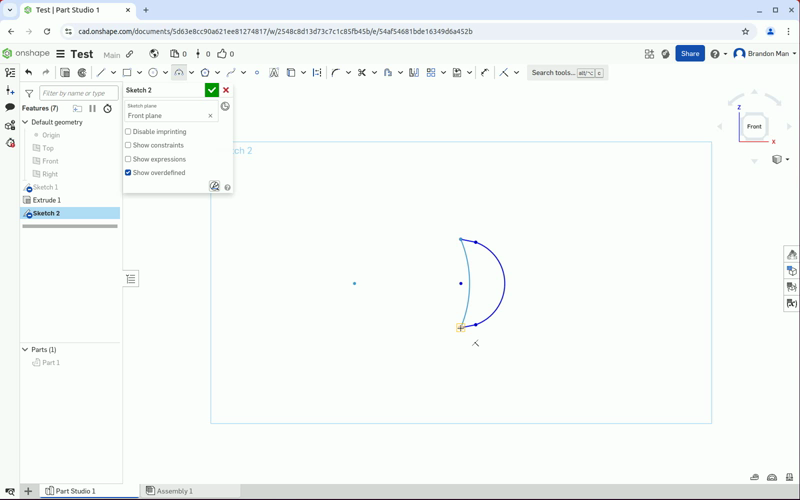
click(460, 327)
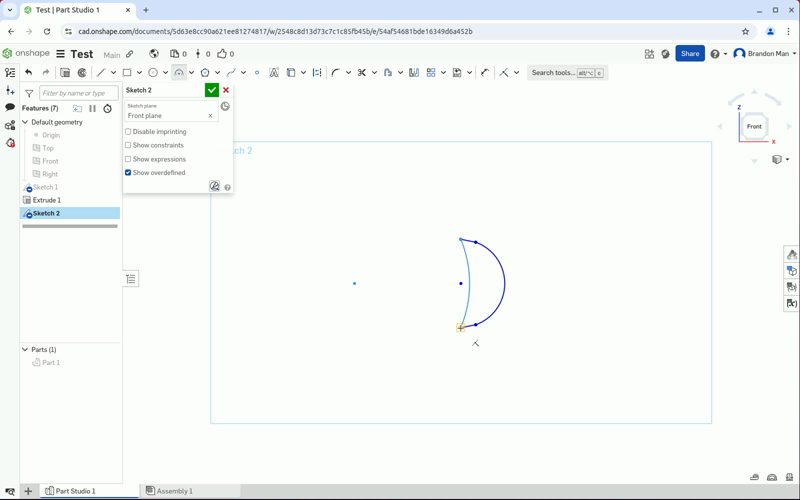
key_down(shift)
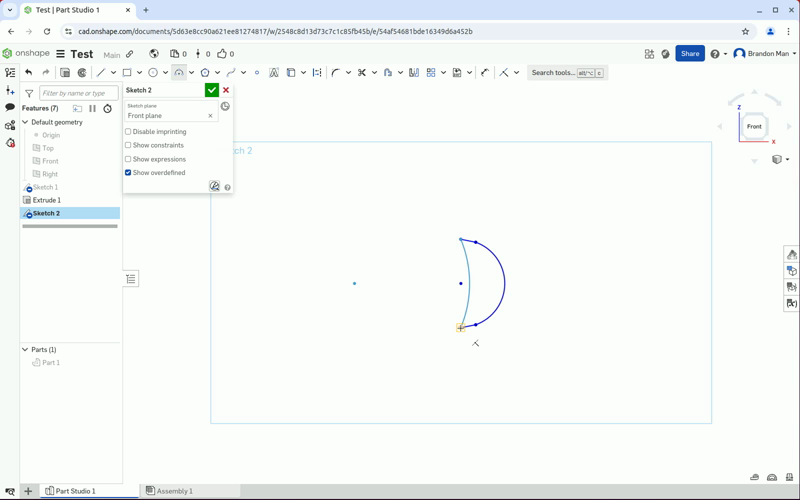
mouse_move(416, 283)
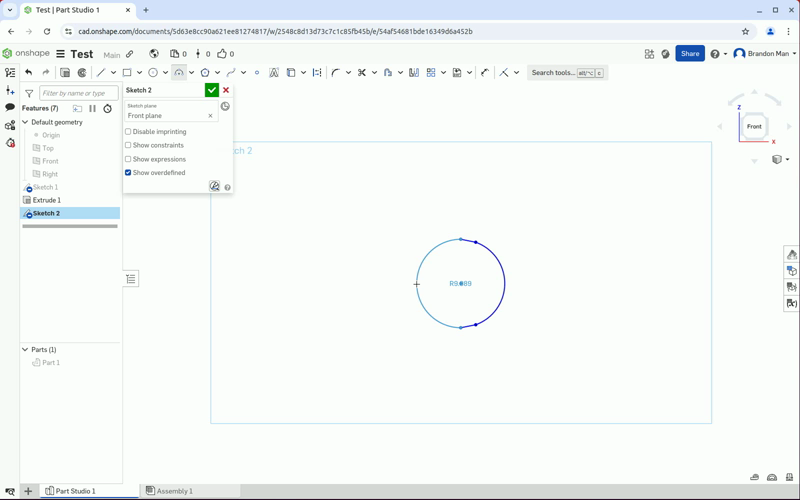
click(416, 283)
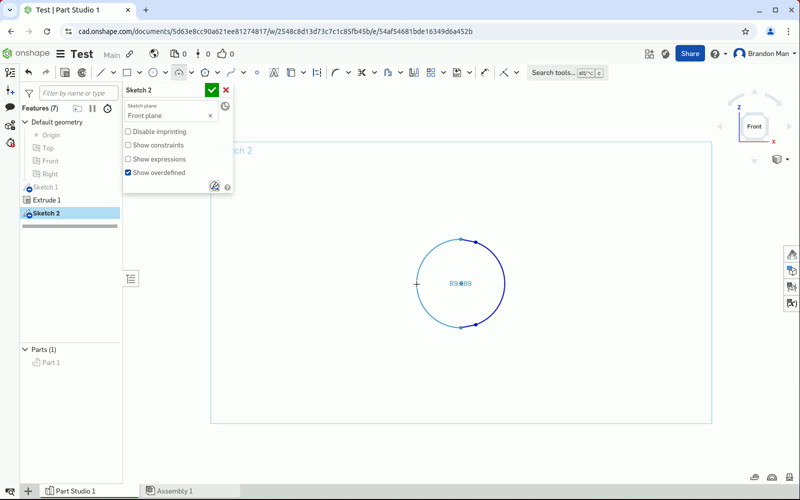
key_up(shift)
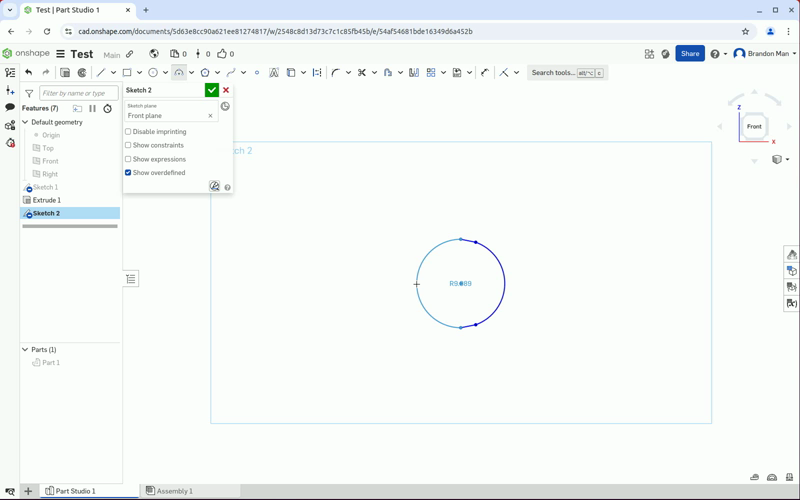
key(esc)
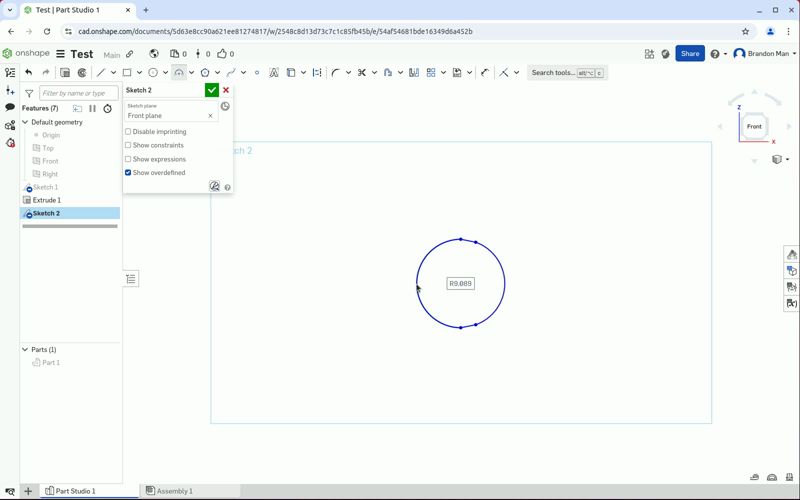
key(l)
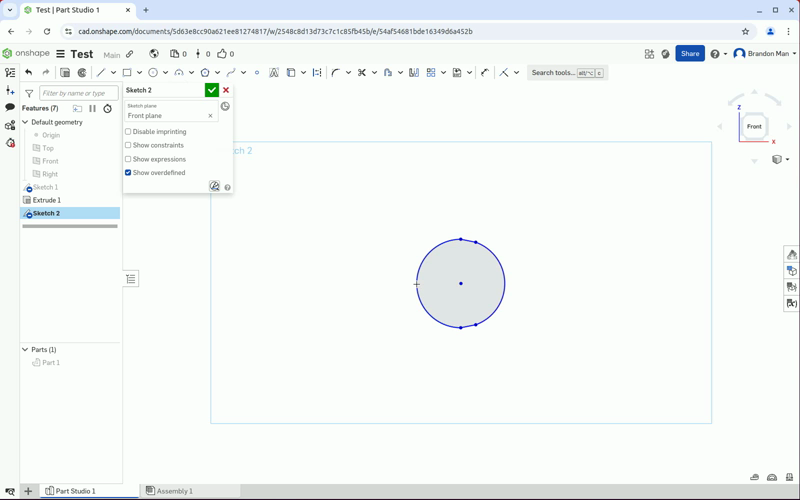
key_down(shift)
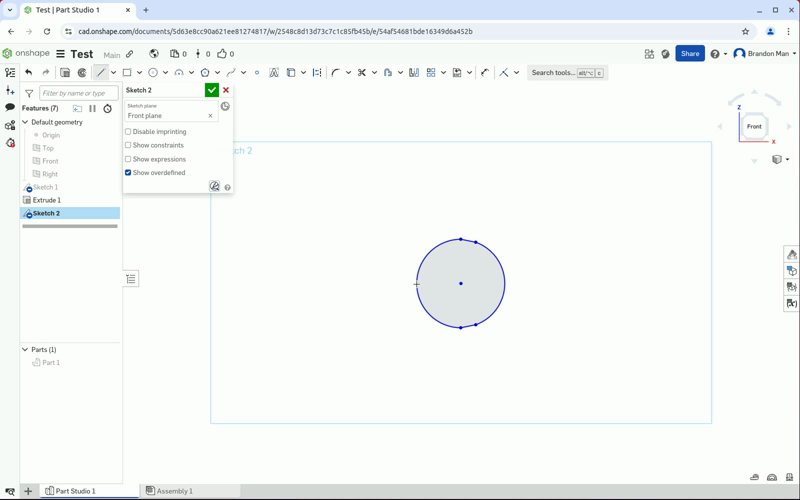
mouse_move(431, 290)
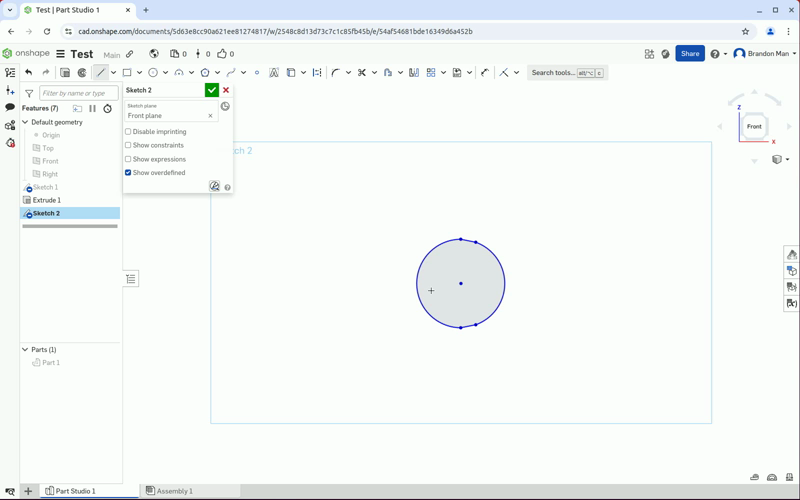
click(431, 290)
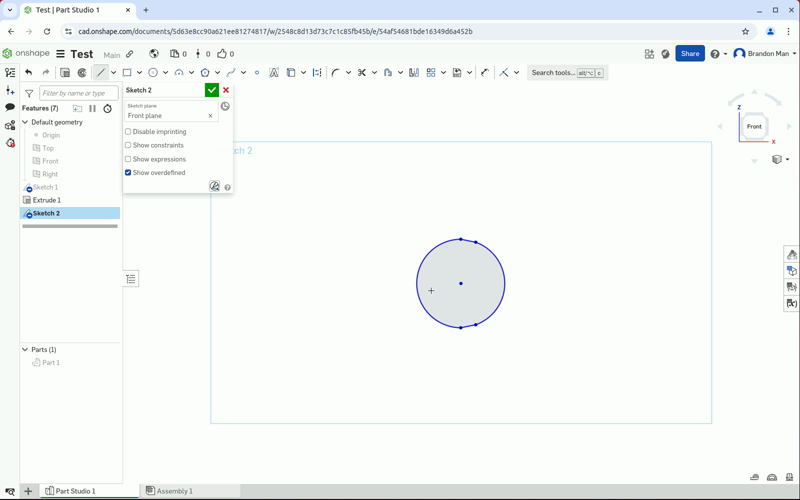
key_up(shift)
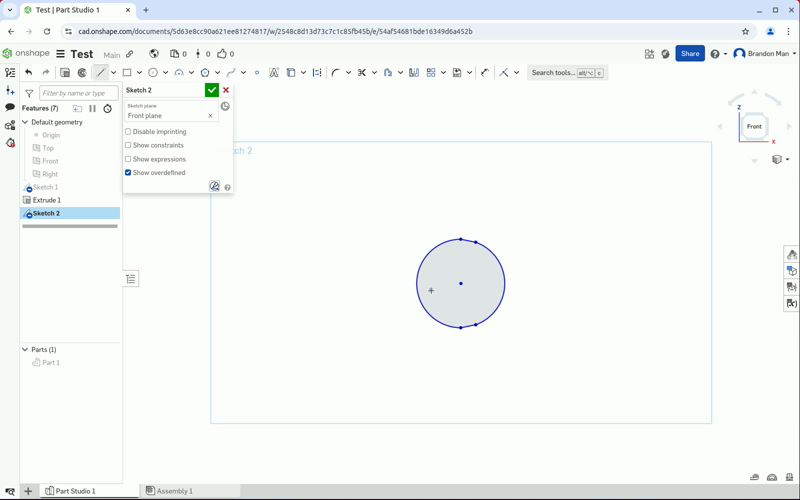
key_down(shift)
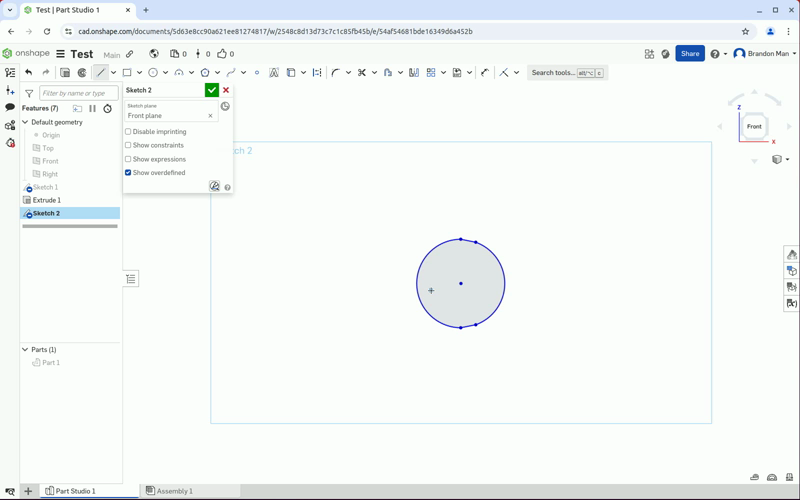
mouse_move(461, 290)
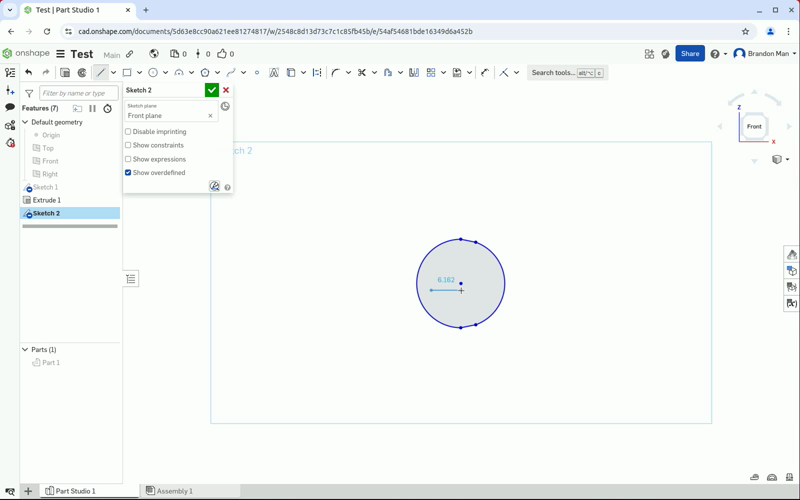
mouse_move(440, 290)
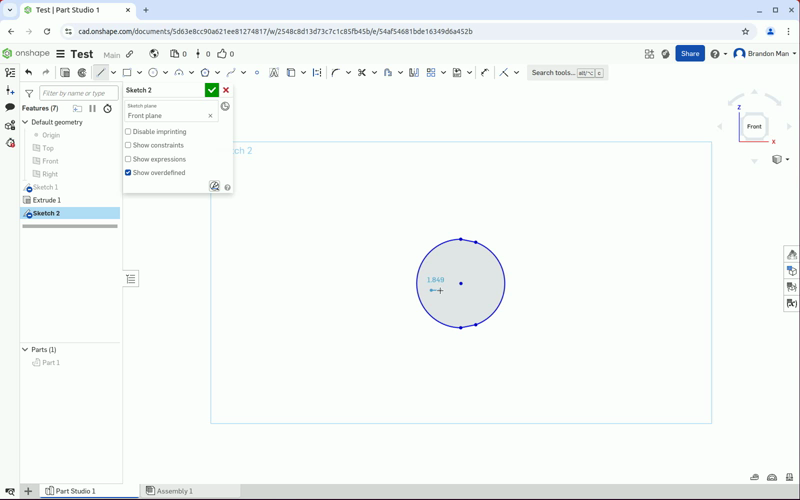
click(440, 290)
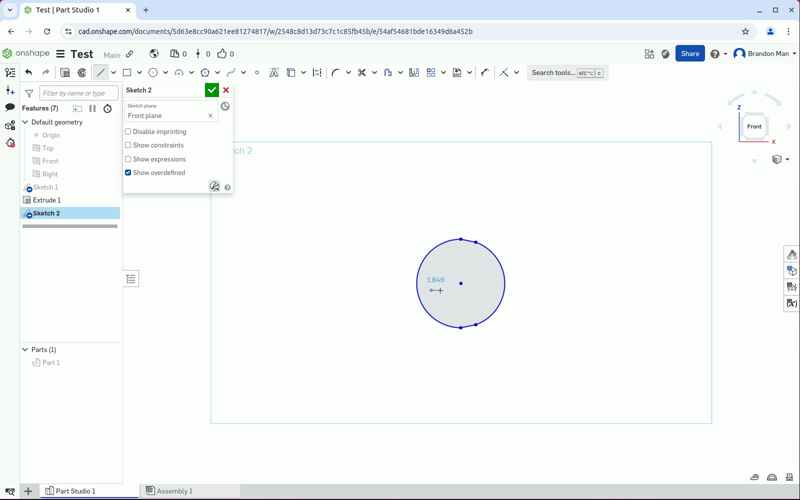
key_up(shift)
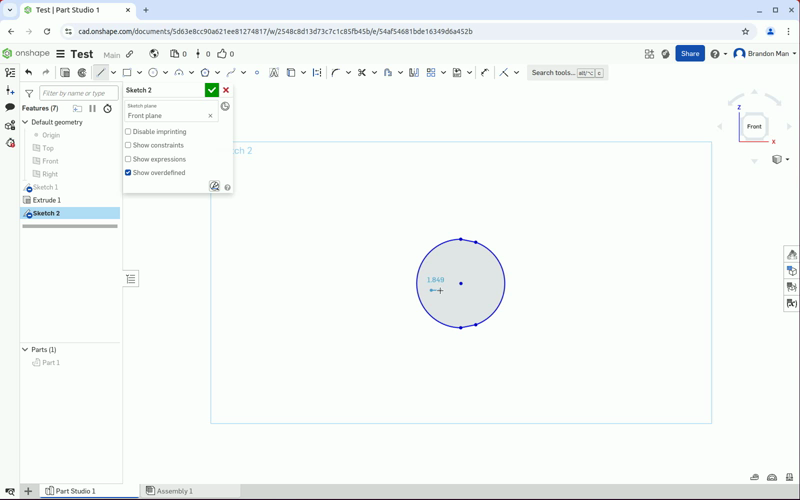
key(esc)
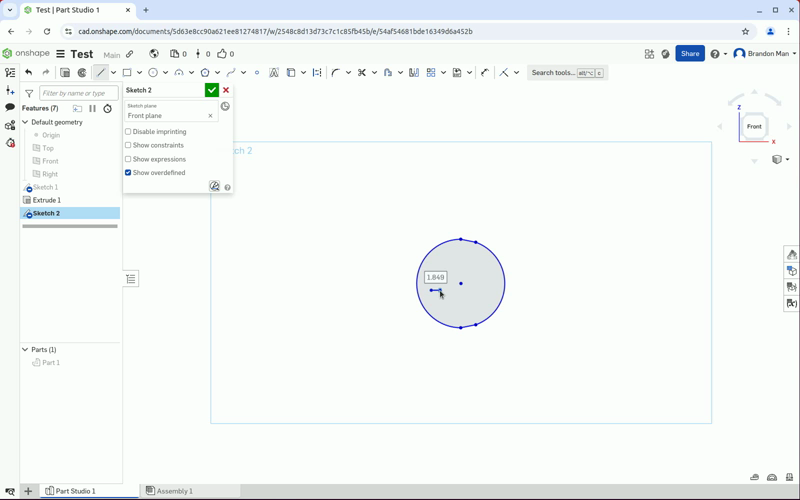
key(a)
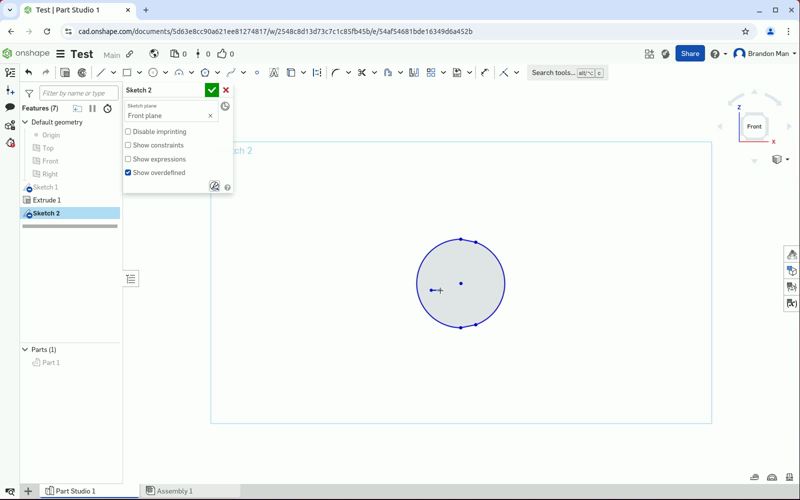
mouse_move(440, 290)
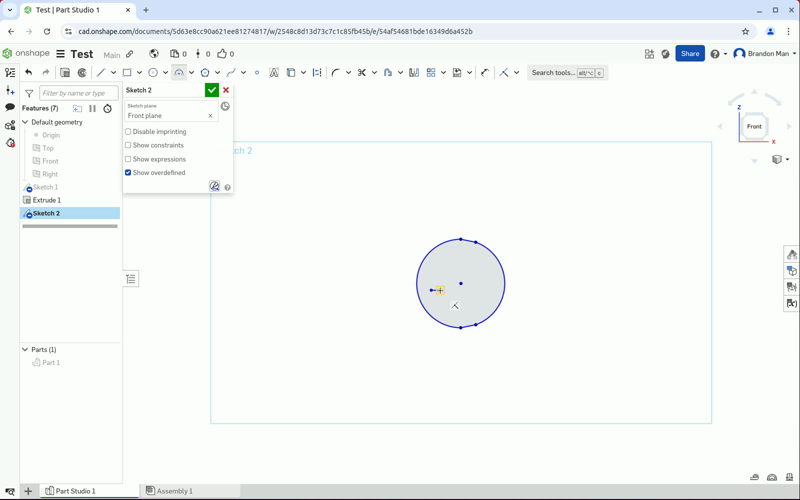
click(440, 290)
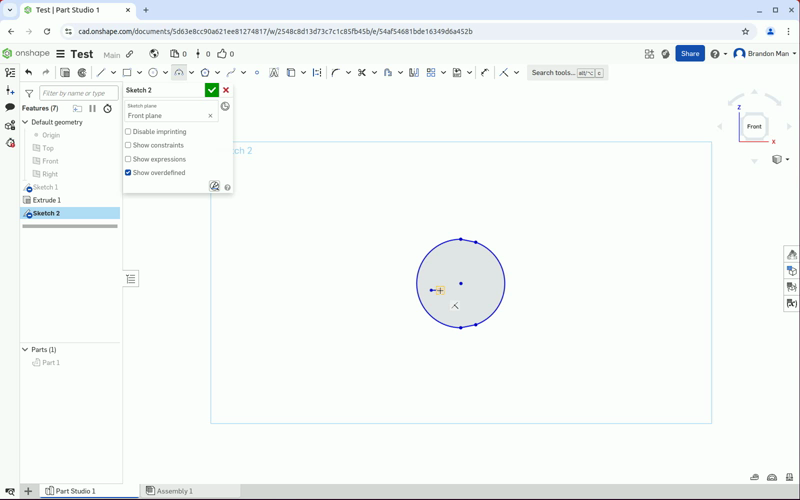
key_down(shift)
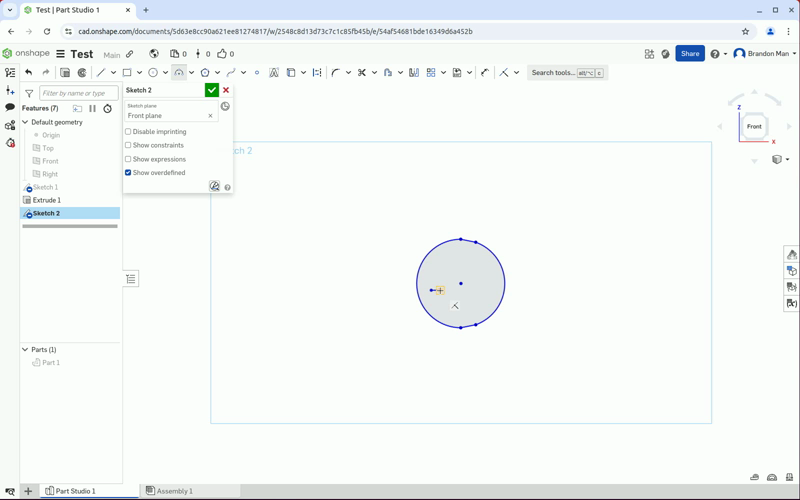
mouse_move(481, 290)
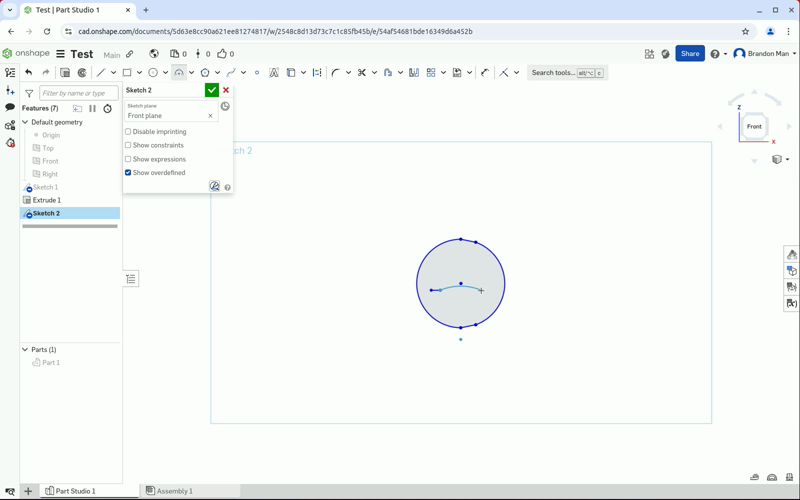
click(481, 290)
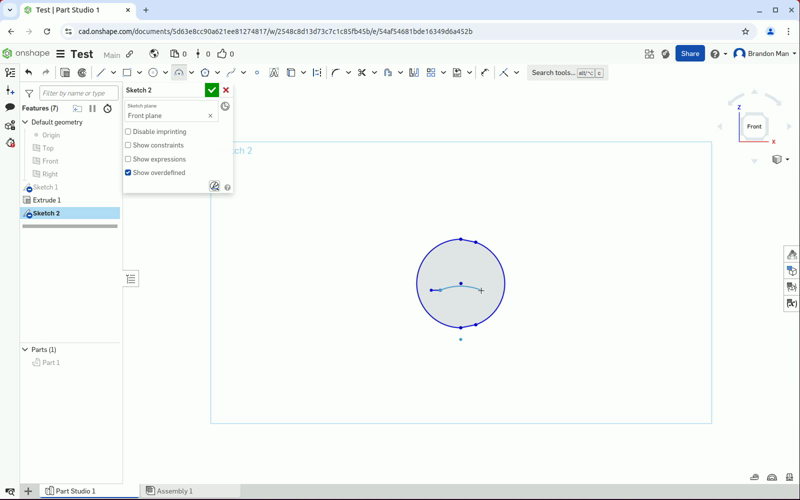
mouse_move(460, 304)
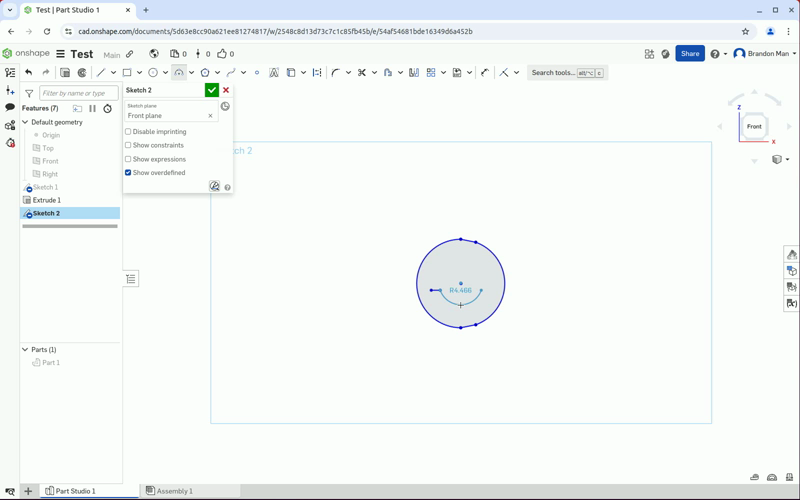
click(460, 304)
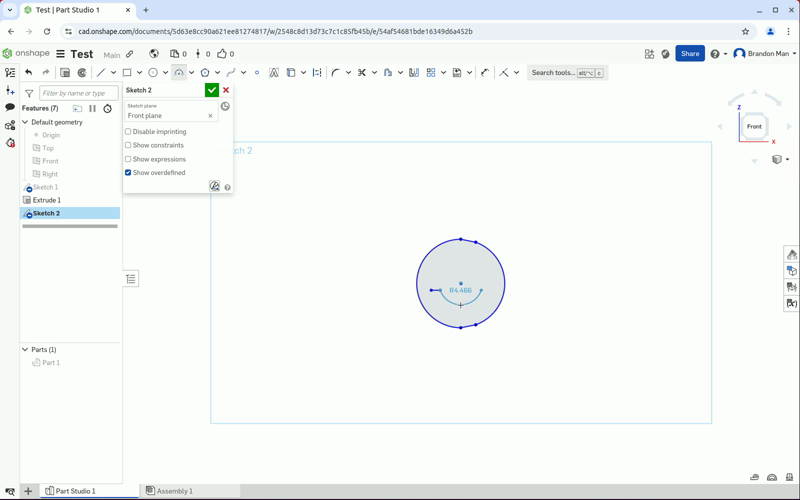
key_up(shift)
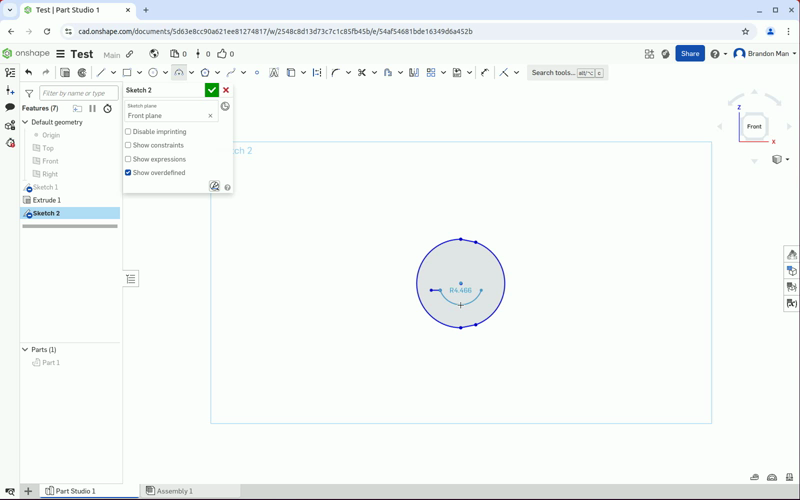
key(esc)
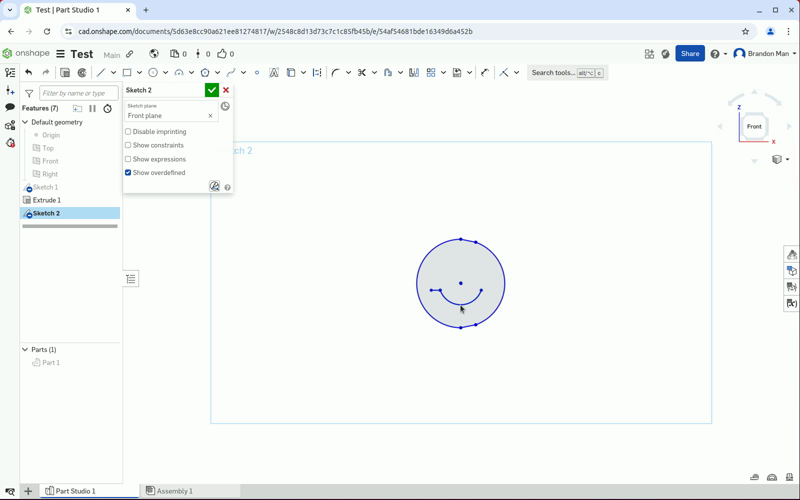
key(l)
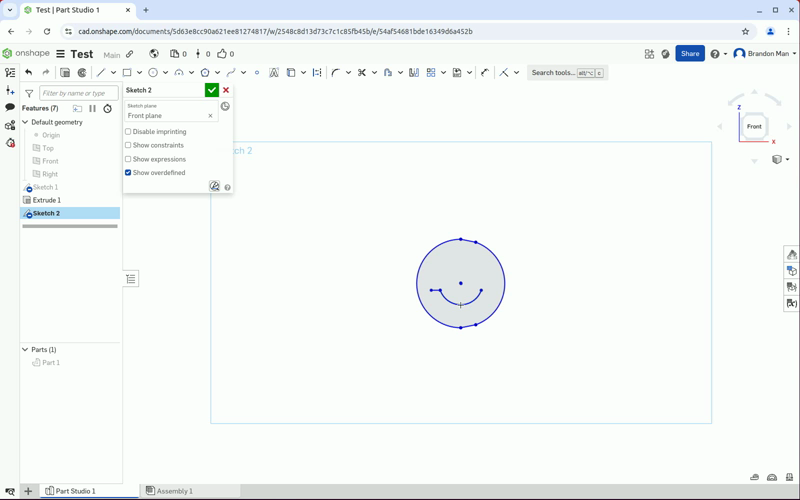
mouse_move(481, 290)
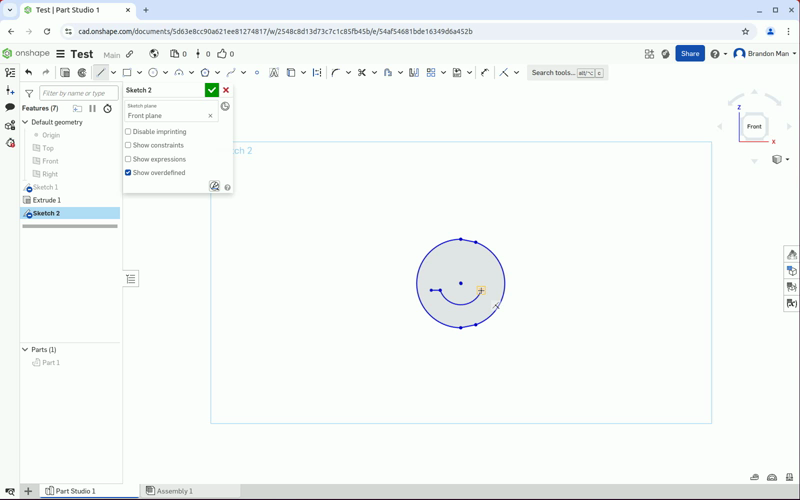
click(481, 290)
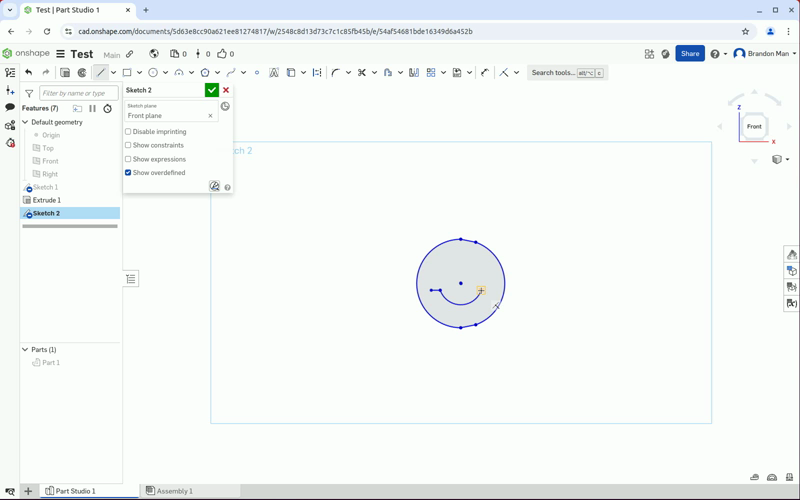
key_down(shift)
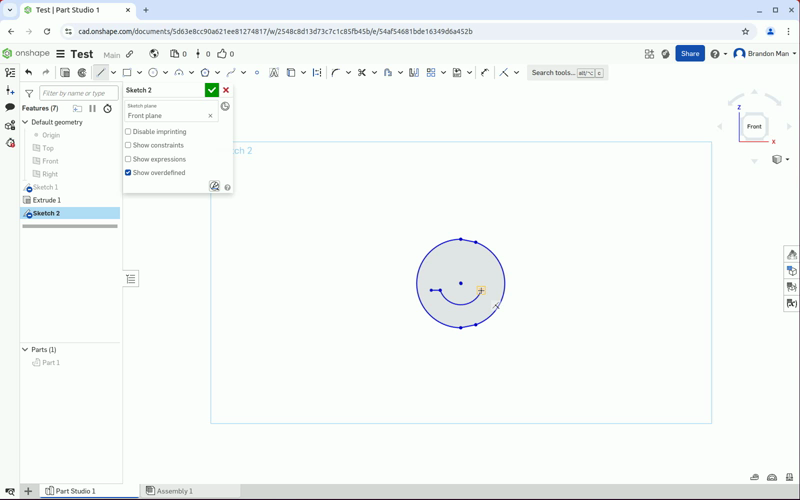
mouse_move(511, 290)
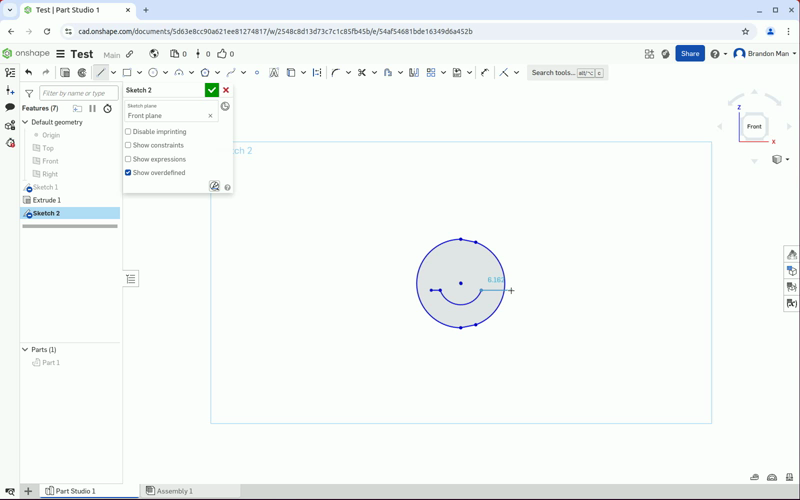
mouse_move(490, 290)
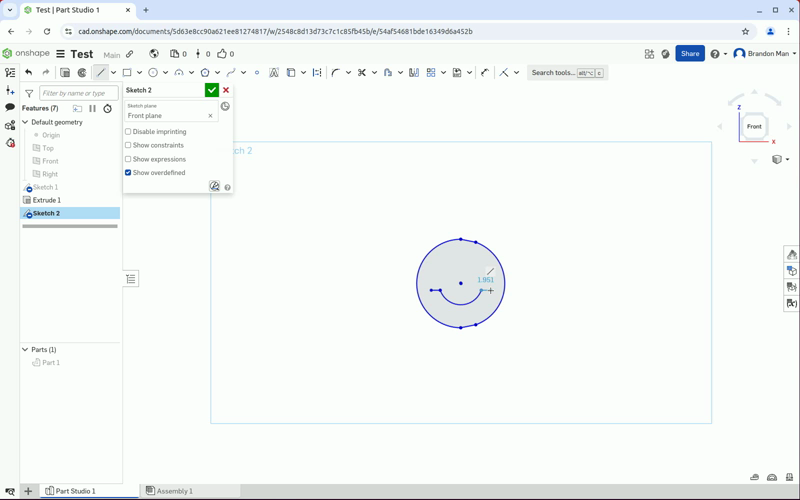
click(490, 290)
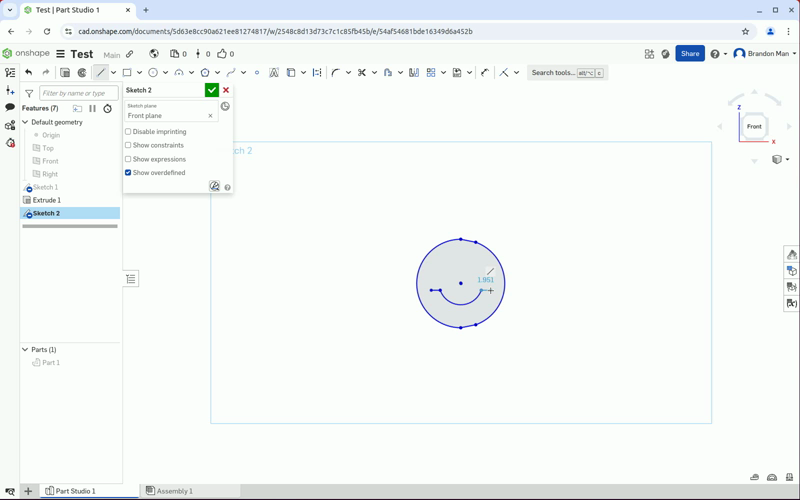
key_up(shift)
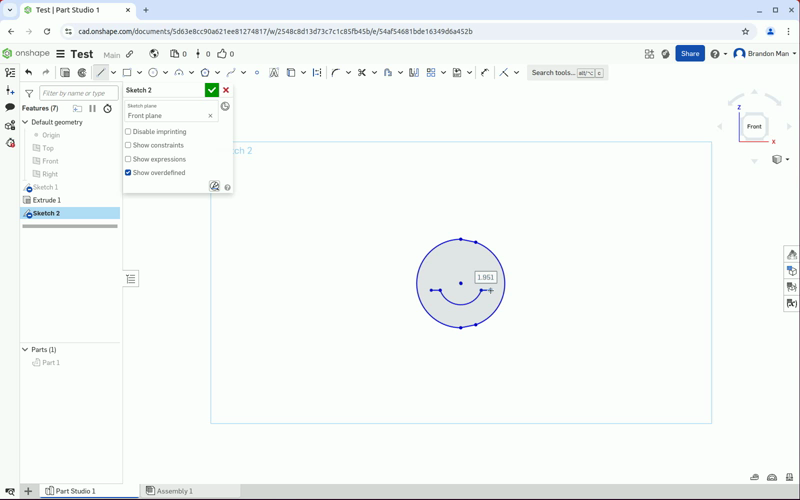
key_down(shift)
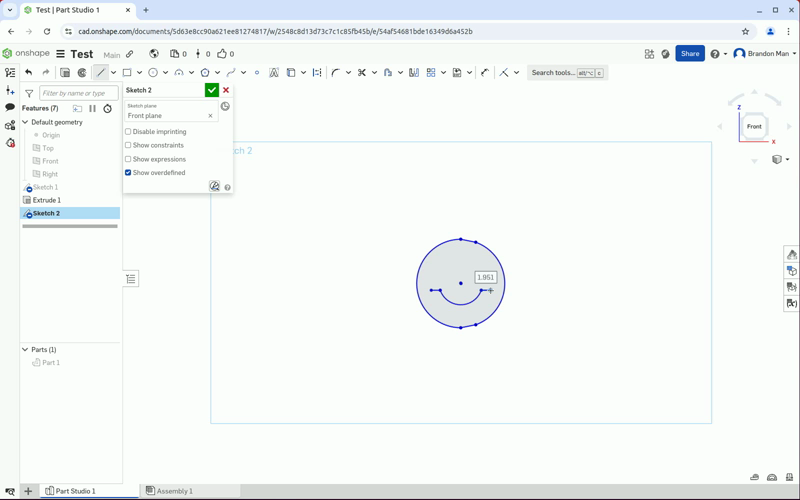
mouse_move(520, 290)
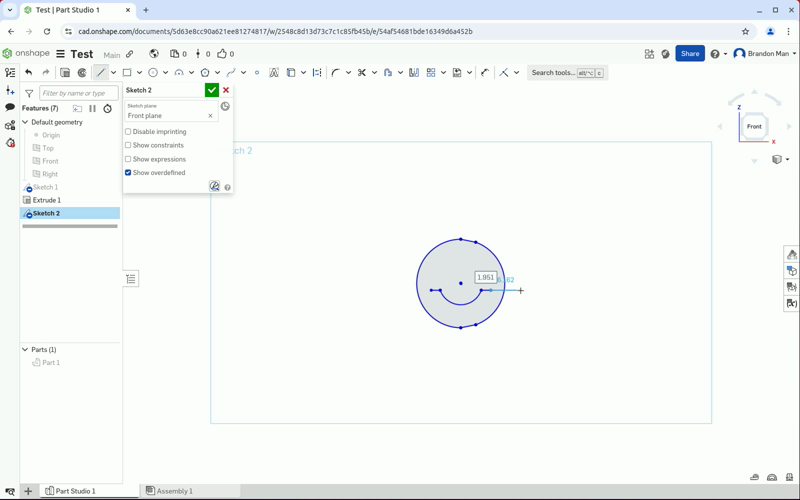
mouse_move(490, 276)
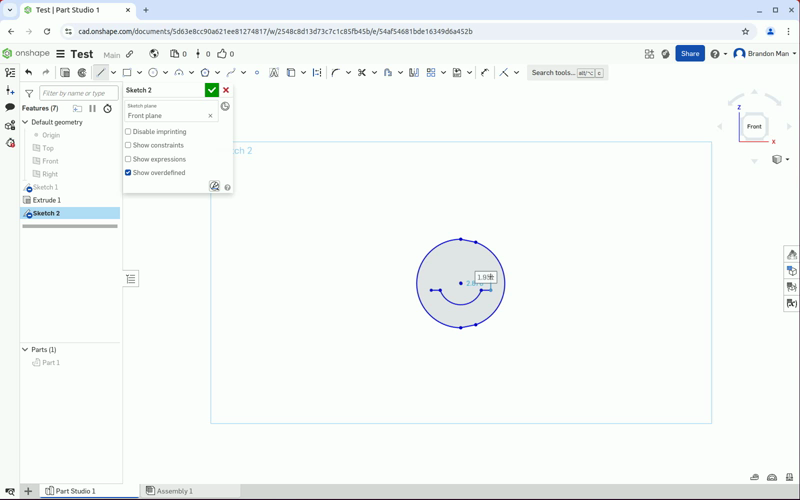
click(490, 276)
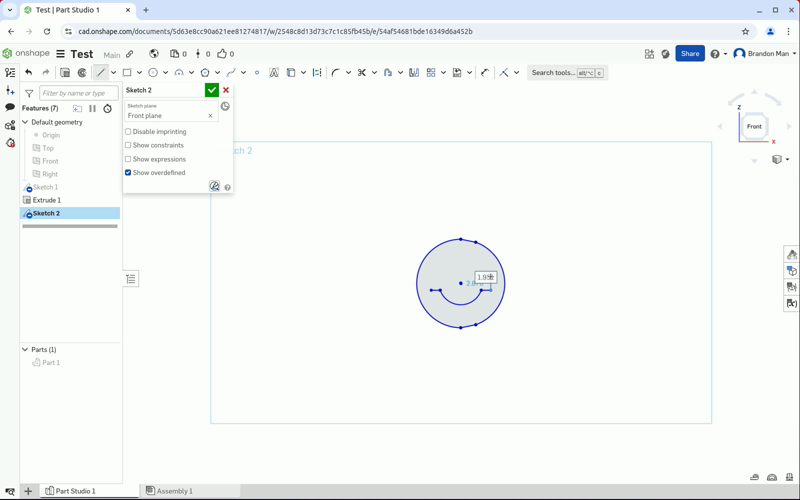
key_up(shift)
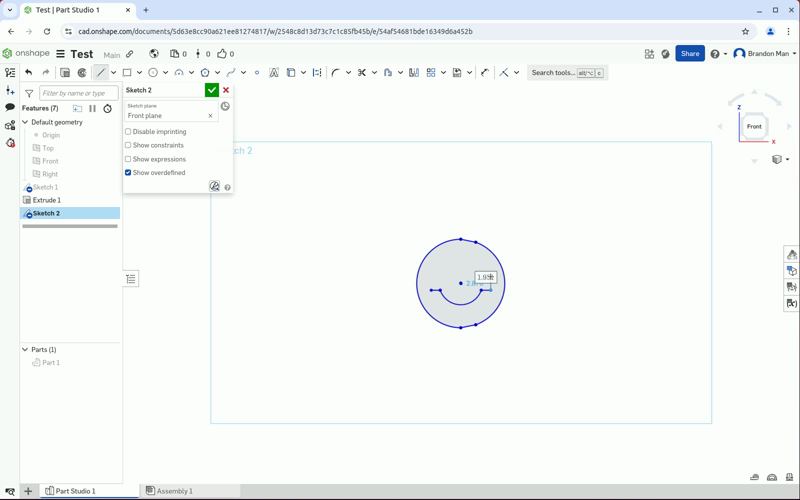
key_down(shift)
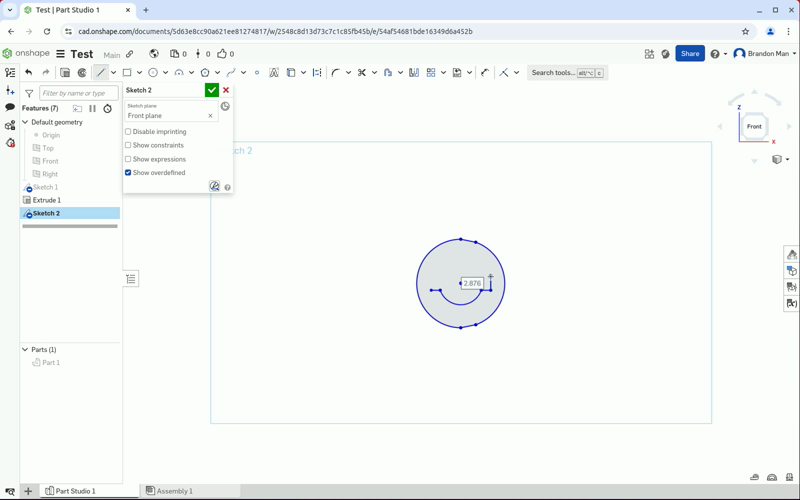
mouse_move(520, 276)
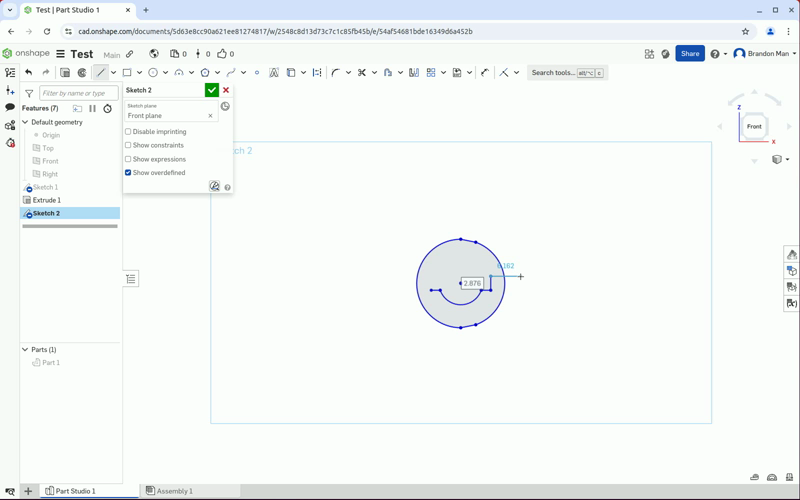
mouse_move(481, 276)
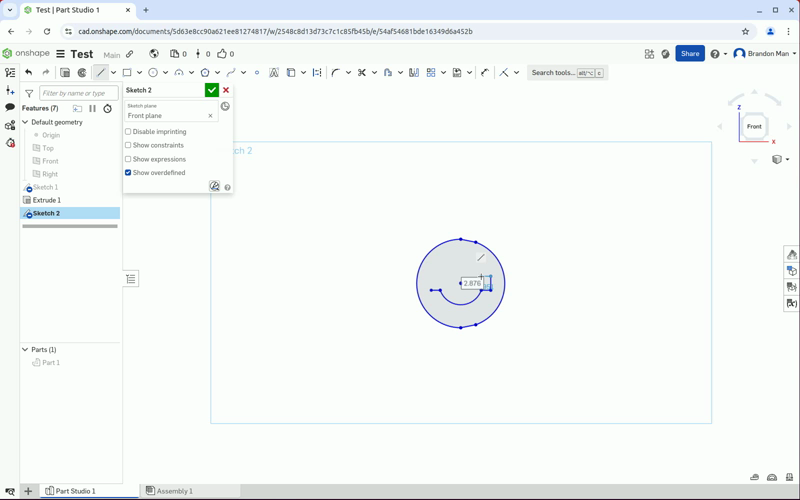
click(481, 276)
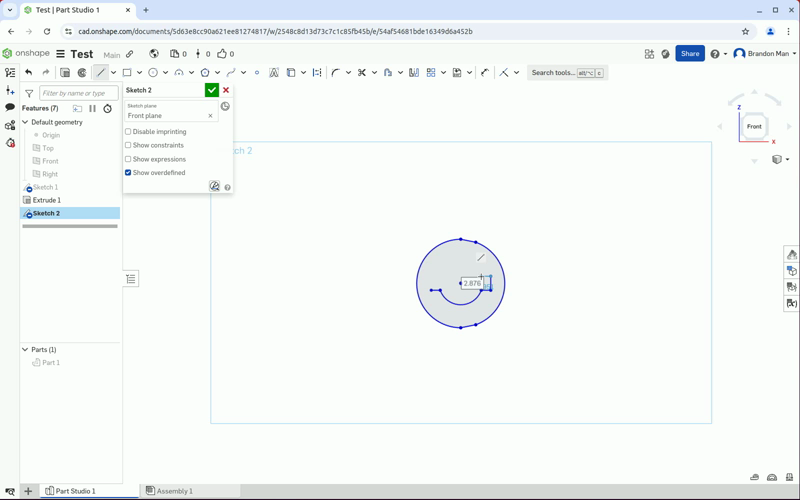
key_up(shift)
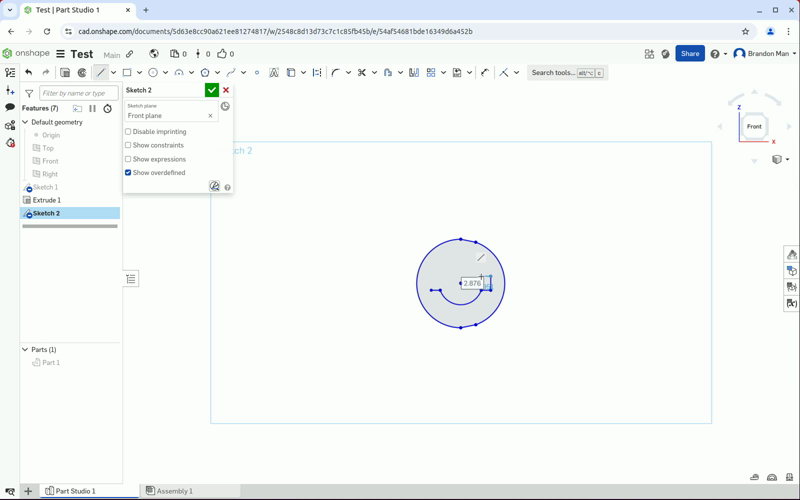
key(esc)
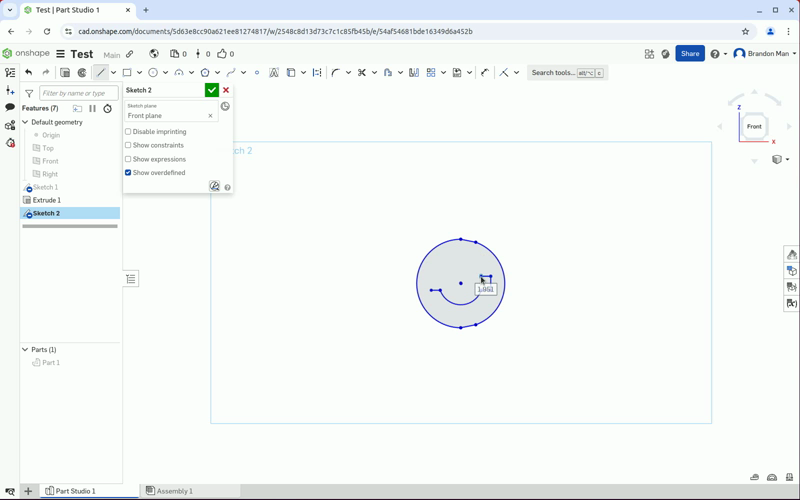
key(a)
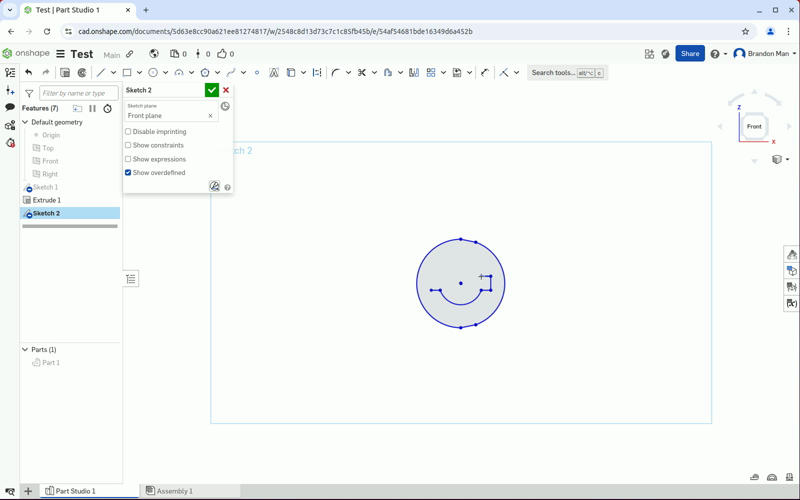
mouse_move(481, 276)
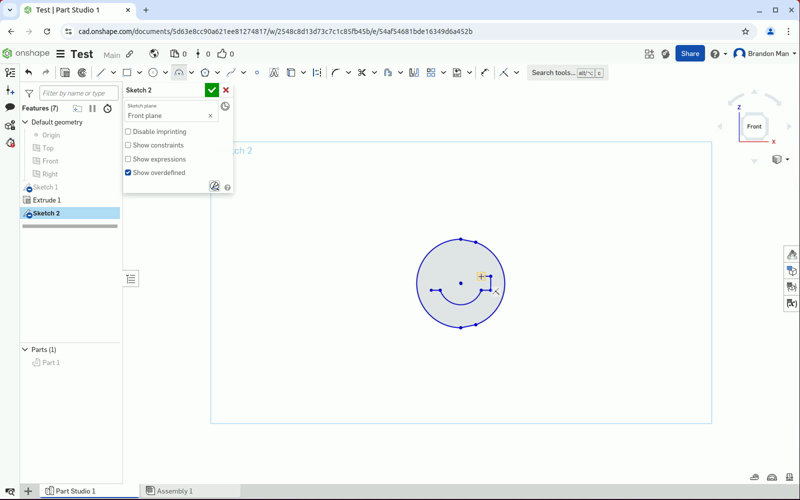
click(481, 276)
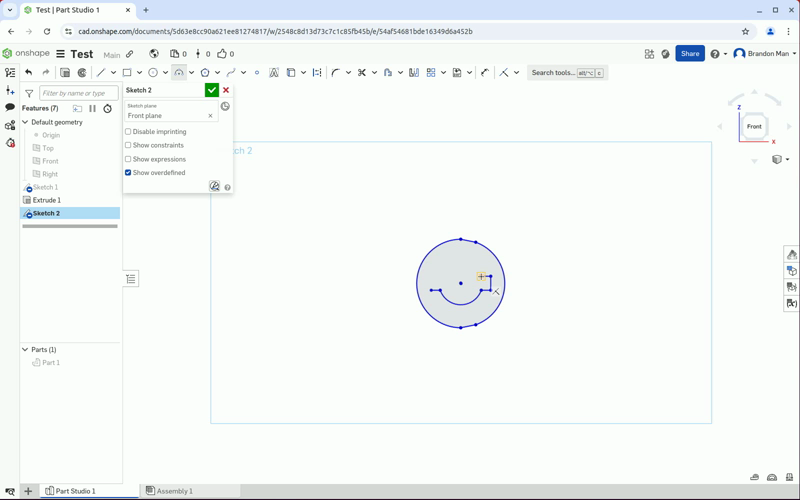
key_down(shift)
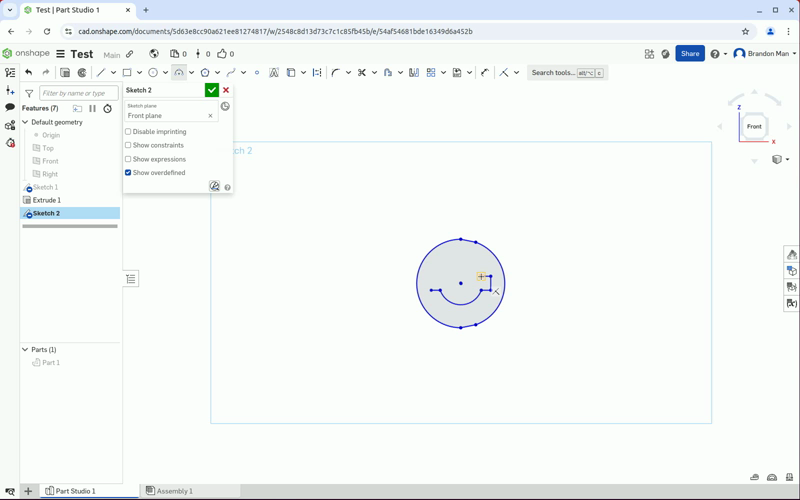
mouse_move(440, 276)
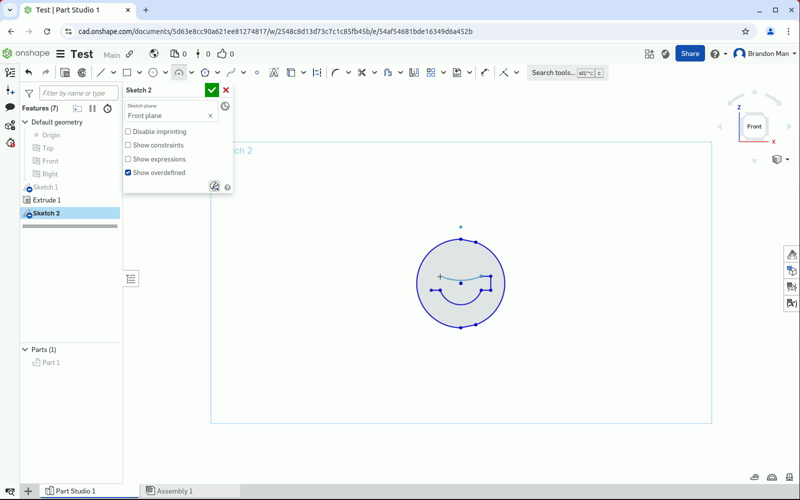
click(440, 276)
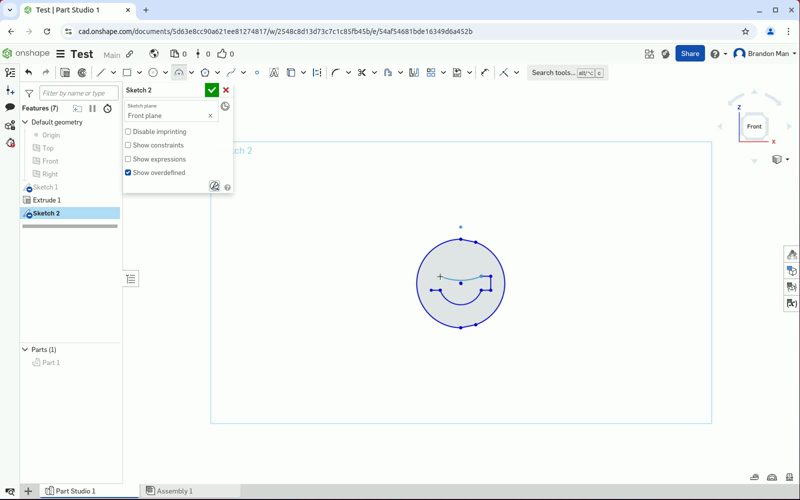
mouse_move(460, 262)
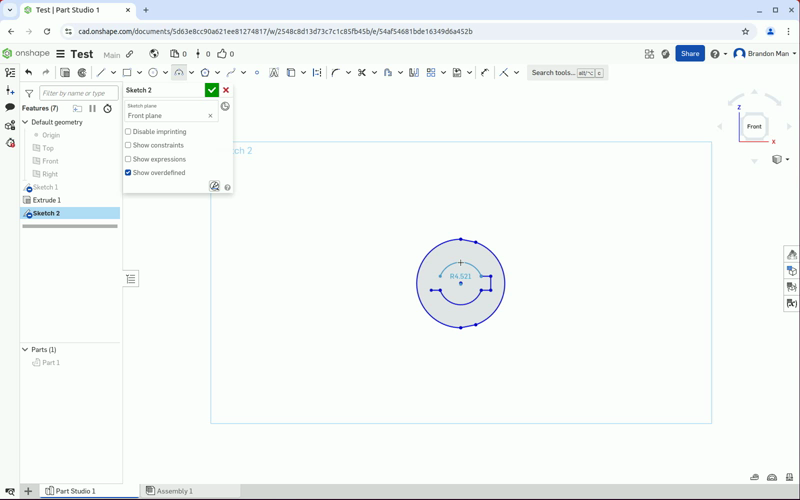
click(460, 262)
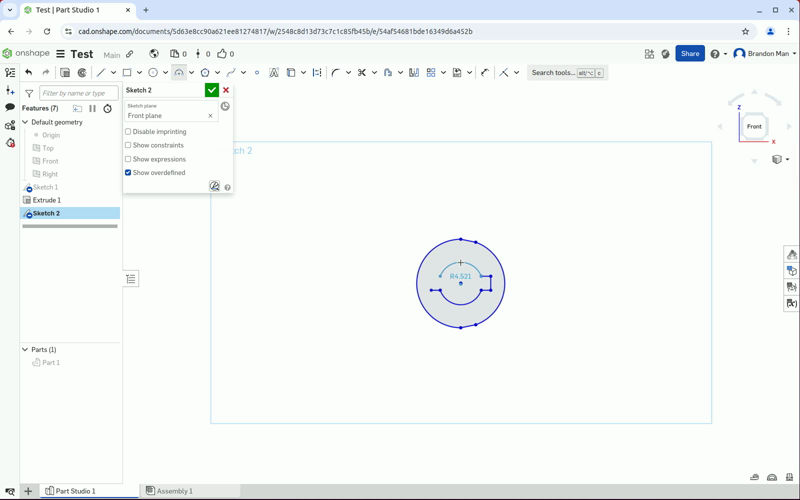
key_up(shift)
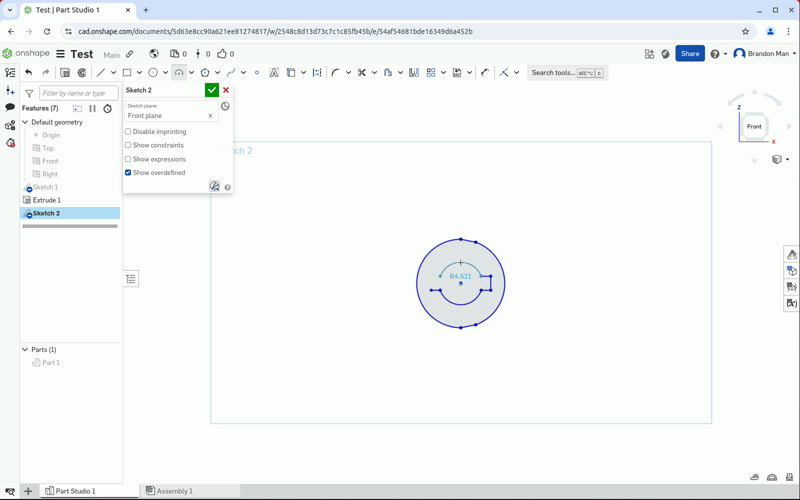
key(esc)
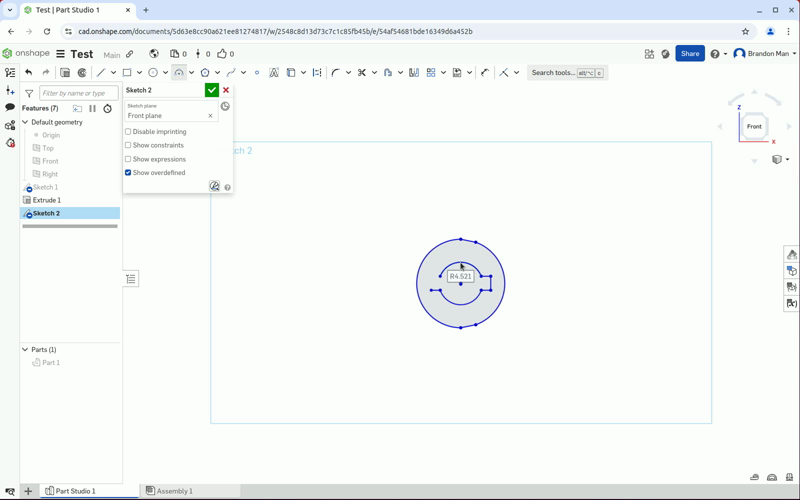
key(l)
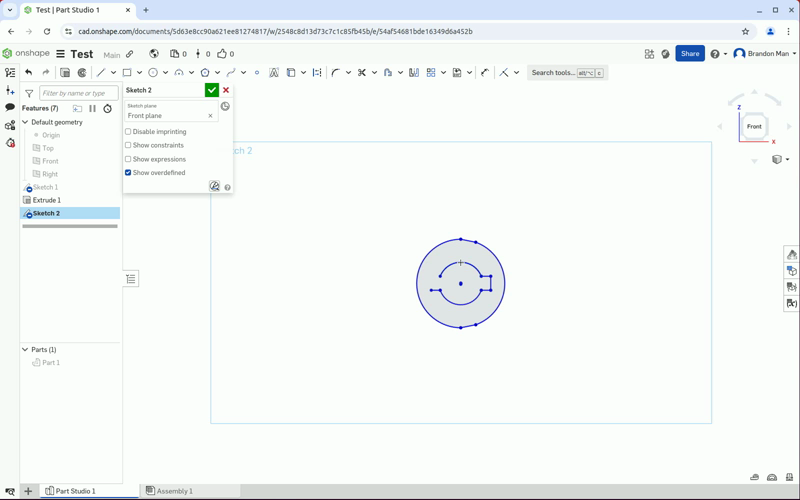
mouse_move(440, 276)
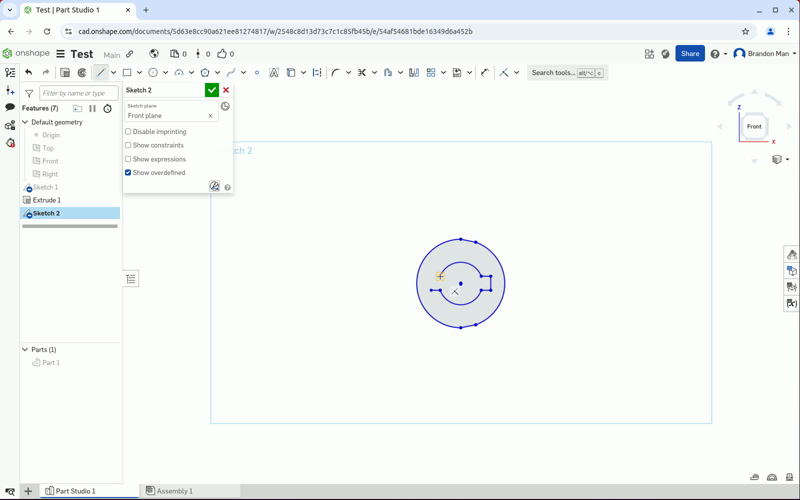
click(440, 276)
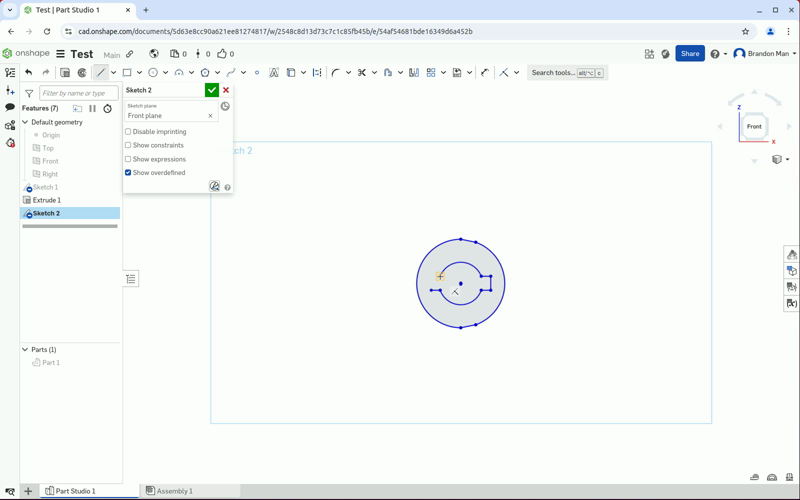
key_down(shift)
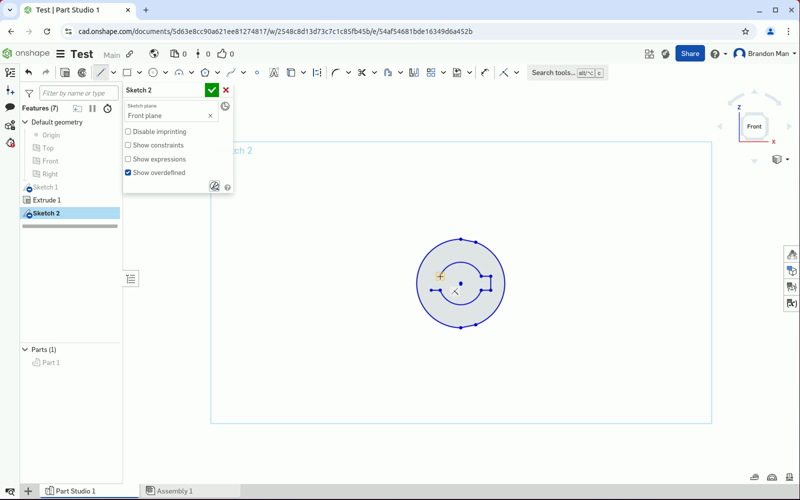
mouse_move(470, 276)
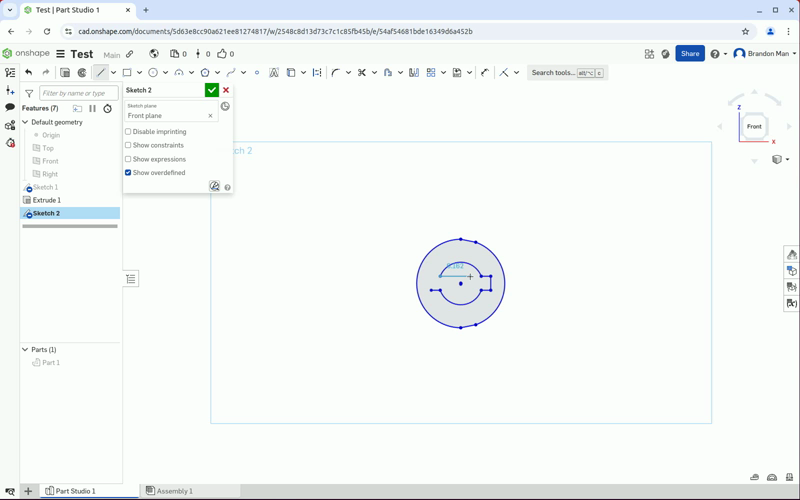
mouse_move(431, 276)
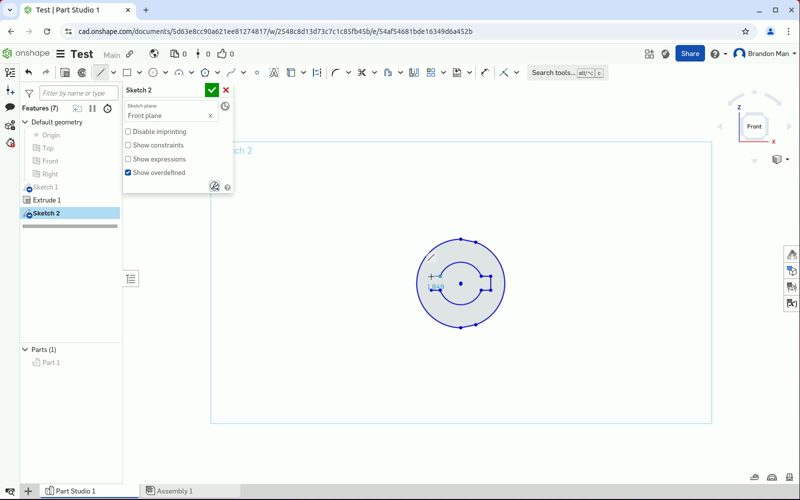
click(431, 276)
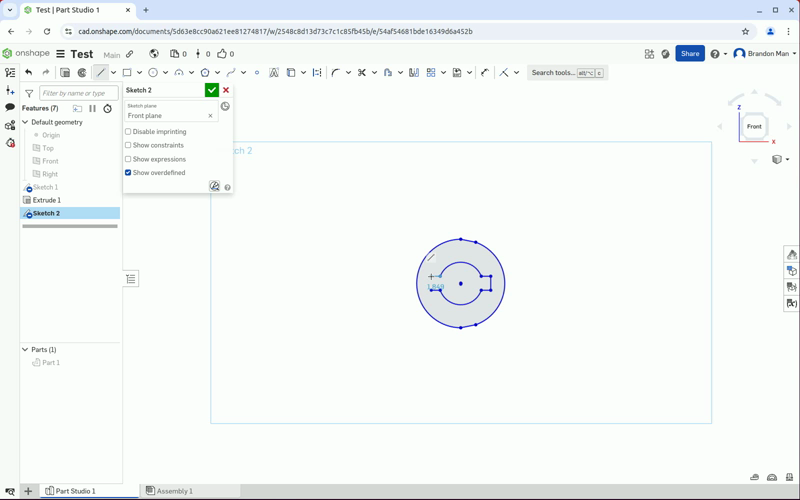
key_up(shift)
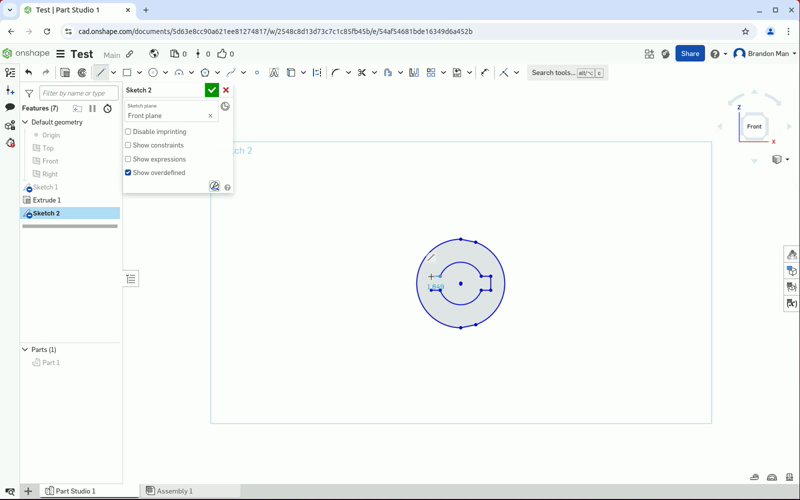
mouse_move(461, 276)
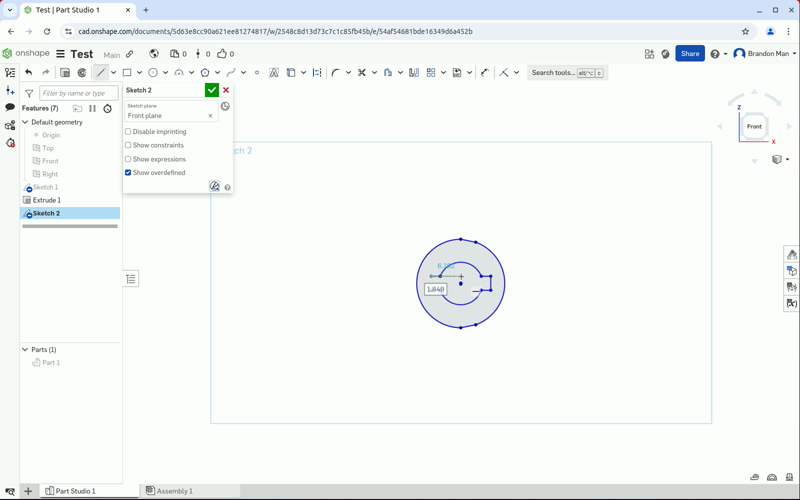
key_down(shift)
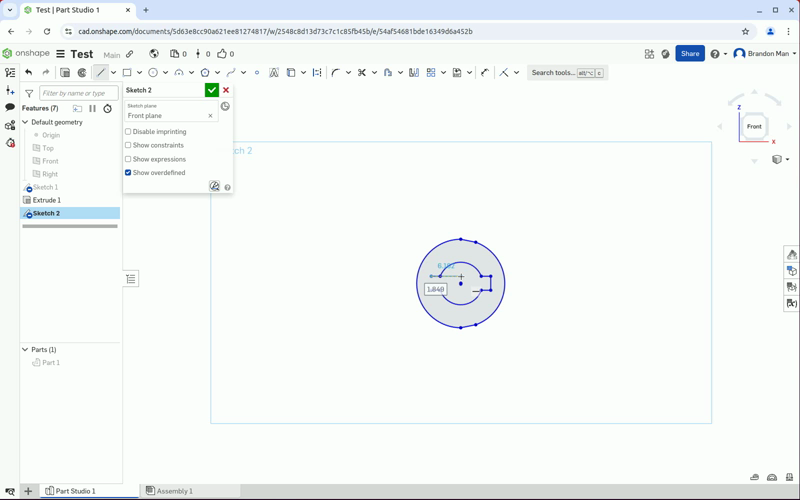
mouse_move(431, 290)
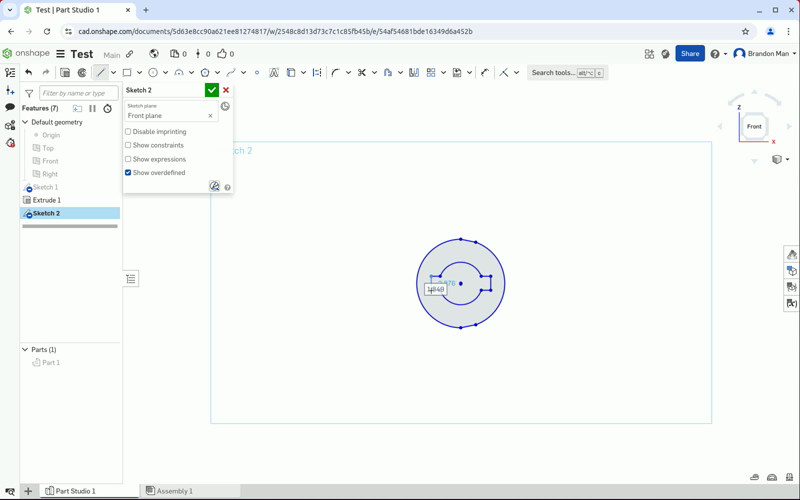
key_up(shift)
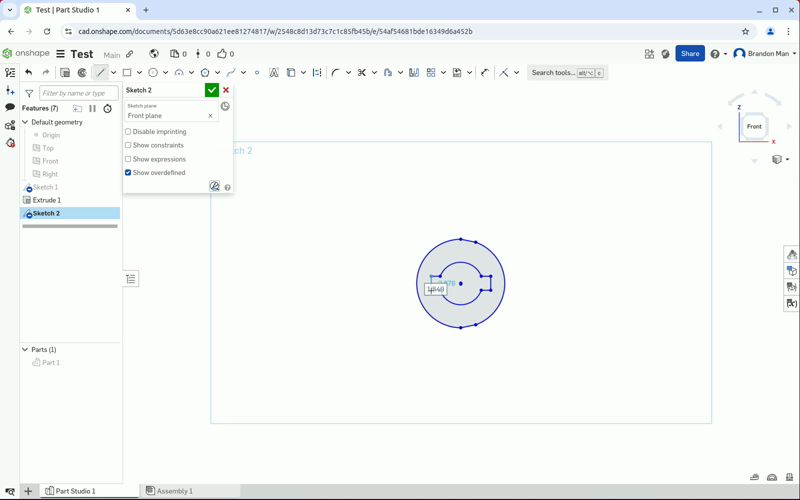
click(431, 290)
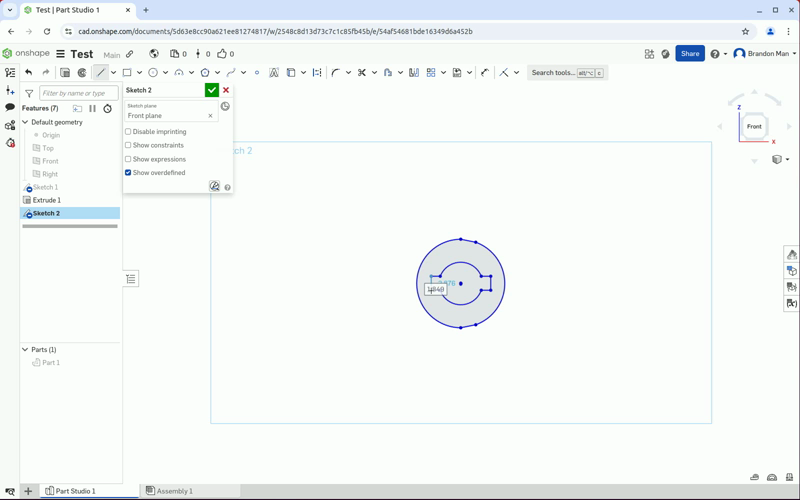
key(esc)
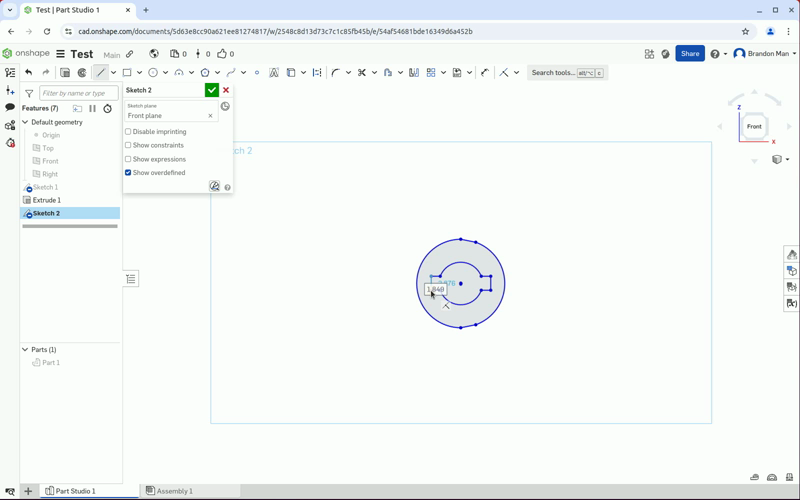
mouse_move(421, 271)
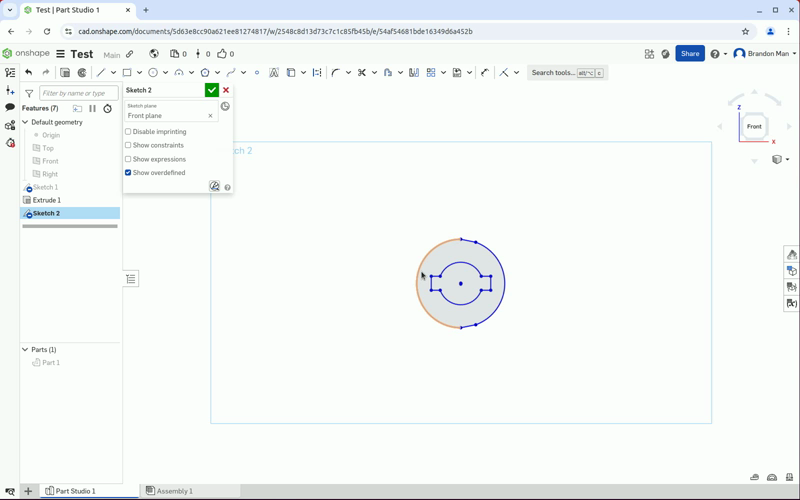
click(421, 271)
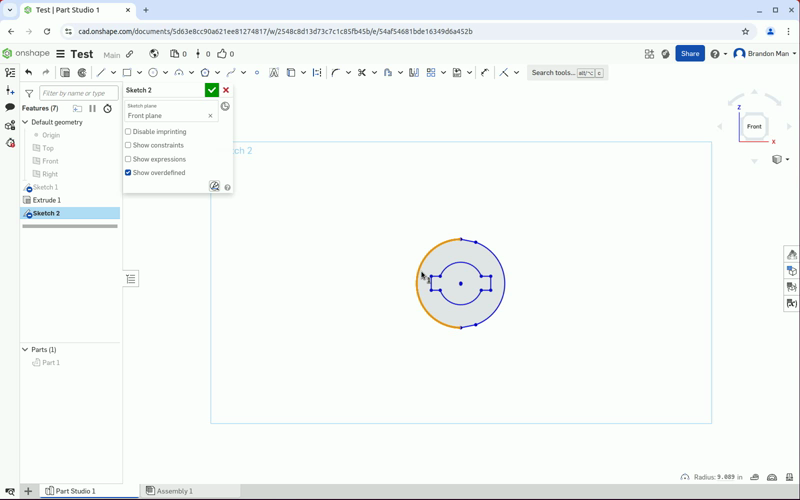
mouse_move(73, 352)
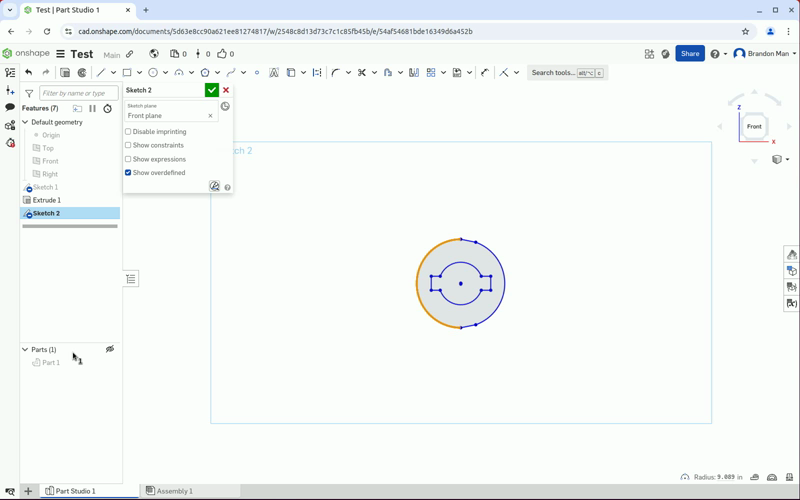
key(shift+y)
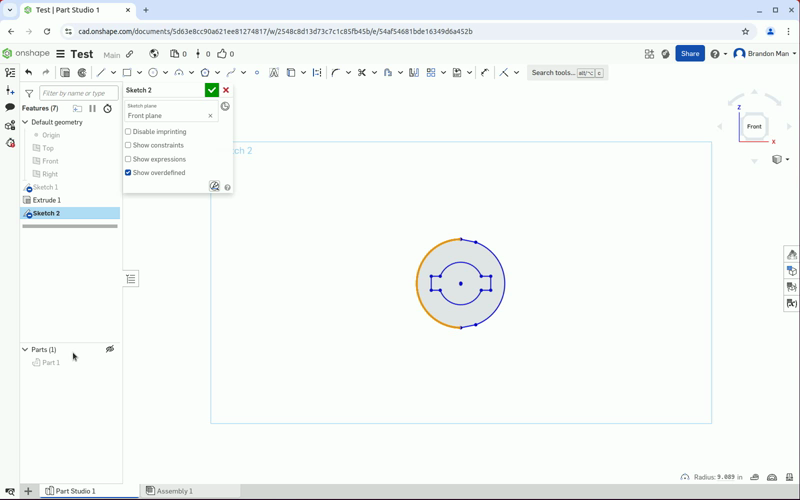
key(shift+e)
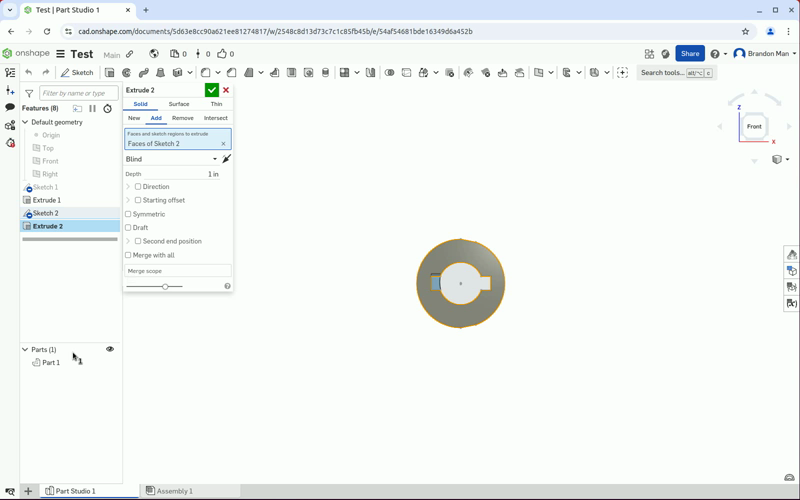
mouse_move(143, 106)
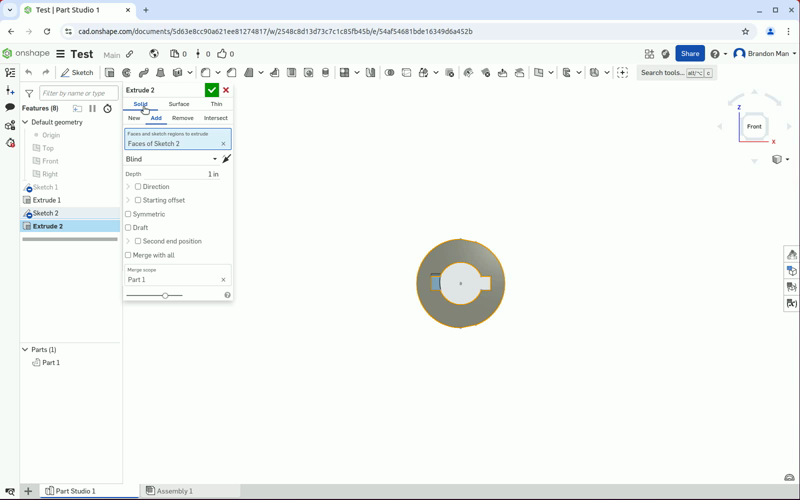
click(143, 106)
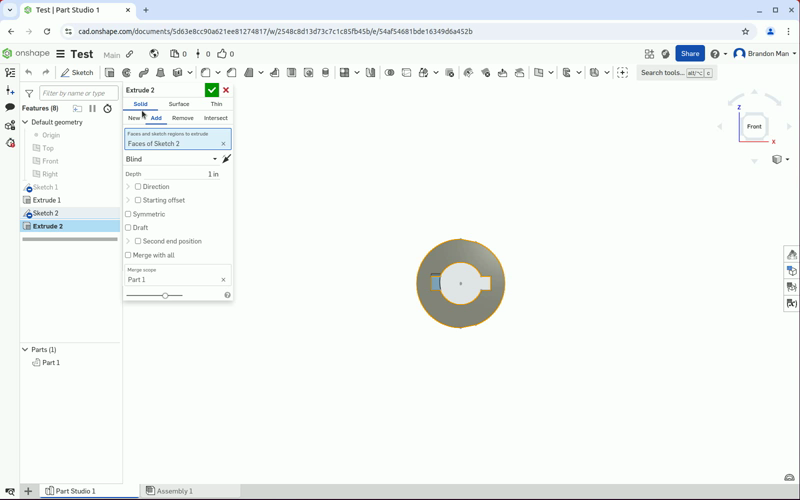
mouse_move(137, 120)
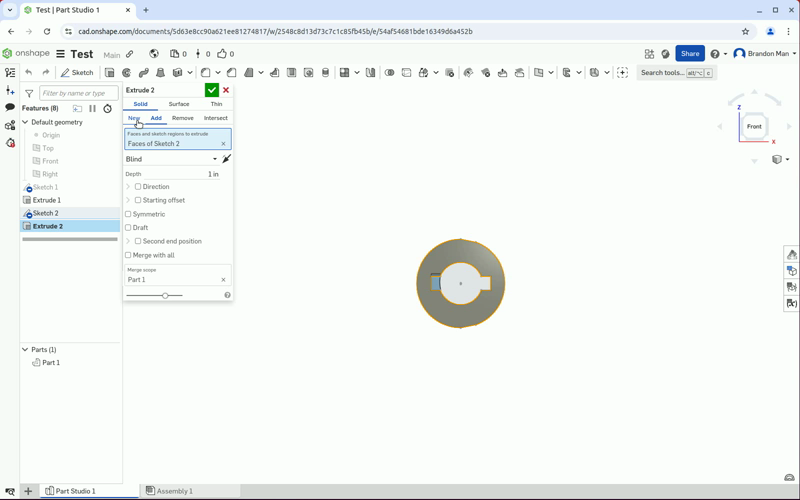
click(137, 120)
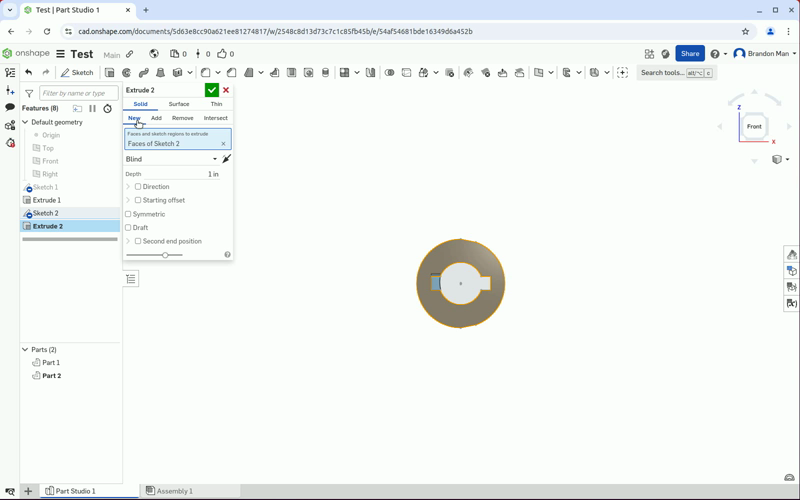
key(tab, 4)
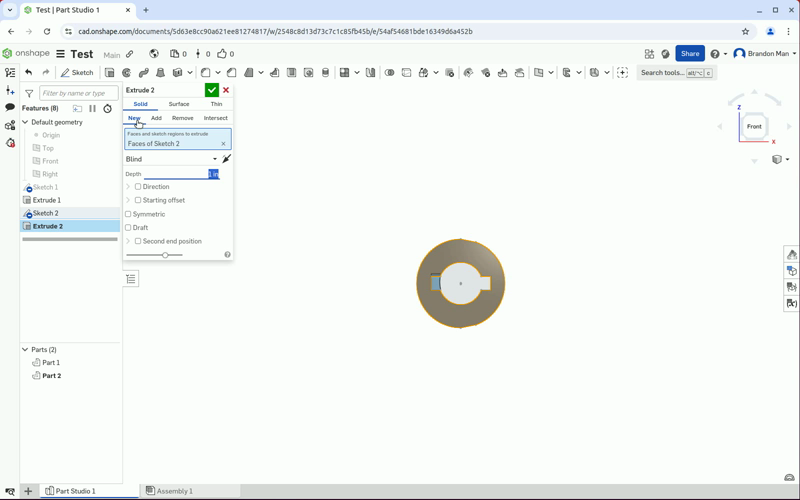
text(7.943)
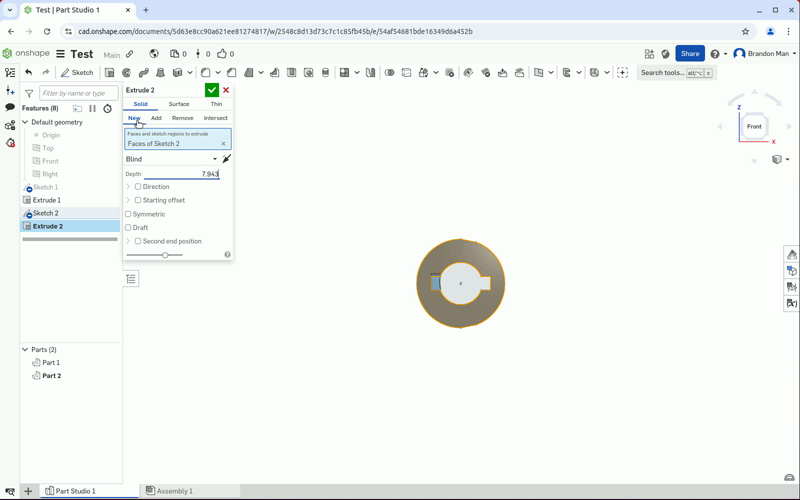
key(enter)
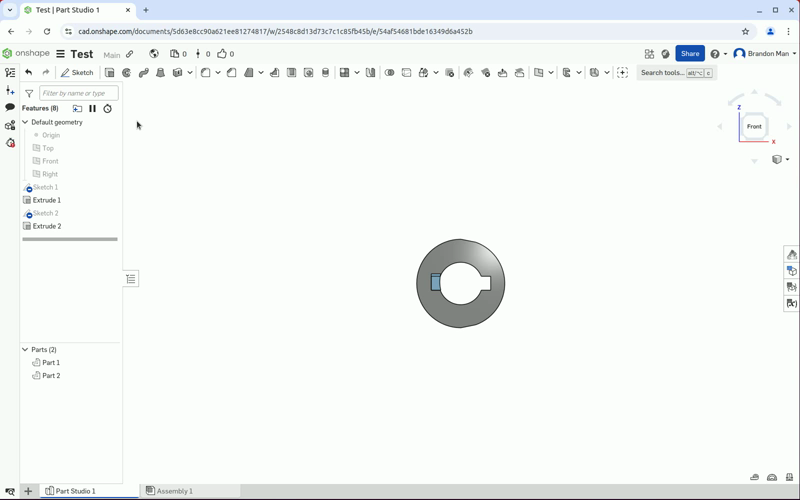
key(shift+h)
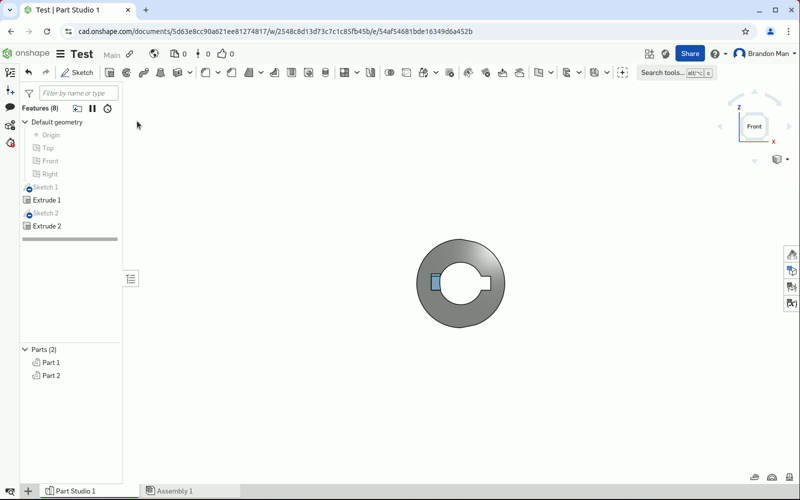
key(shift+h)
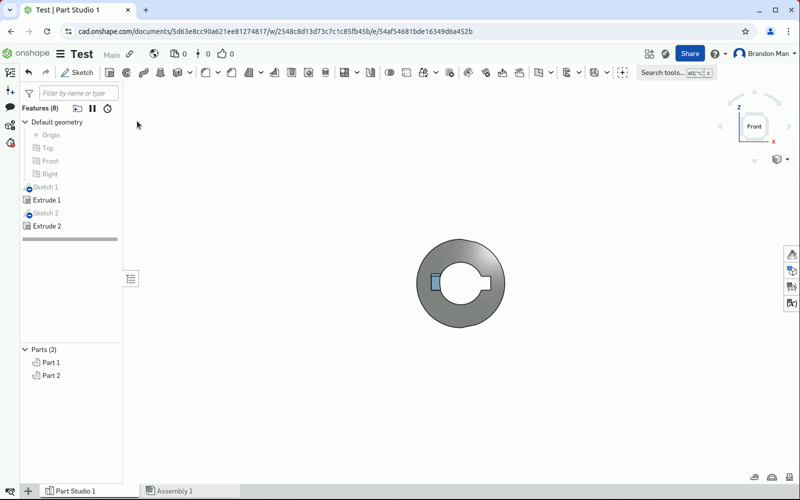
mouse_move(73, 189)
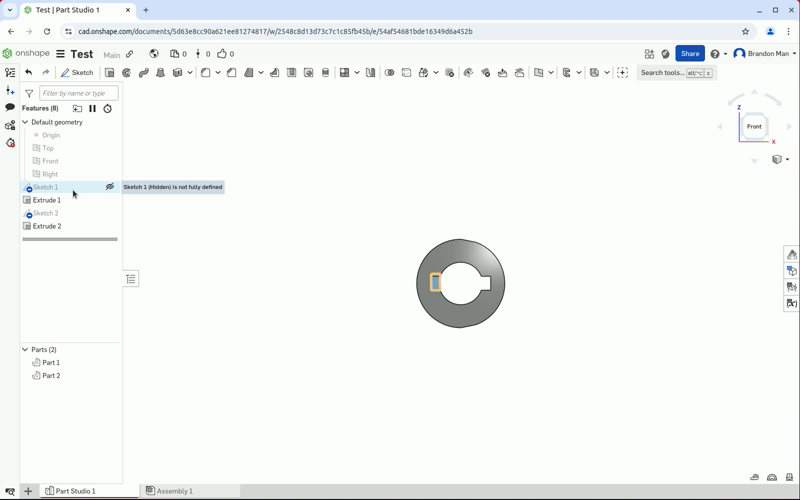
click(73, 189)
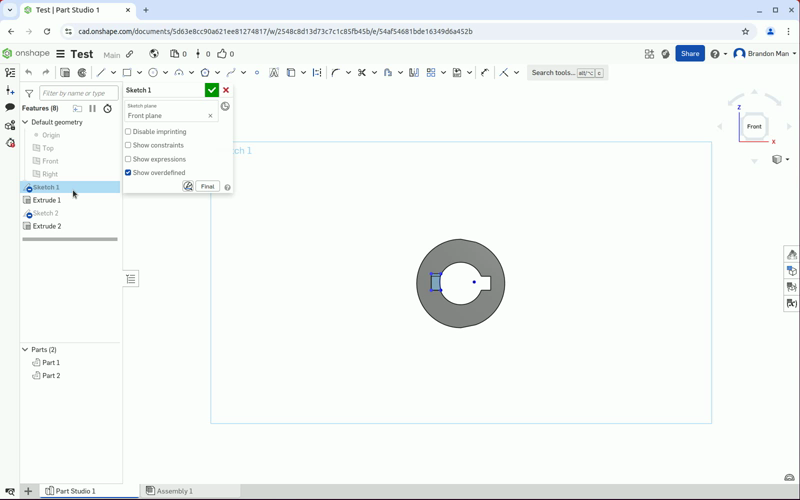
mouse_move(229, 92)
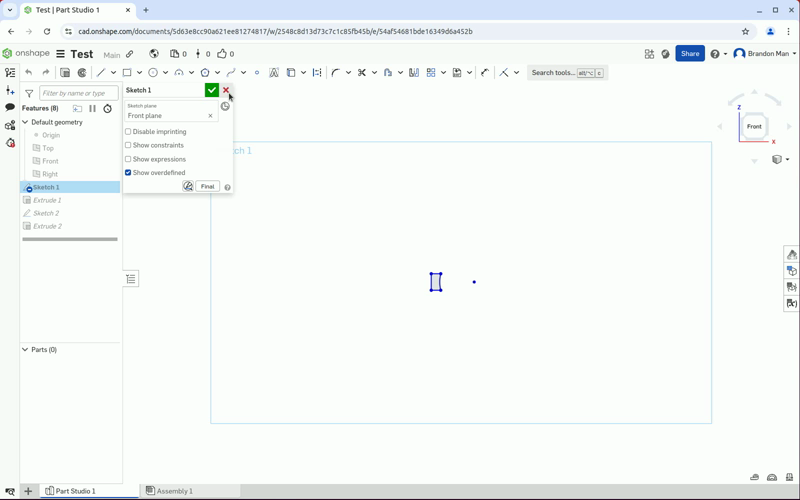
click(229, 92)
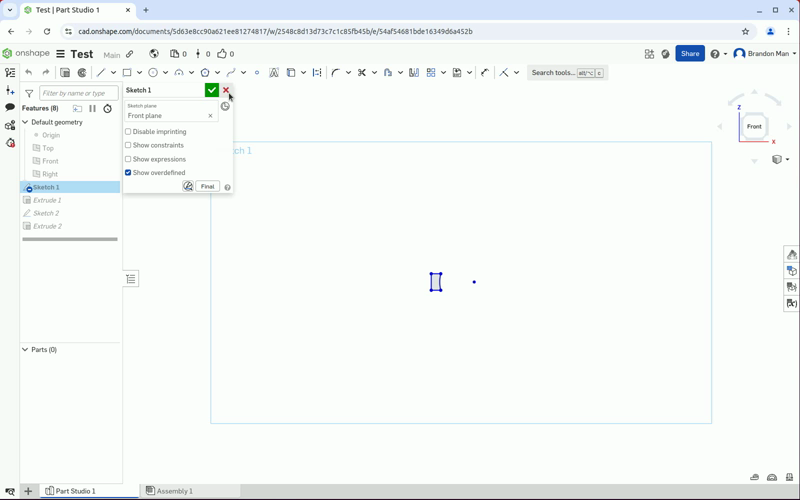
key(shift+s)
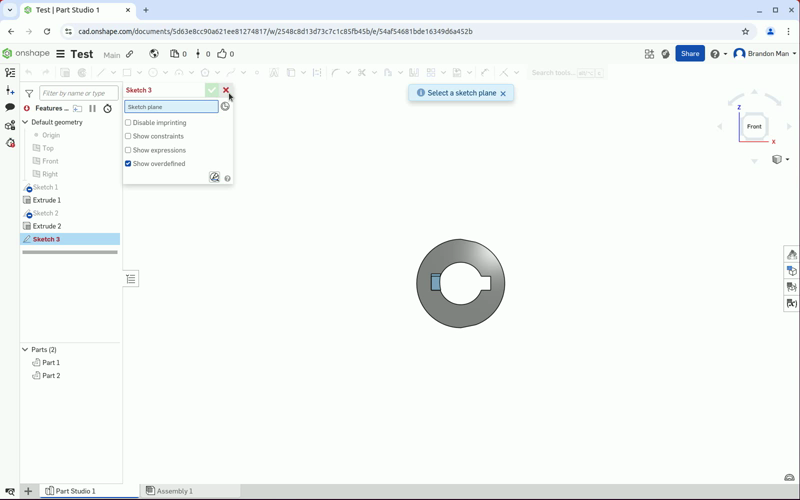
mouse_move(73, 163)
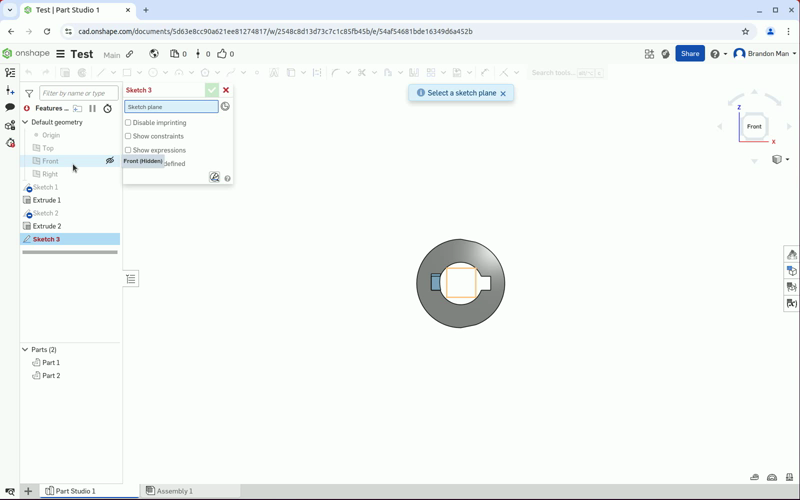
click(73, 163)
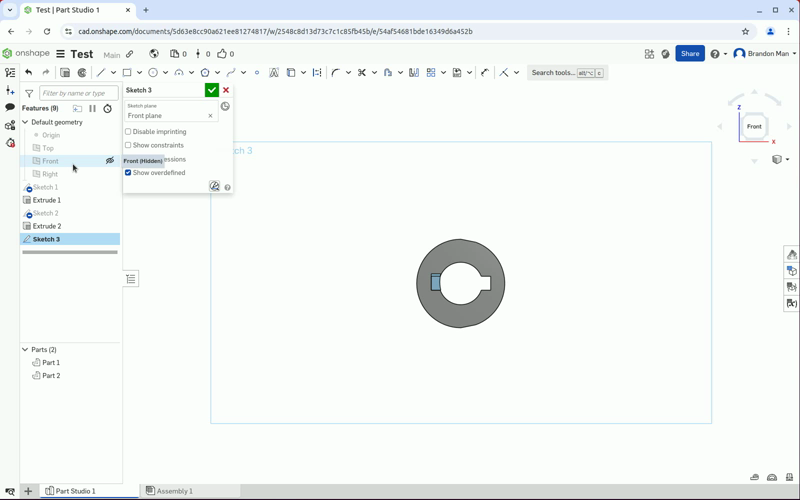
mouse_move(73, 352)
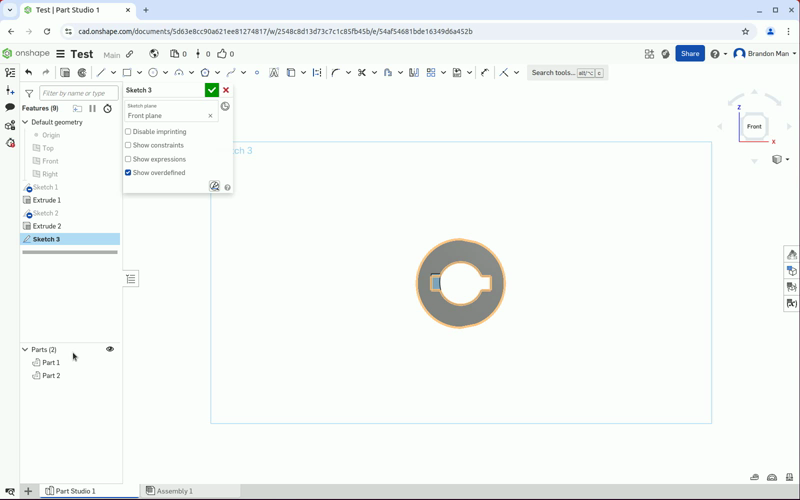
key(y)
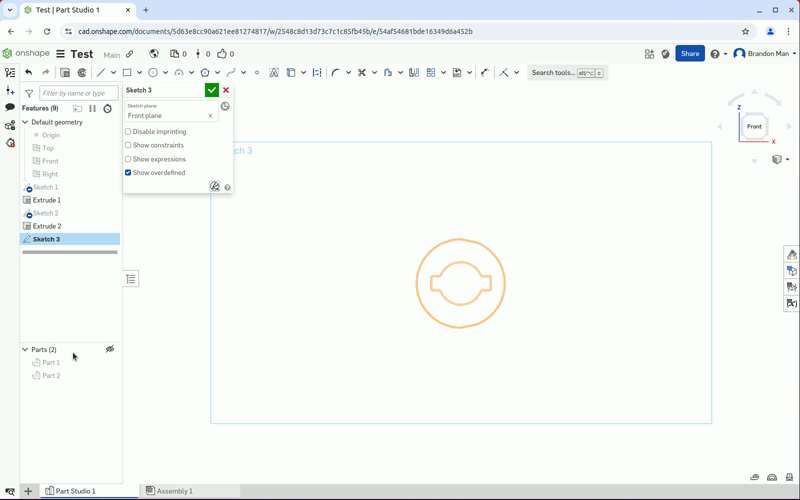
key(l)
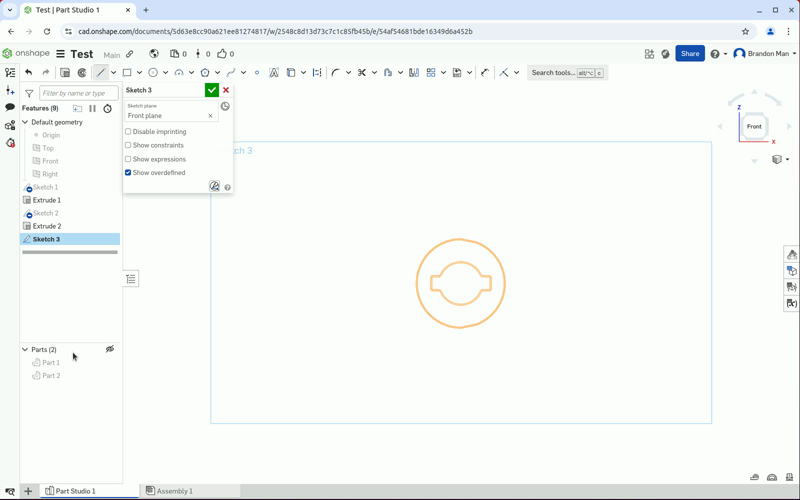
key_down(shift)
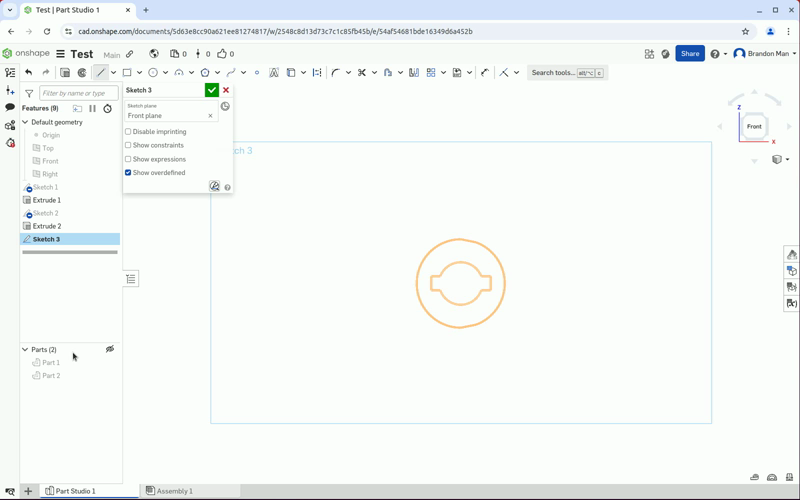
mouse_move(476, 324)
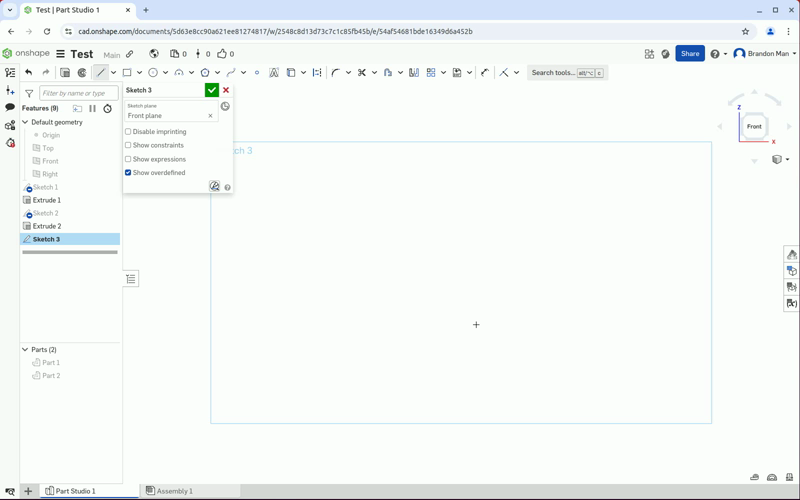
click(476, 324)
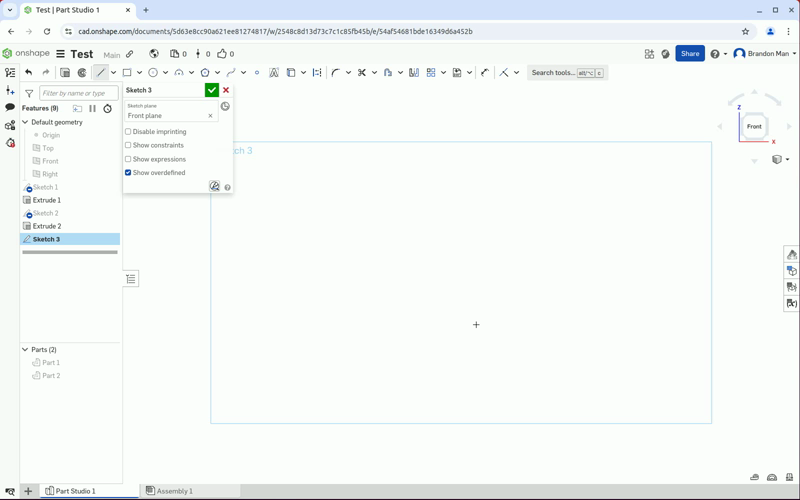
key_up(shift)
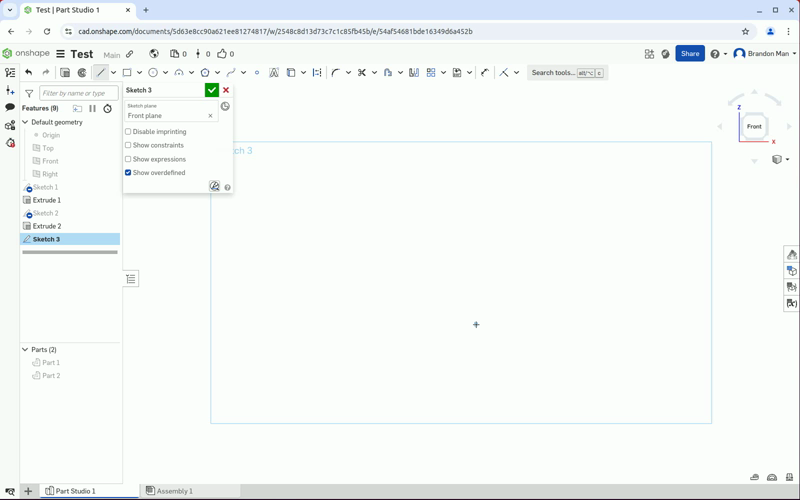
key_down(shift)
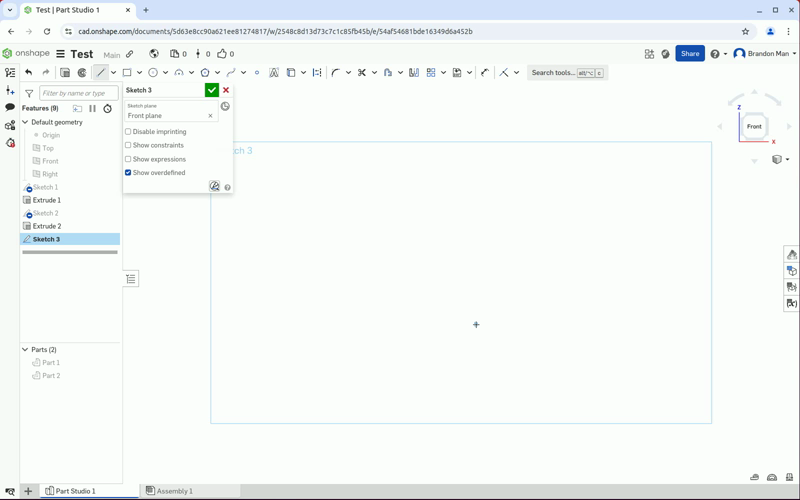
mouse_move(549, 311)
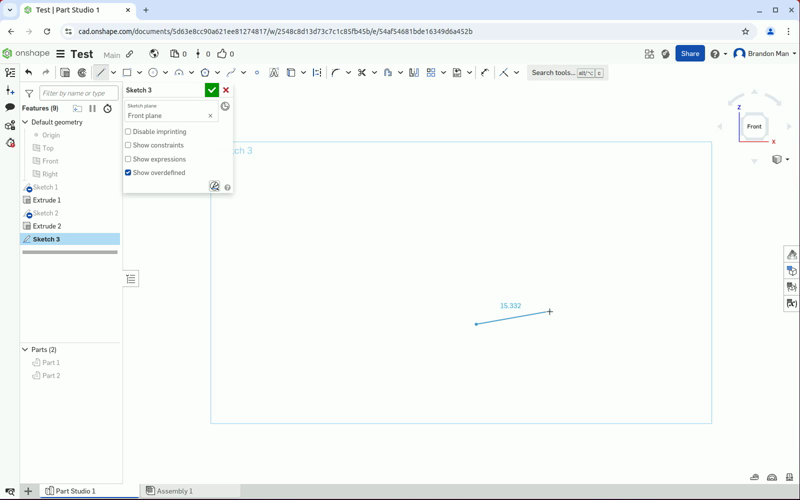
click(549, 311)
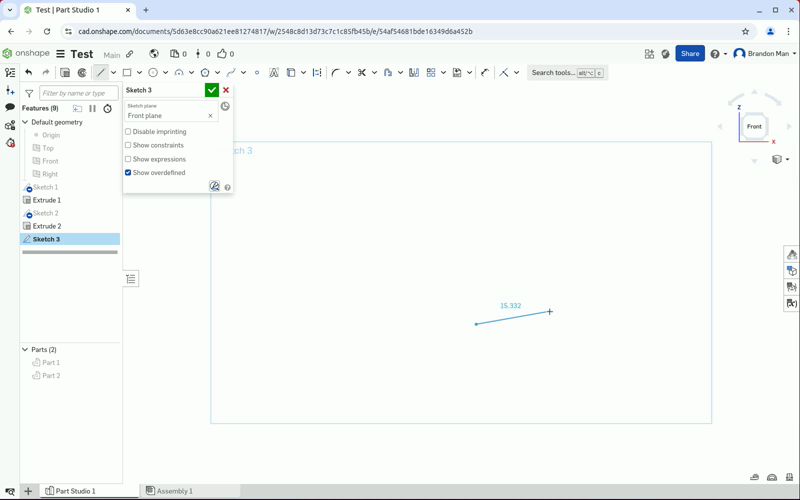
key_up(shift)
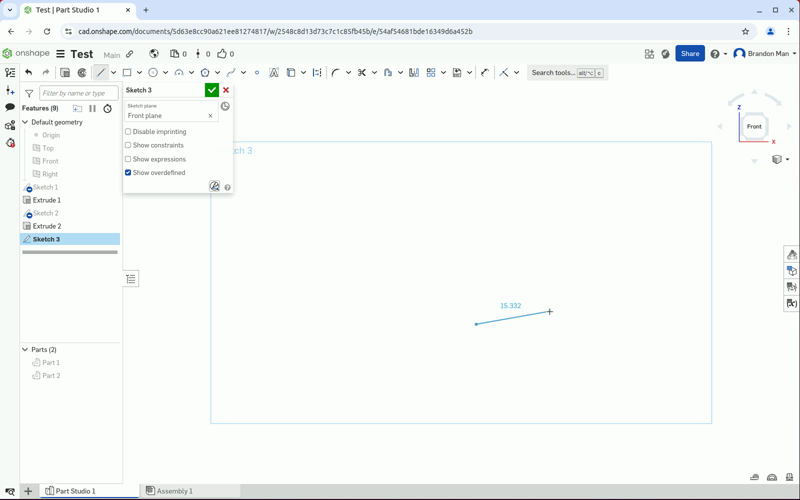
key(esc)
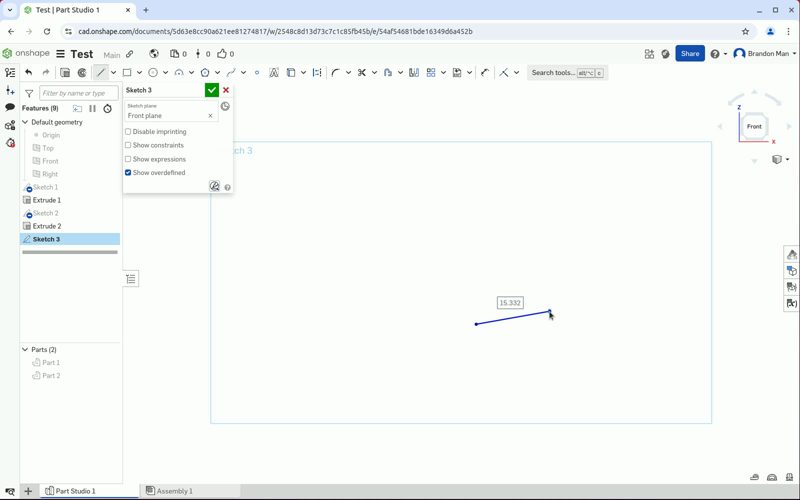
key(a)
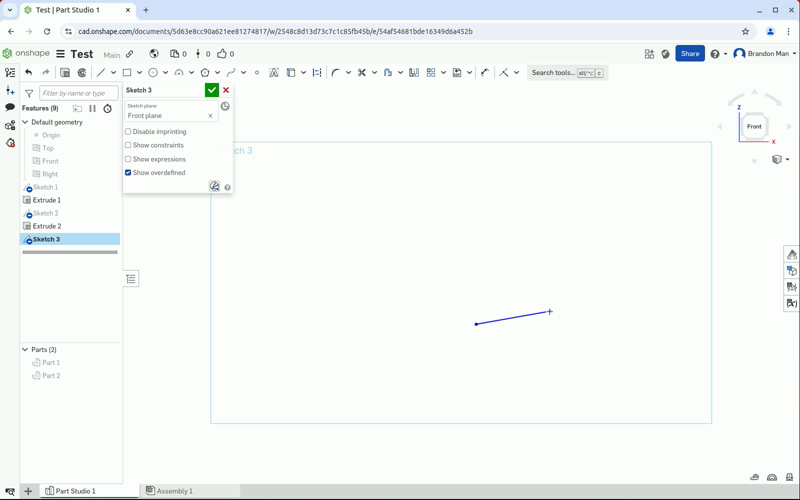
mouse_move(549, 311)
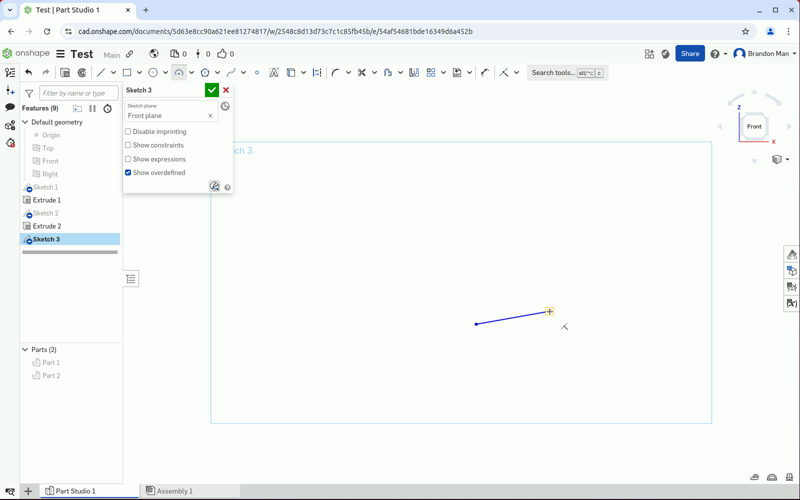
click(549, 311)
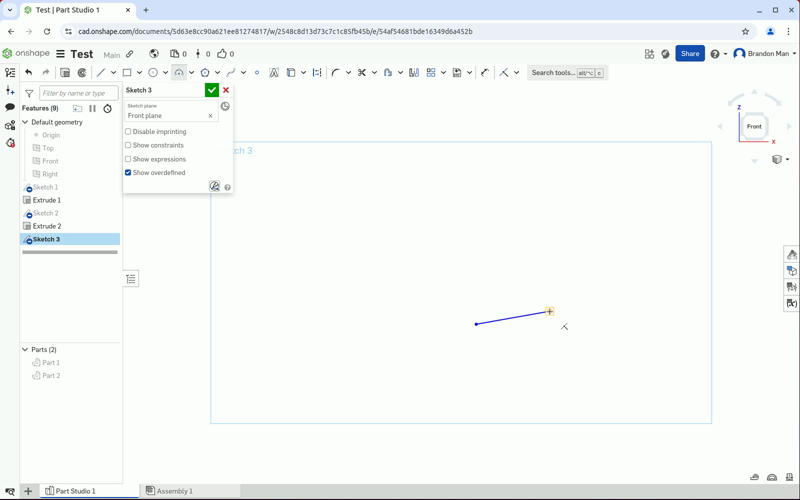
key_down(shift)
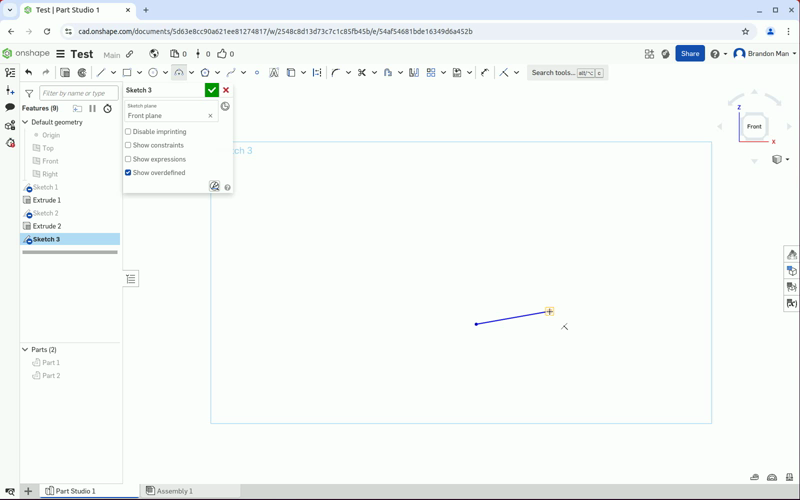
mouse_move(549, 252)
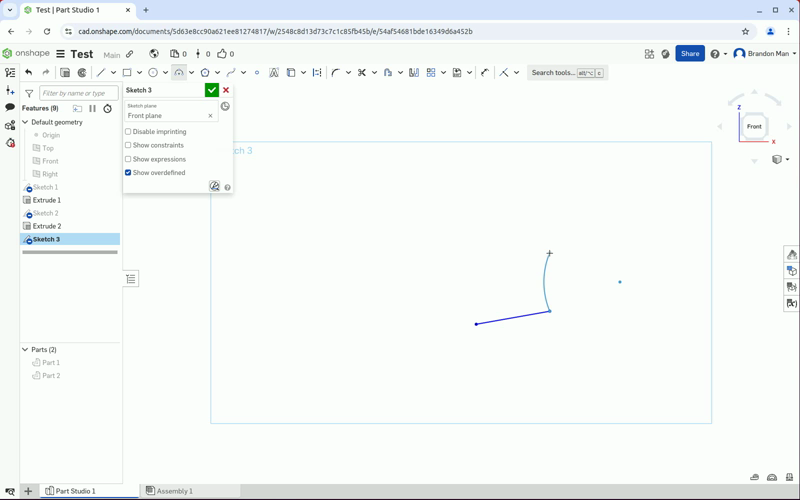
click(549, 252)
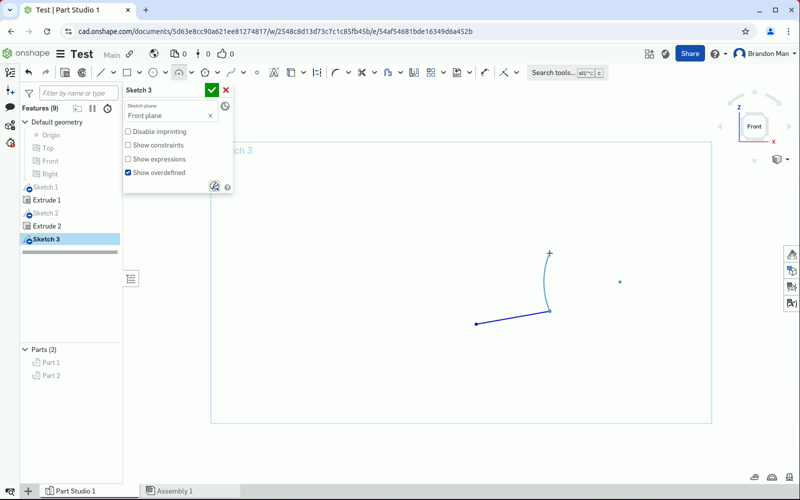
mouse_move(514, 282)
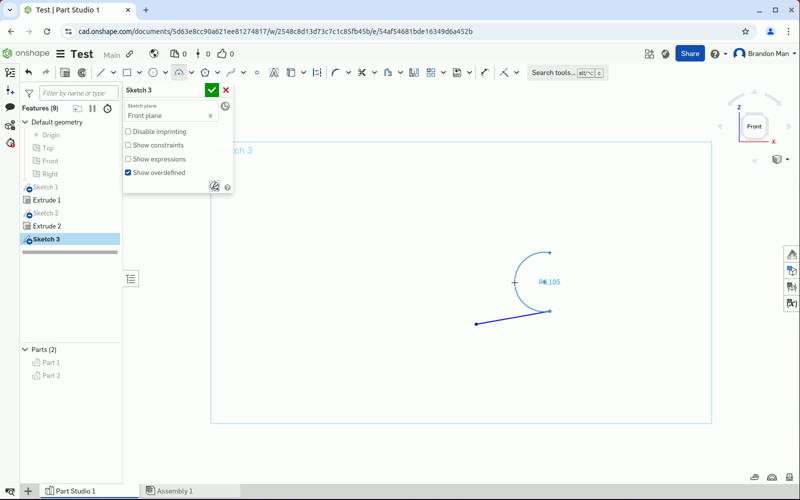
click(514, 282)
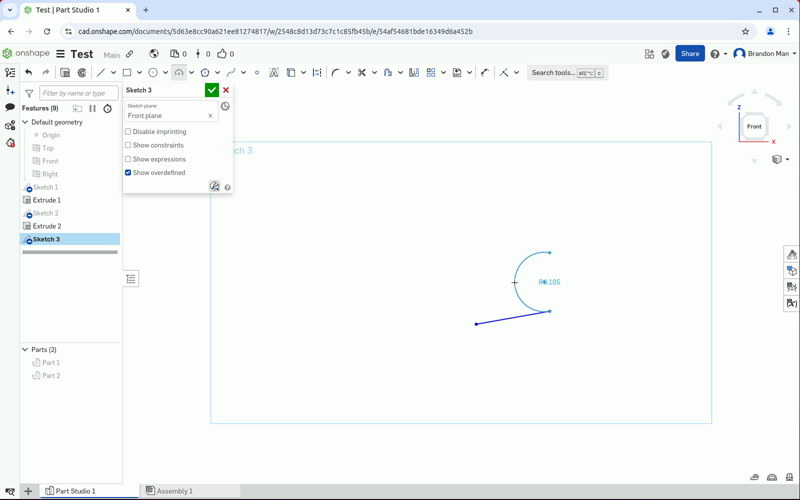
key_up(shift)
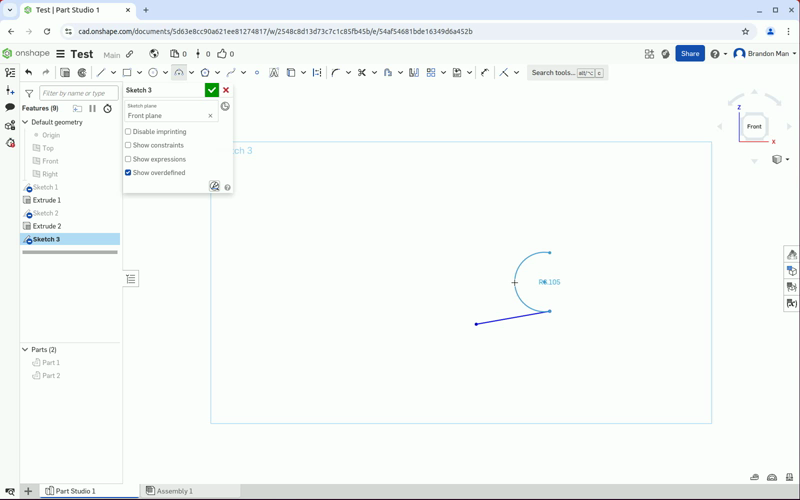
key(esc)
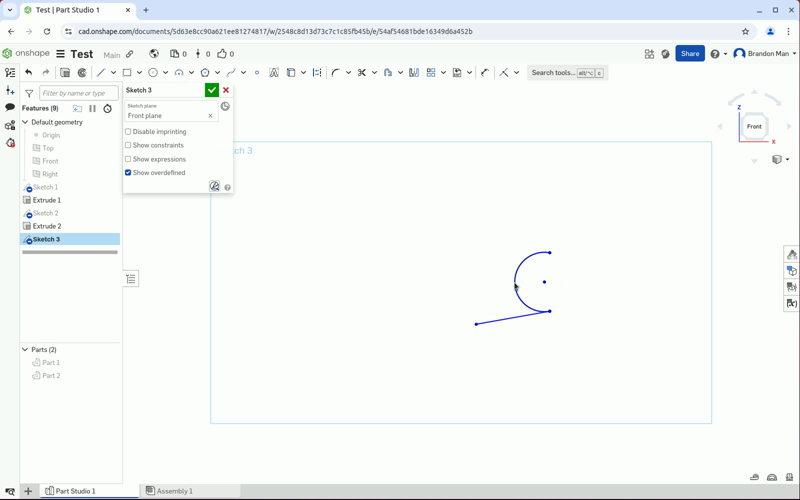
key(l)
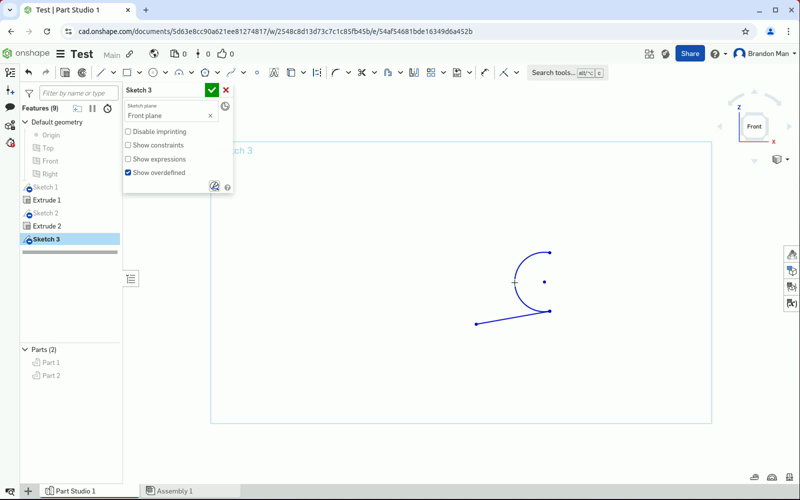
mouse_move(549, 252)
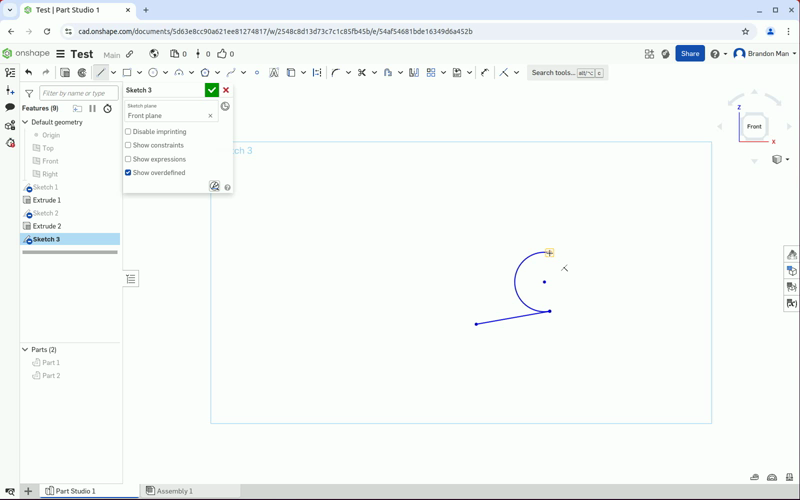
click(549, 252)
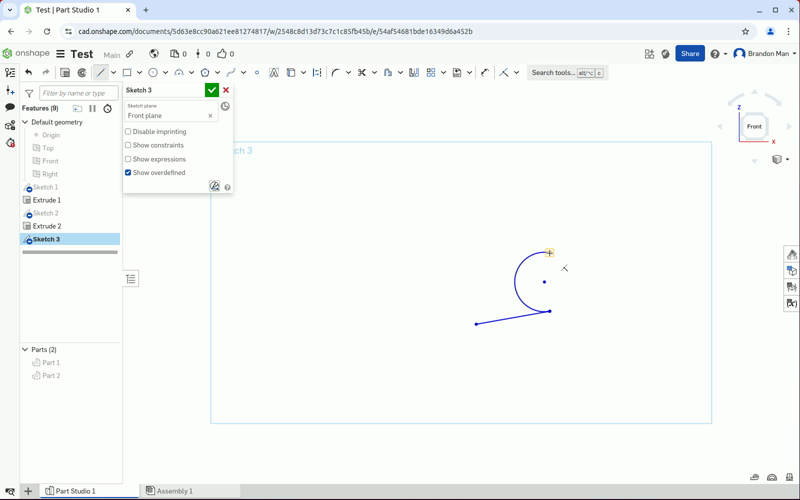
key_down(shift)
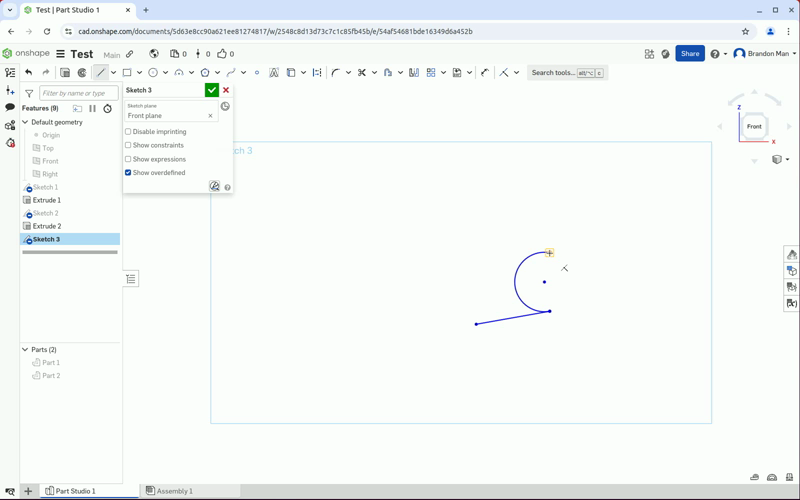
mouse_move(476, 240)
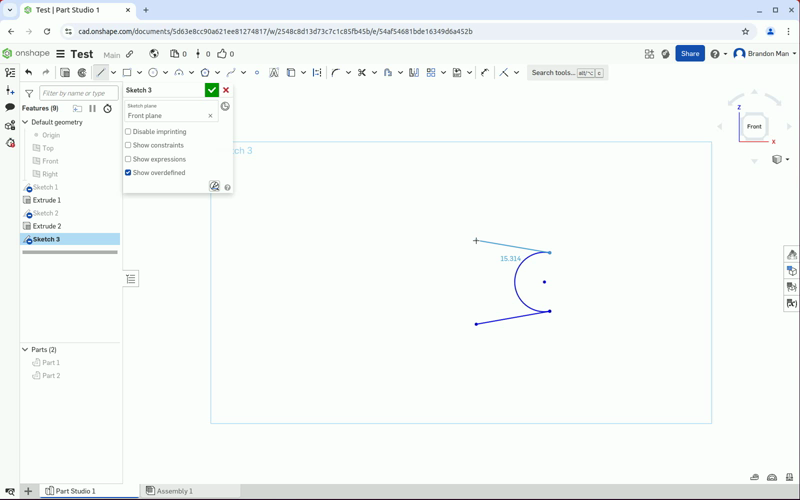
click(476, 240)
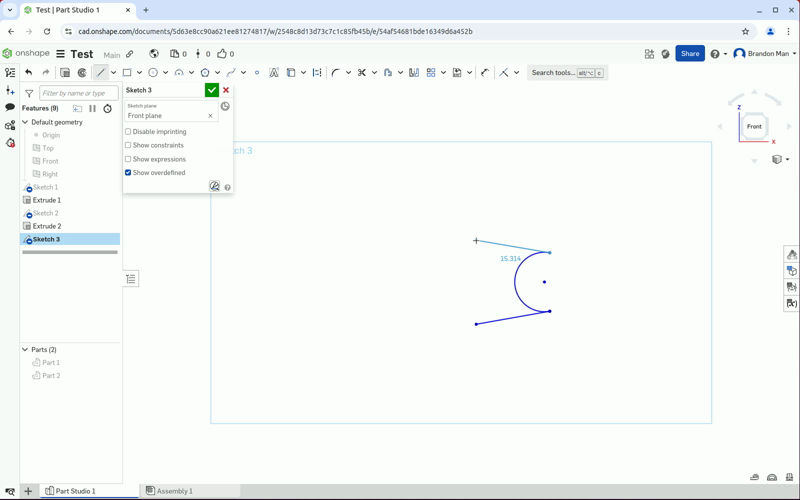
key_up(shift)
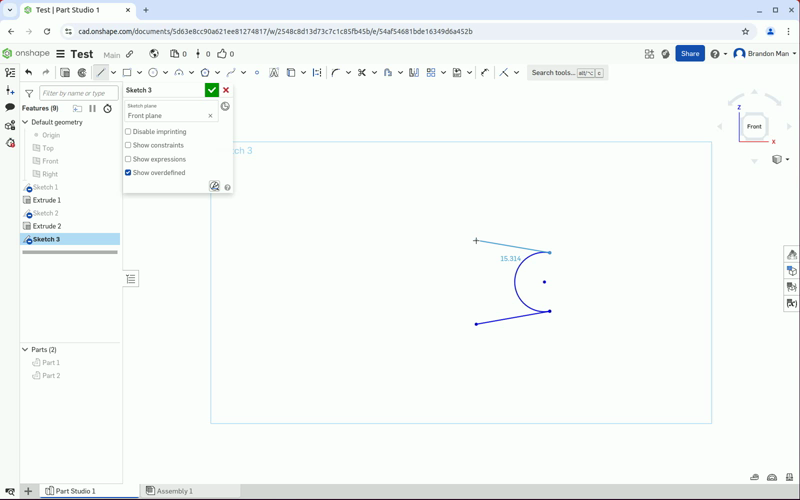
key(esc)
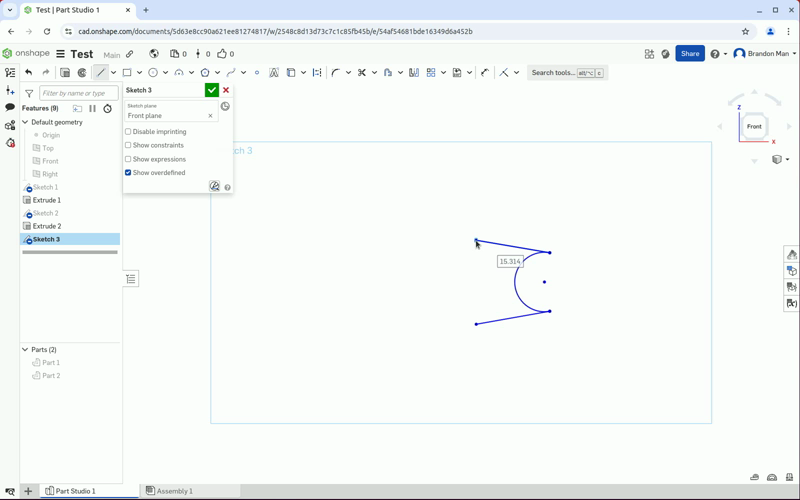
key(a)
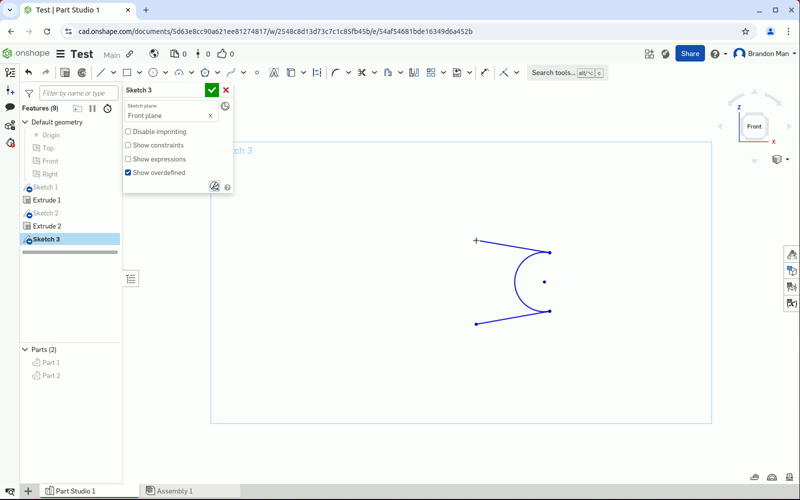
mouse_move(476, 240)
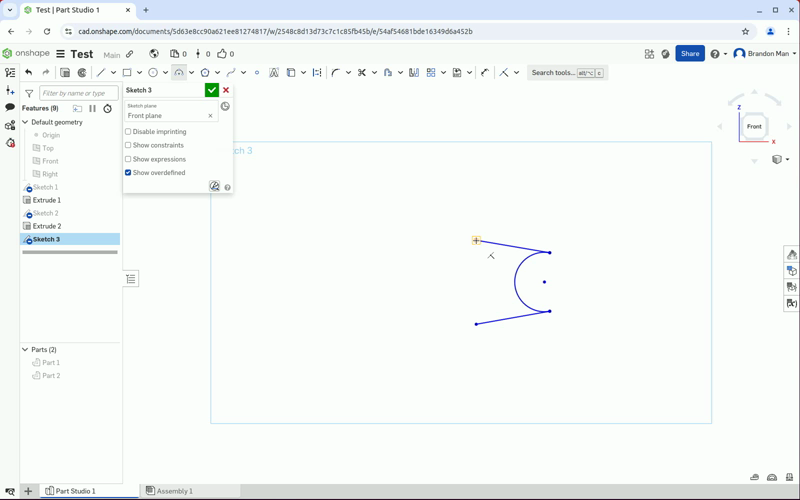
click(476, 240)
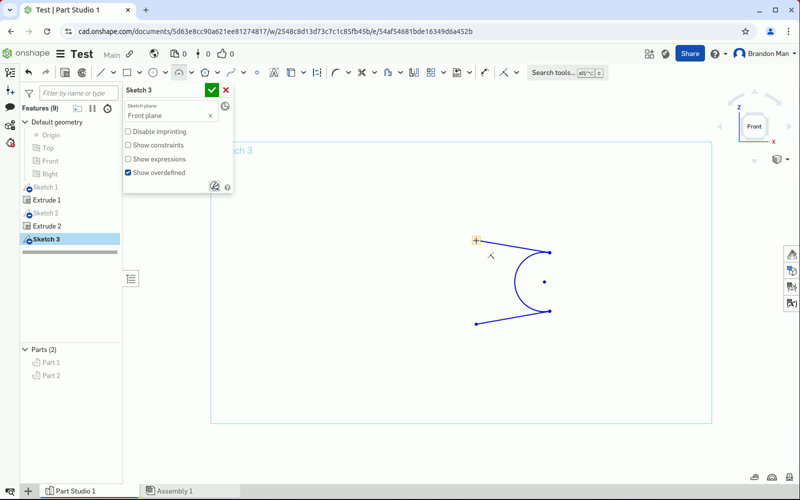
mouse_move(476, 324)
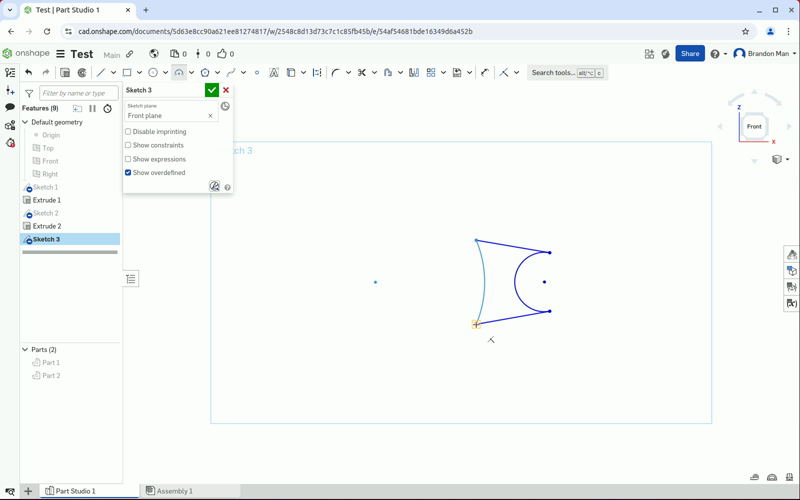
click(476, 324)
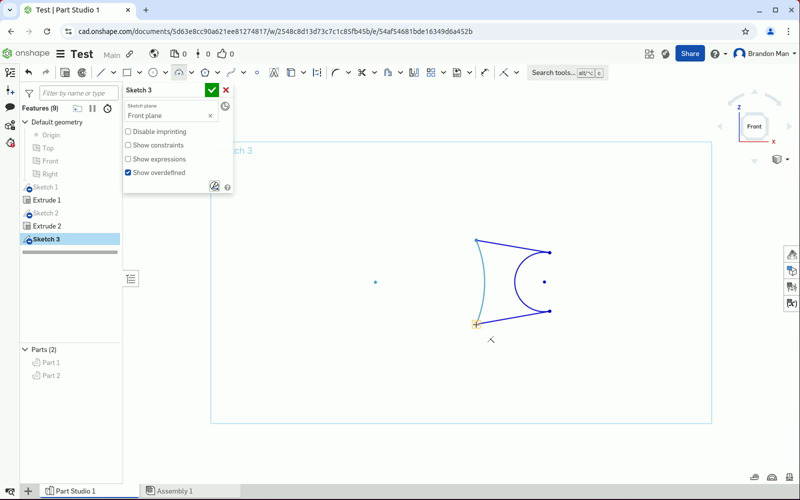
key_down(shift)
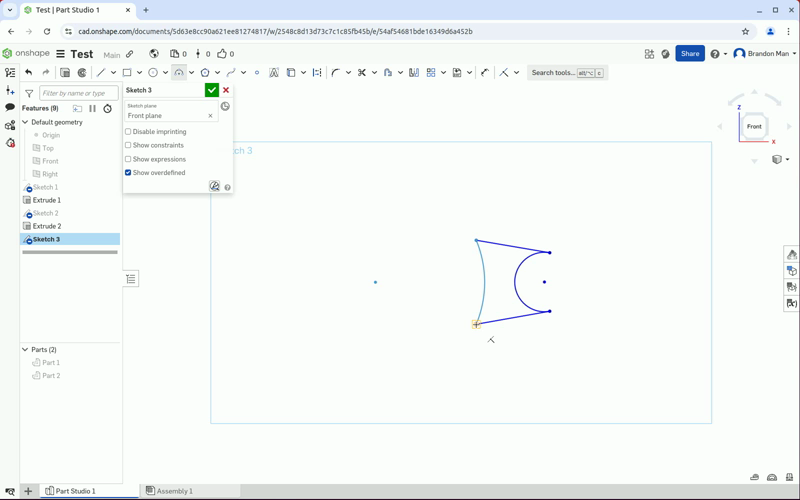
mouse_move(505, 282)
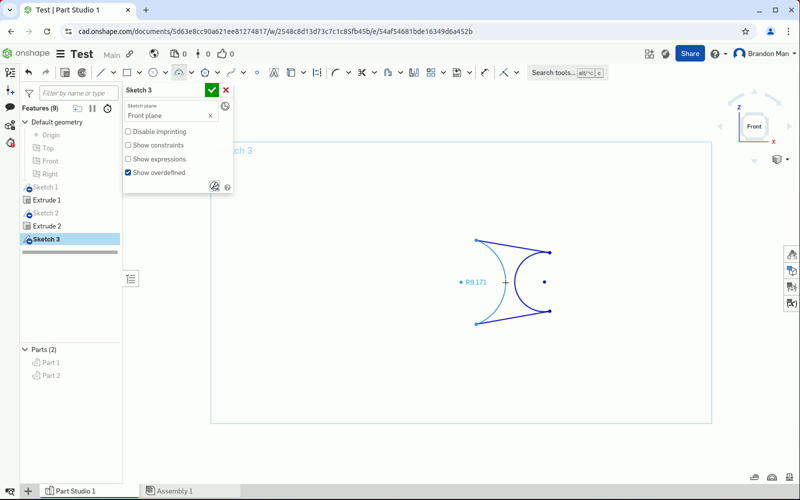
click(505, 282)
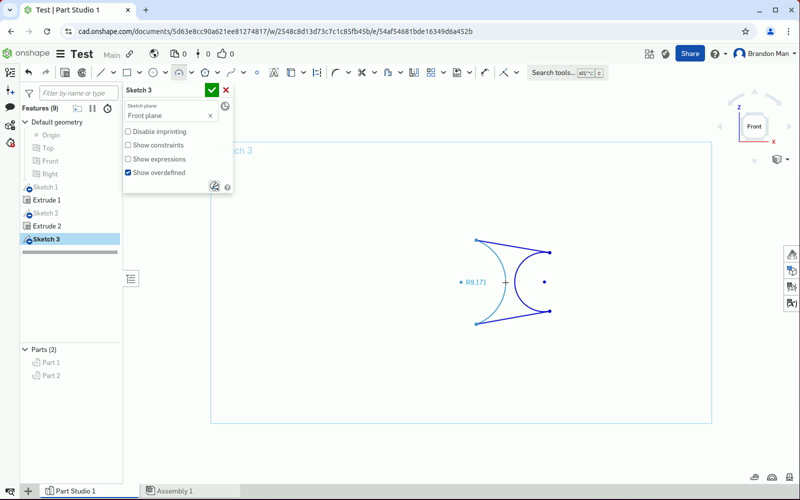
key_up(shift)
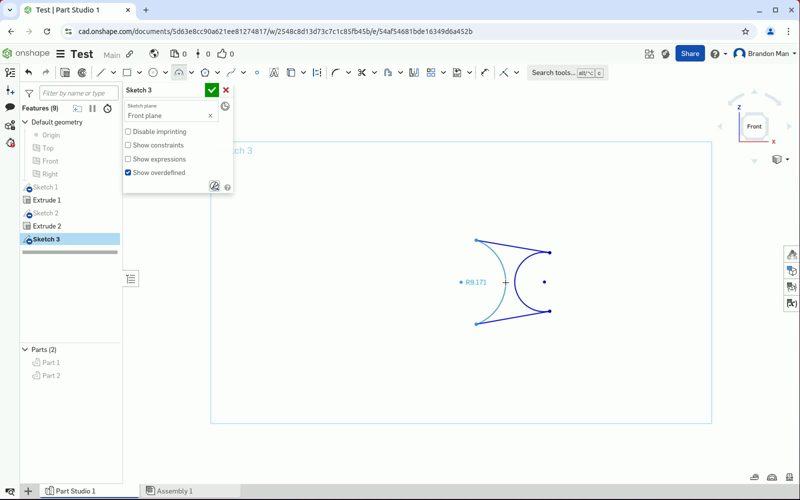
key(esc)
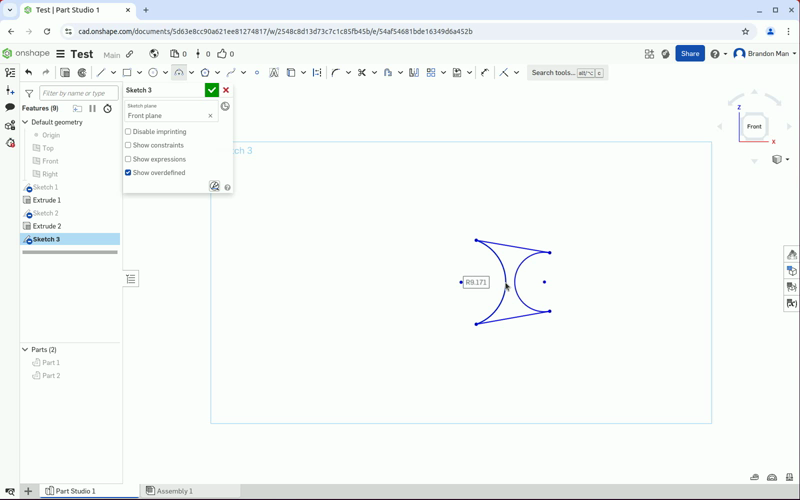
mouse_move(514, 252)
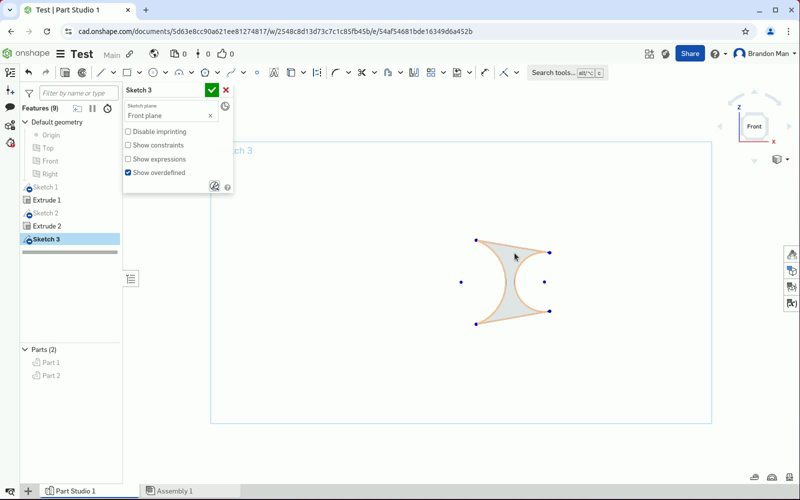
scroll(6)
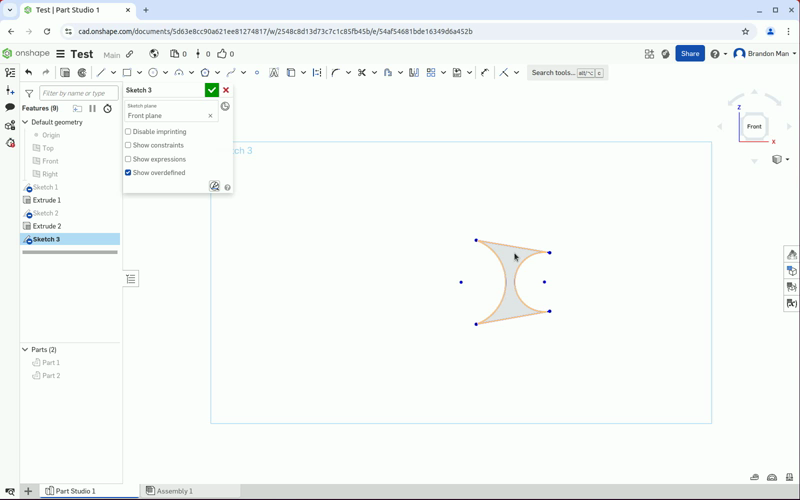
scroll(6)
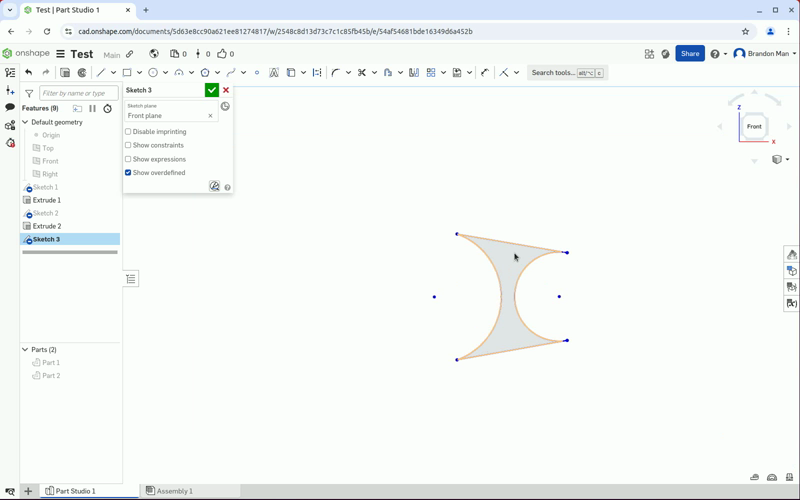
scroll(6)
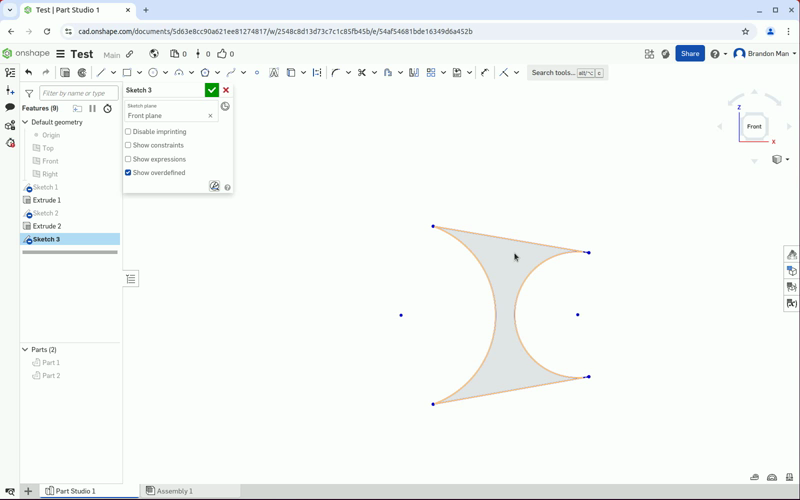
scroll(6)
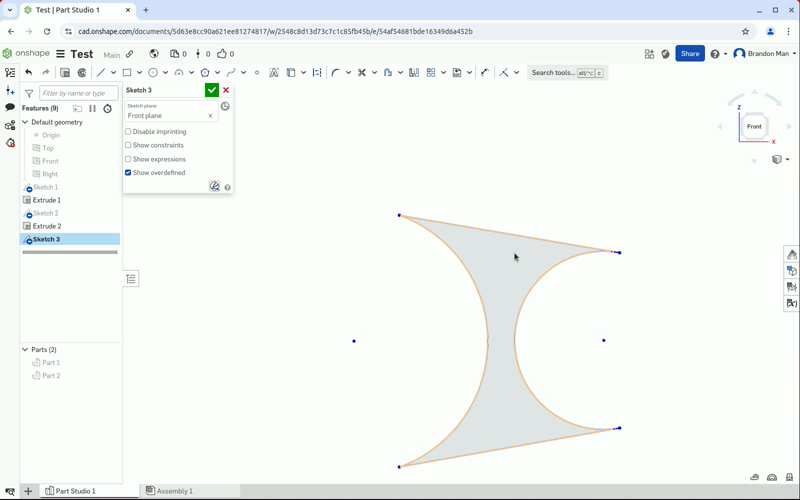
scroll(6)
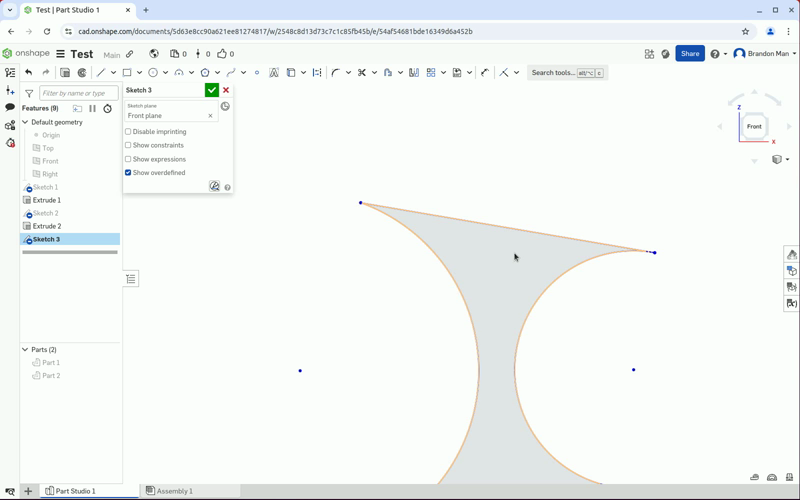
scroll(6)
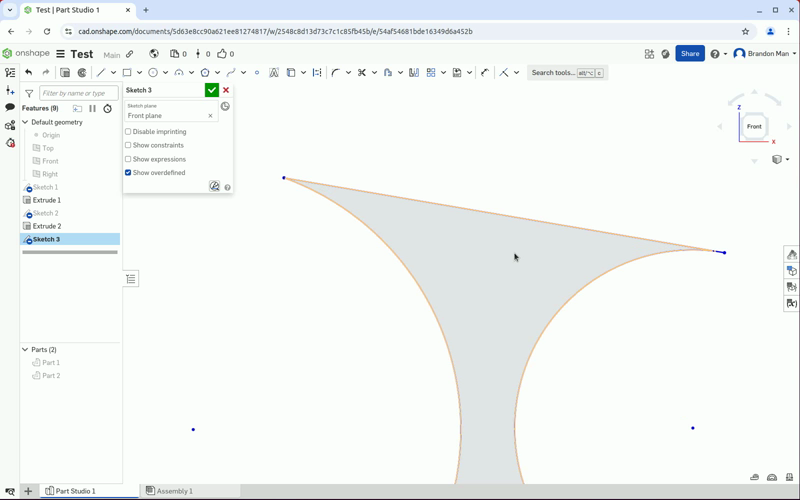
scroll(6)
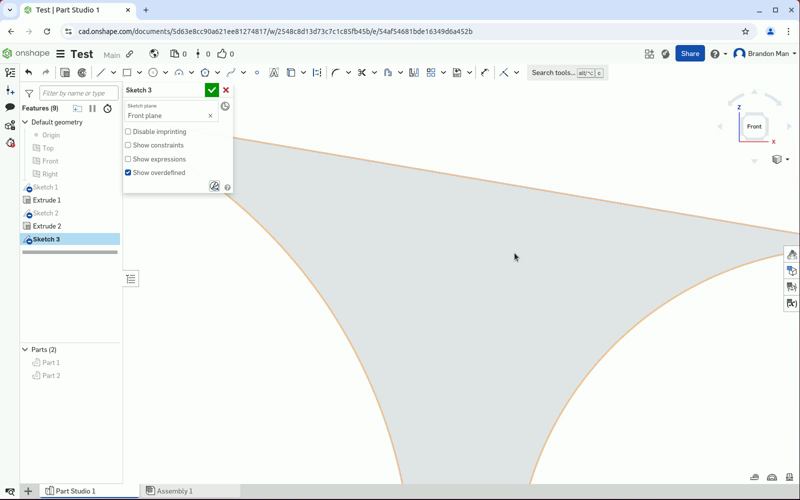
click(514, 252)
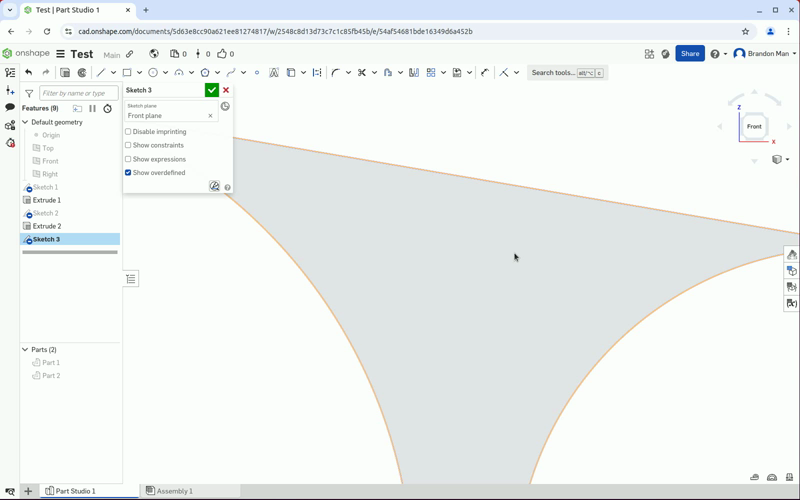
scroll(-6)
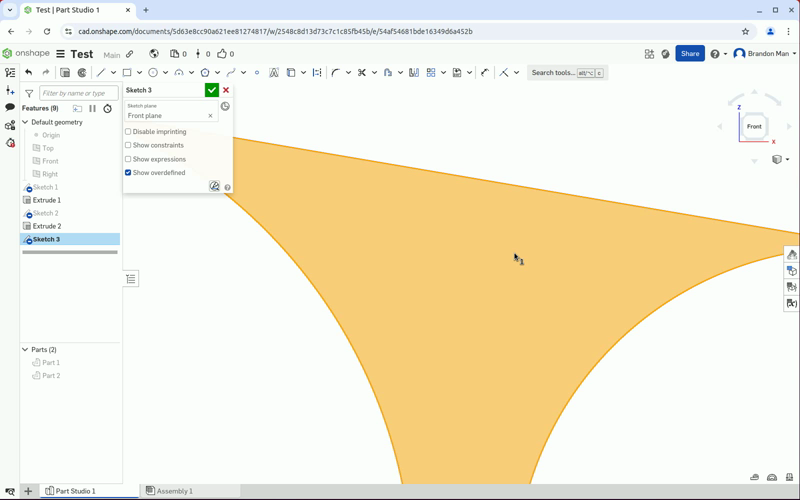
scroll(-6)
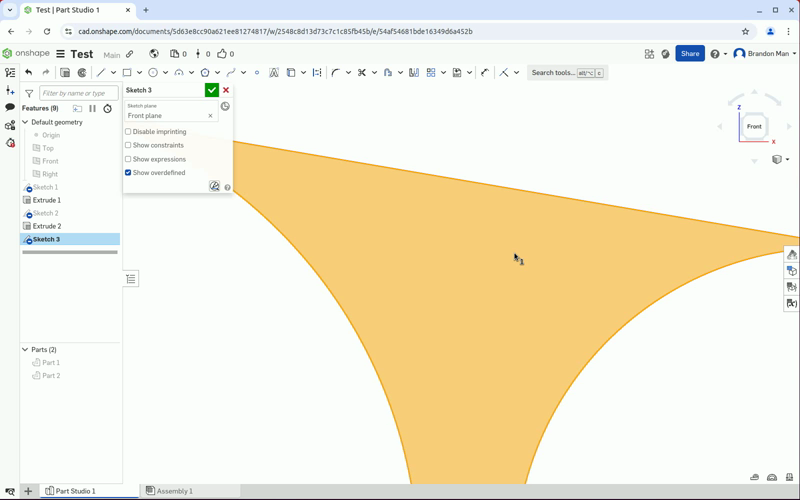
scroll(-6)
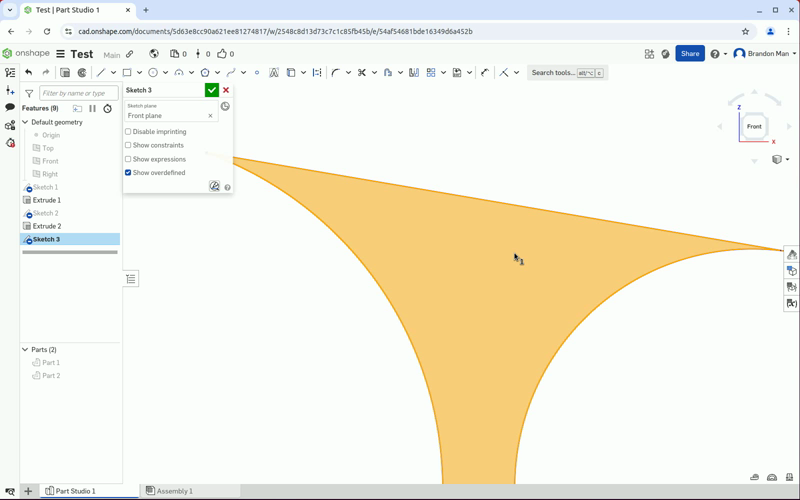
scroll(-6)
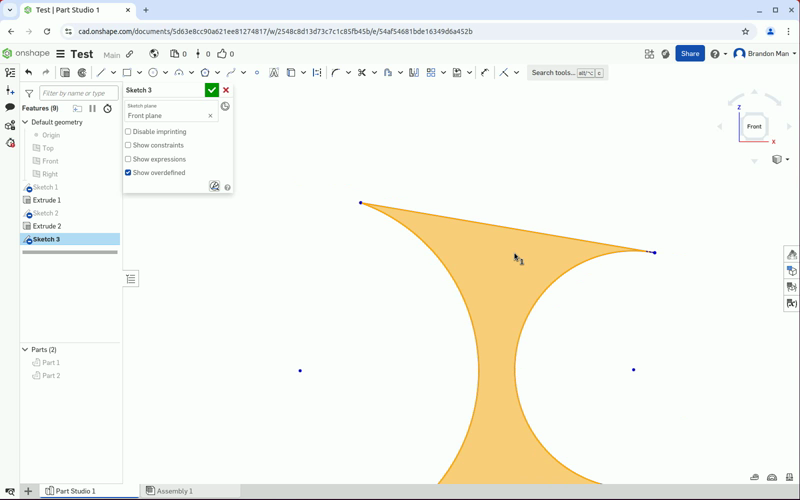
scroll(-6)
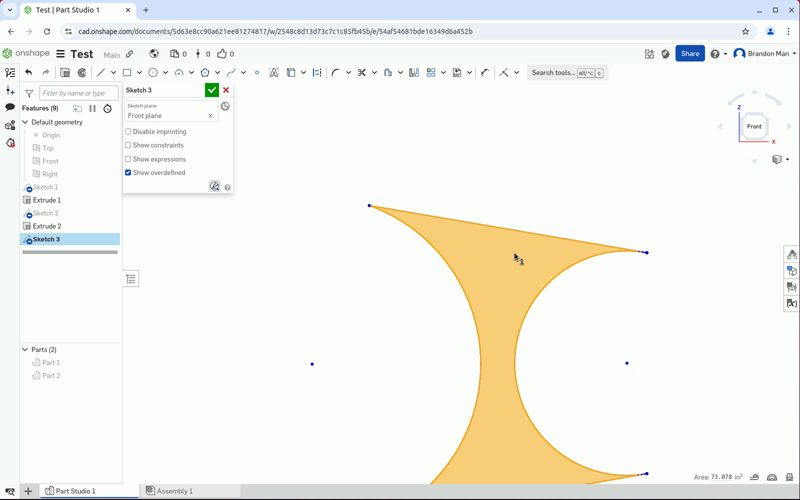
scroll(-6)
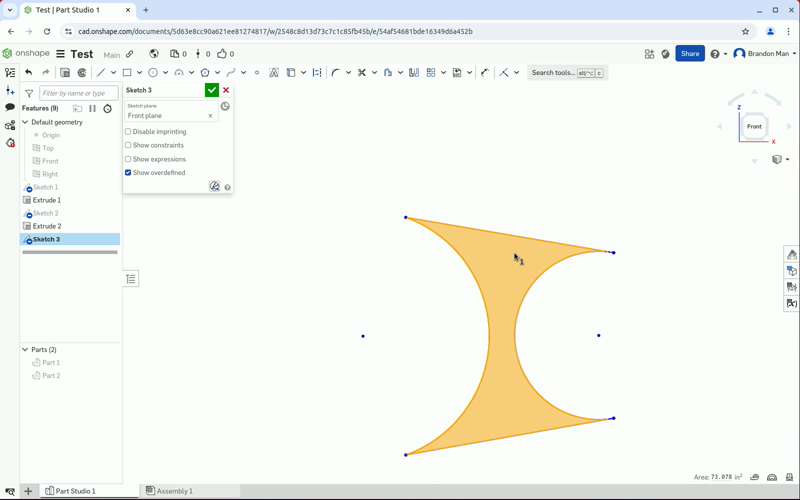
scroll(-6)
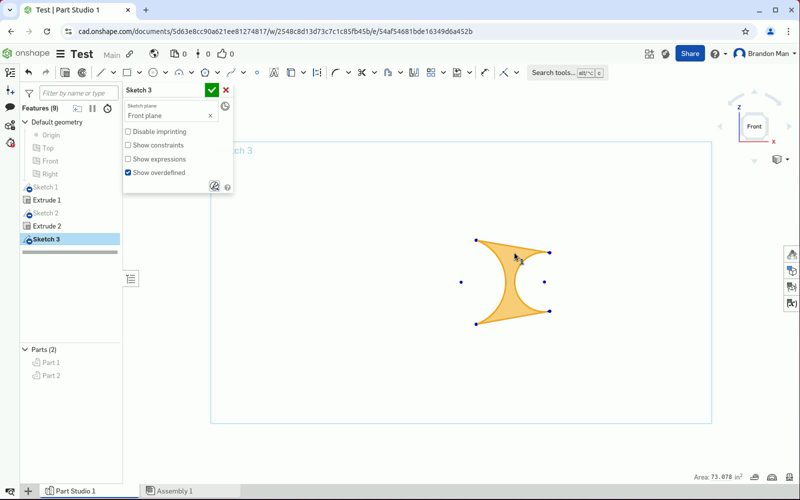
mouse_move(73, 352)
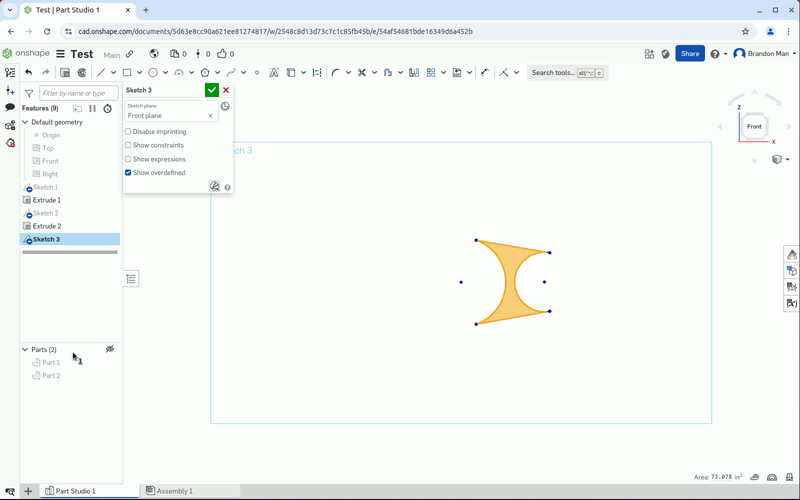
key(shift+y)
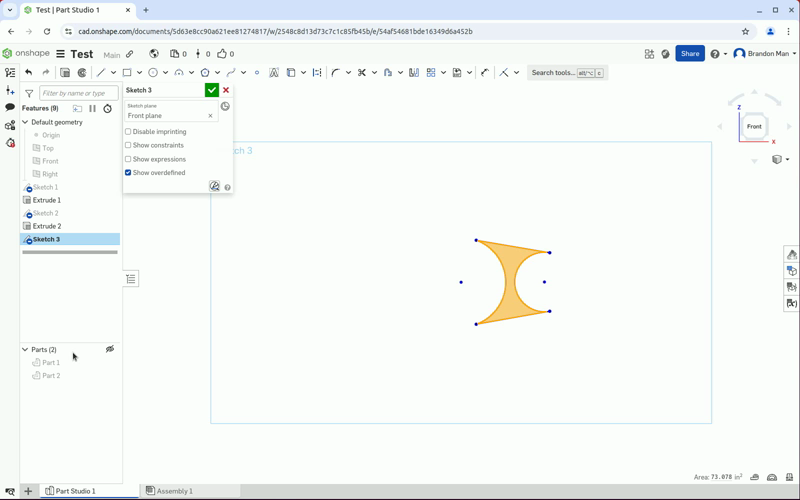
key(shift+e)
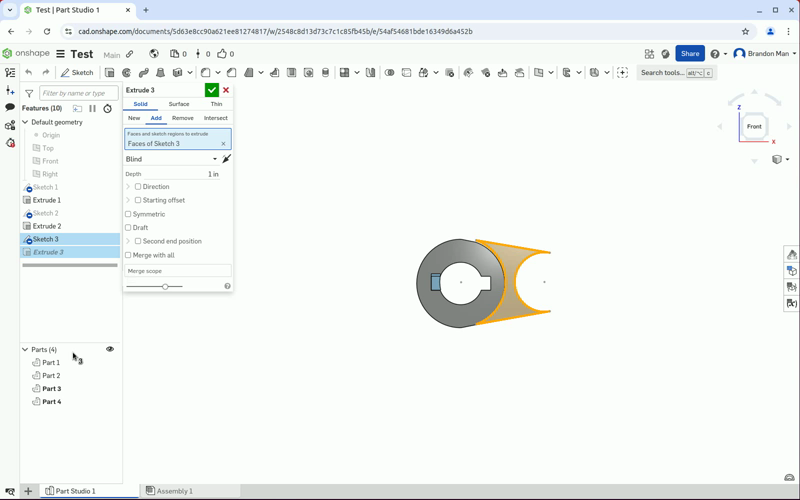
mouse_move(143, 106)
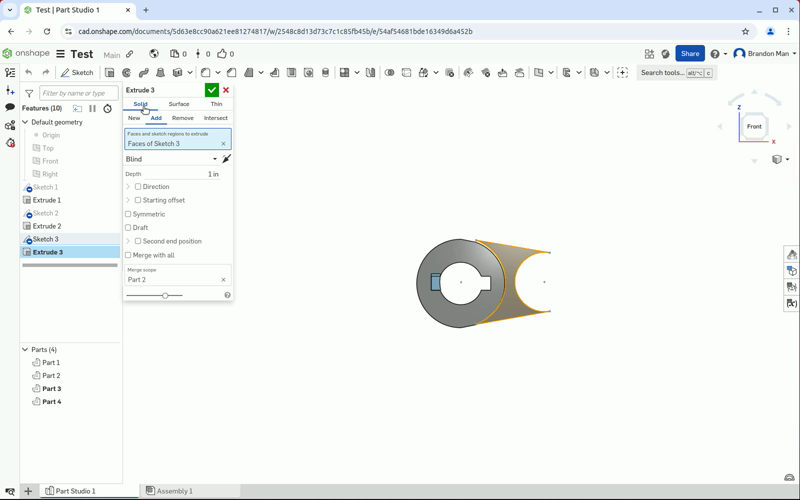
click(143, 106)
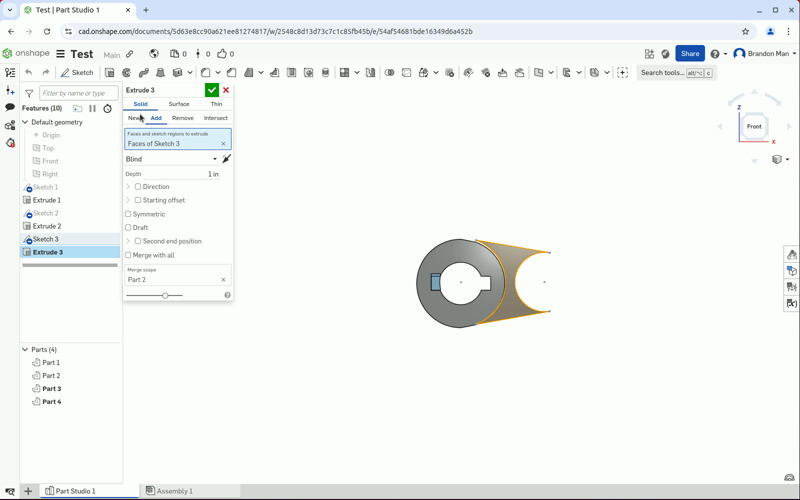
mouse_move(137, 120)
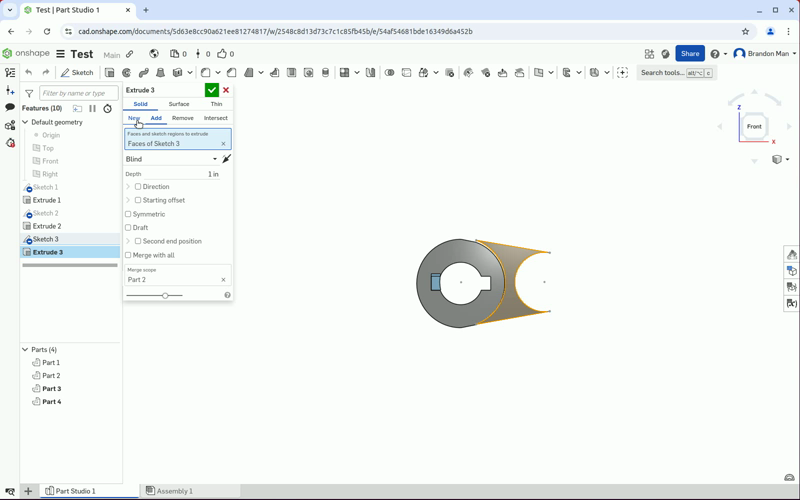
click(137, 120)
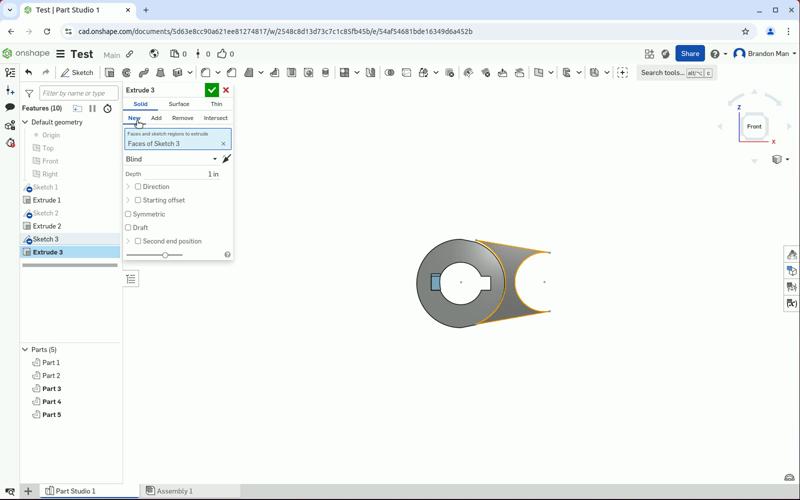
key(tab, 4)
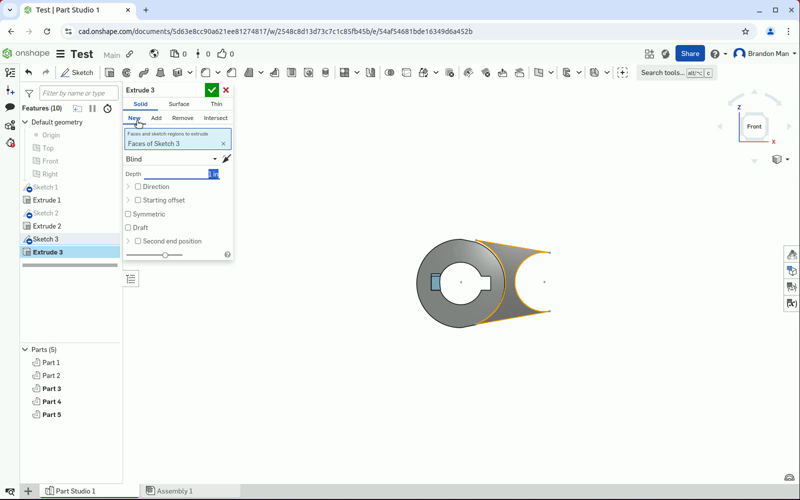
text(7.943)
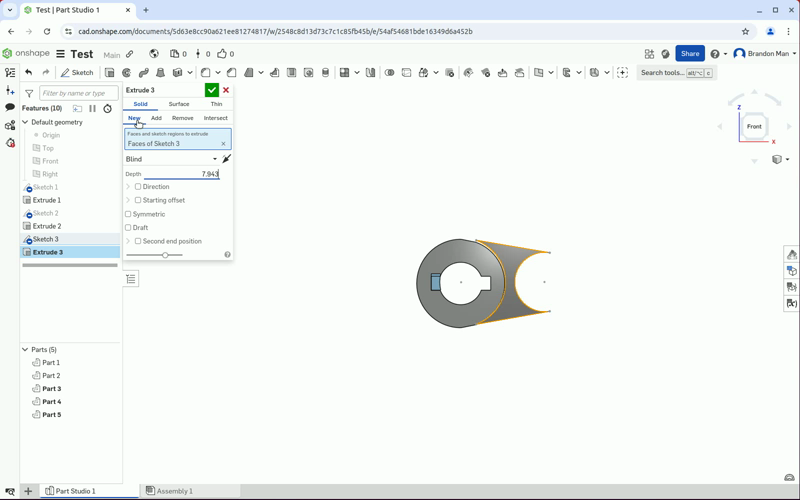
key(enter)
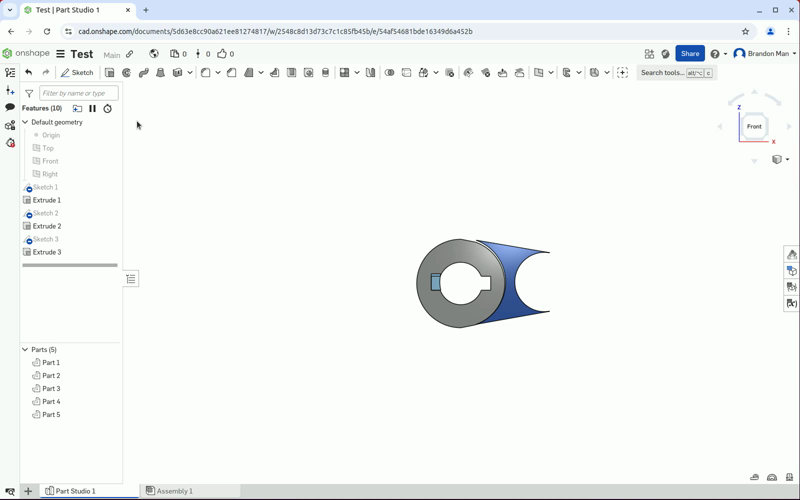
key(shift+h)
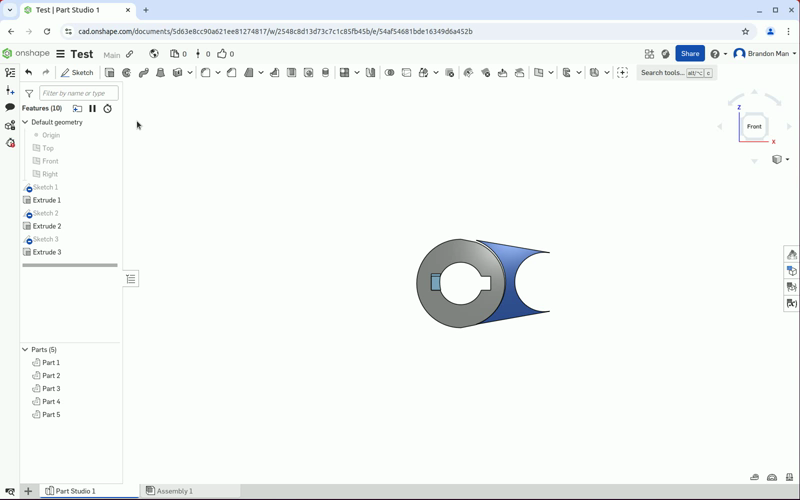
key(shift+h)
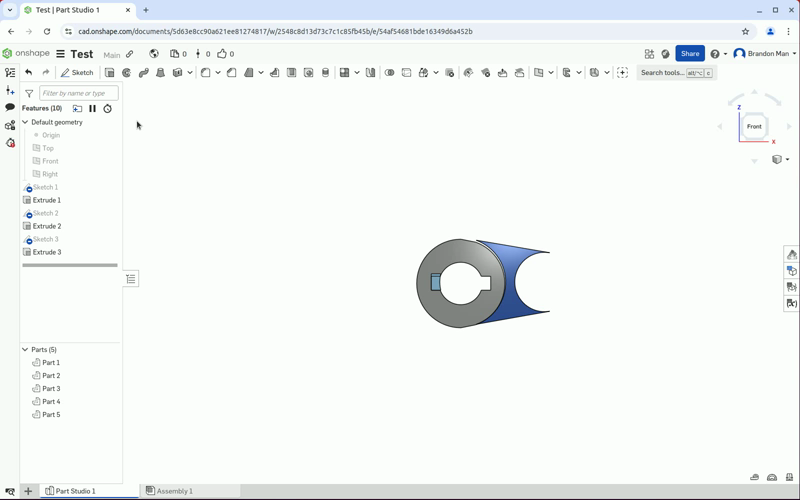
mouse_move(73, 189)
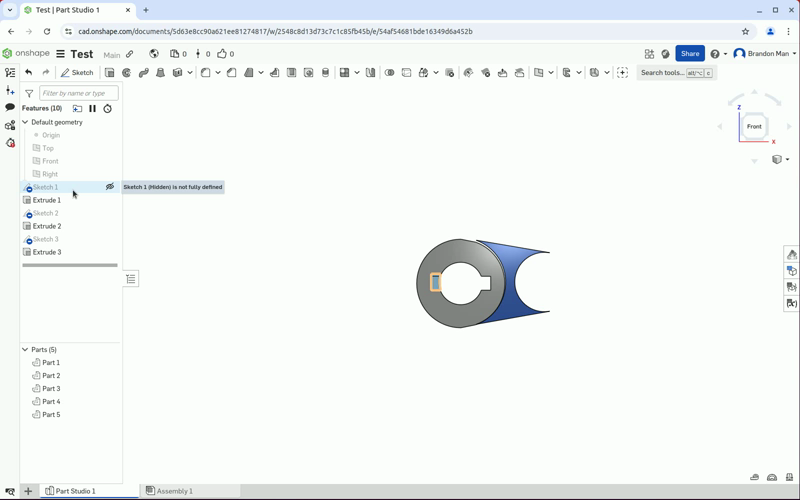
click(73, 189)
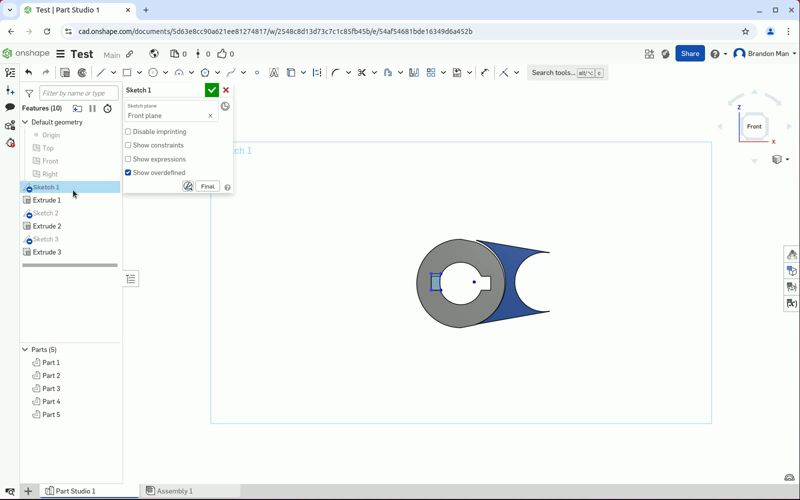
mouse_move(229, 92)
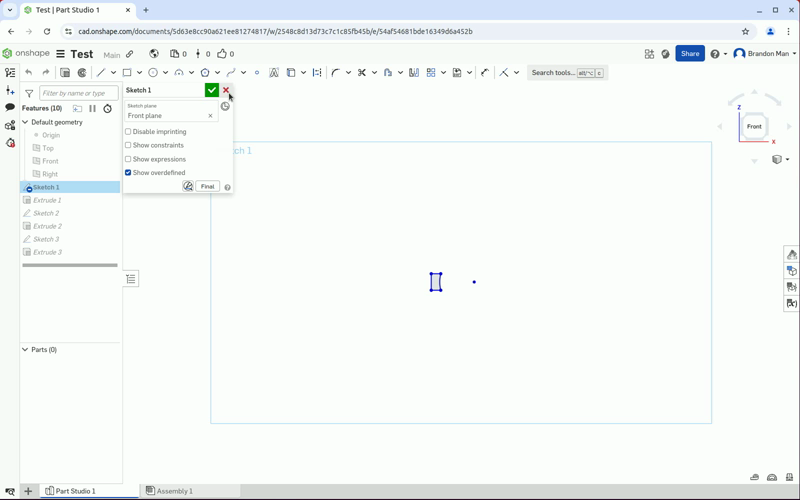
click(229, 92)
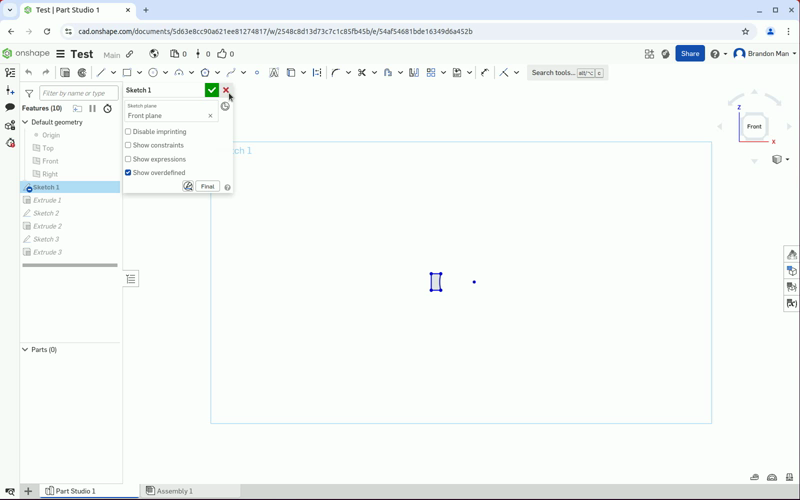
key(shift+s)
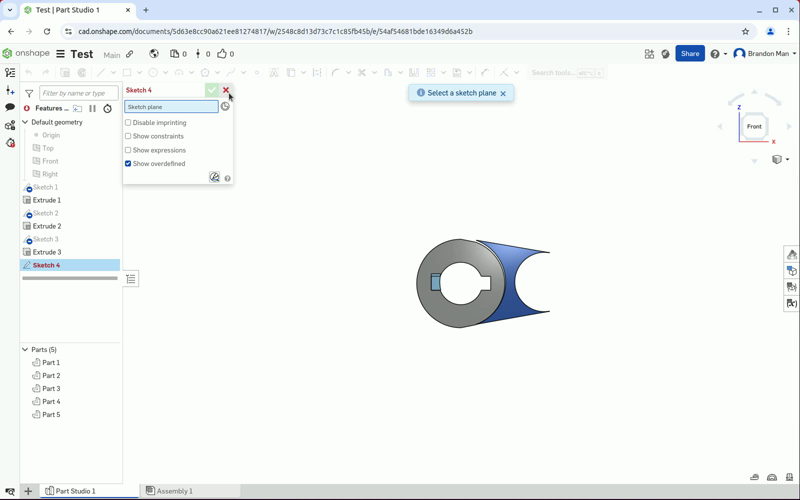
mouse_move(73, 163)
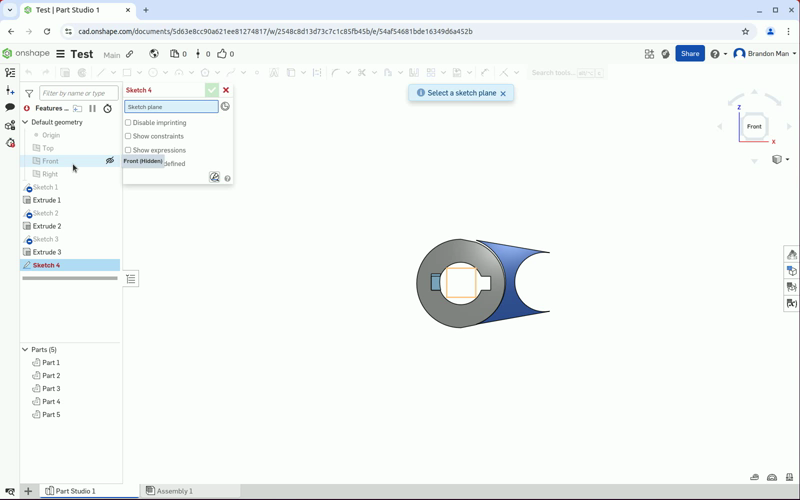
click(73, 163)
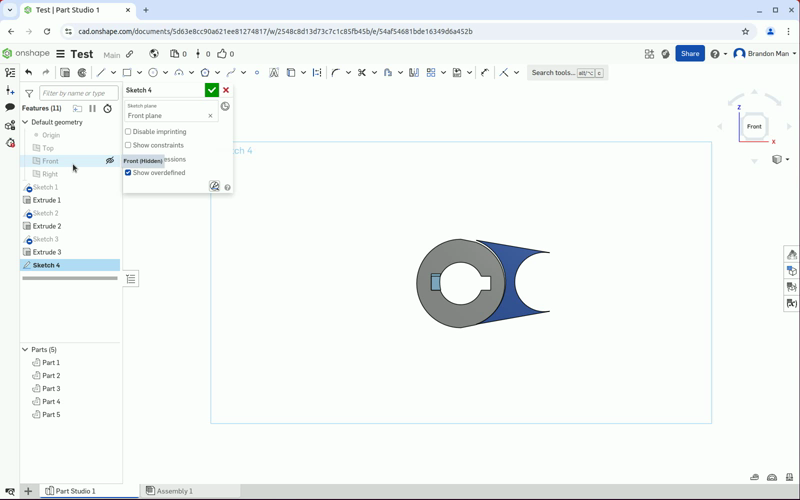
mouse_move(73, 352)
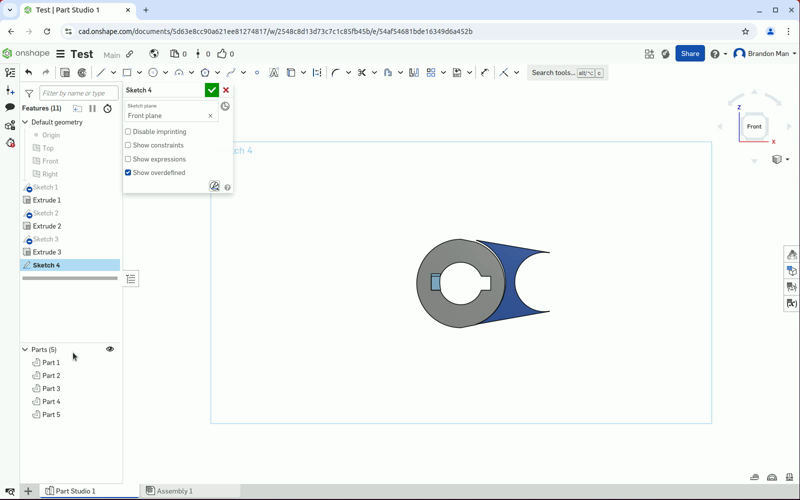
key(y)
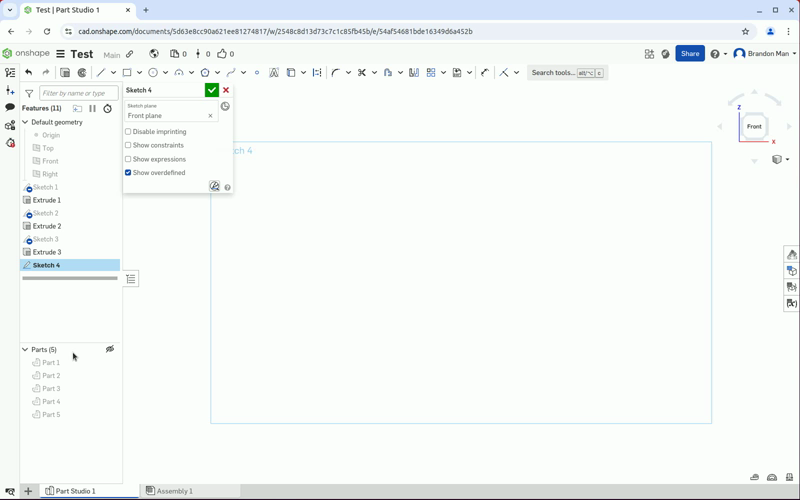
key(c)
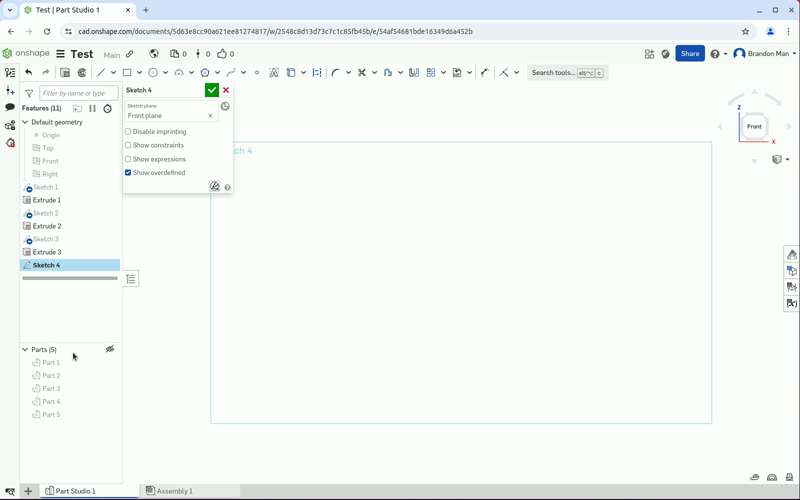
key_down(shift)
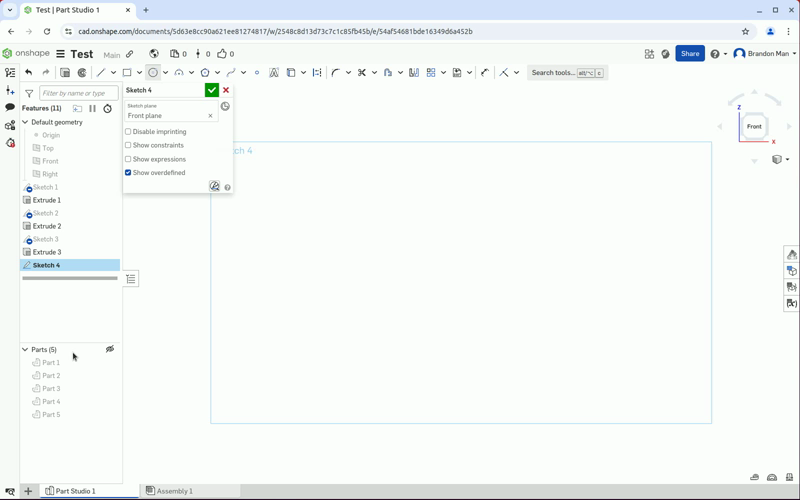
mouse_move(544, 282)
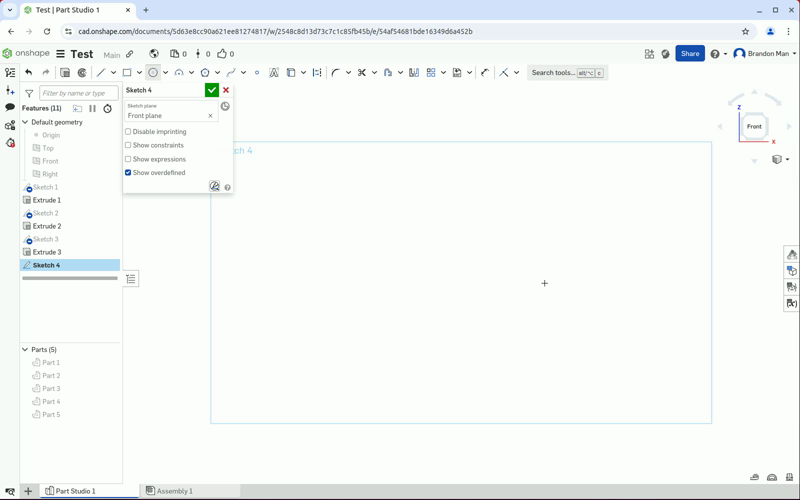
click(544, 282)
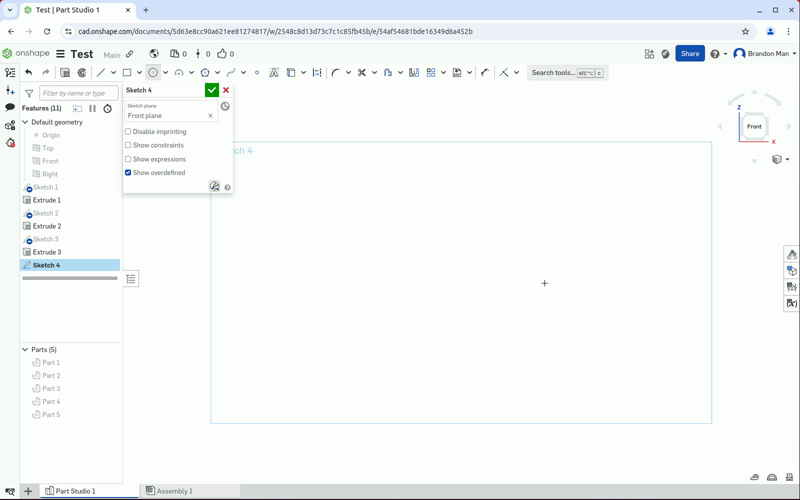
key_up(shift)
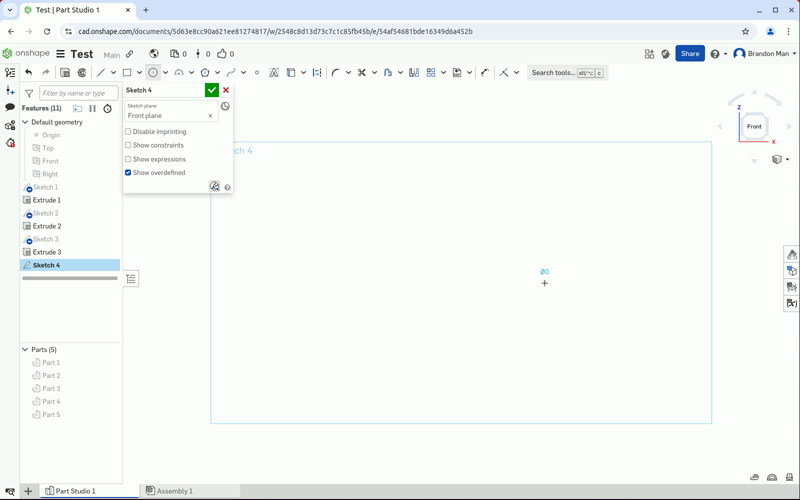
mouse_move(573, 282)
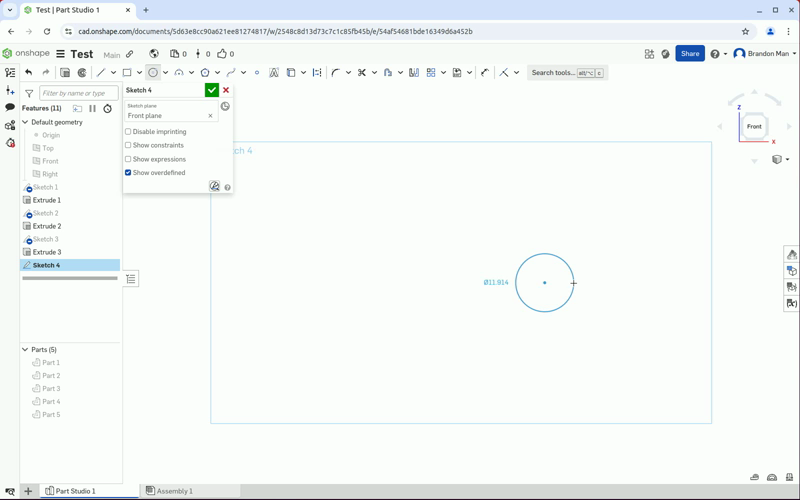
click(573, 282)
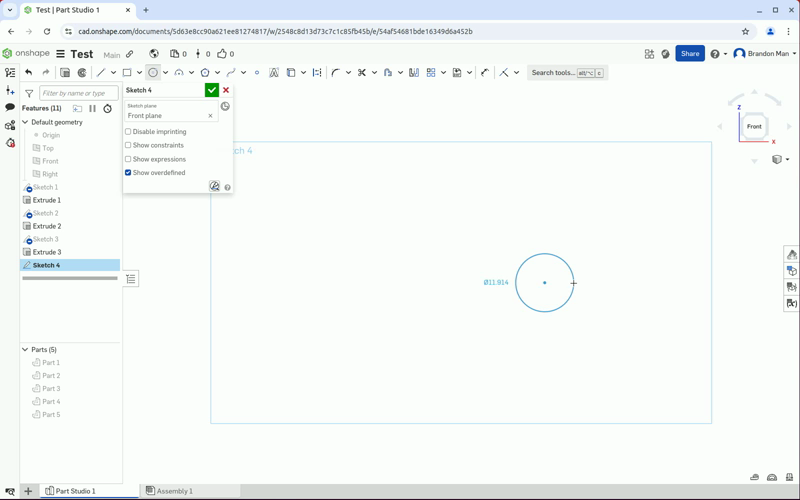
key(esc)
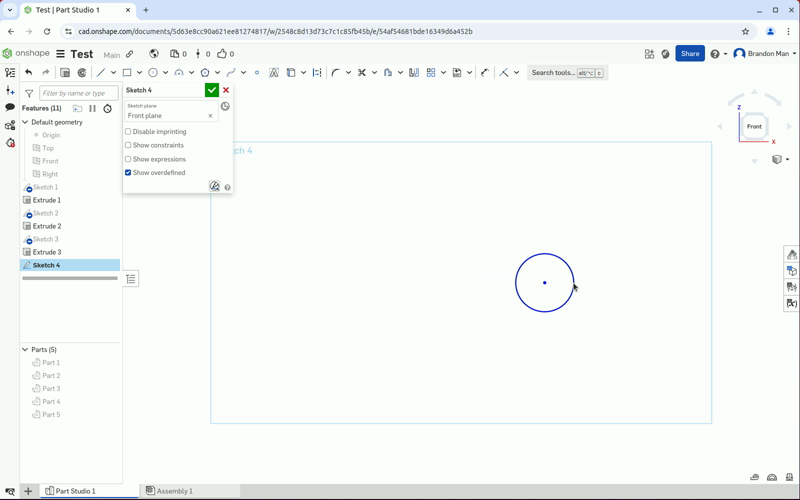
key(c)
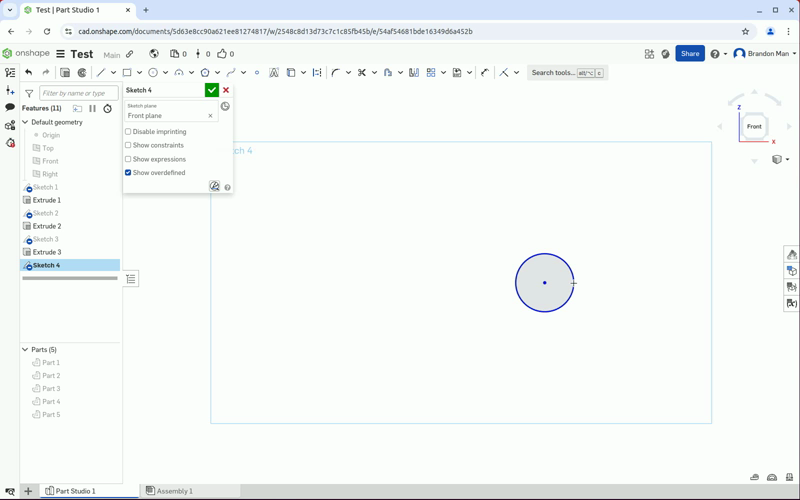
key_down(shift)
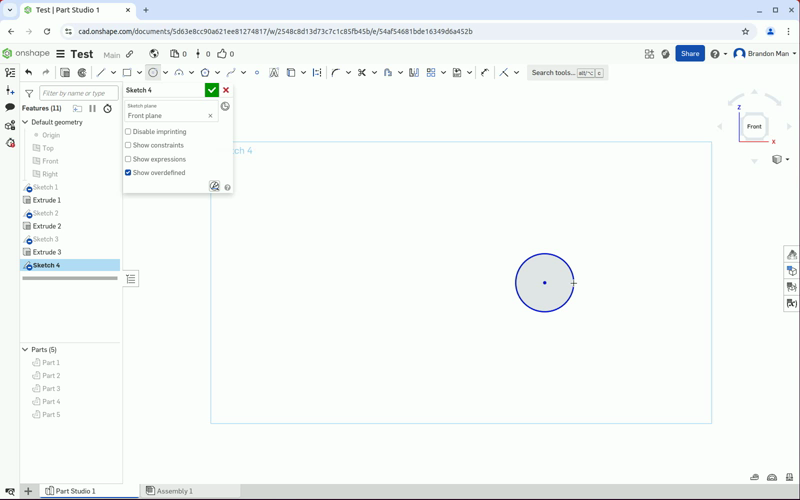
mouse_move(544, 282)
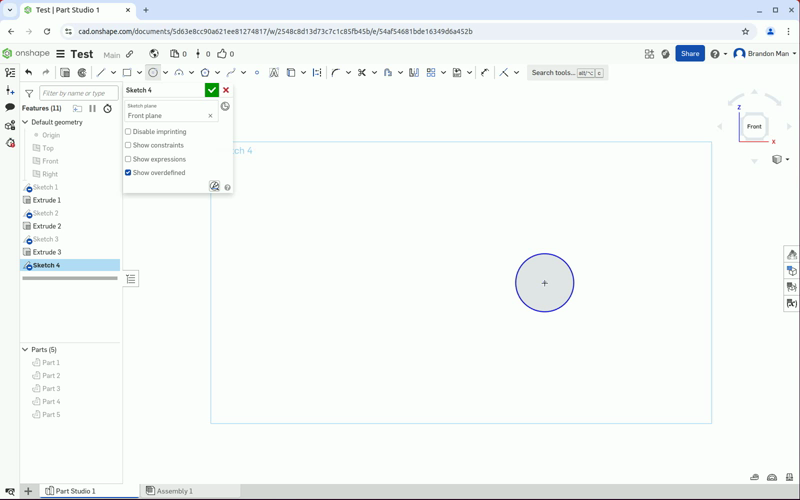
click(544, 282)
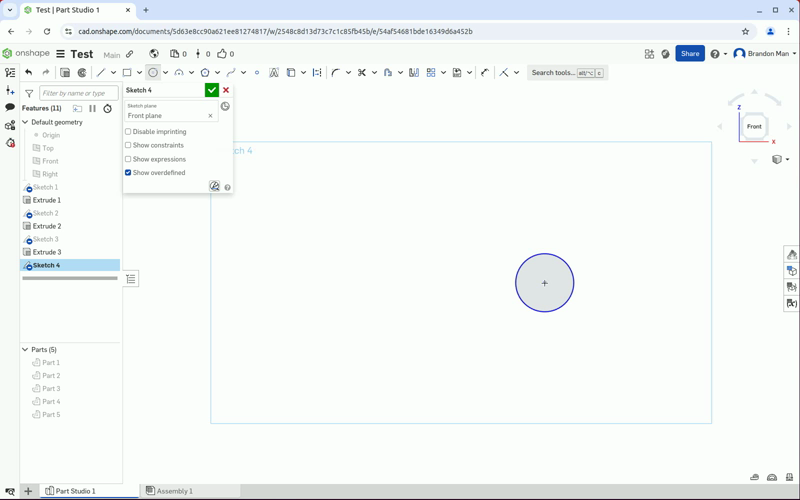
key_up(shift)
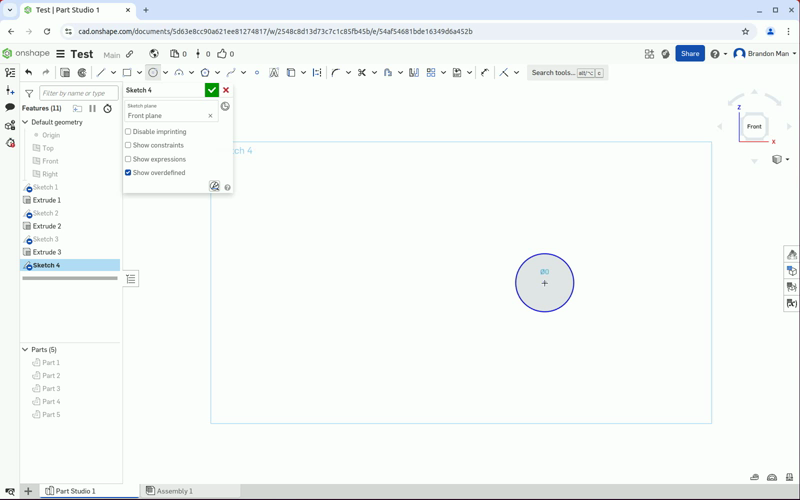
mouse_move(567, 282)
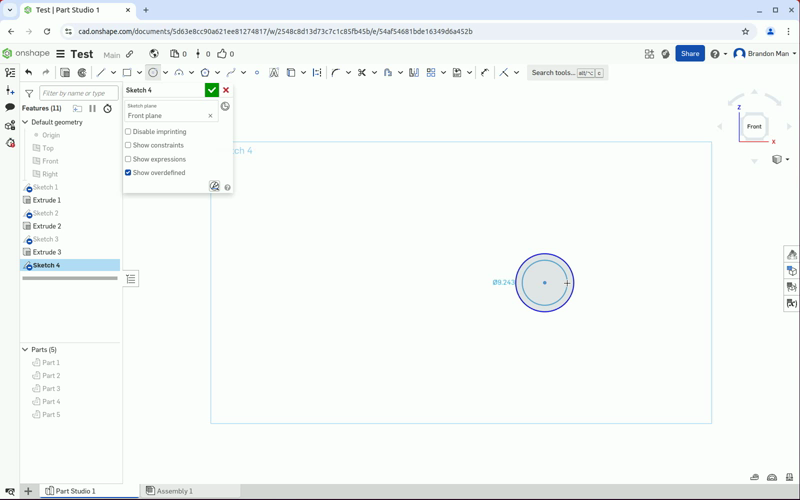
click(567, 282)
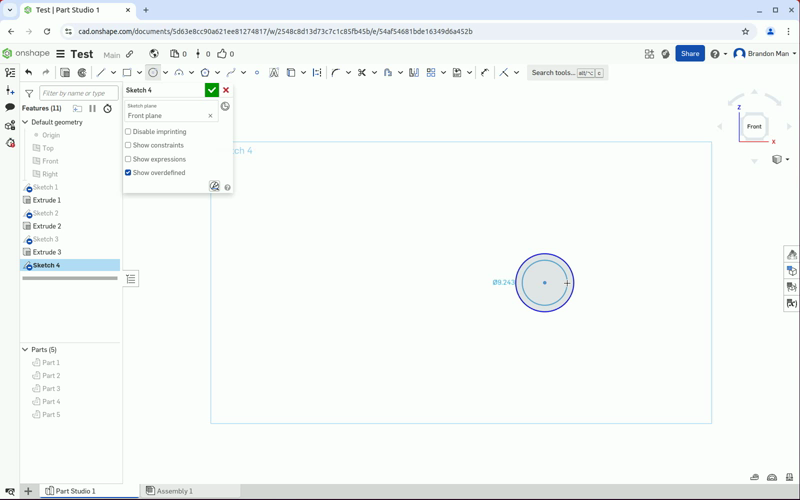
key(esc)
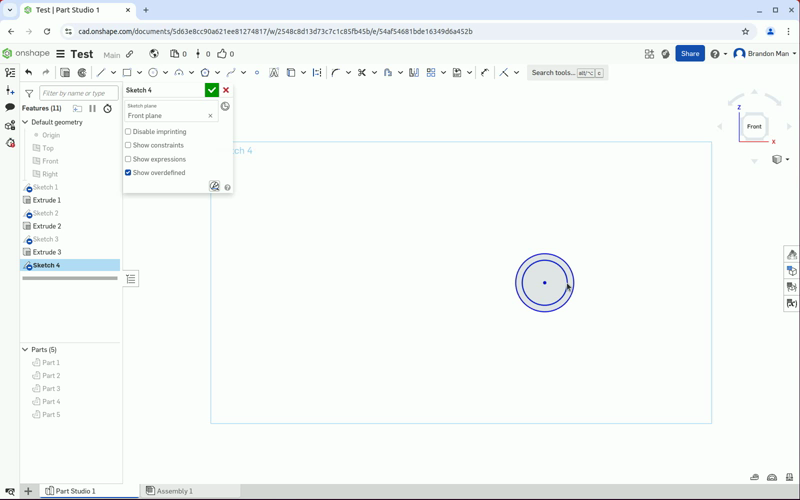
mouse_move(547, 308)
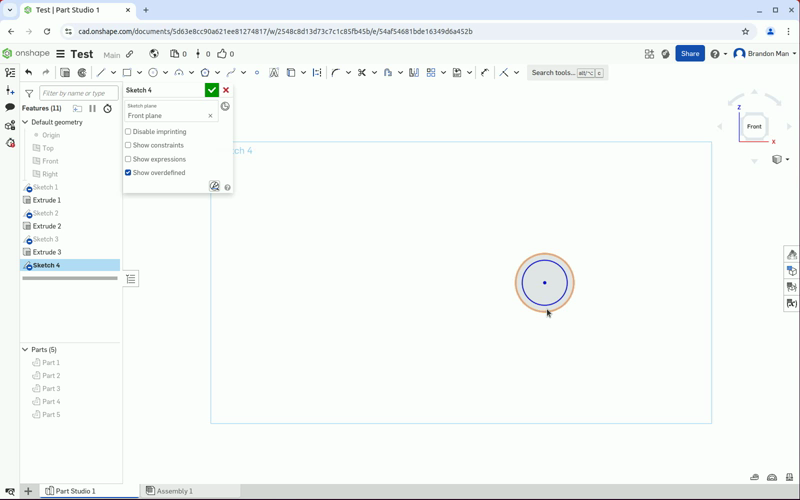
scroll(6)
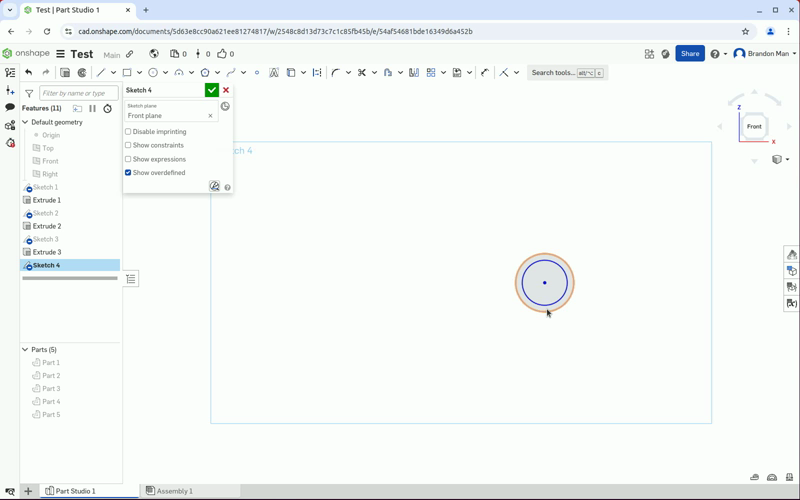
scroll(6)
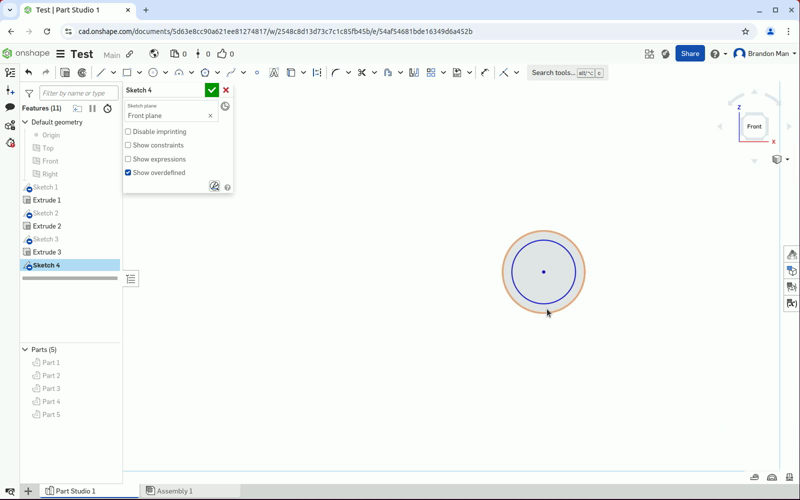
scroll(6)
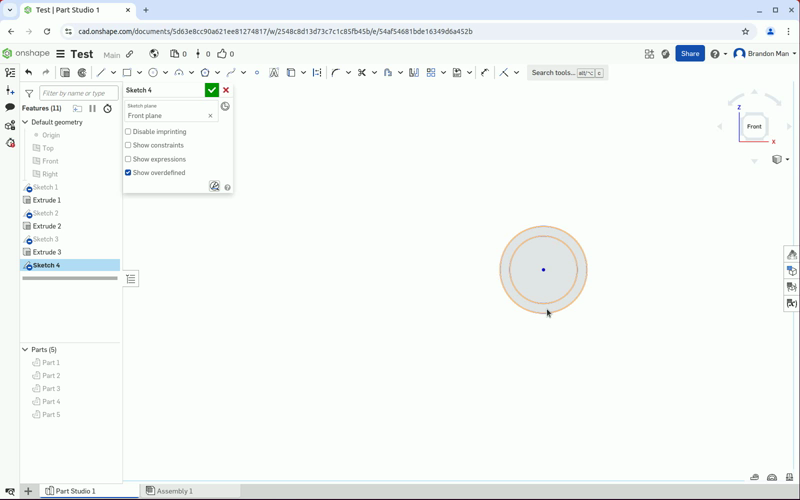
scroll(6)
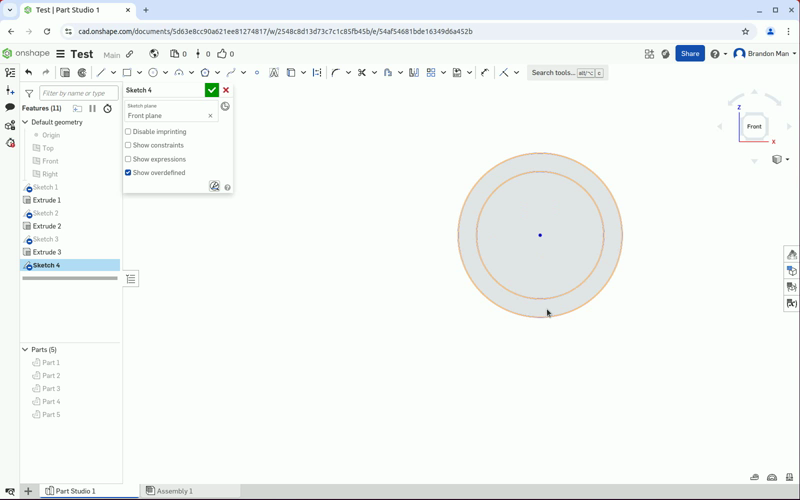
scroll(6)
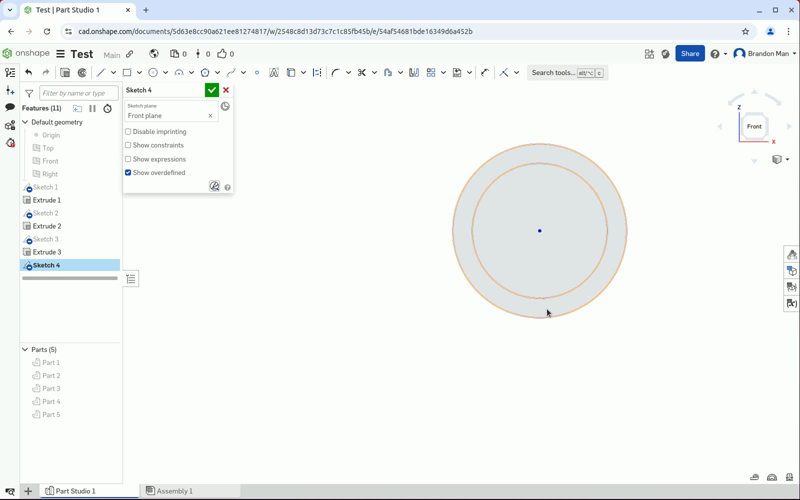
scroll(6)
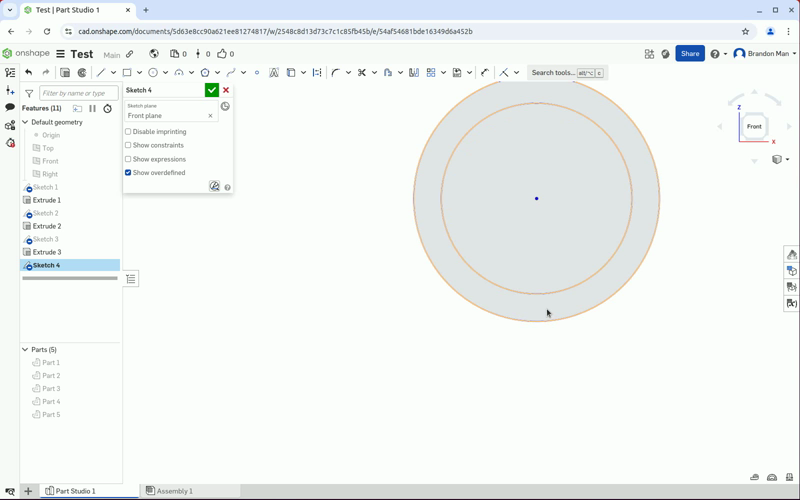
scroll(6)
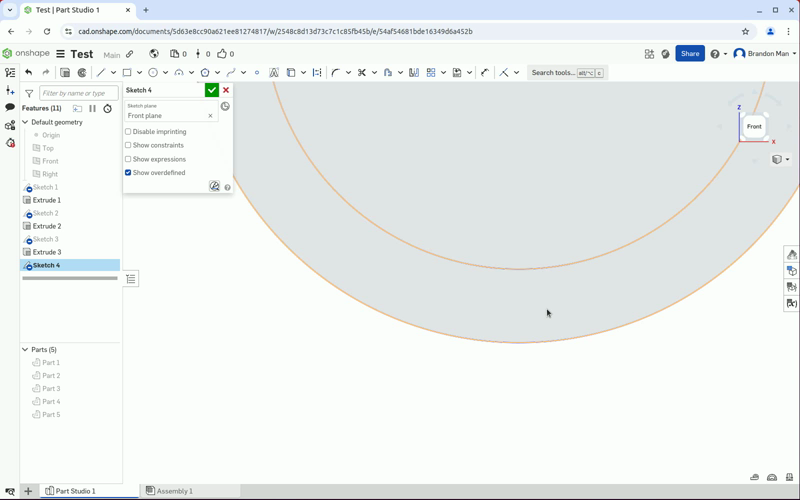
click(547, 308)
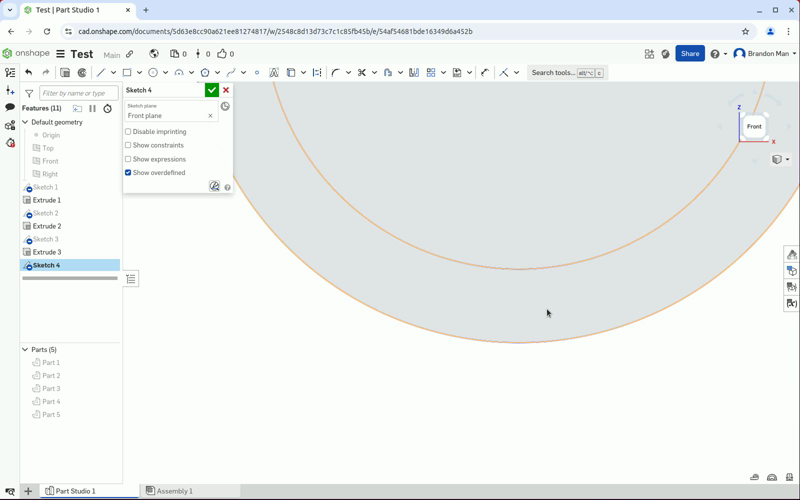
scroll(-6)
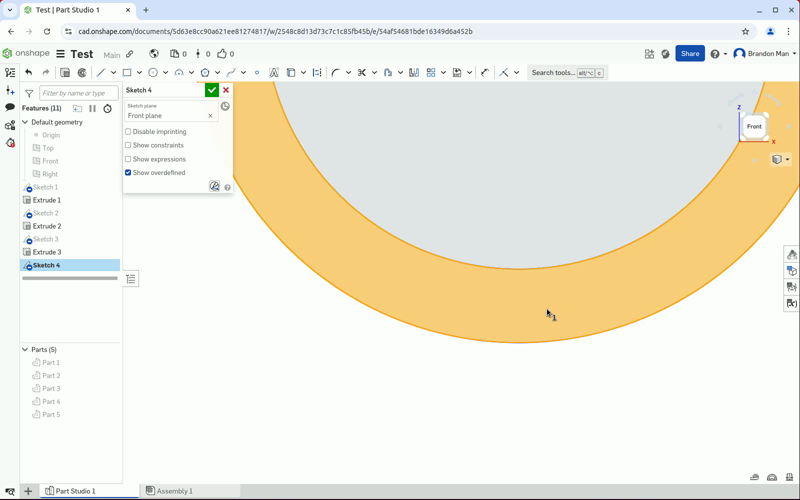
scroll(-6)
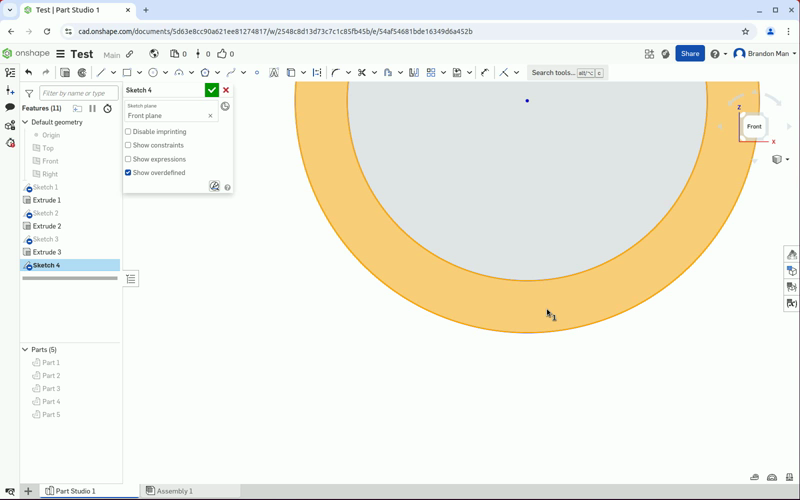
scroll(-6)
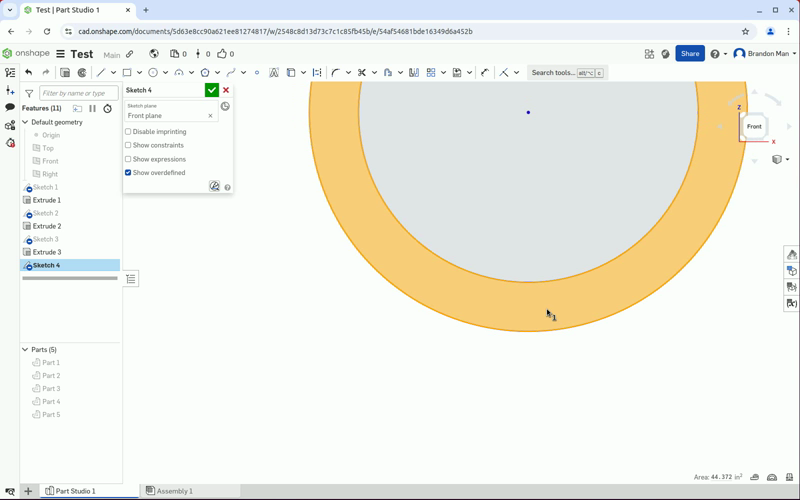
scroll(-6)
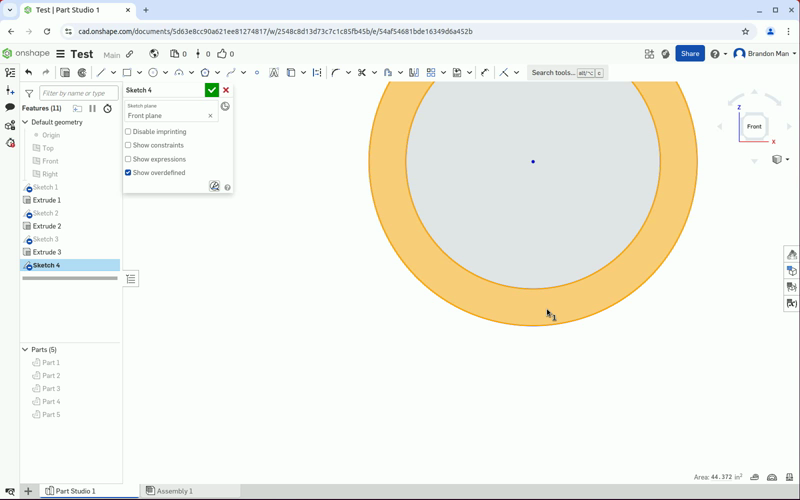
scroll(-6)
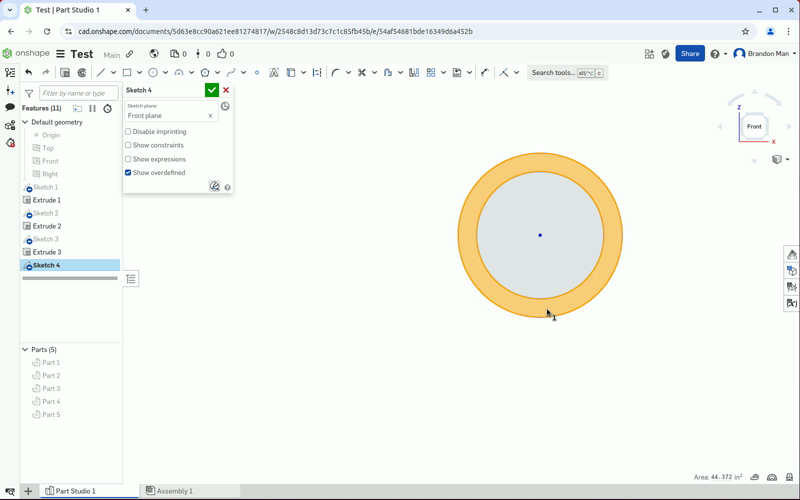
scroll(-6)
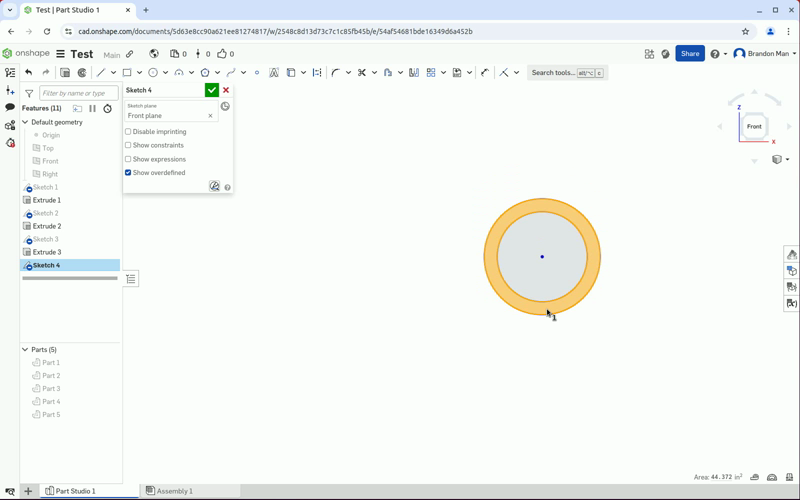
scroll(-6)
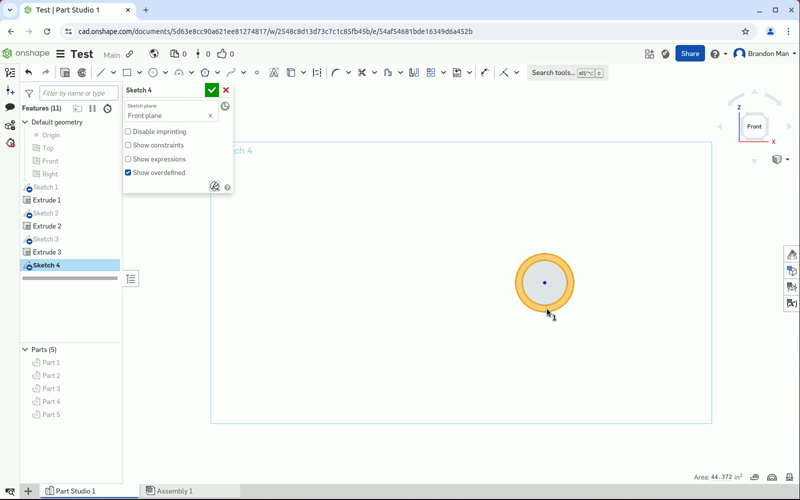
mouse_move(73, 352)
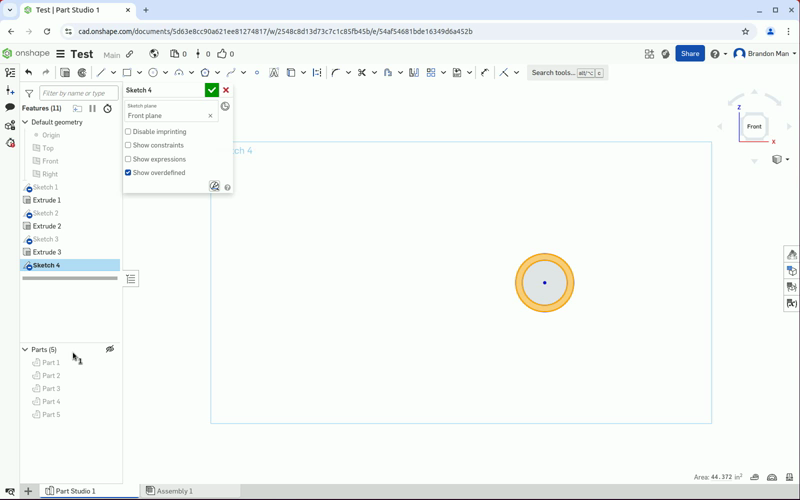
key(shift+y)
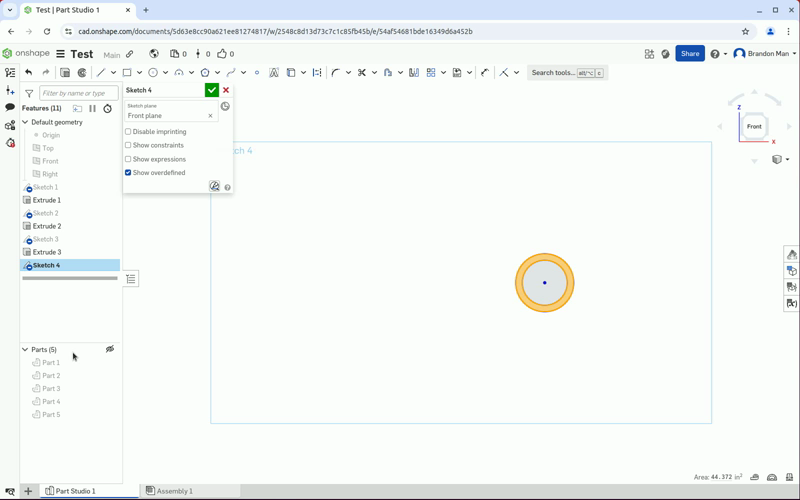
key(shift+e)
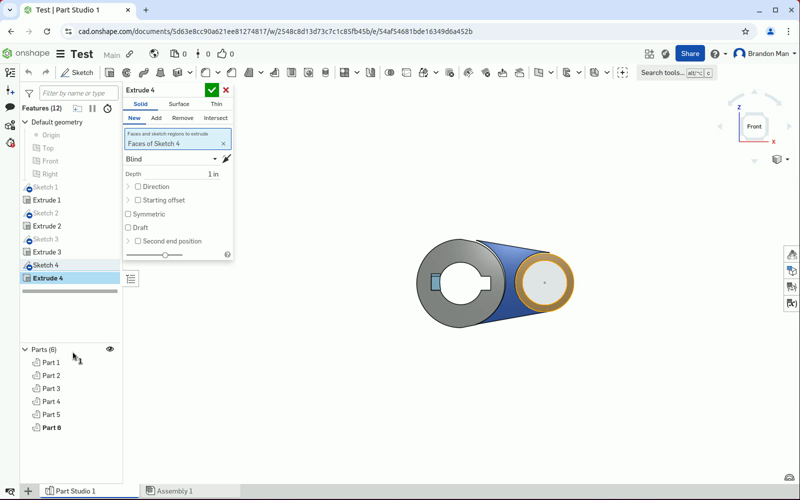
mouse_move(143, 106)
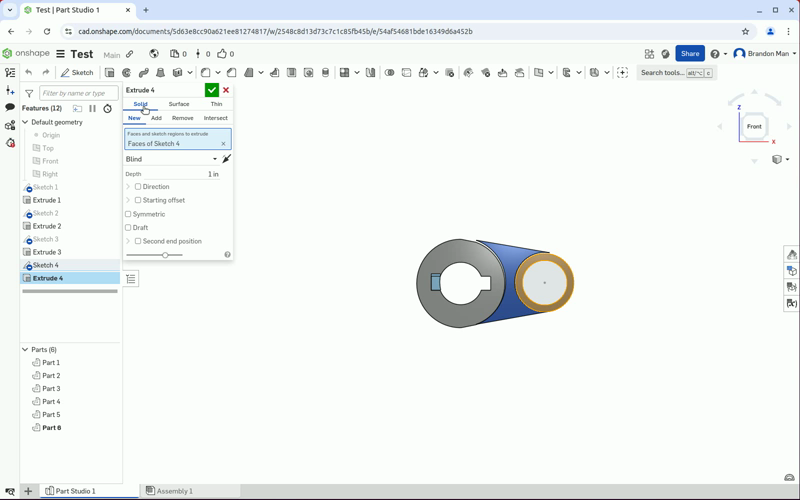
click(143, 106)
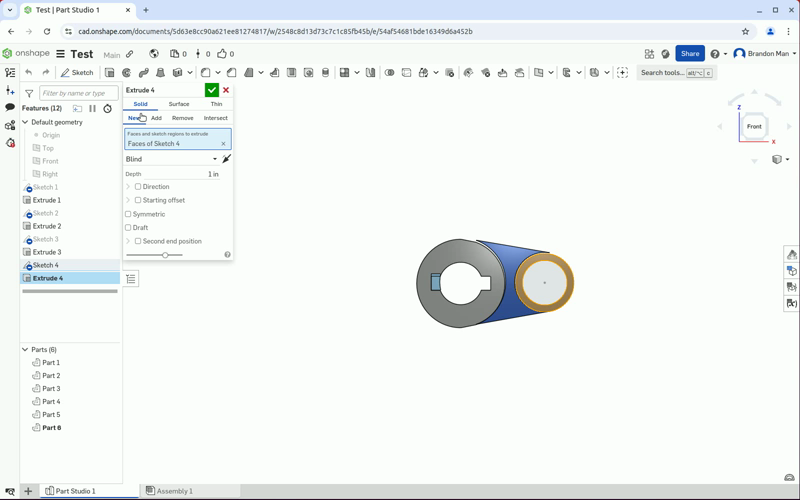
mouse_move(137, 120)
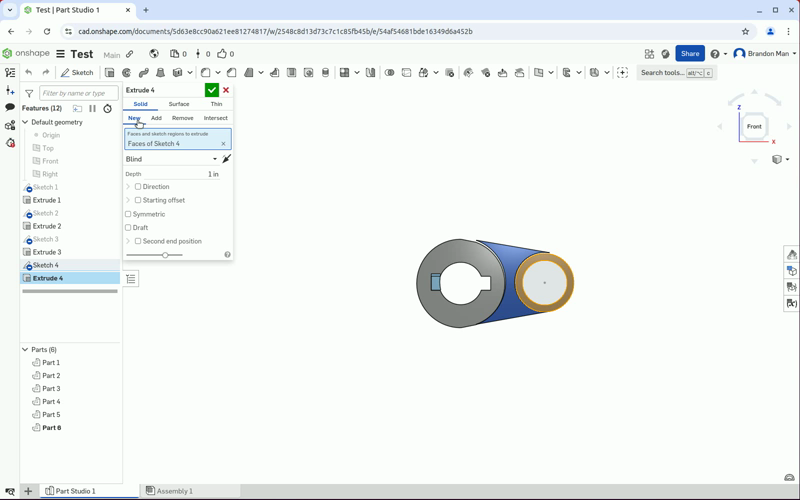
click(137, 120)
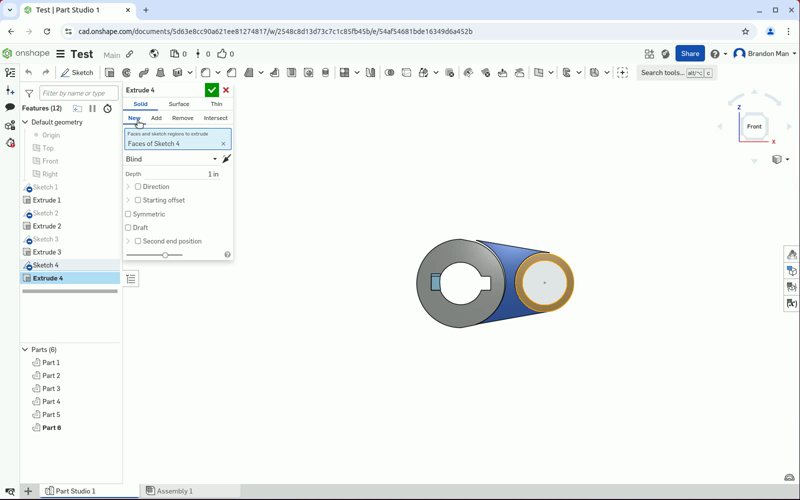
key(tab, 4)
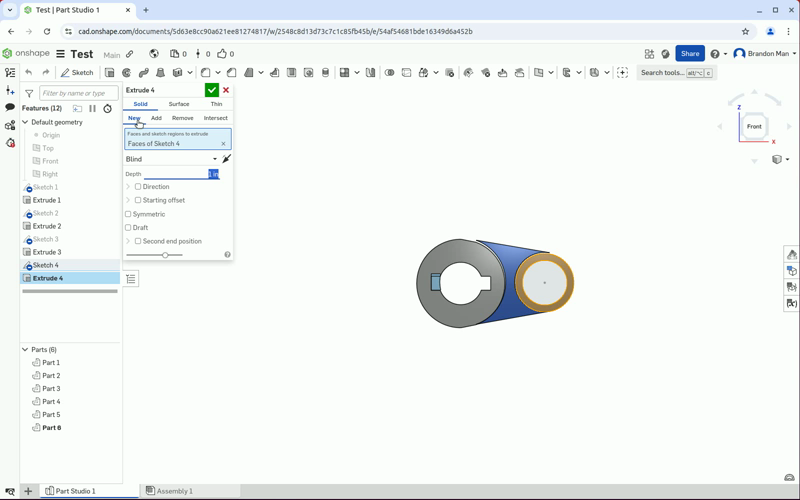
text(7.943)
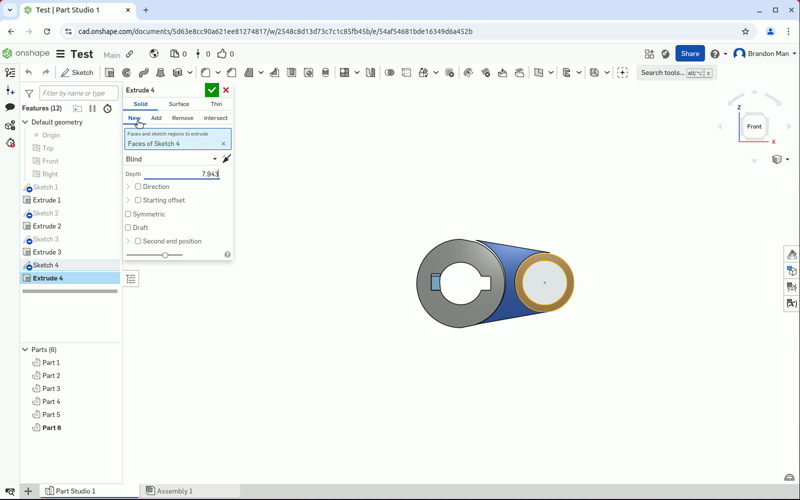
key(enter)
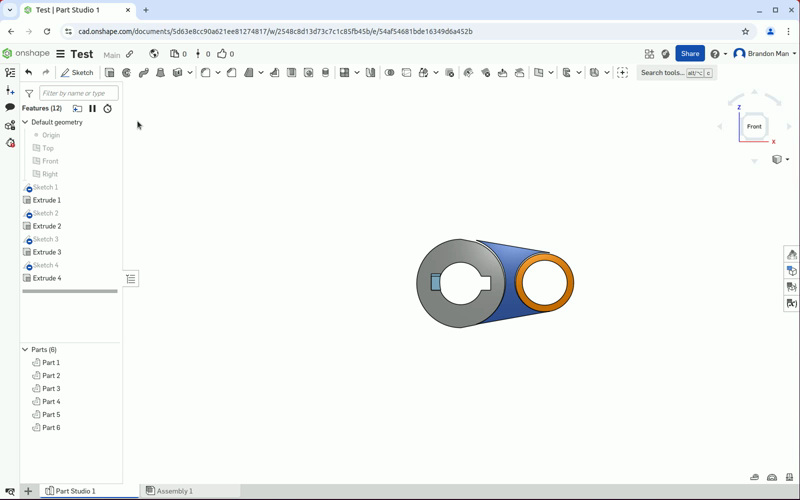
key(shift+h)
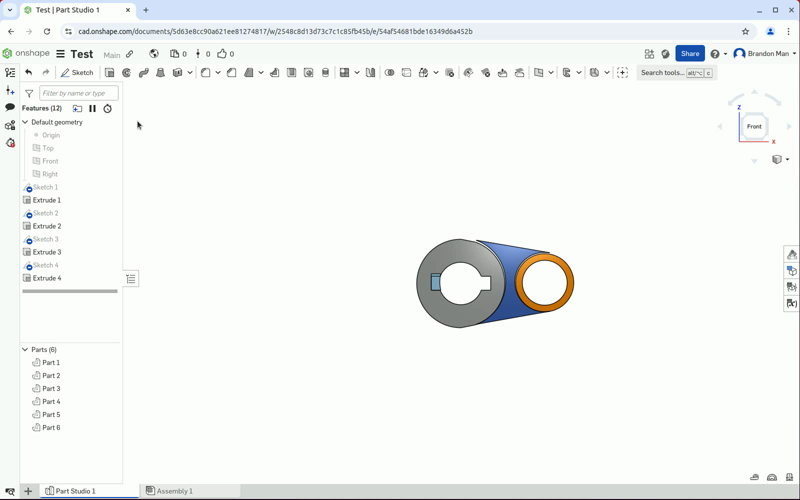
key(shift+h)
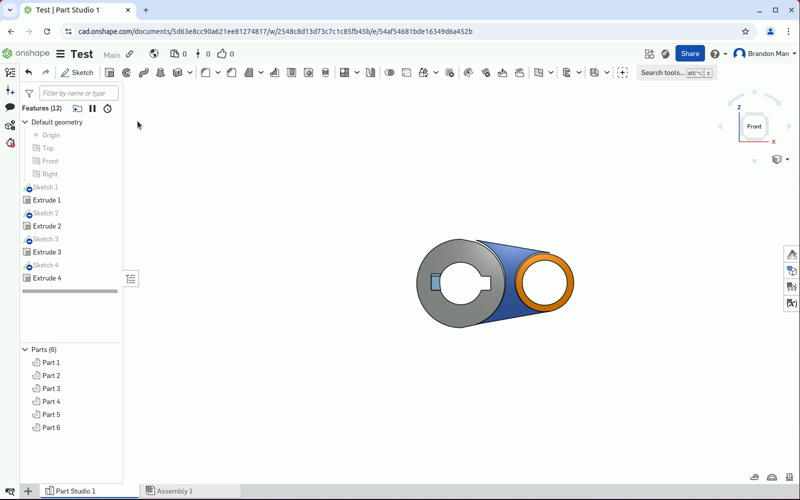
mouse_move(73, 189)
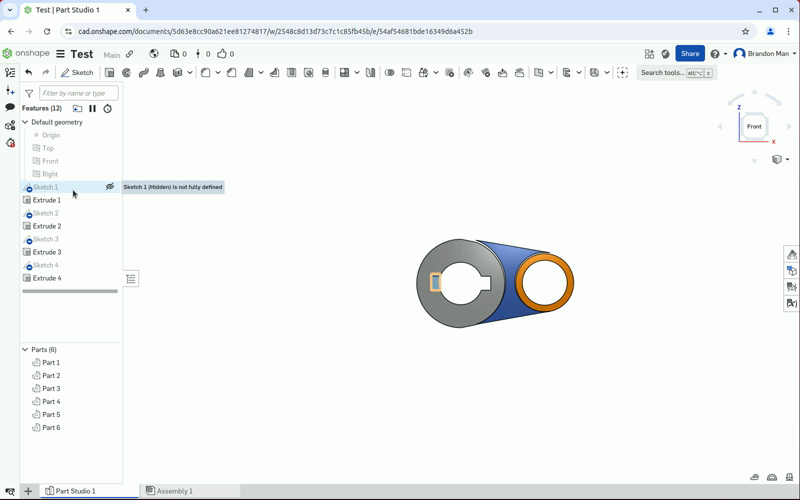
click(73, 189)
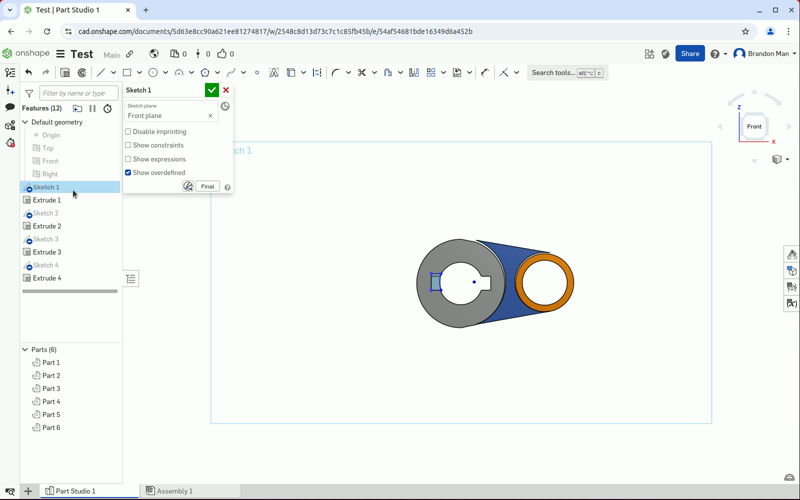
mouse_move(229, 92)
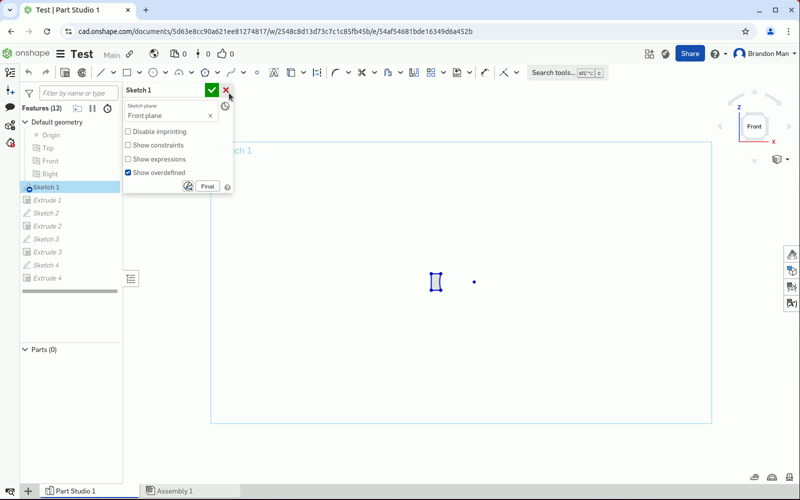
click(229, 92)
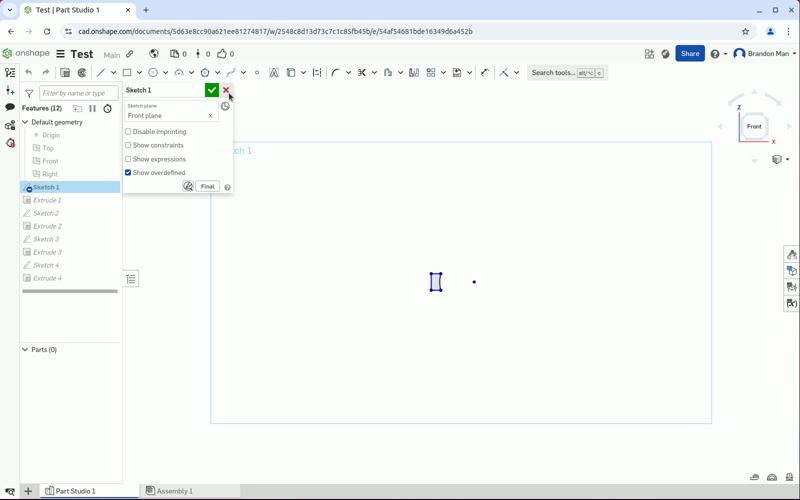
key(shift+s)
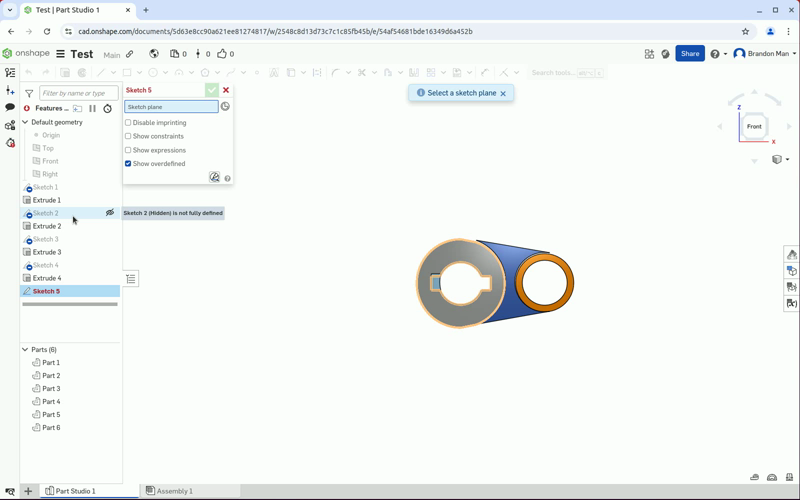
scroll(3)
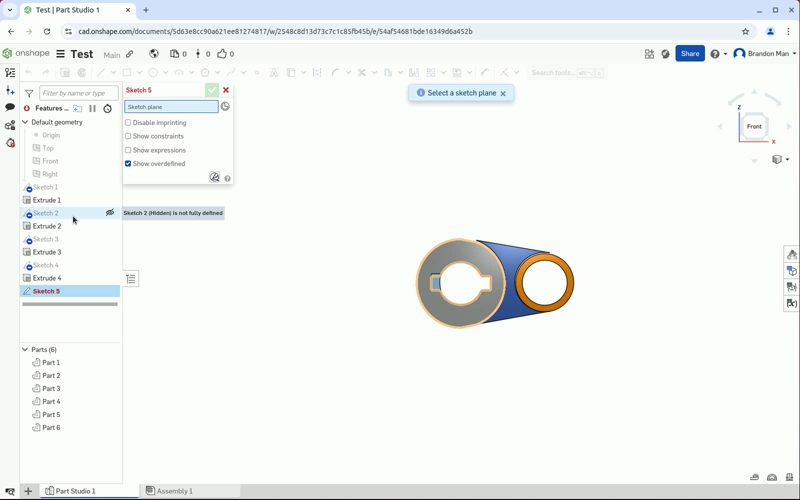
mouse_move(73, 163)
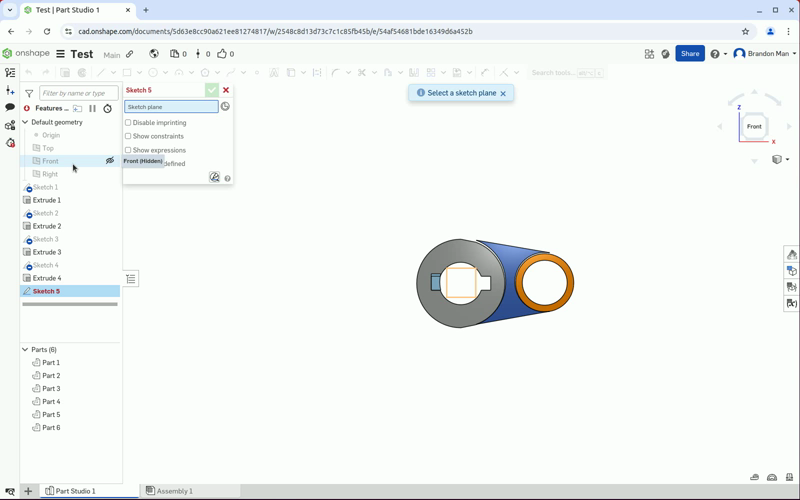
click(73, 163)
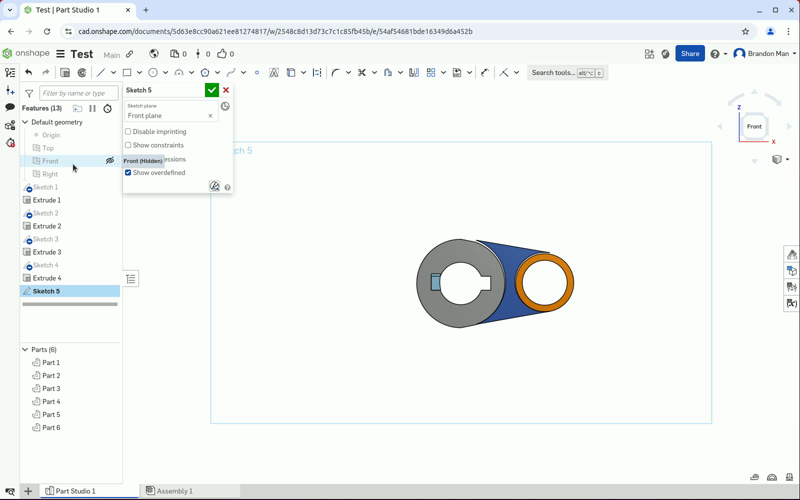
mouse_move(73, 352)
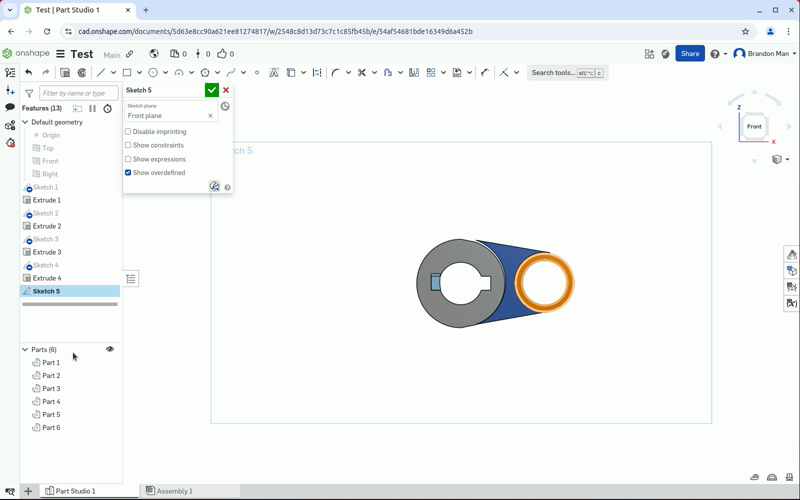
key(y)
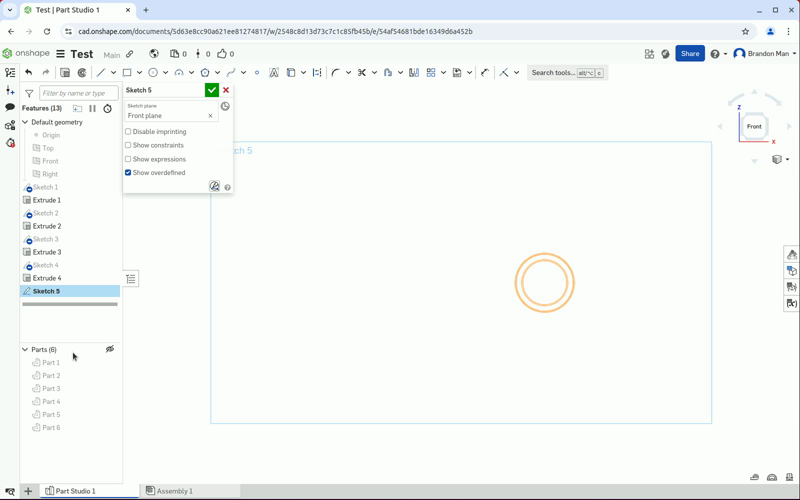
key(l)
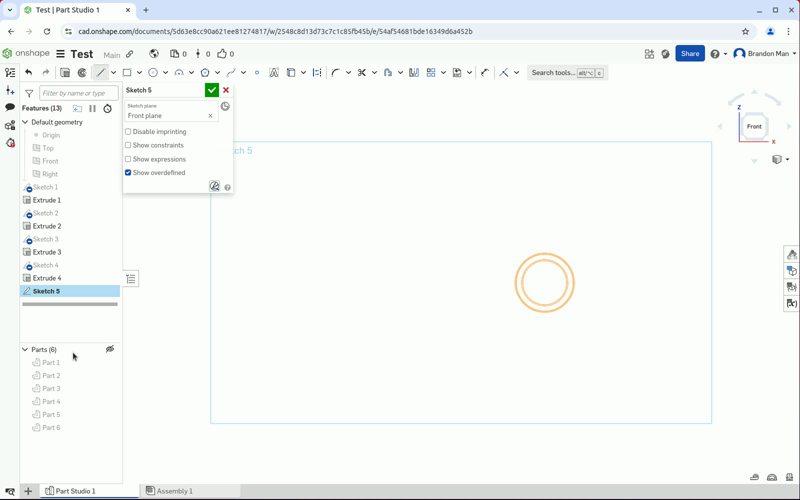
key_down(shift)
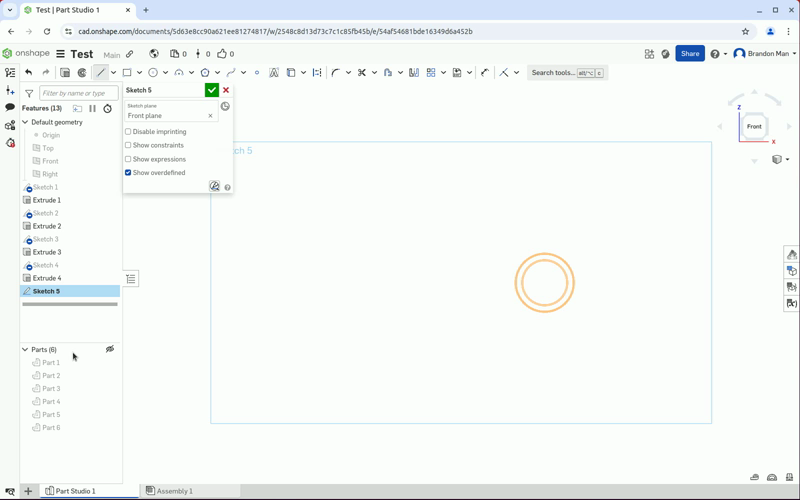
mouse_move(460, 327)
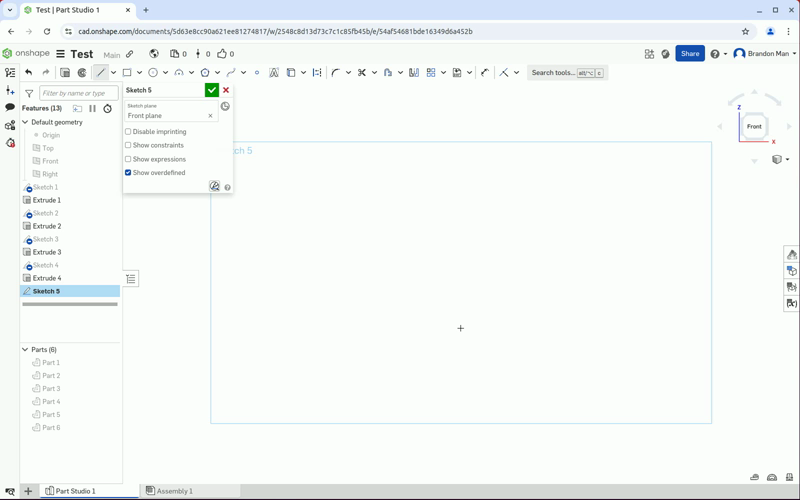
click(460, 327)
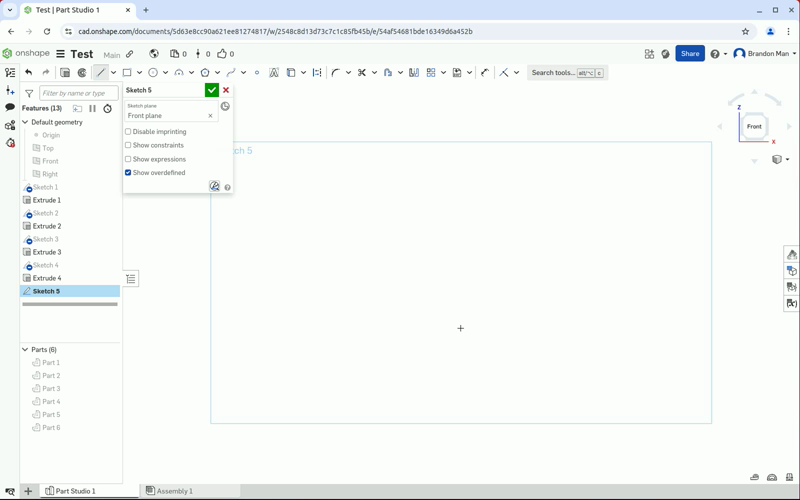
key_up(shift)
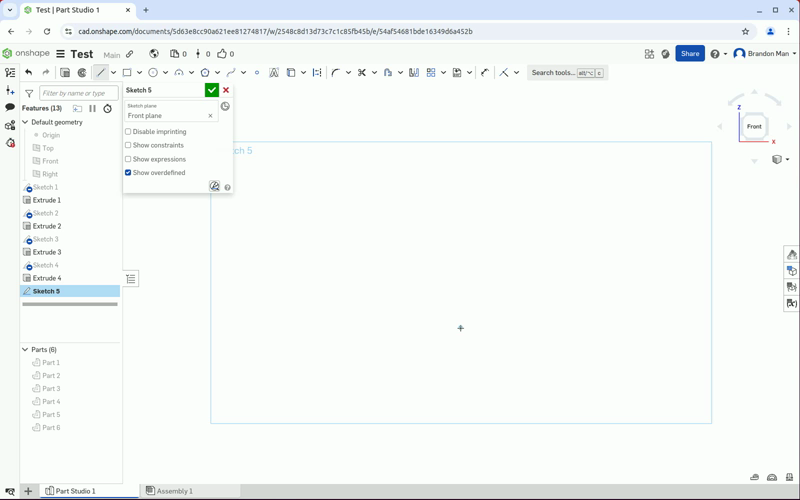
key_down(shift)
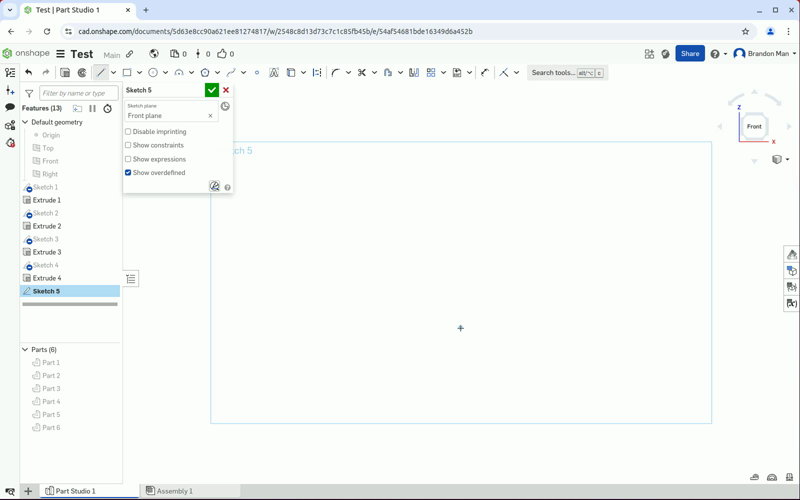
mouse_move(490, 327)
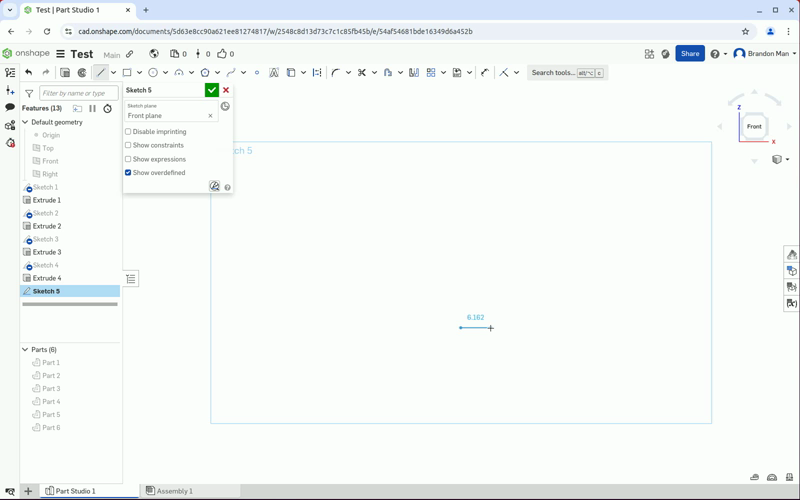
mouse_move(475, 324)
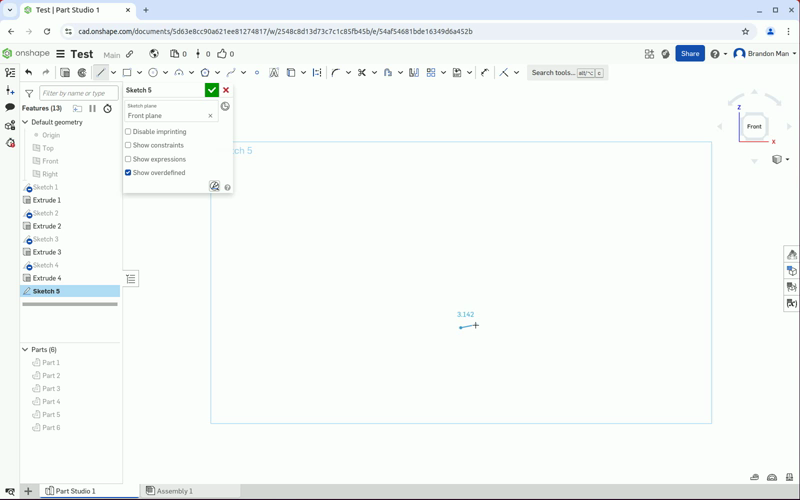
click(475, 324)
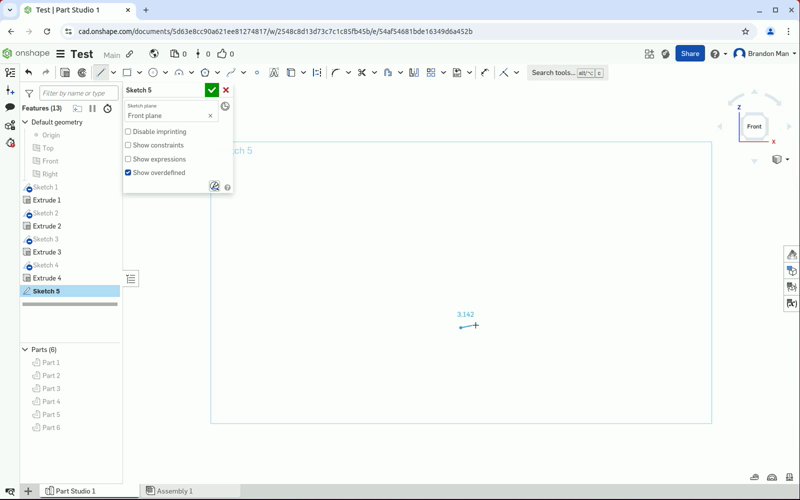
key_up(shift)
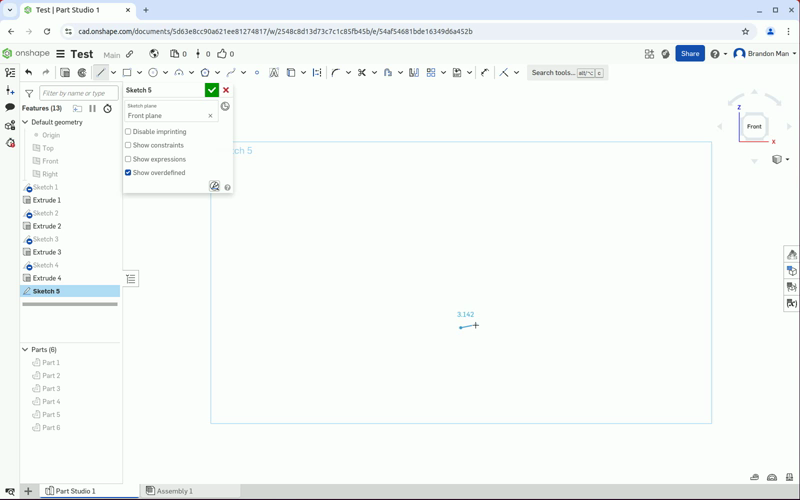
key(esc)
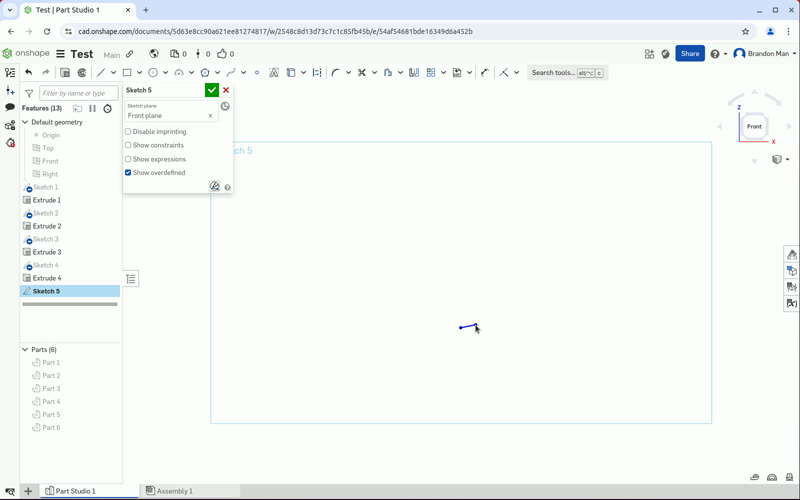
key(a)
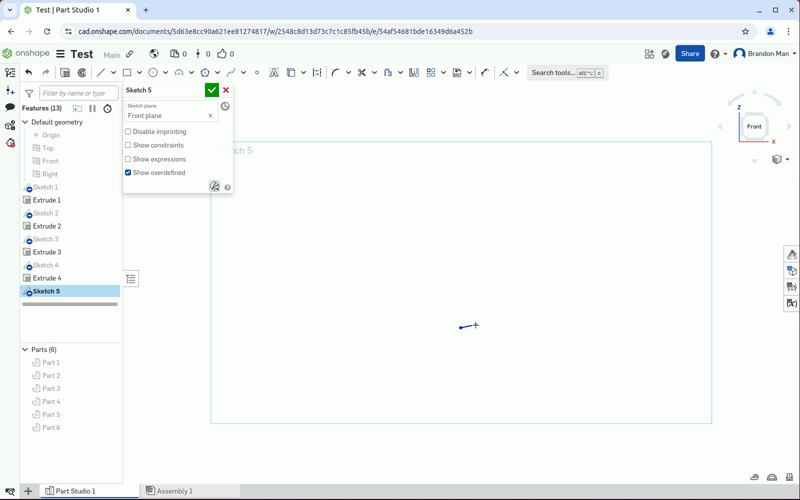
mouse_move(475, 324)
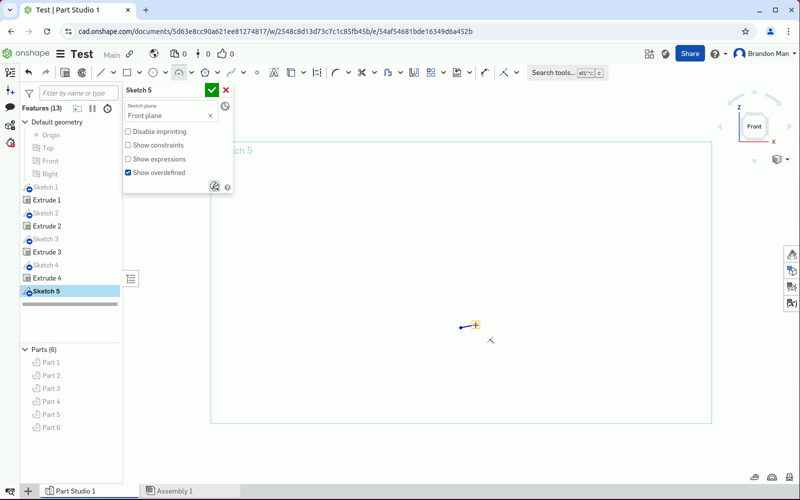
click(475, 324)
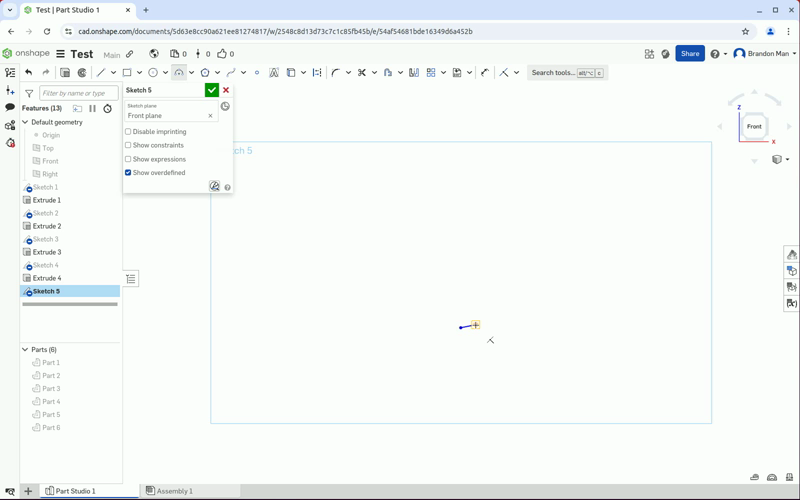
key_down(shift)
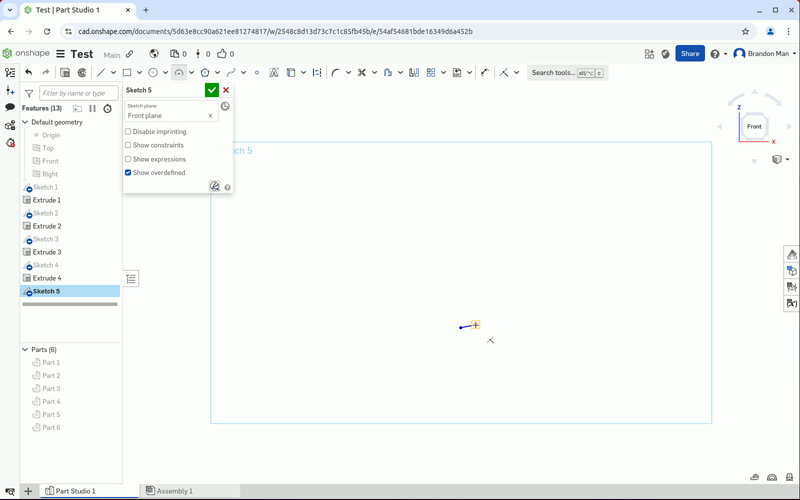
mouse_move(475, 242)
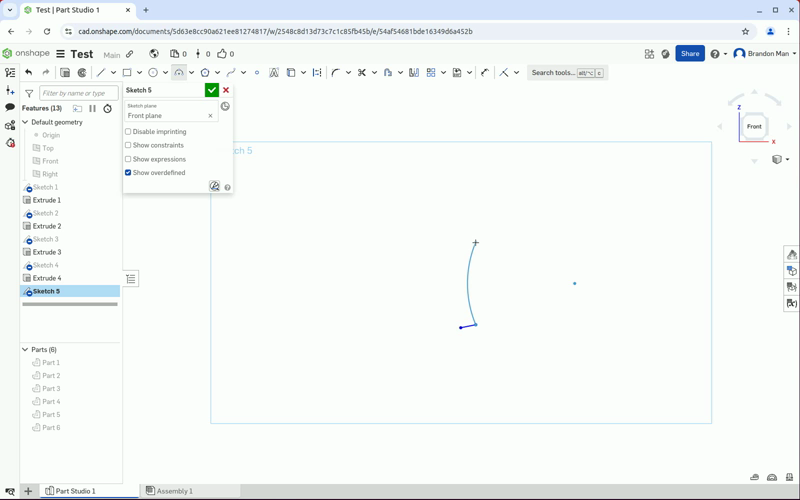
click(475, 242)
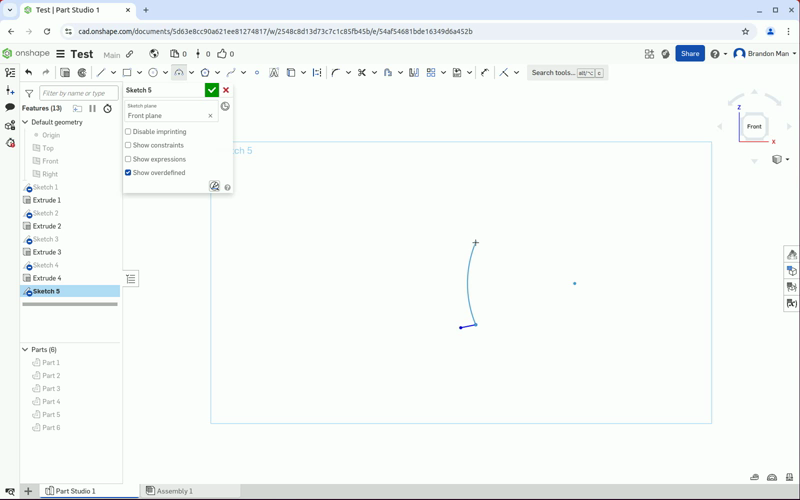
mouse_move(504, 283)
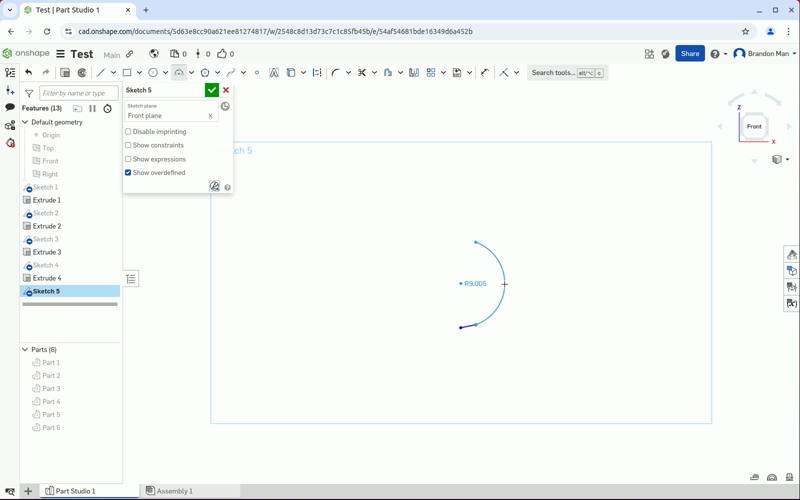
click(504, 283)
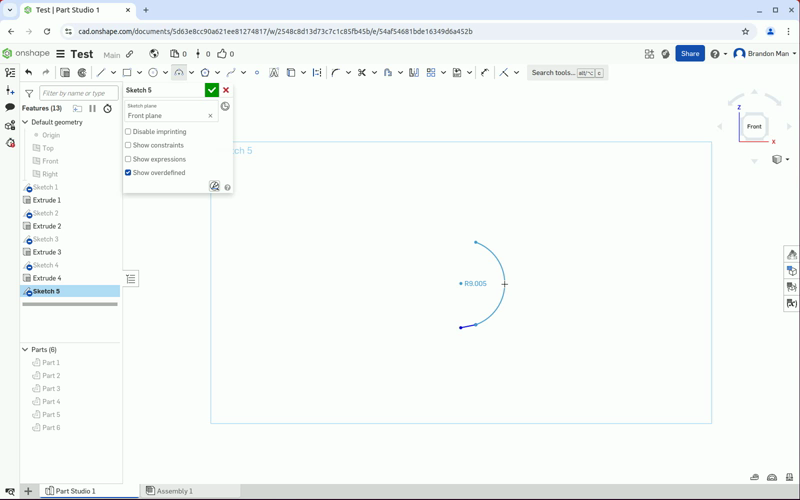
key_up(shift)
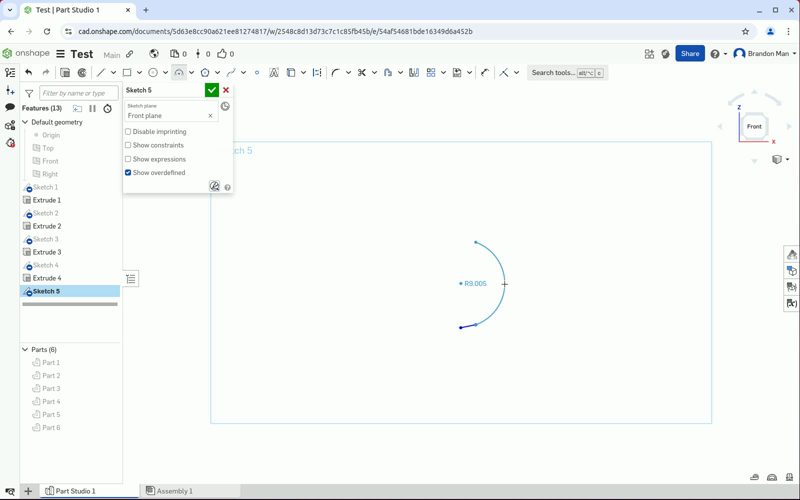
key(esc)
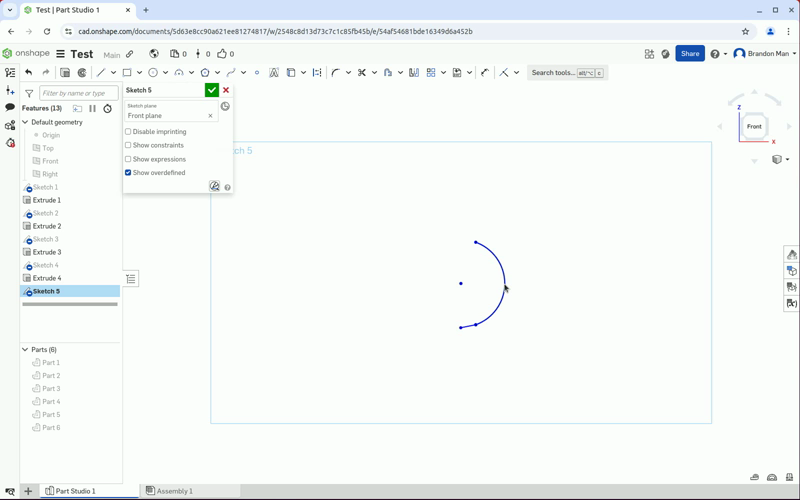
key(l)
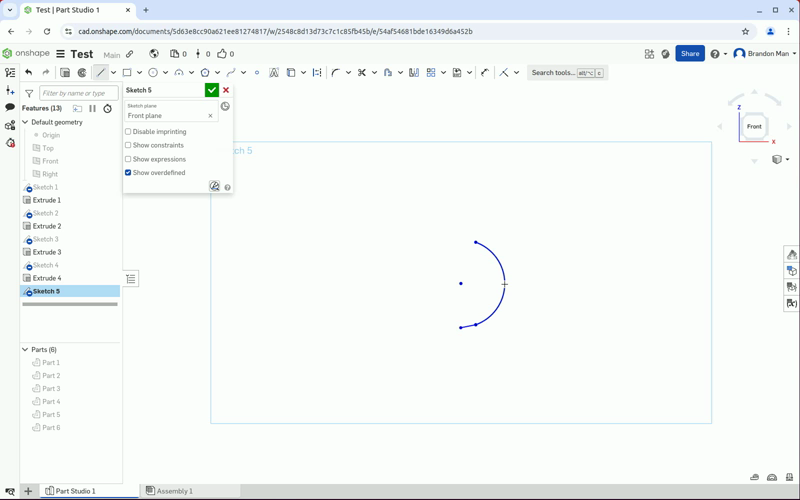
mouse_move(475, 242)
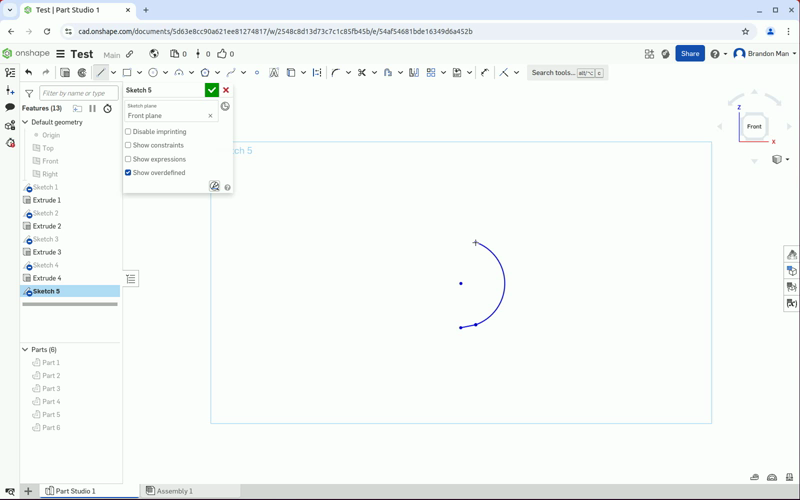
click(475, 242)
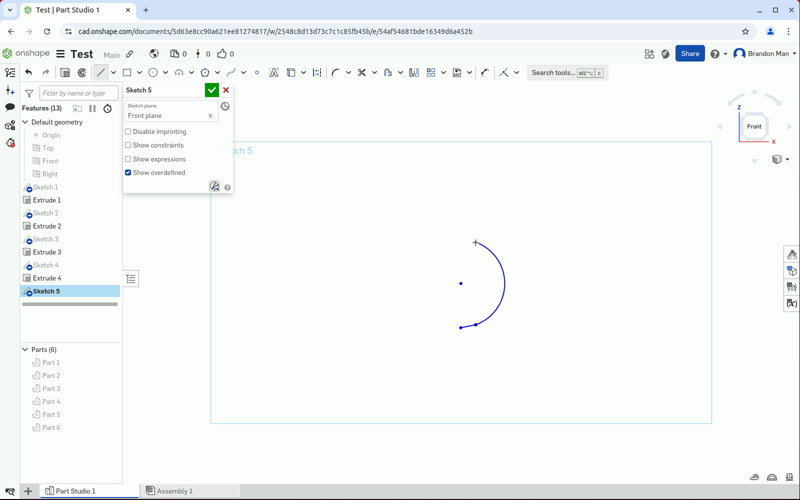
key_down(shift)
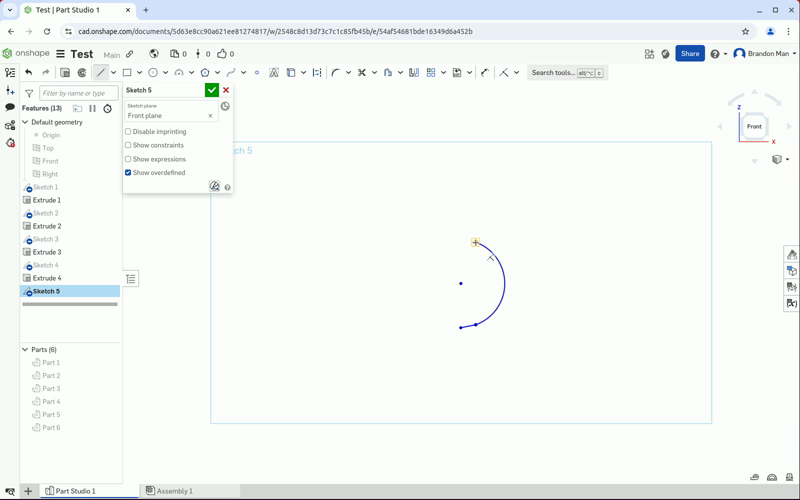
mouse_move(505, 242)
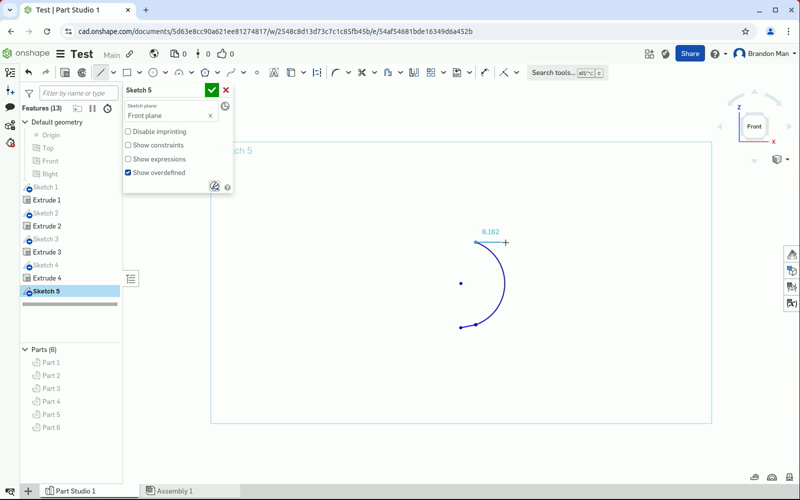
mouse_move(460, 239)
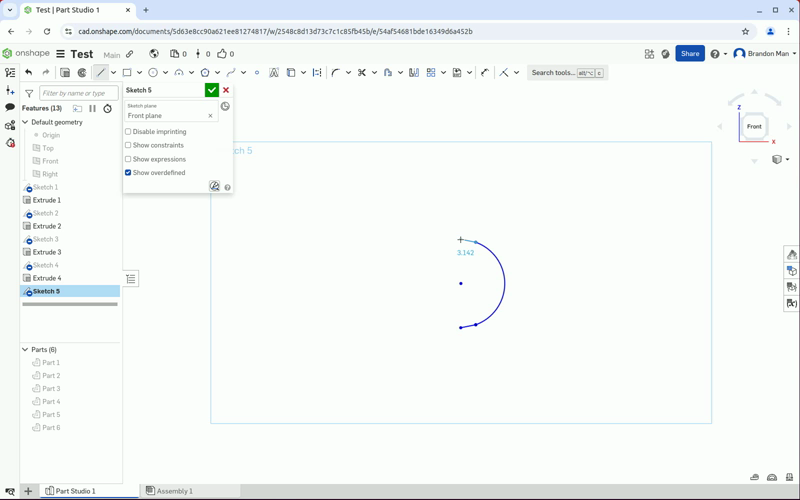
click(460, 239)
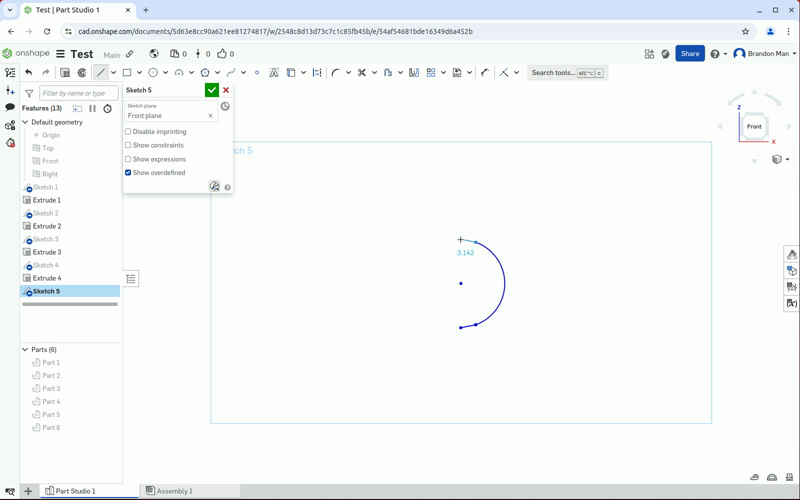
key_up(shift)
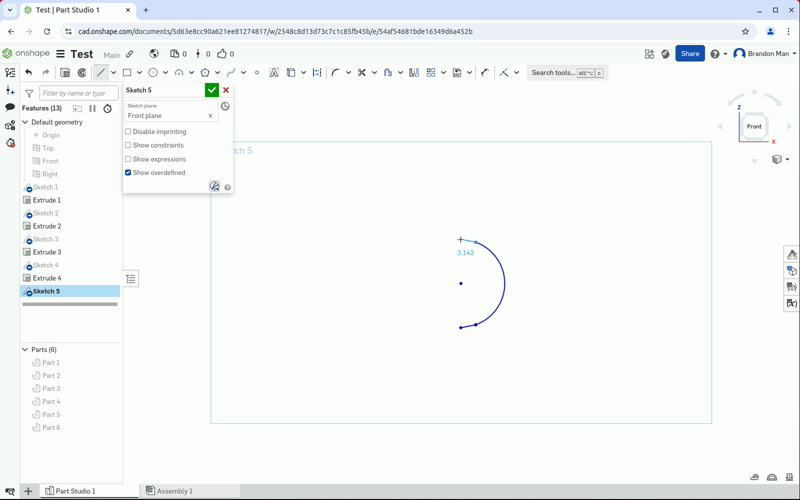
key(esc)
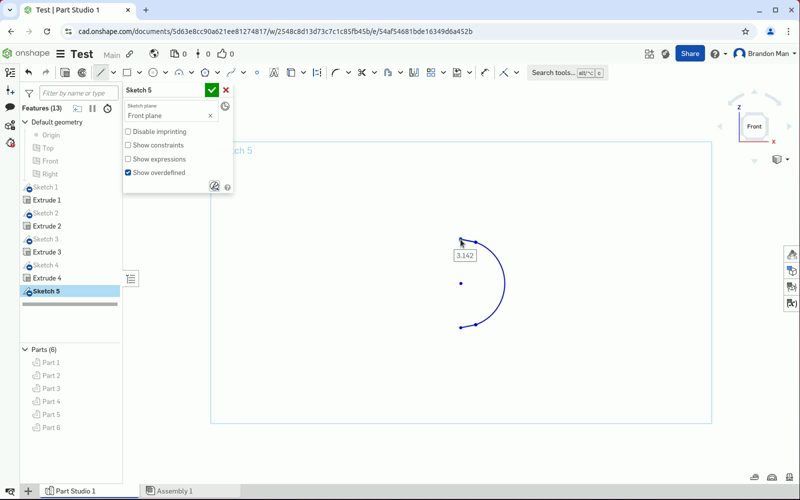
key(a)
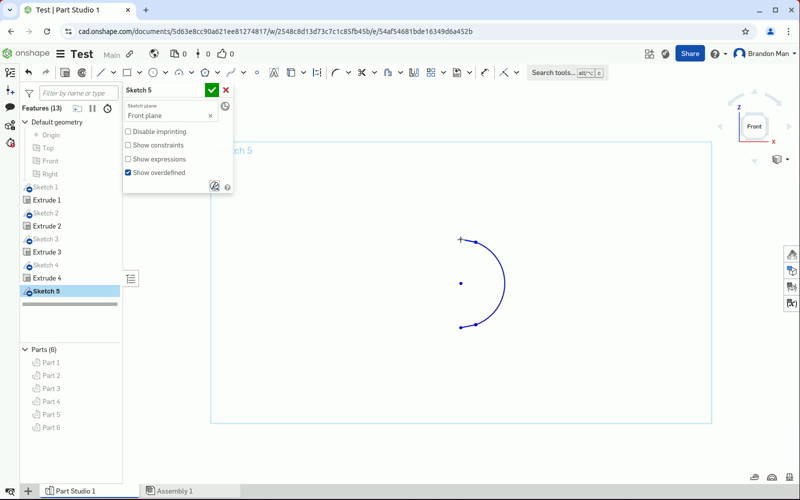
mouse_move(460, 239)
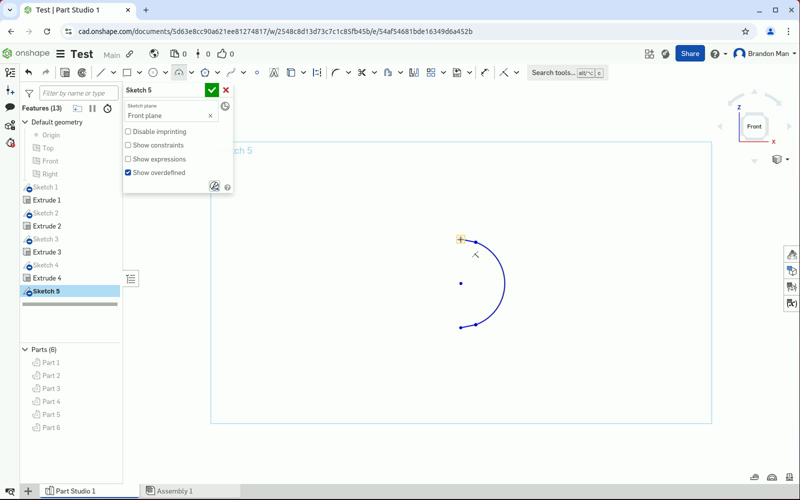
click(460, 239)
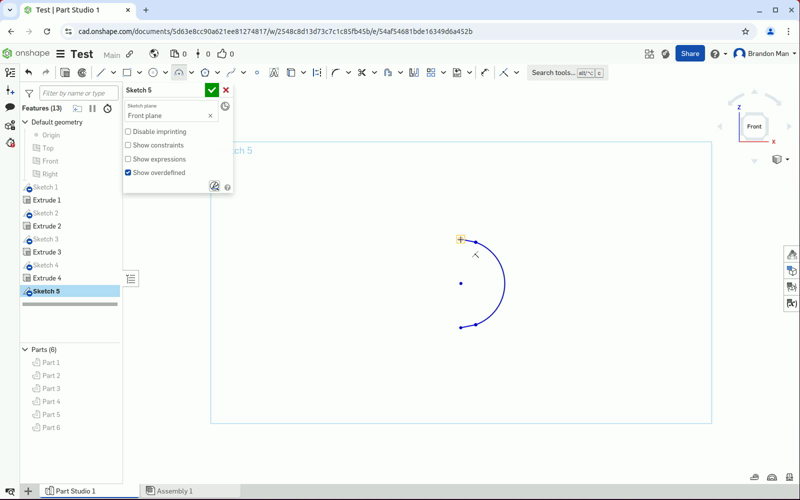
mouse_move(460, 327)
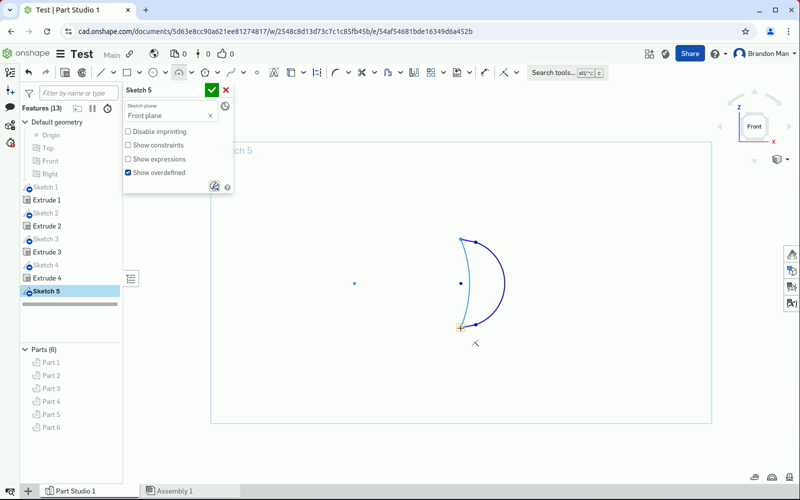
click(460, 327)
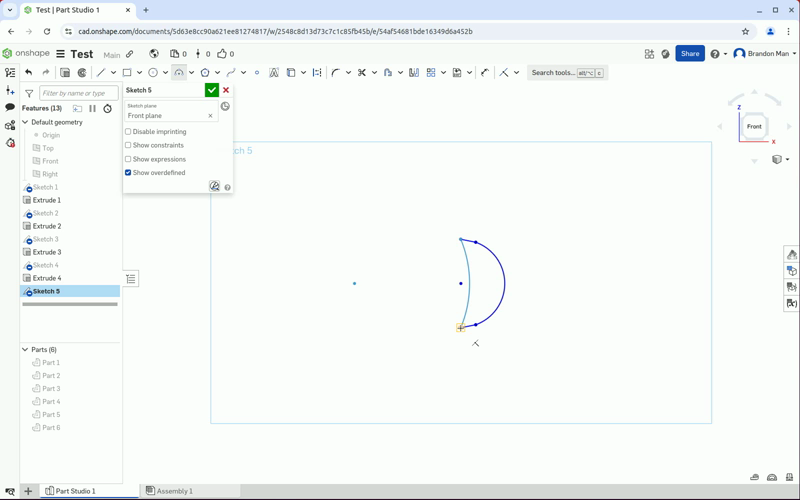
key_down(shift)
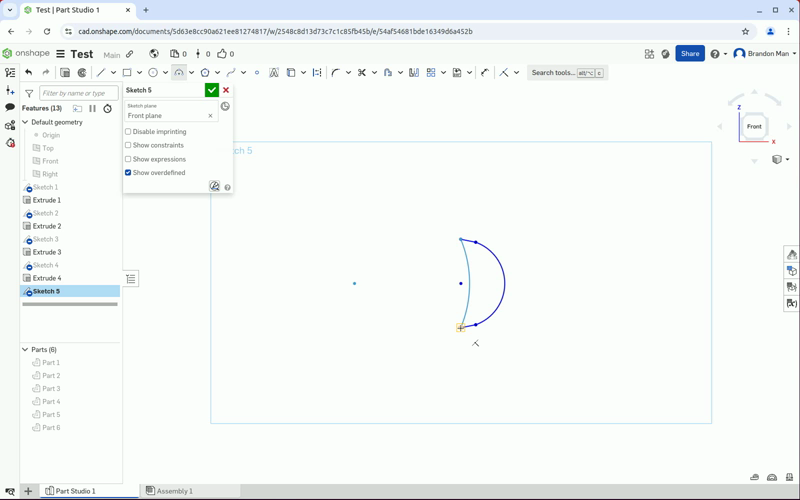
mouse_move(416, 283)
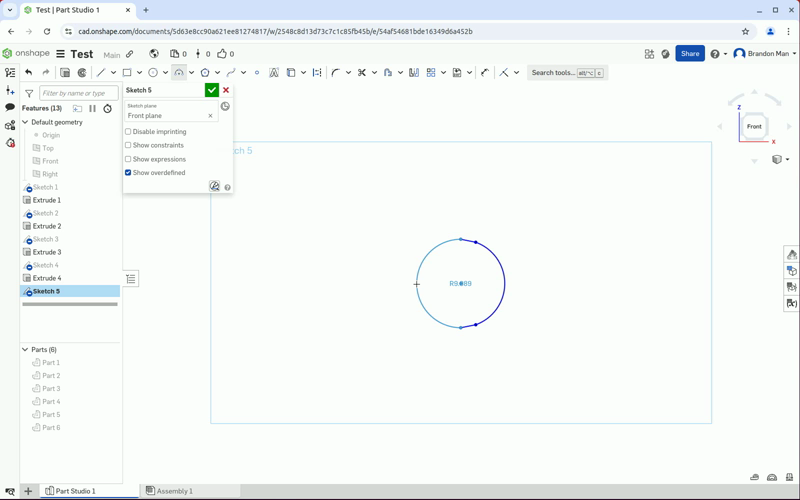
click(416, 283)
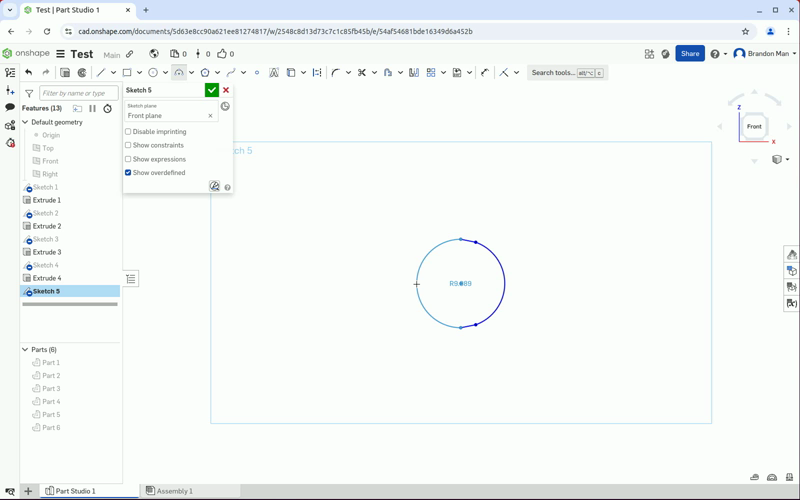
key_up(shift)
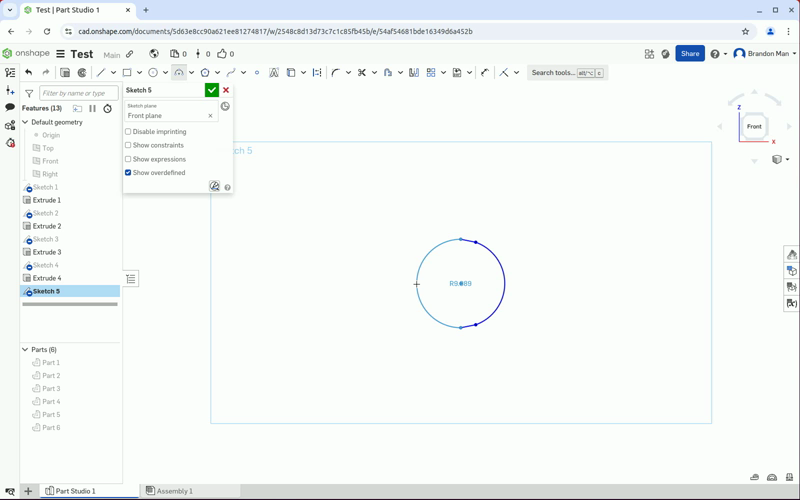
key(esc)
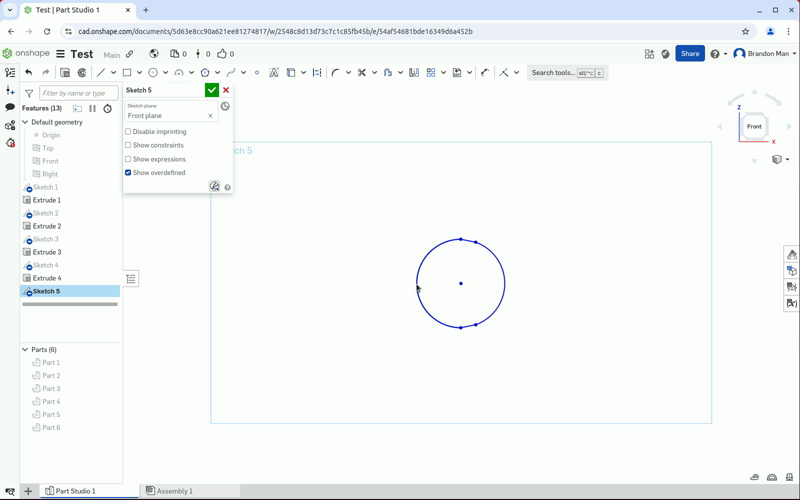
key(l)
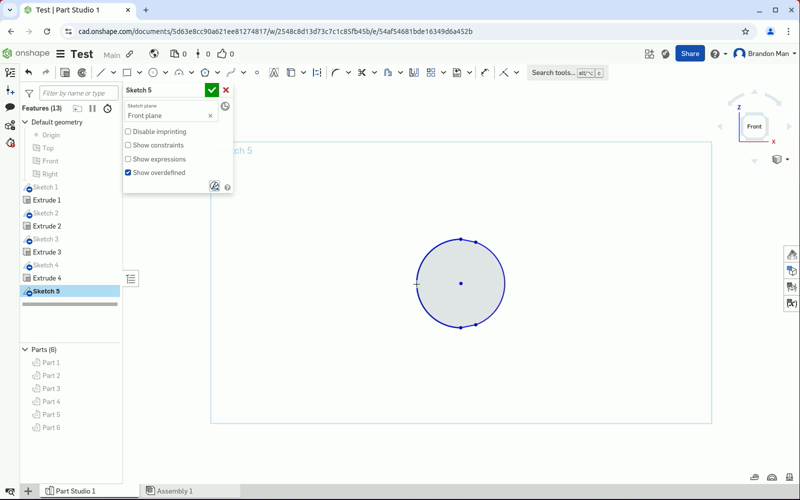
key_down(shift)
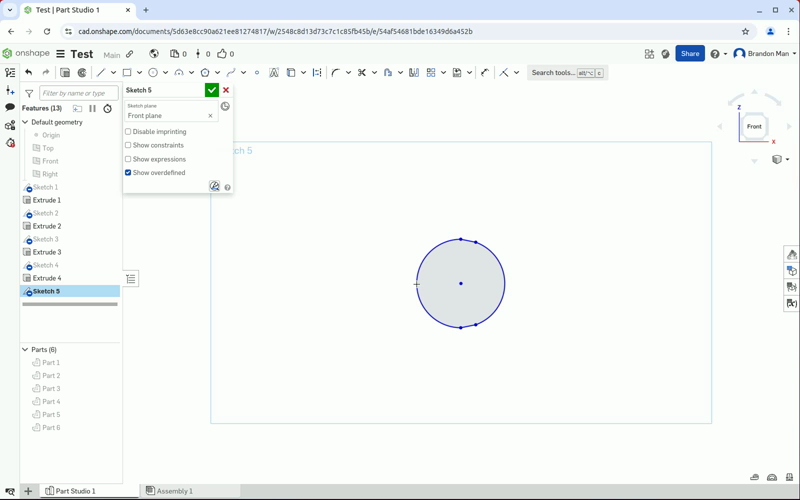
mouse_move(431, 290)
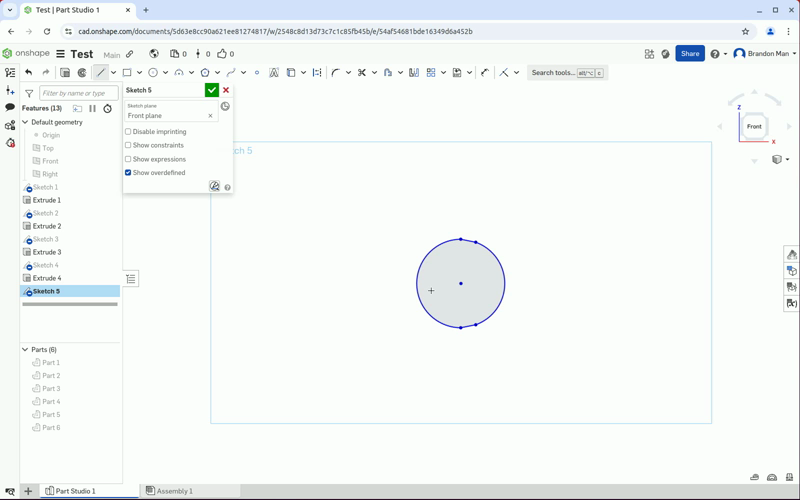
click(431, 290)
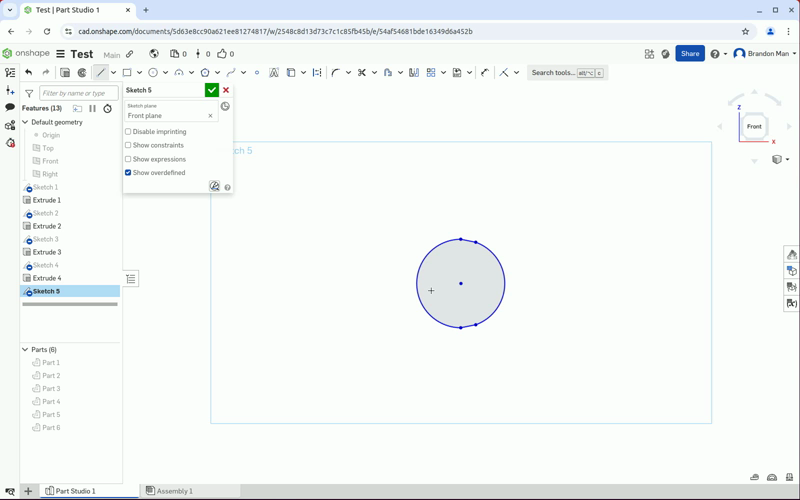
key_up(shift)
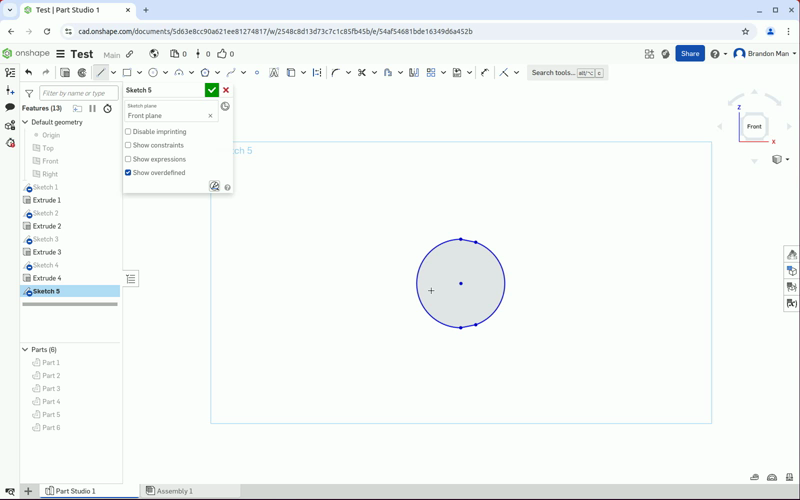
key_down(shift)
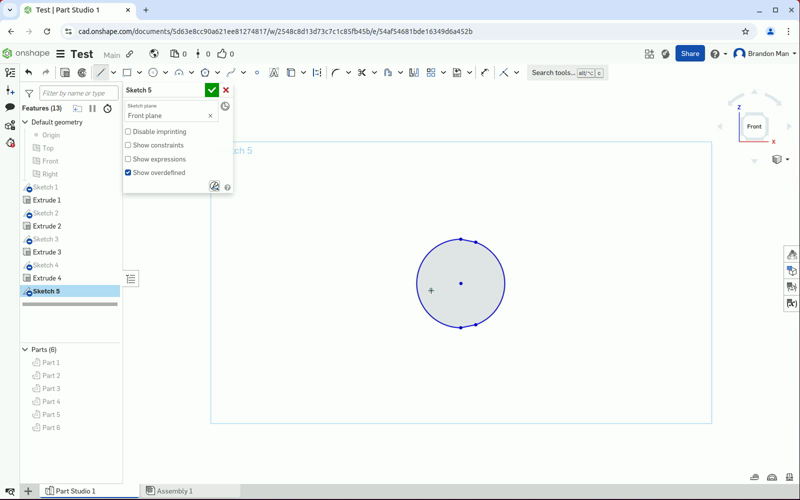
mouse_move(461, 290)
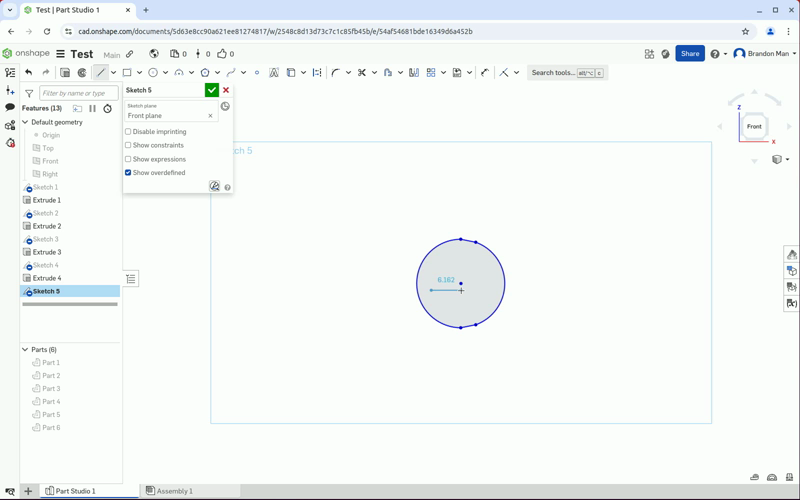
mouse_move(440, 290)
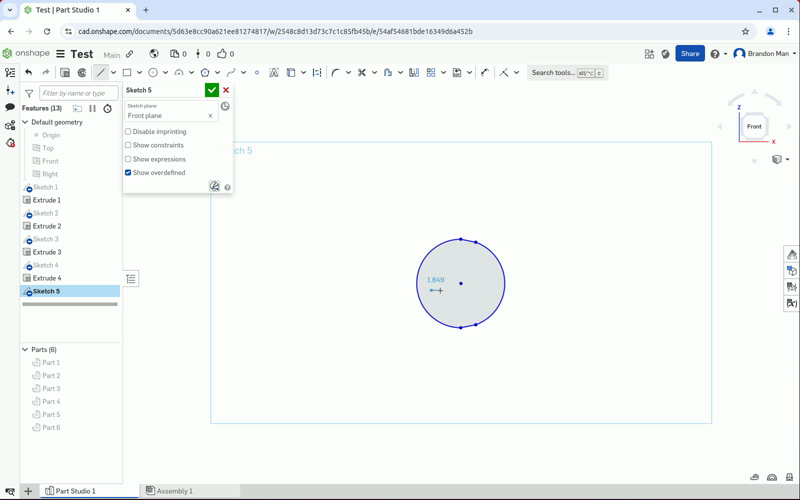
click(440, 290)
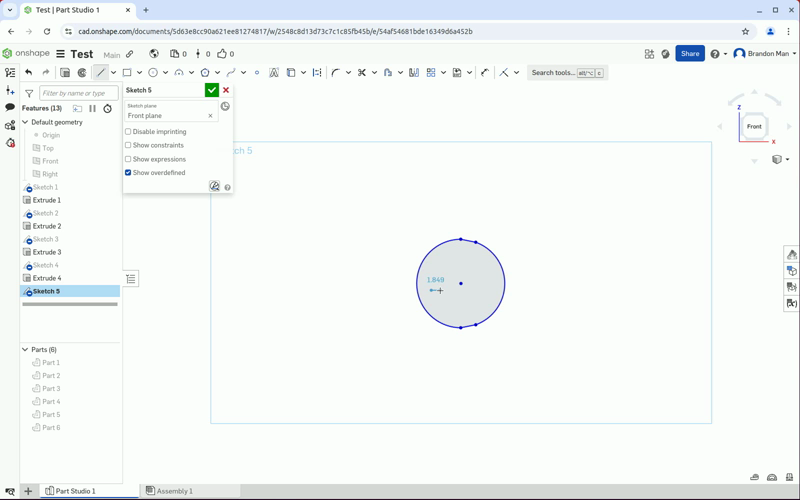
key_up(shift)
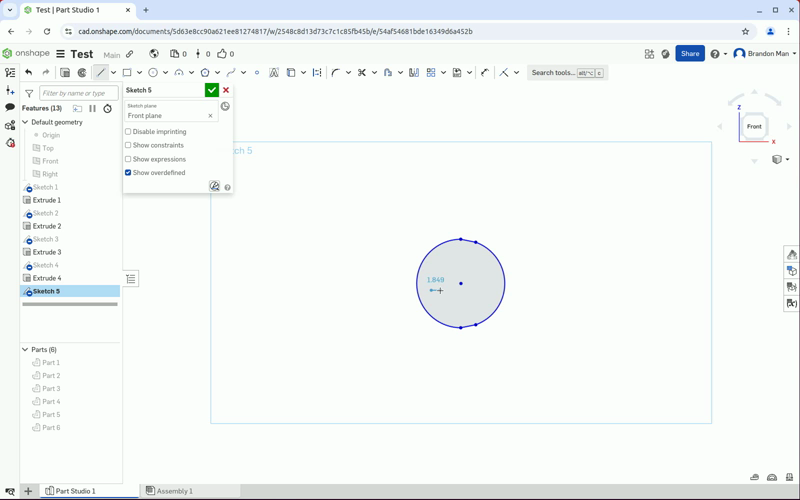
key(esc)
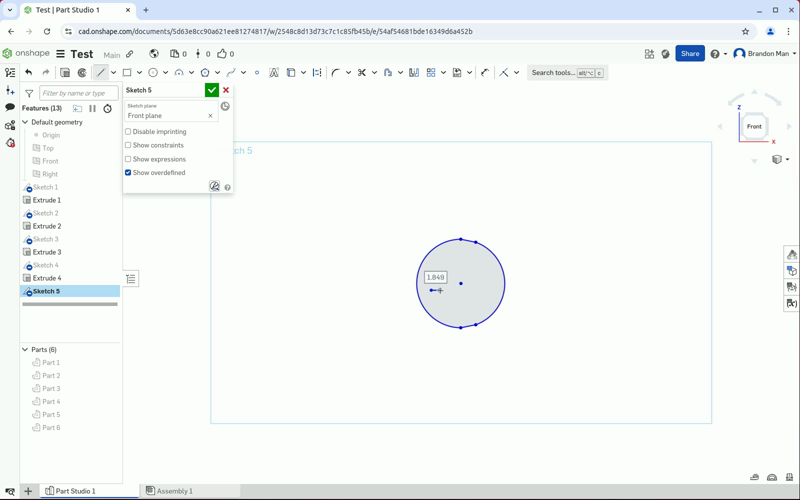
key(a)
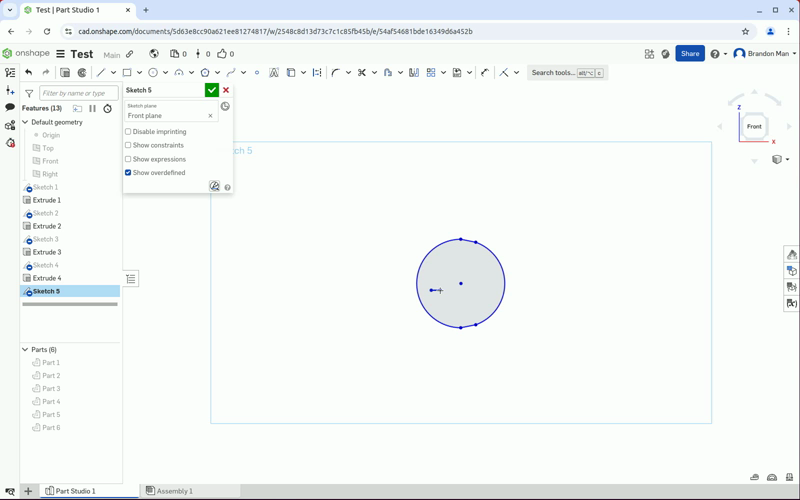
mouse_move(440, 290)
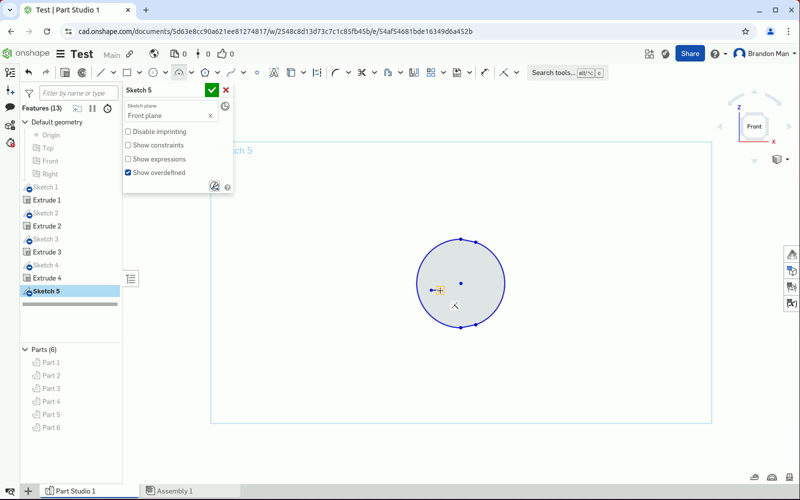
click(440, 290)
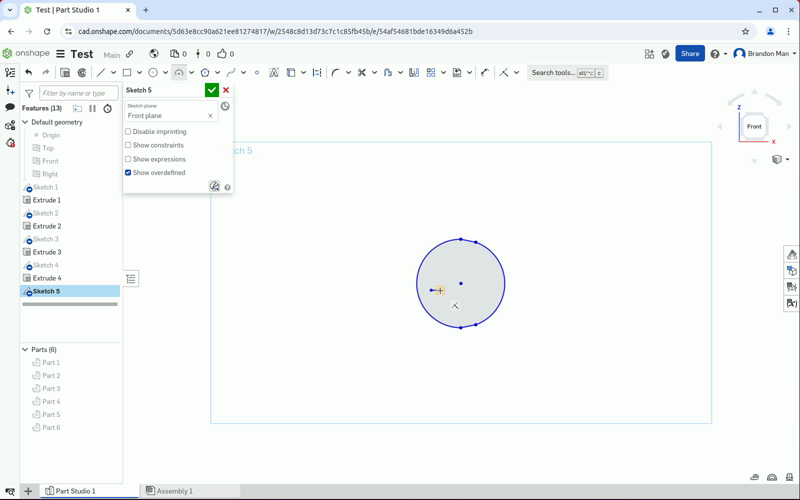
key_down(shift)
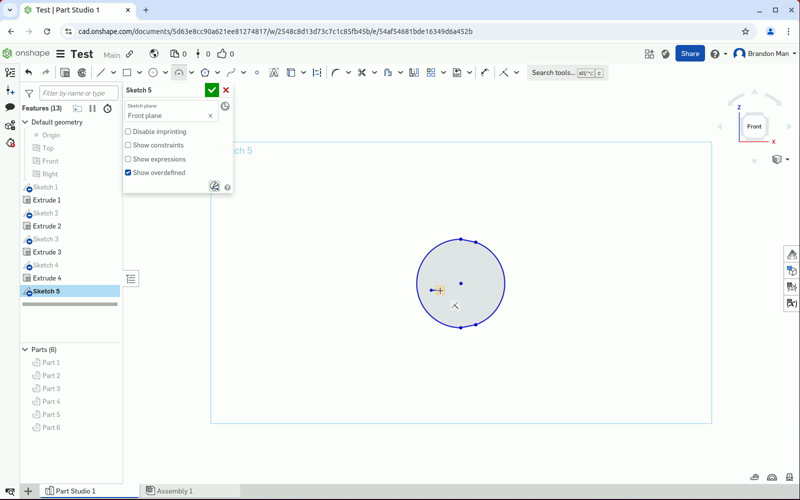
mouse_move(481, 290)
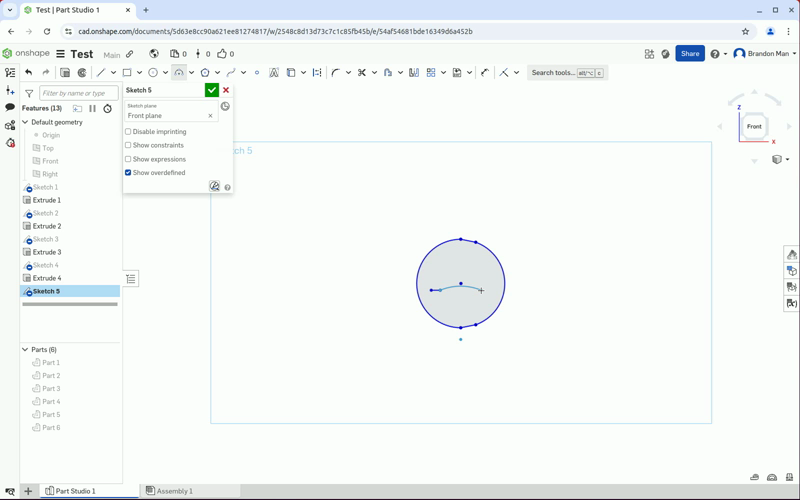
click(481, 290)
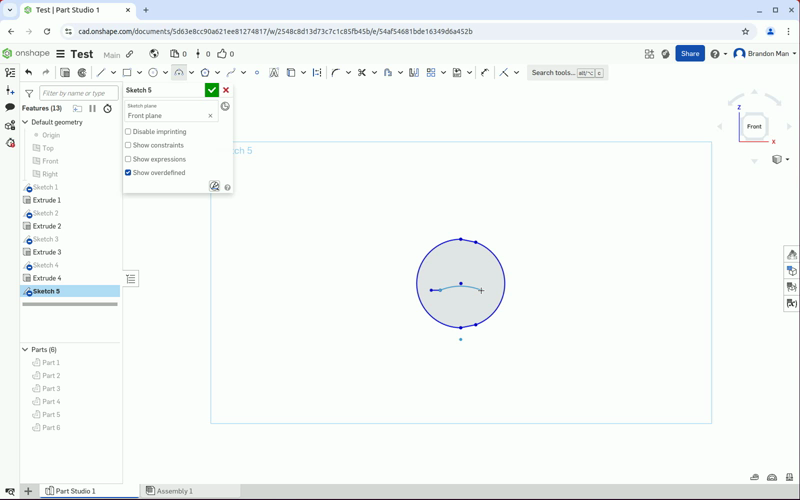
mouse_move(460, 304)
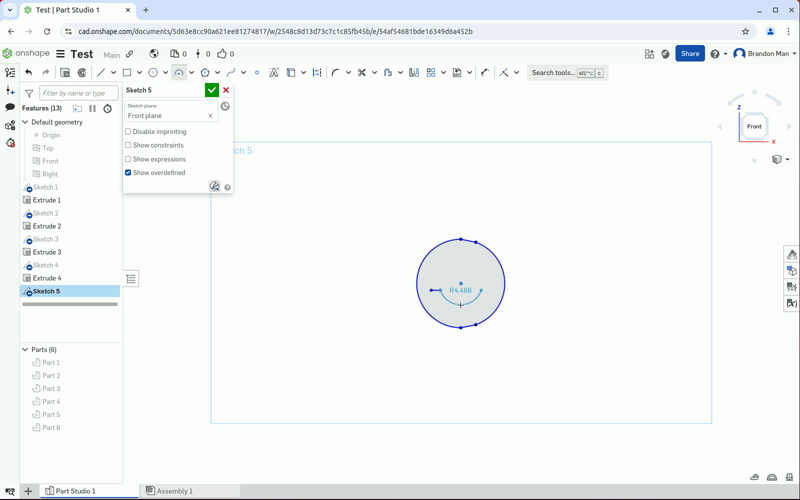
click(460, 304)
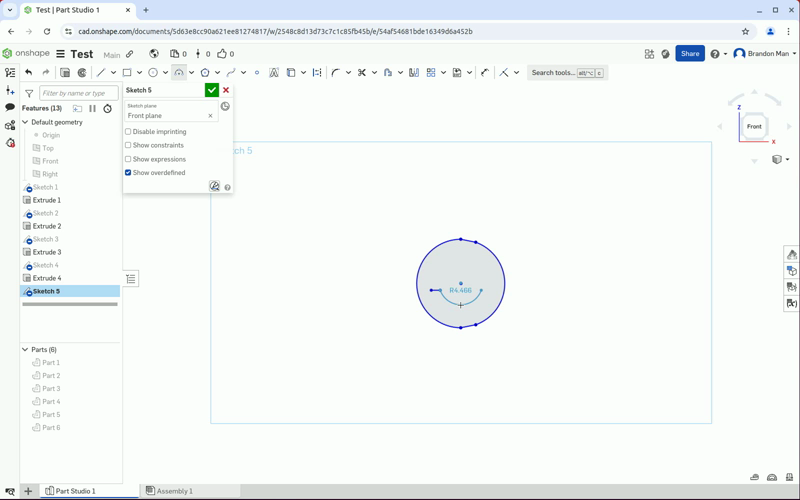
key_up(shift)
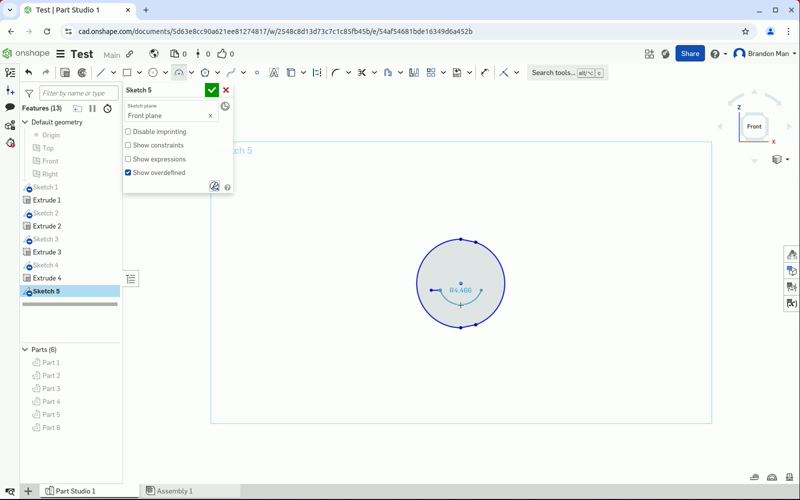
key(esc)
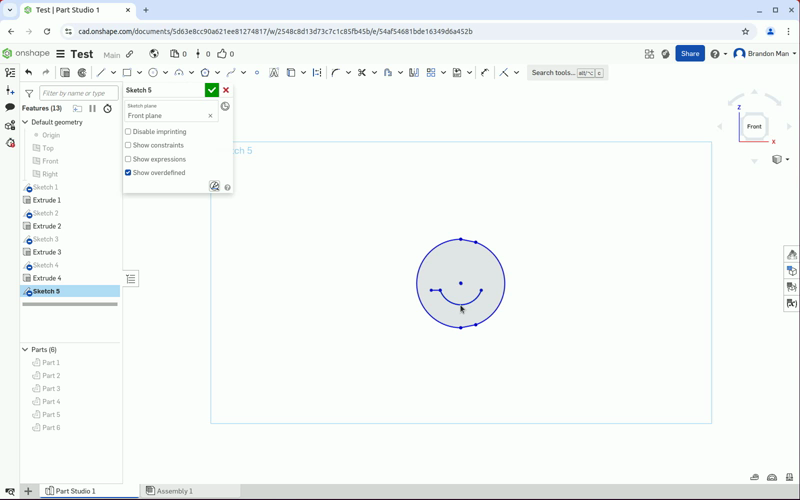
key(l)
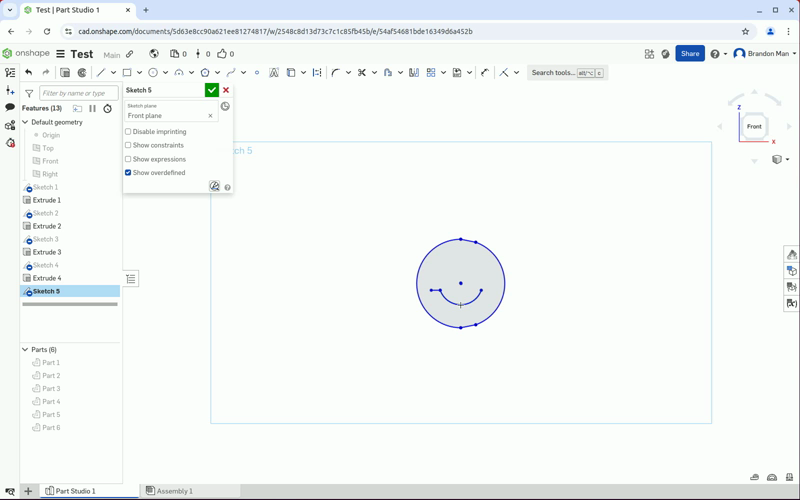
mouse_move(481, 290)
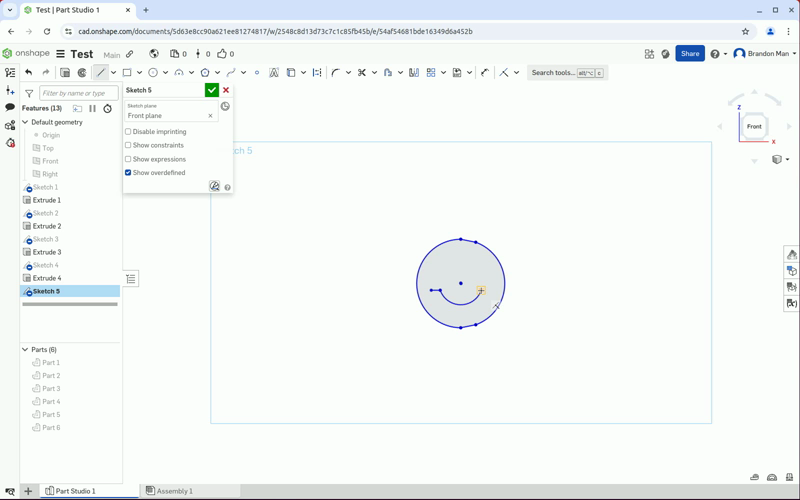
click(481, 290)
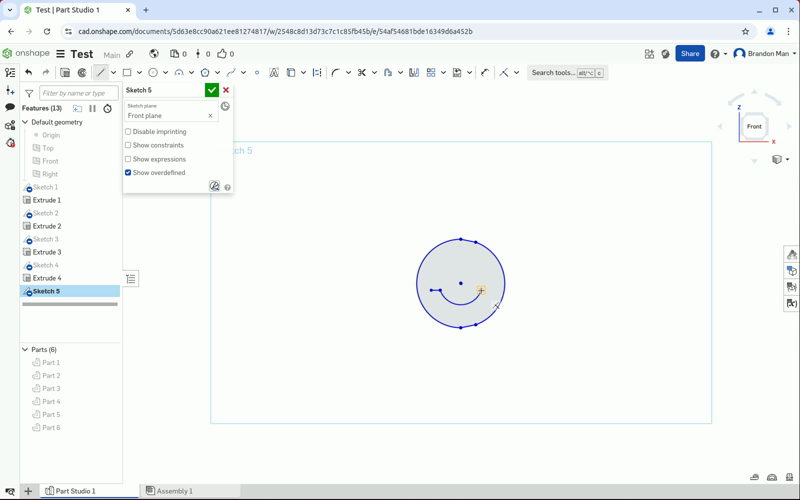
key_down(shift)
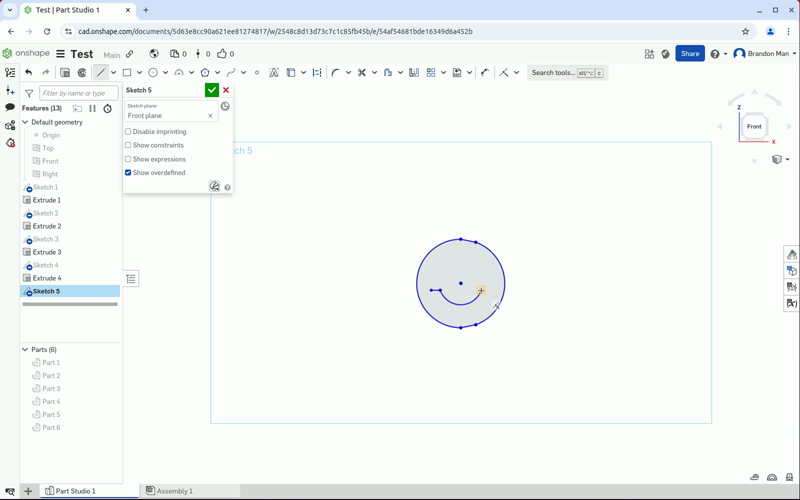
mouse_move(511, 290)
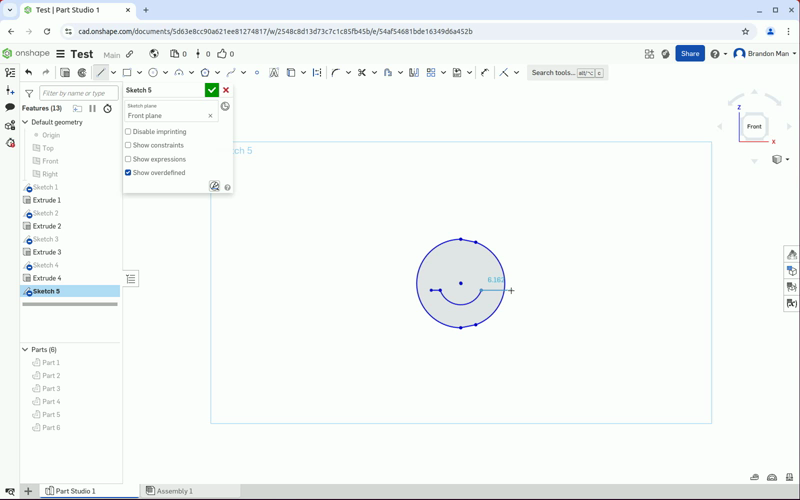
mouse_move(490, 290)
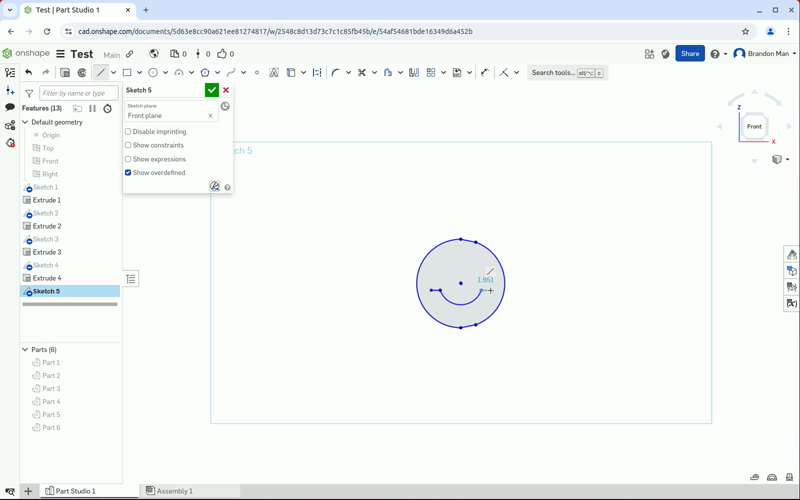
click(490, 290)
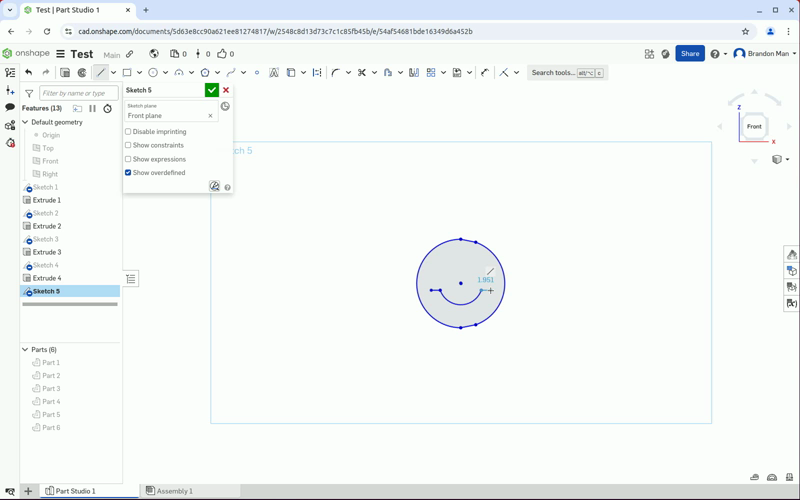
key_up(shift)
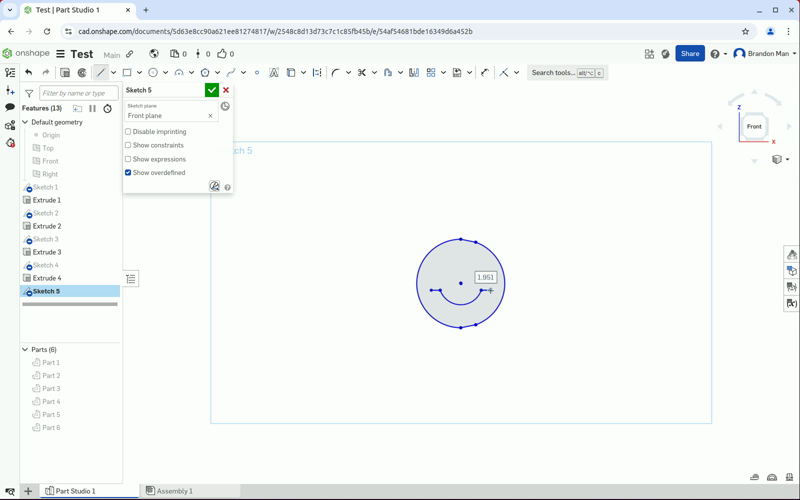
key_down(shift)
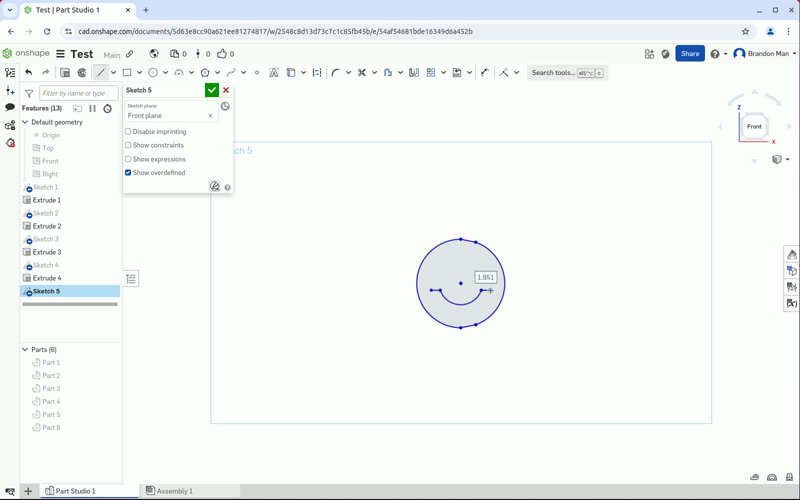
mouse_move(520, 290)
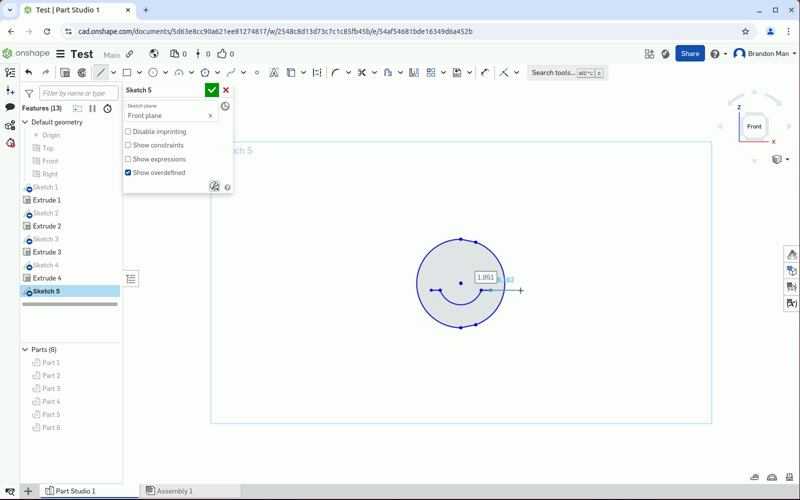
mouse_move(490, 276)
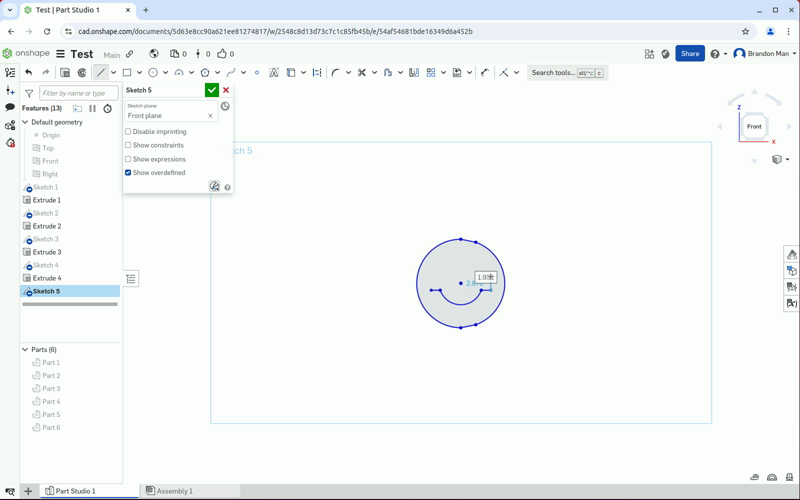
click(490, 276)
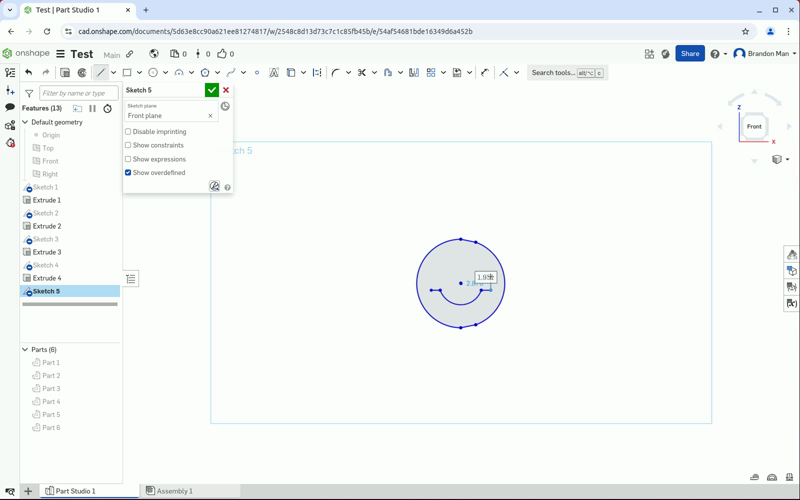
key_up(shift)
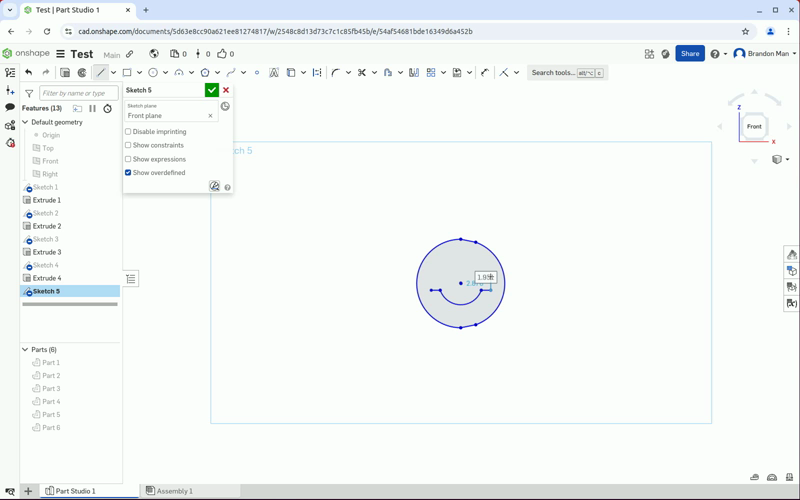
key_down(shift)
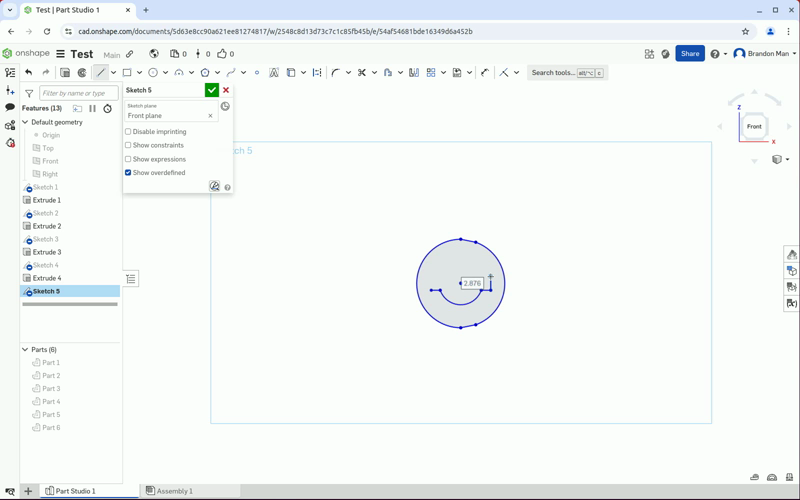
mouse_move(520, 276)
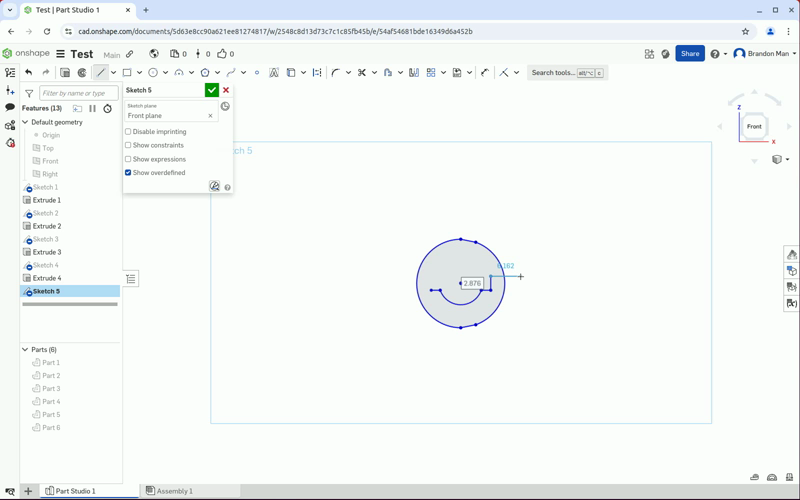
mouse_move(481, 276)
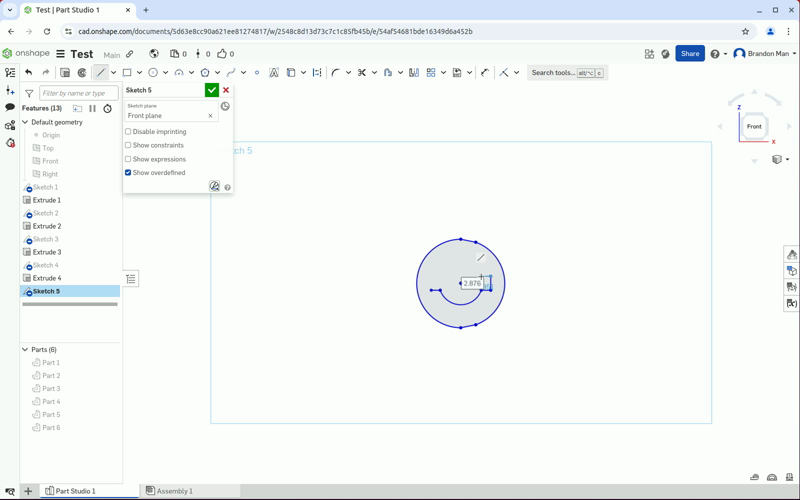
click(481, 276)
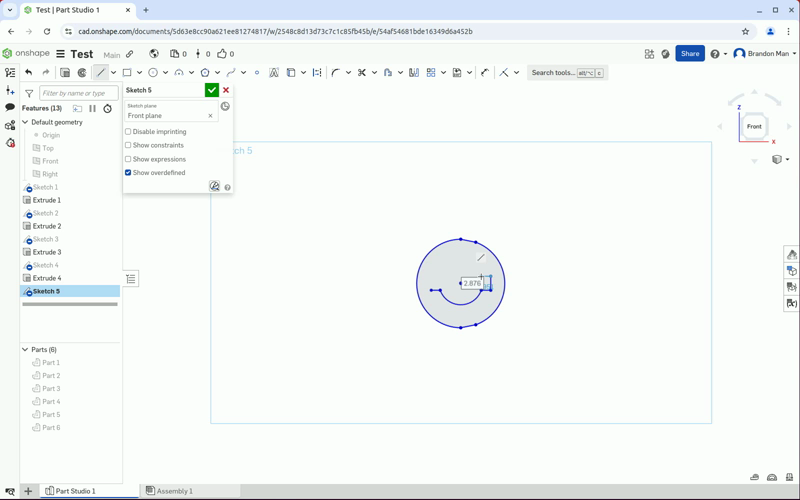
key_up(shift)
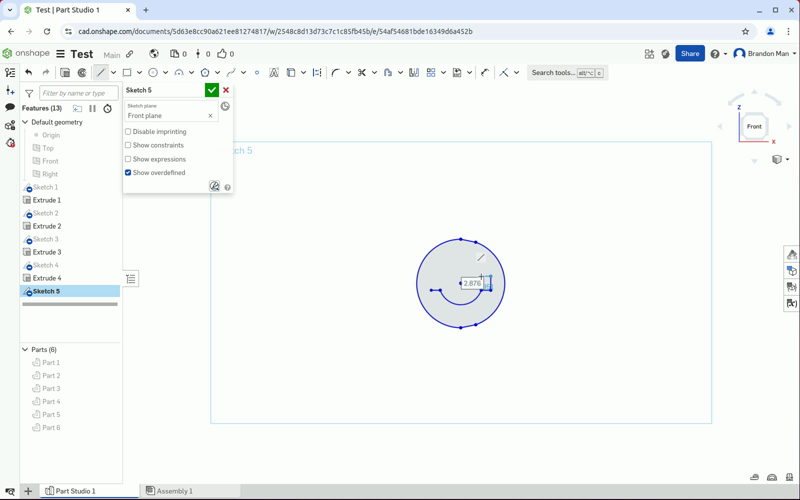
key(esc)
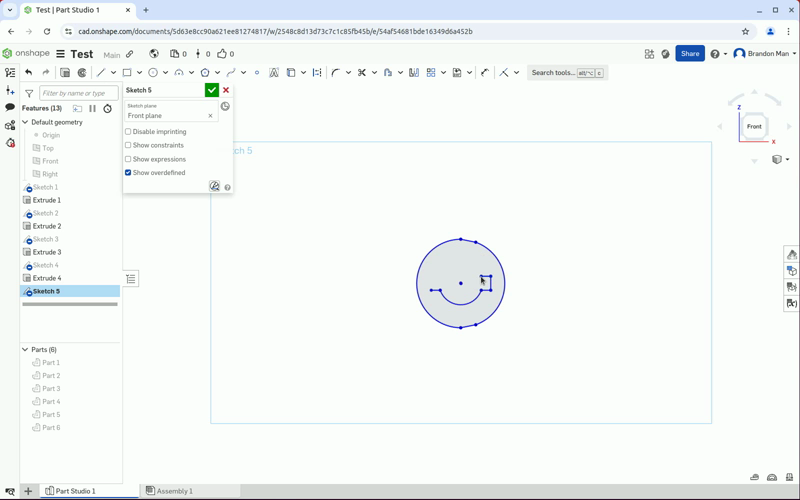
key(a)
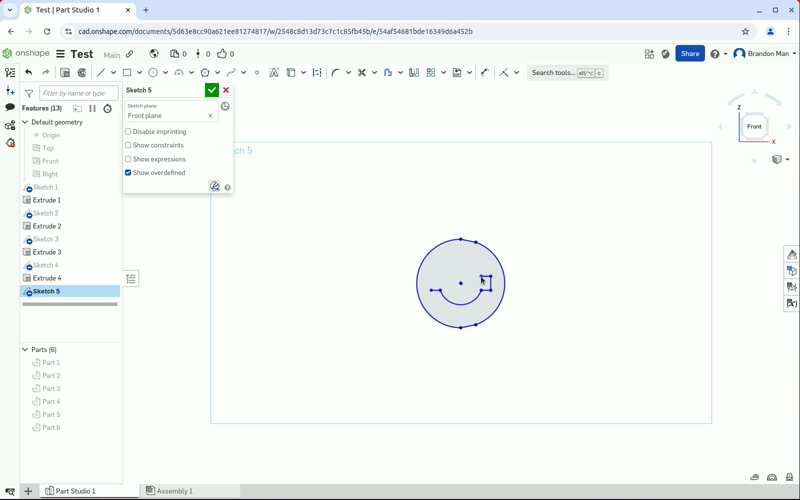
mouse_move(481, 276)
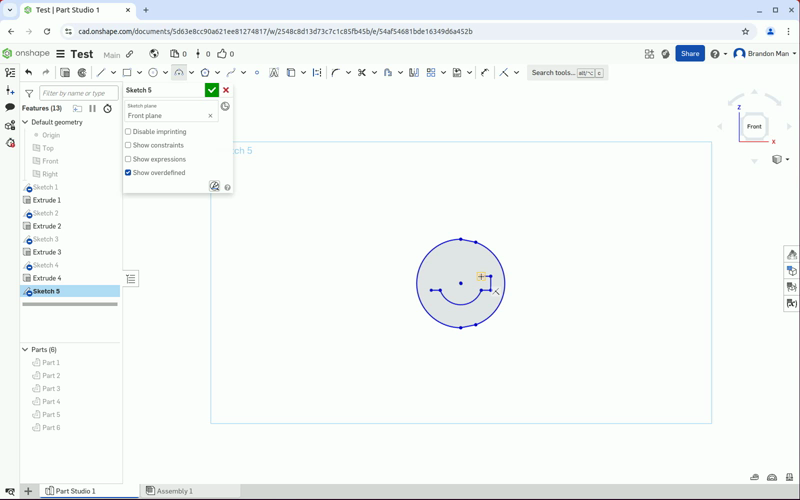
click(481, 276)
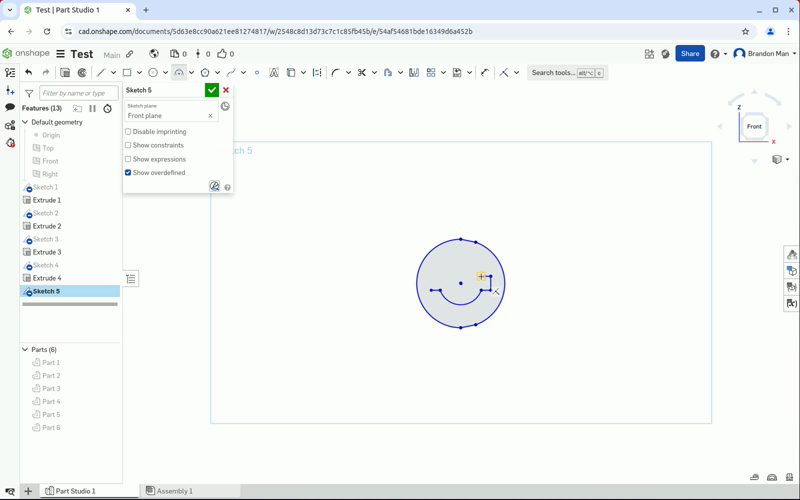
key_down(shift)
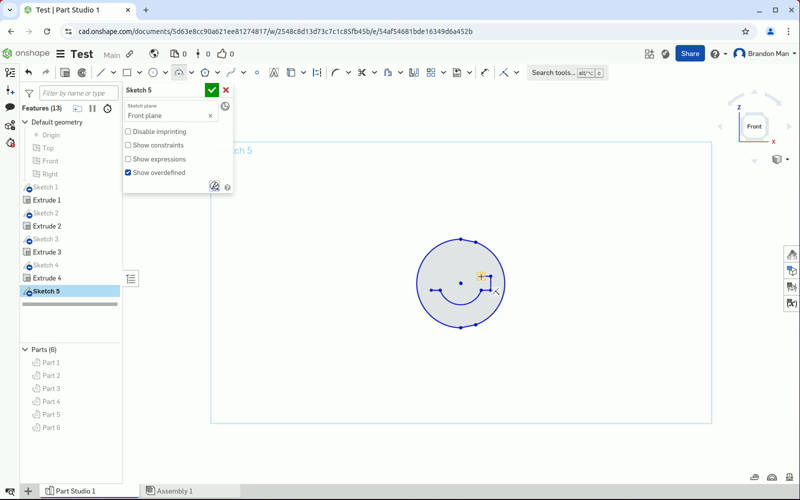
mouse_move(440, 276)
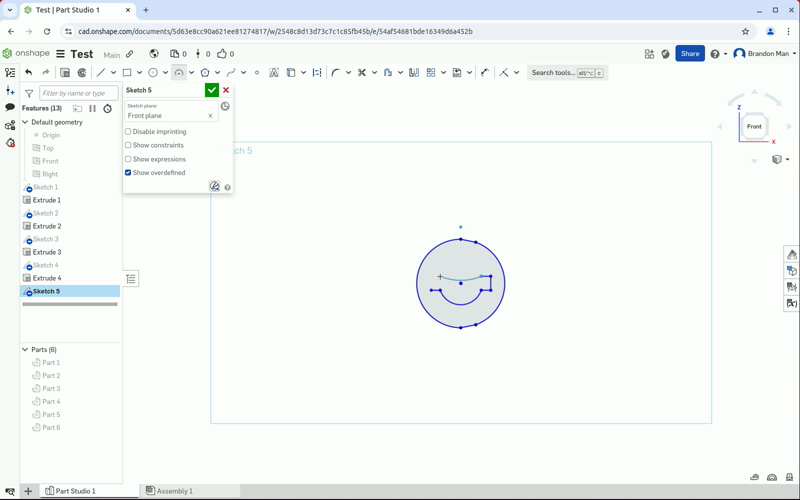
click(440, 276)
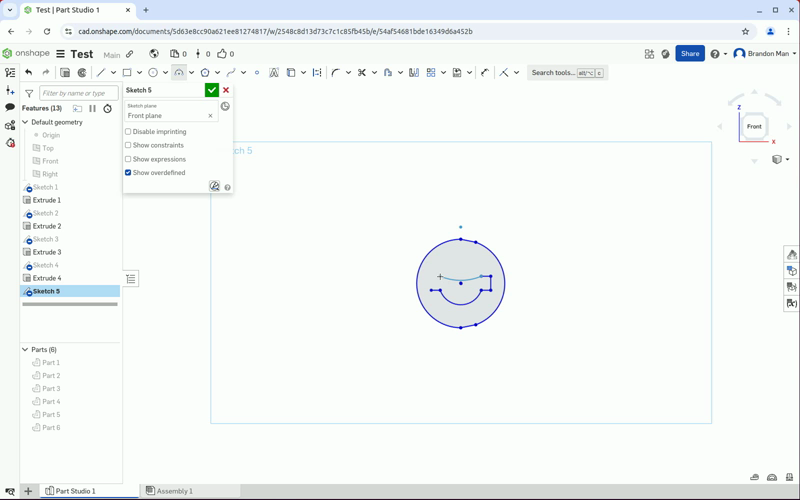
mouse_move(460, 262)
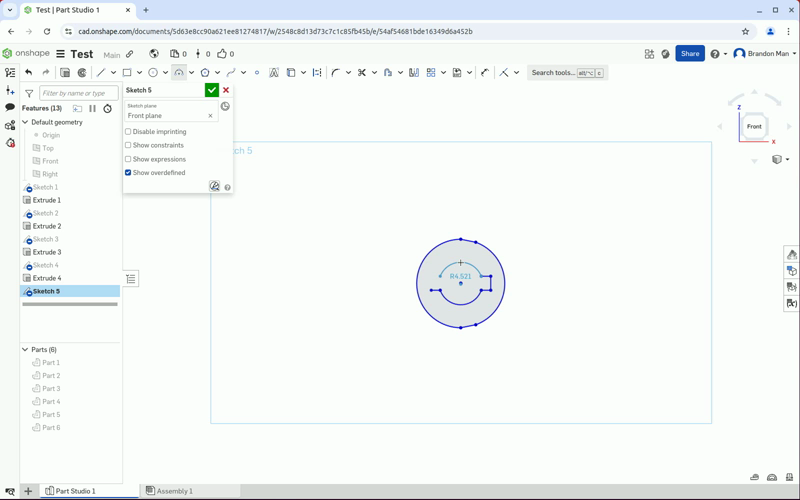
click(460, 262)
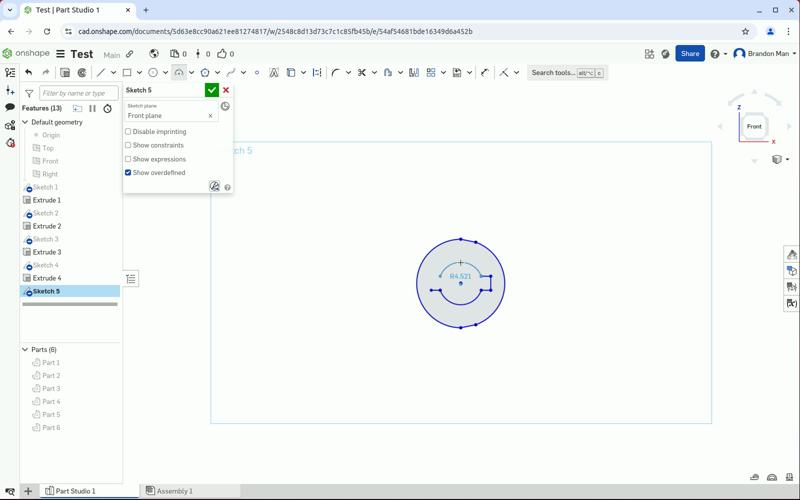
key_up(shift)
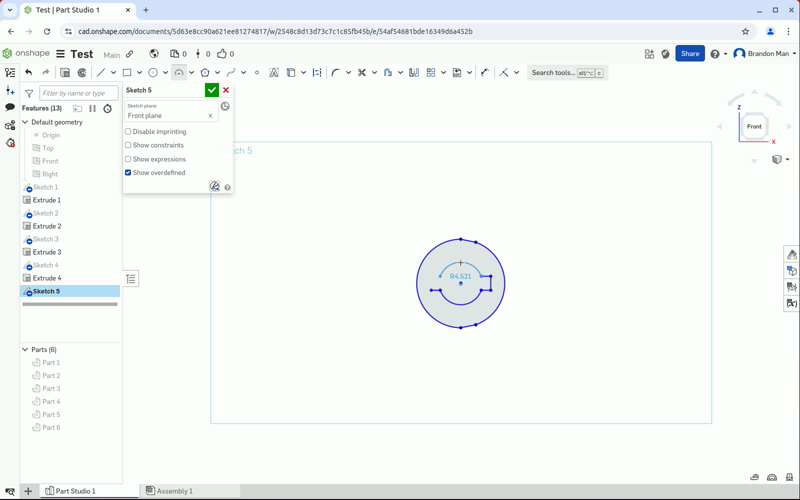
key(esc)
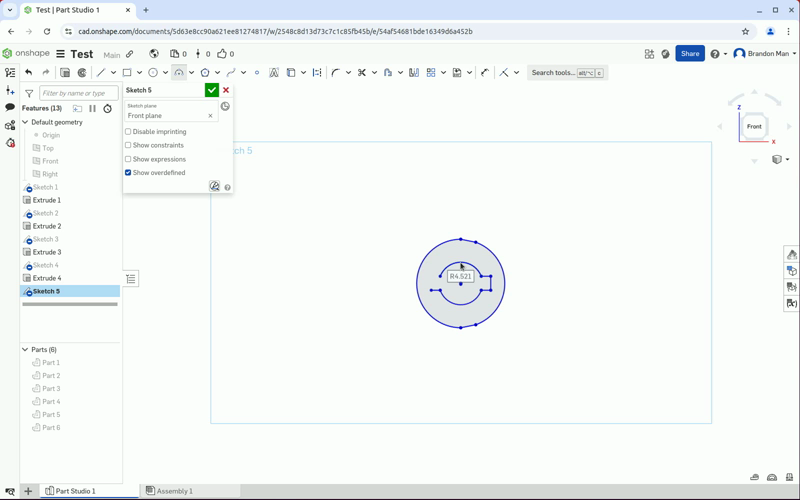
key(l)
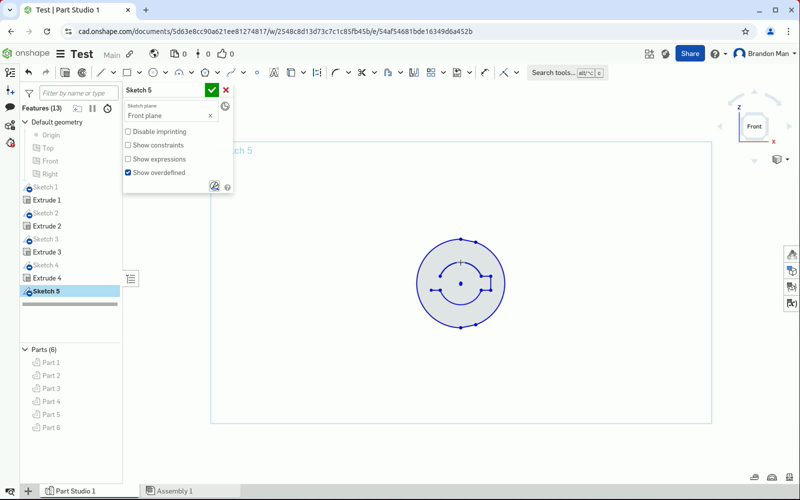
mouse_move(440, 276)
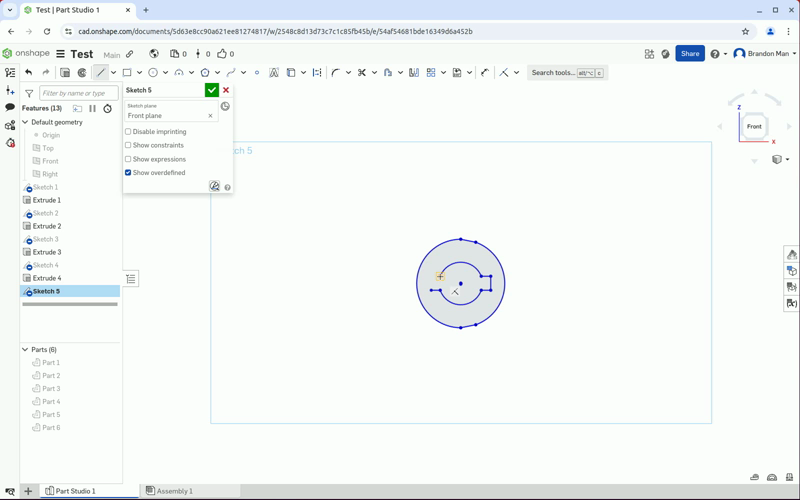
click(440, 276)
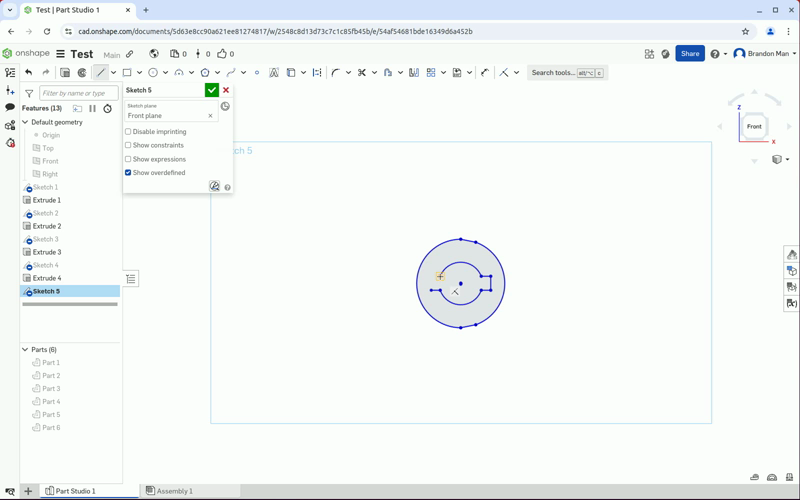
key_down(shift)
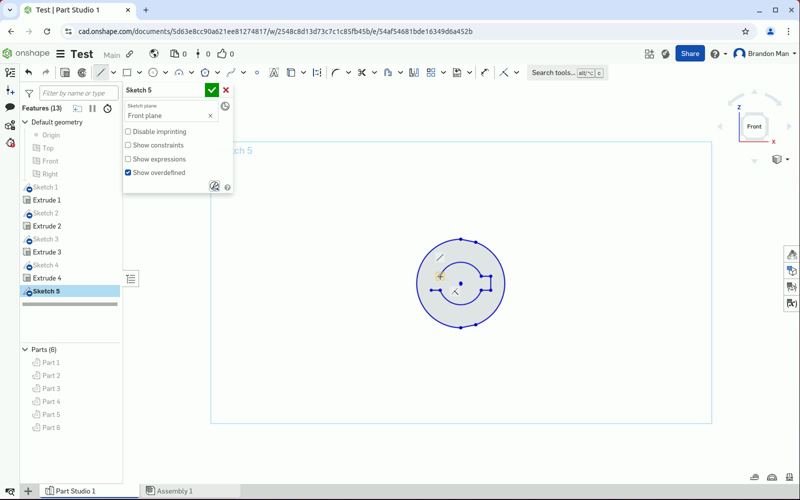
mouse_move(470, 276)
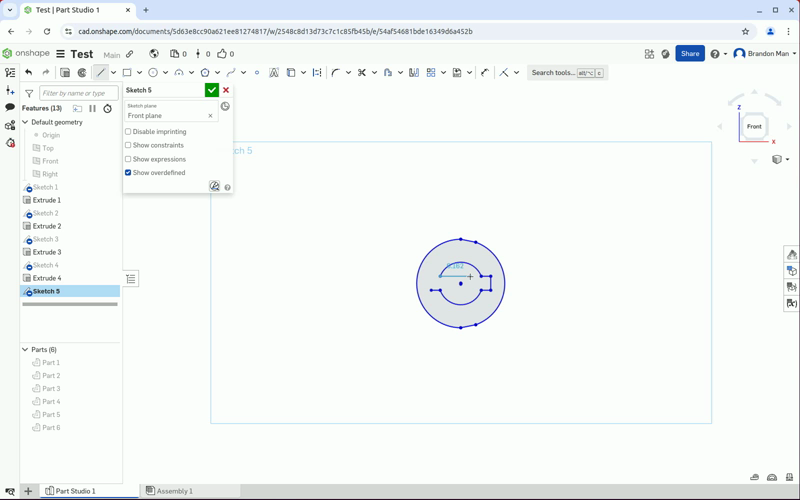
mouse_move(431, 276)
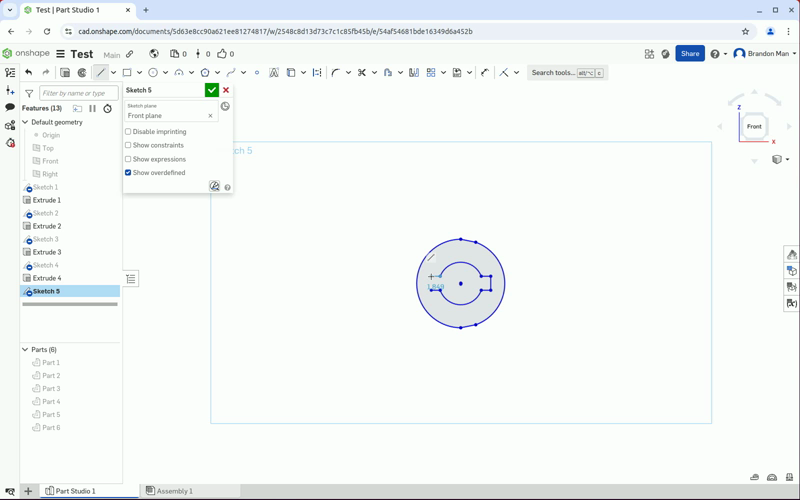
click(431, 276)
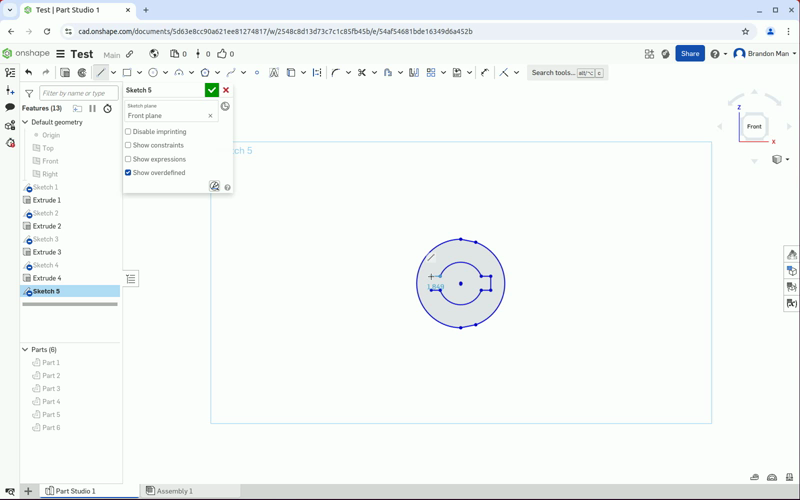
key_up(shift)
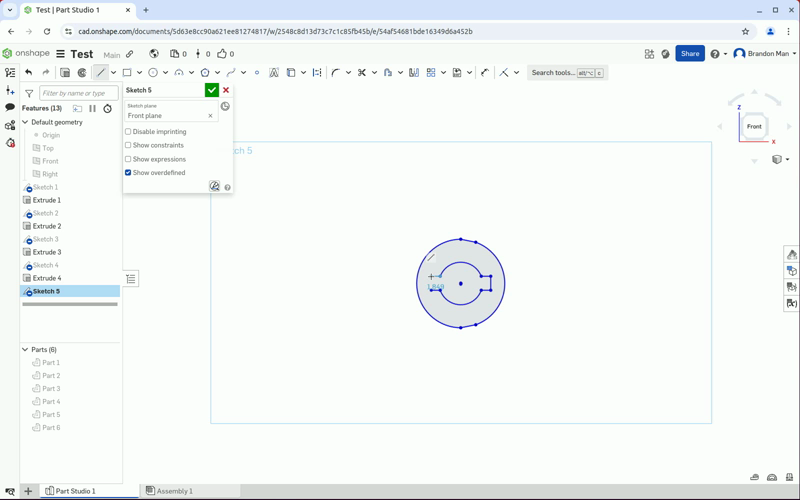
mouse_move(461, 276)
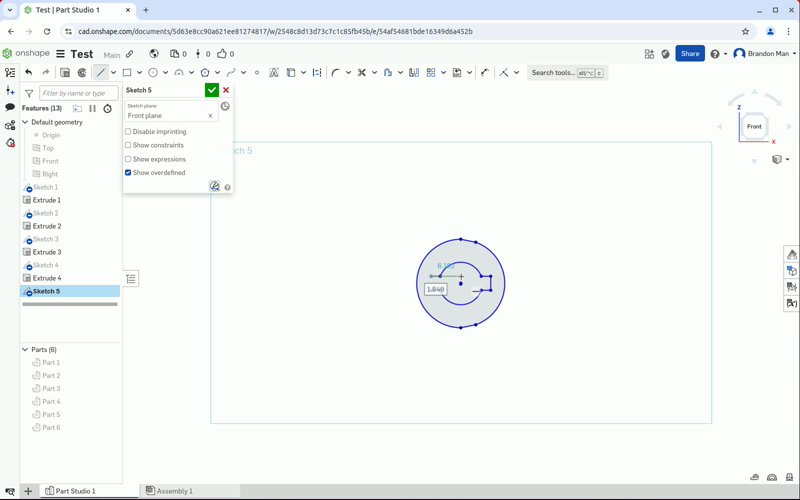
key_down(shift)
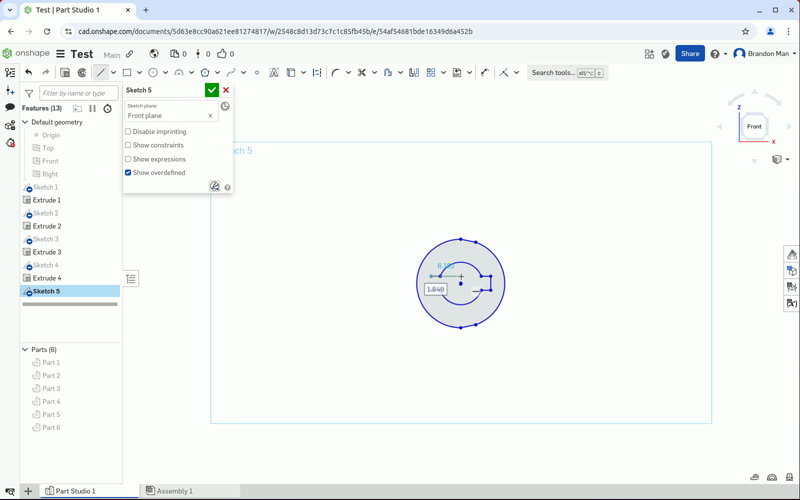
mouse_move(431, 290)
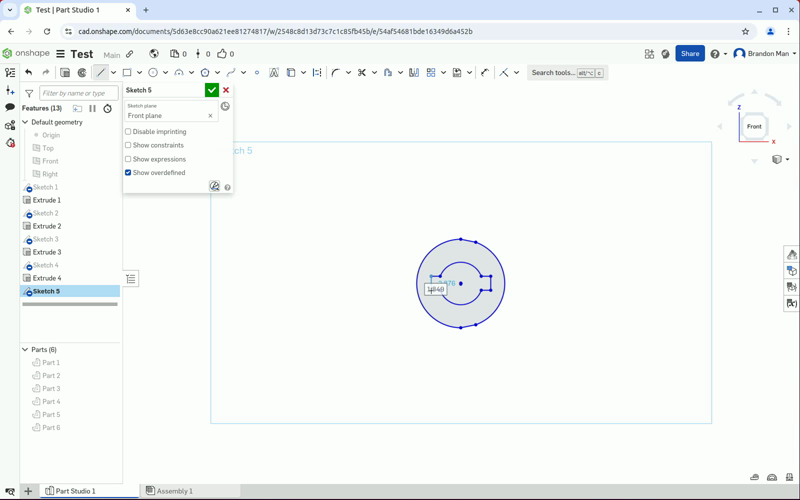
key_up(shift)
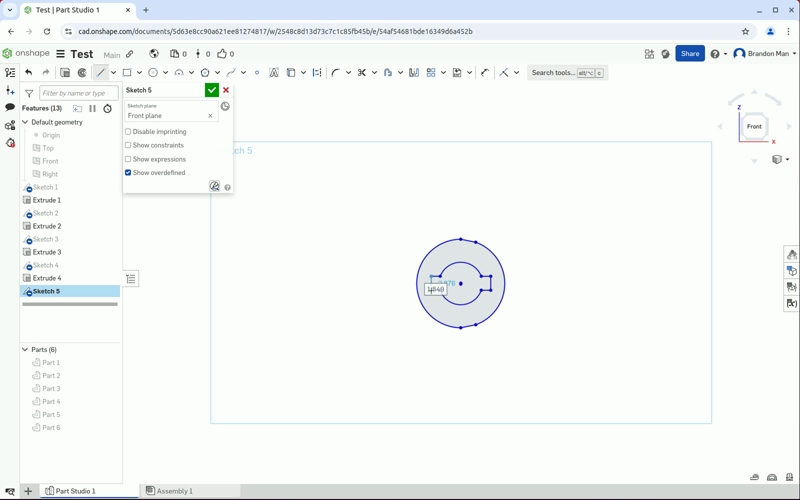
click(431, 290)
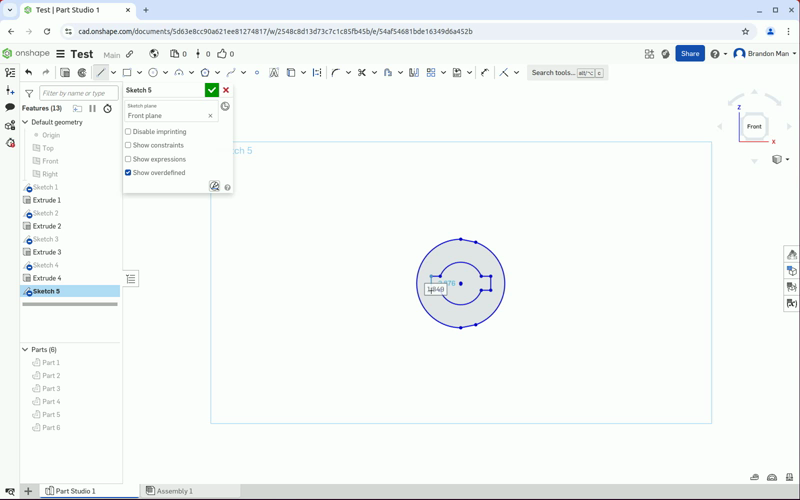
key(esc)
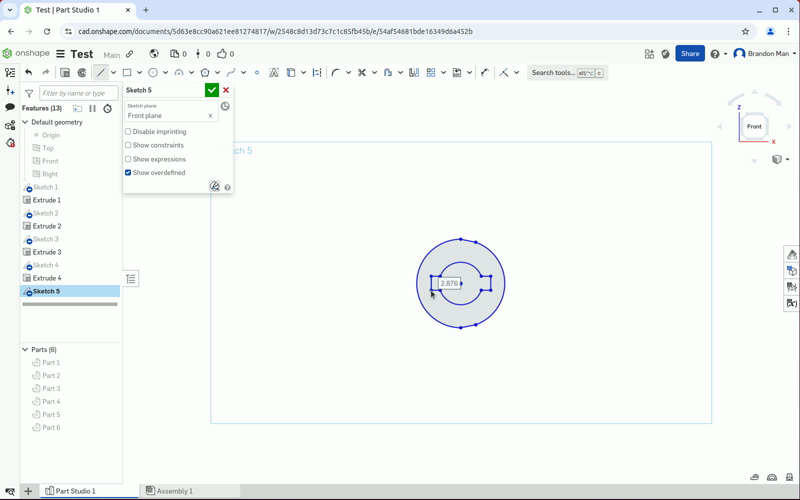
mouse_move(422, 281)
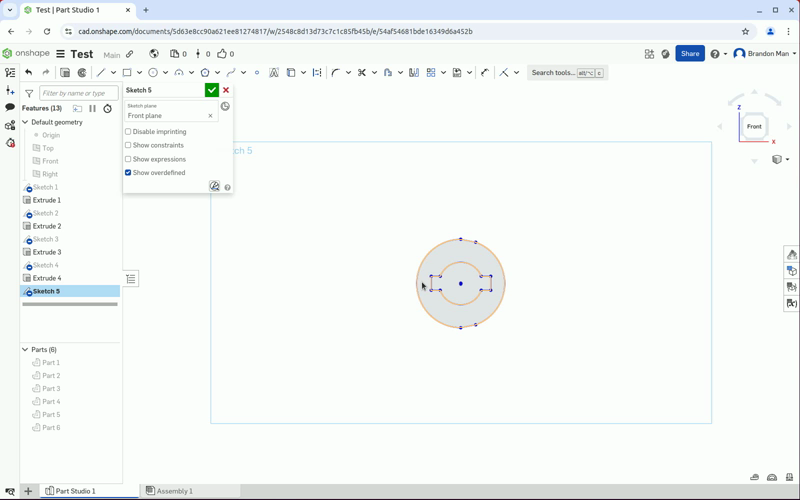
click(422, 281)
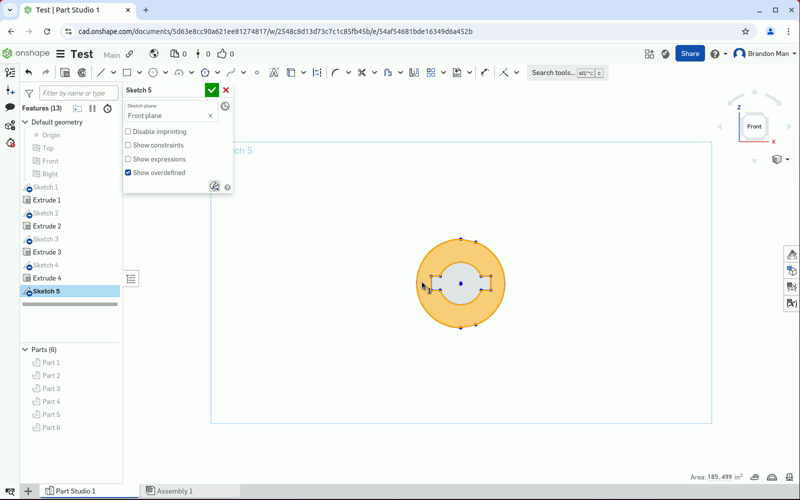
mouse_move(73, 352)
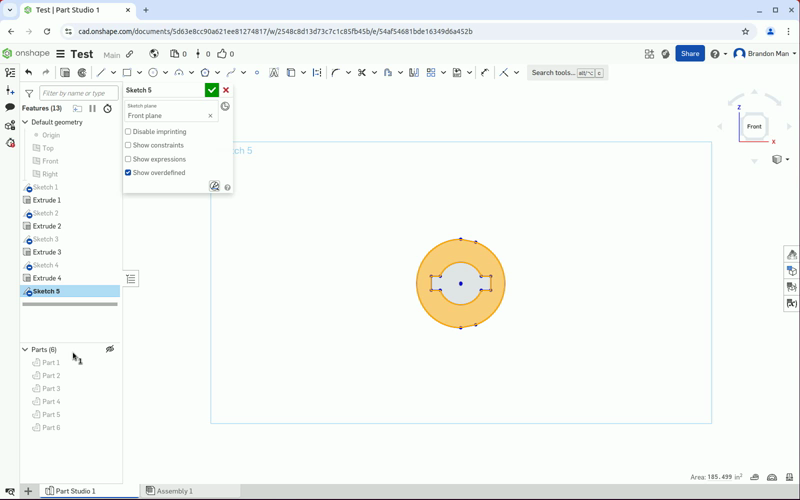
key(shift+y)
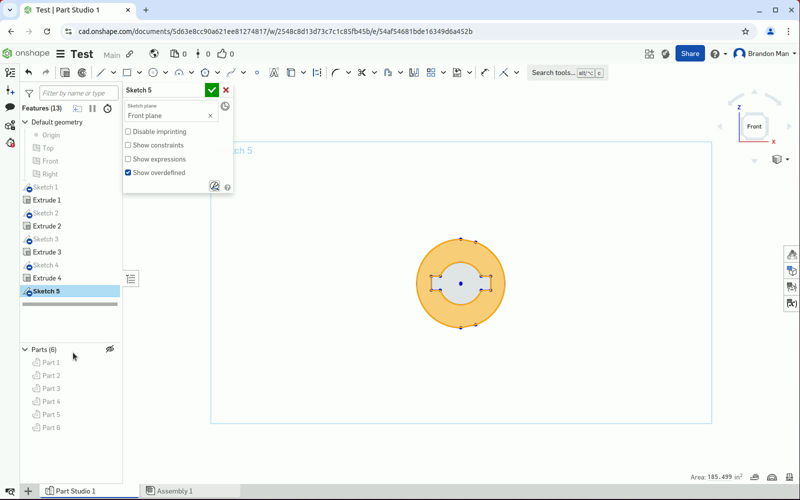
key(shift+e)
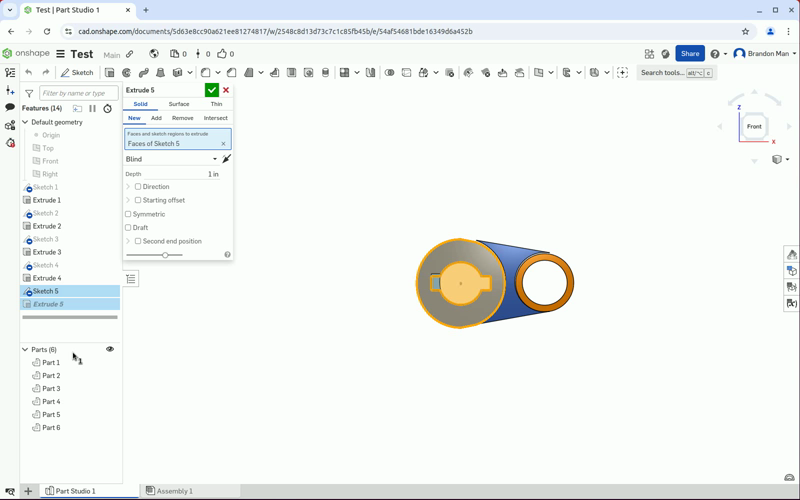
mouse_move(143, 106)
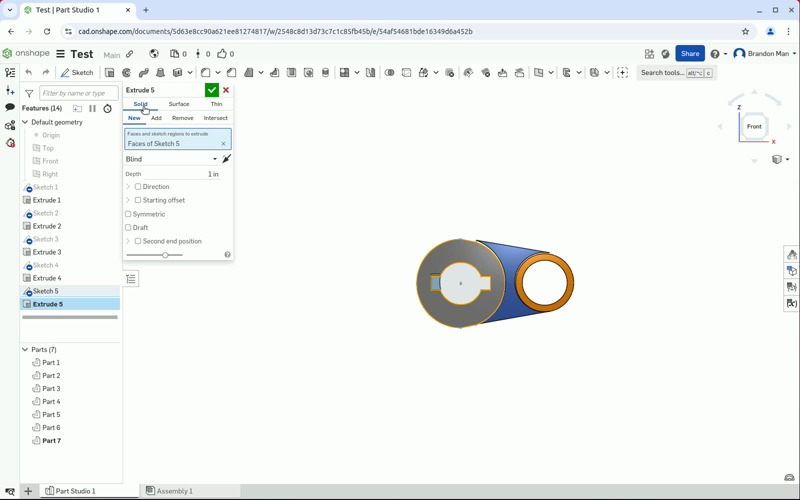
click(143, 106)
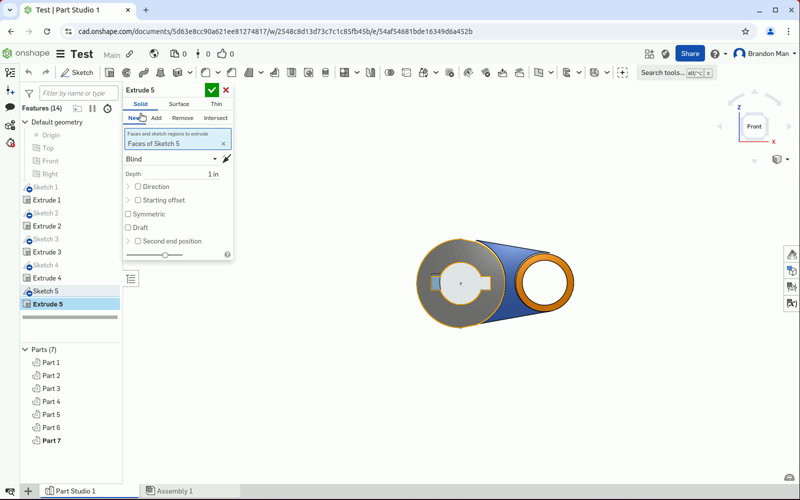
mouse_move(137, 120)
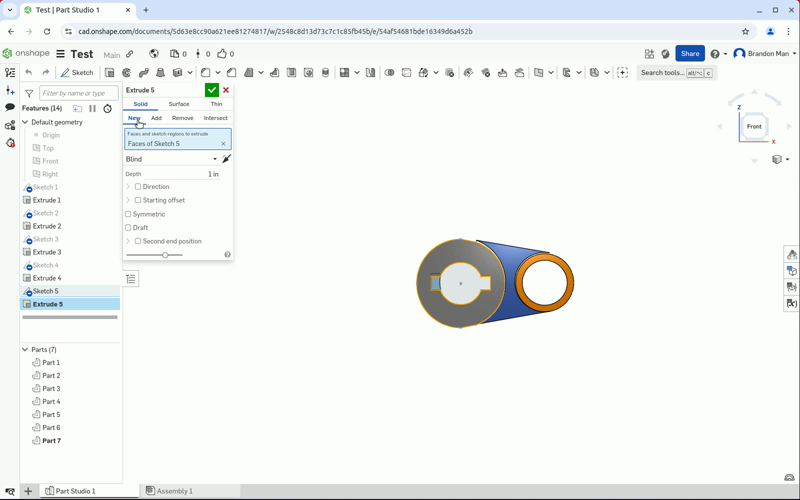
click(137, 120)
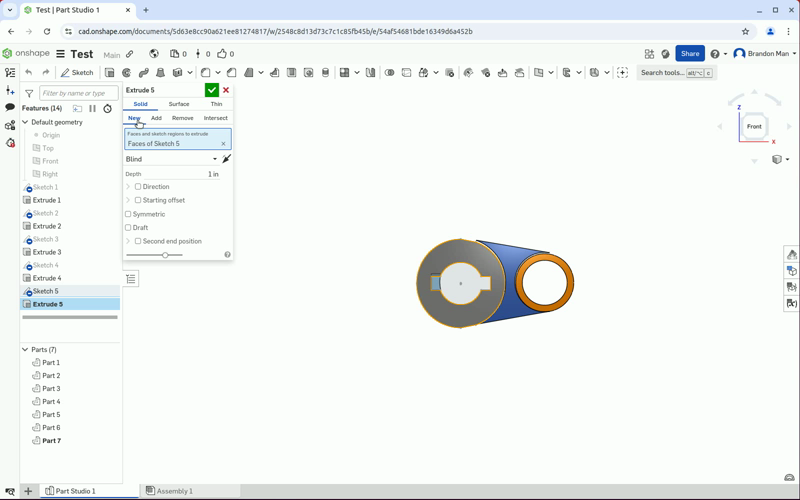
key(tab, 4)
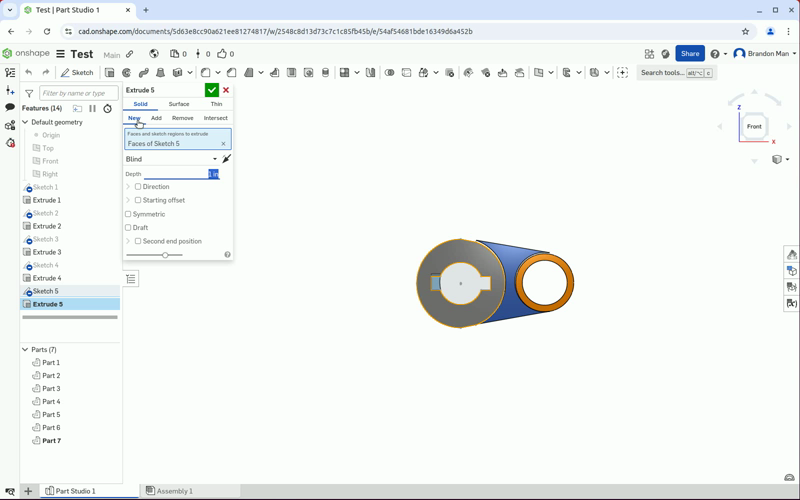
text(16.128)
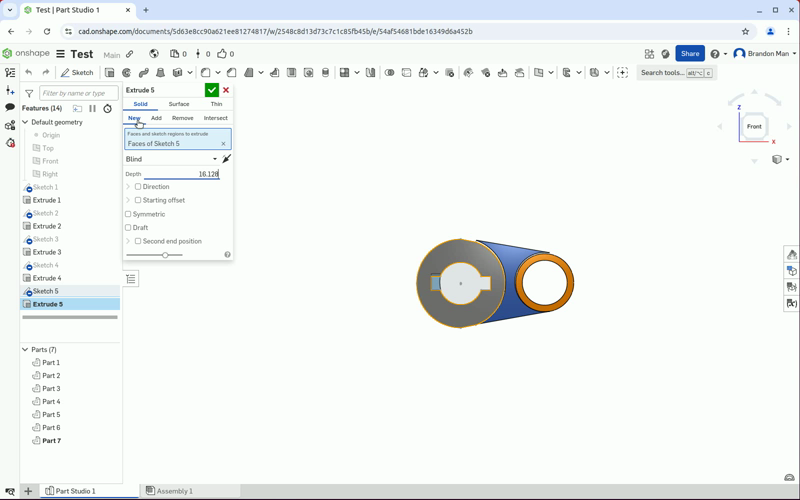
key(enter)
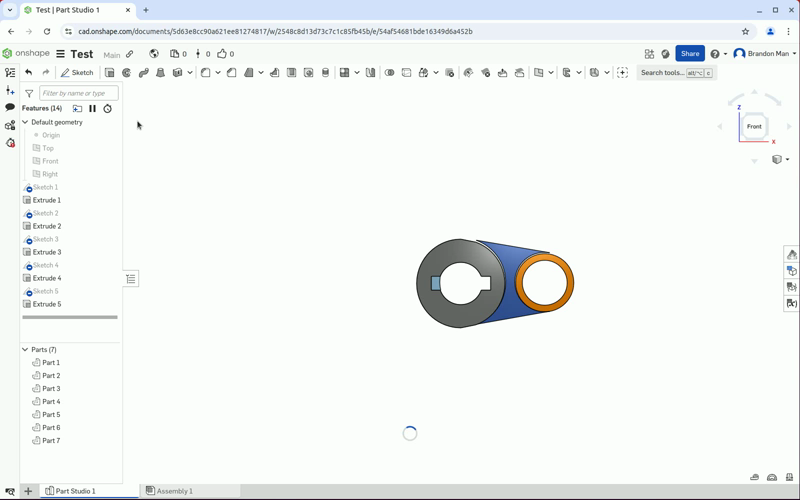
key(shift+h)
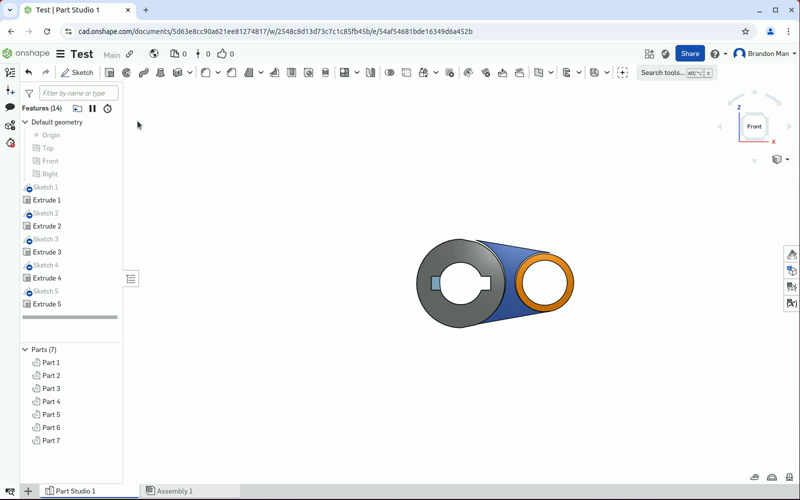
key(shift+h)
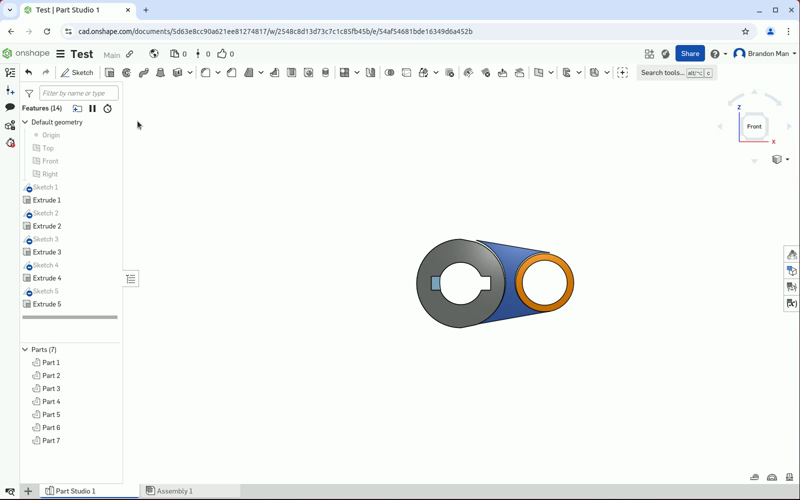
mouse_move(73, 189)
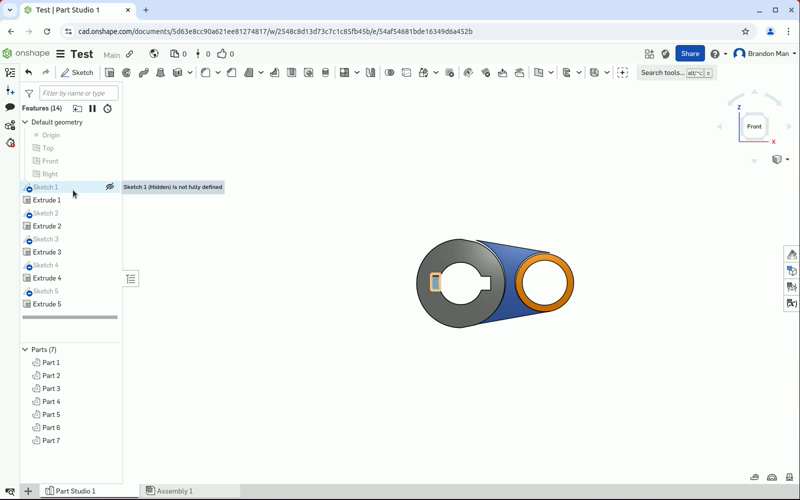
click(73, 189)
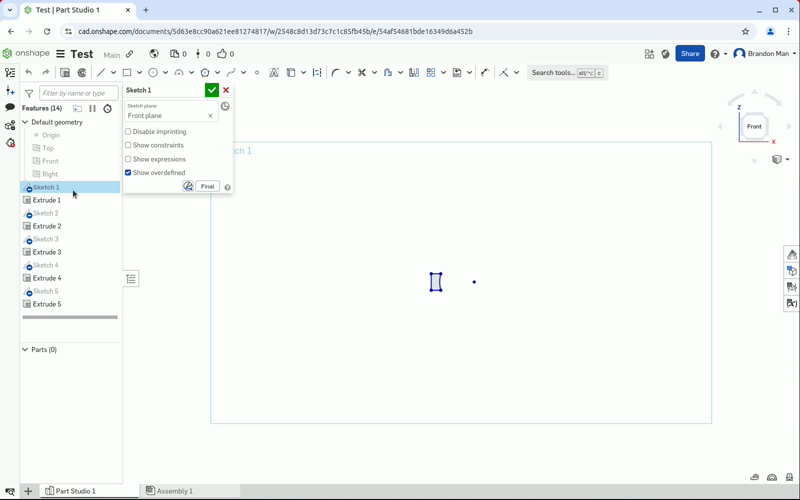
mouse_move(229, 92)
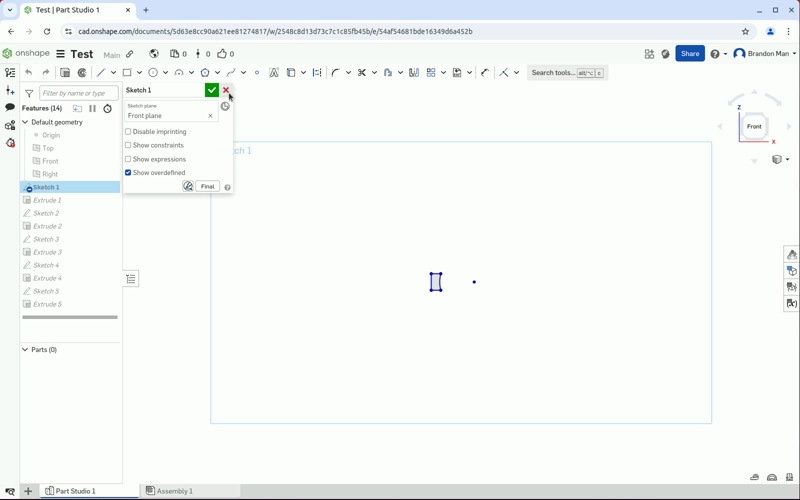
click(229, 92)
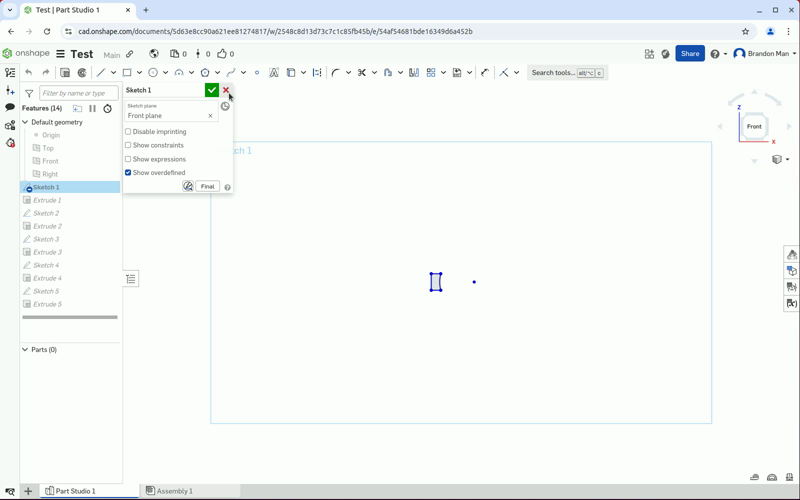
key(shift+s)
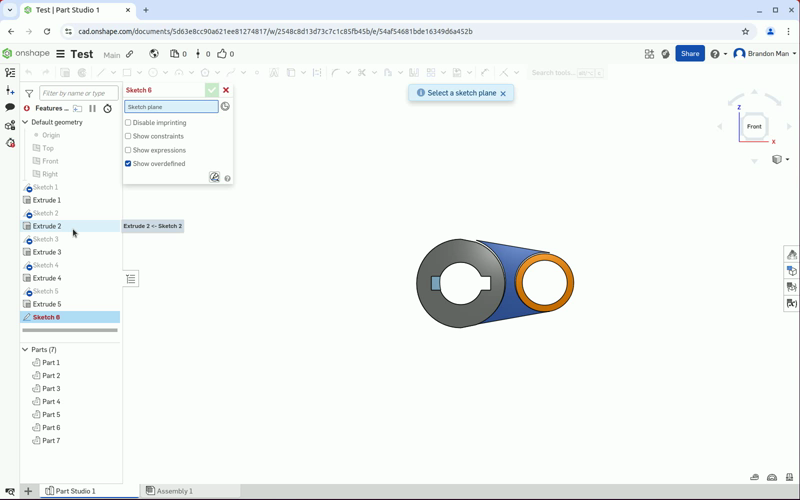
scroll(3)
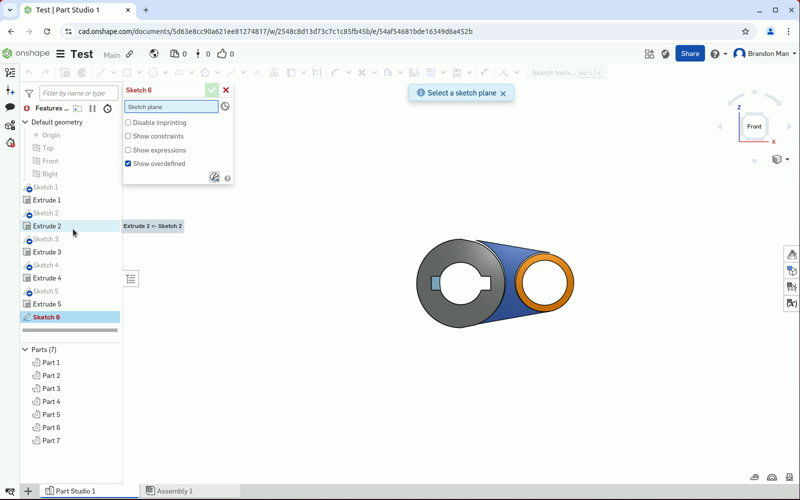
mouse_move(73, 163)
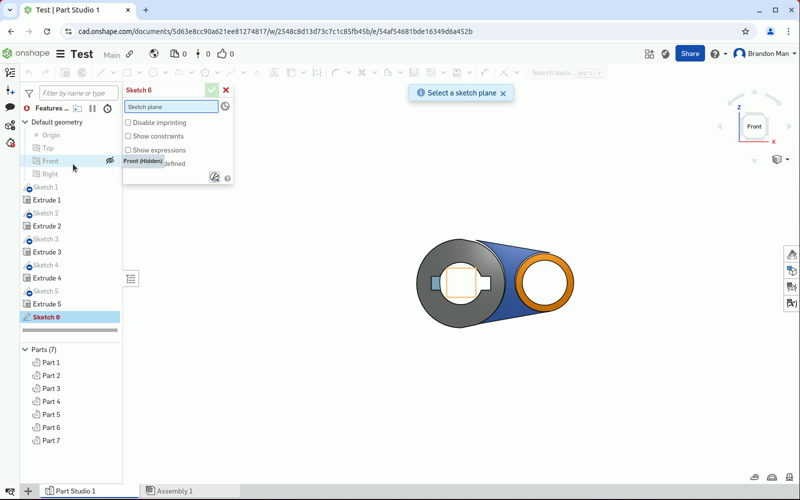
click(73, 163)
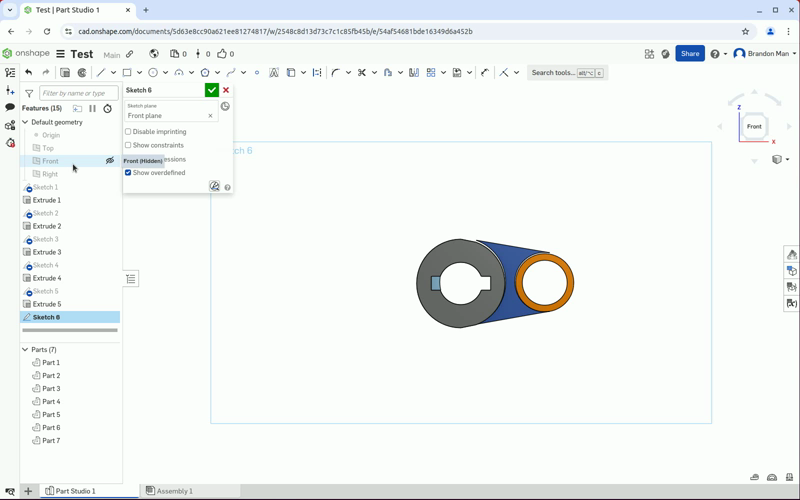
mouse_move(73, 352)
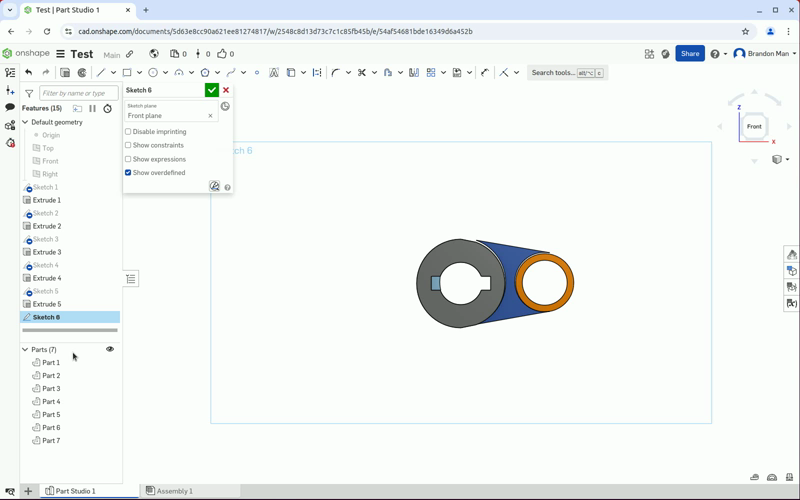
key(y)
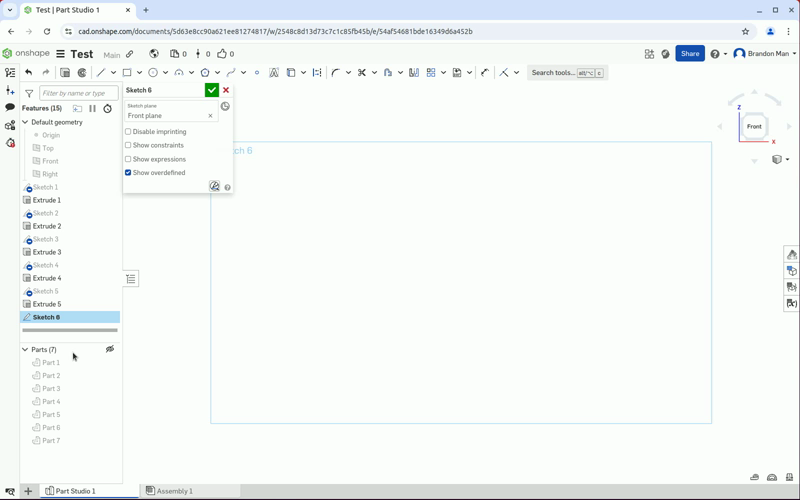
key(l)
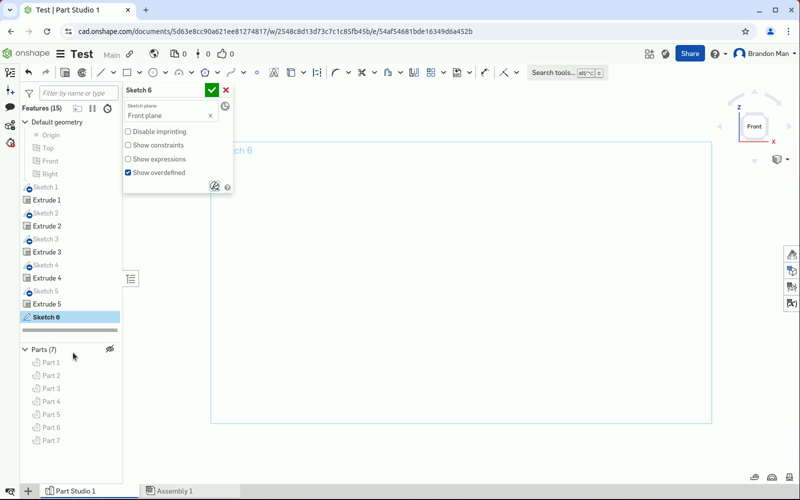
key_down(shift)
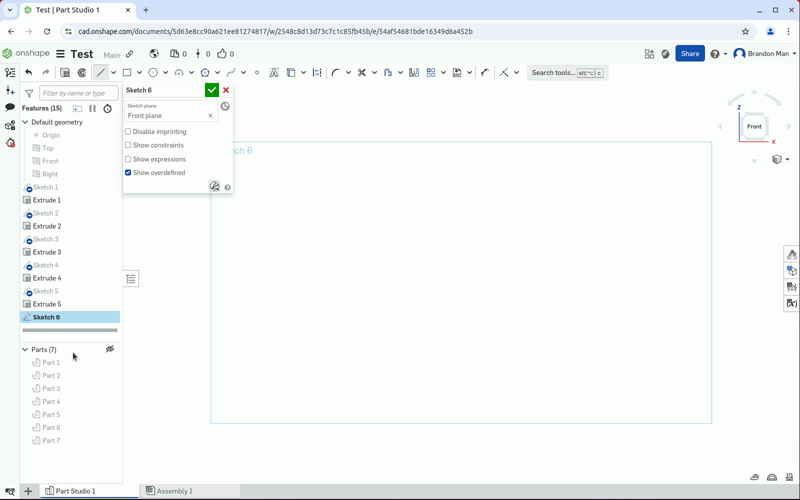
mouse_move(431, 290)
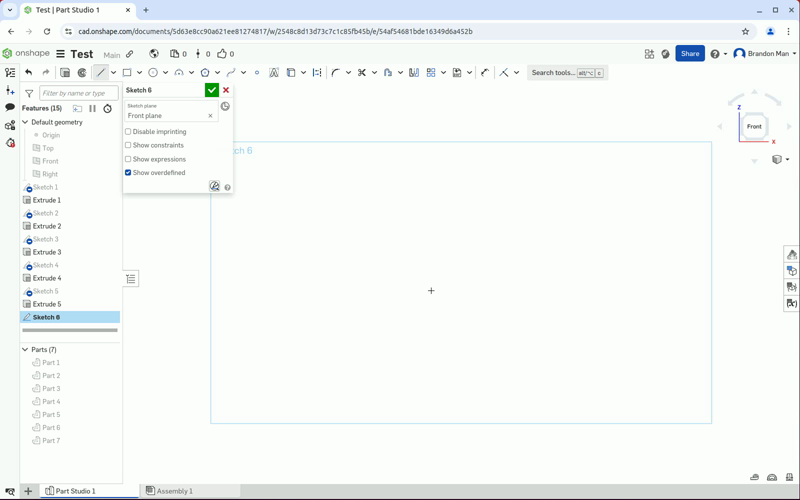
click(431, 290)
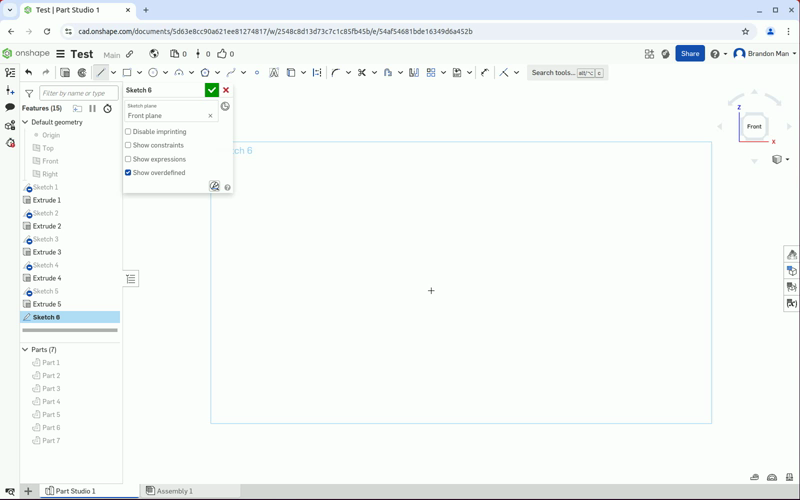
key_up(shift)
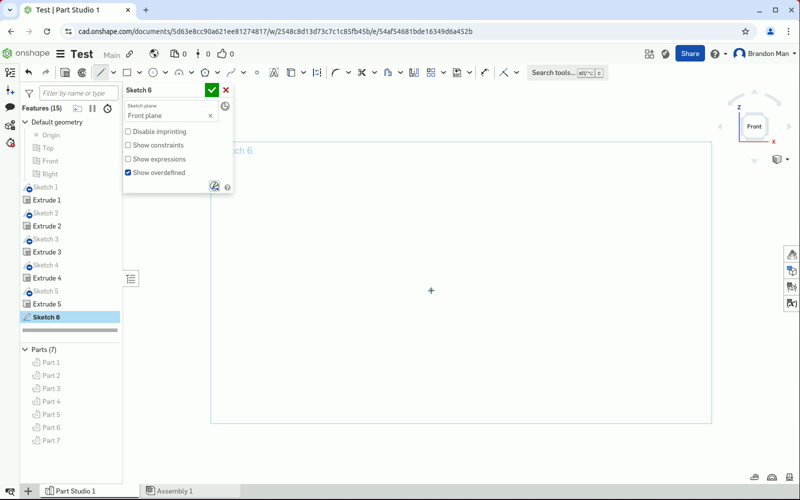
key_down(shift)
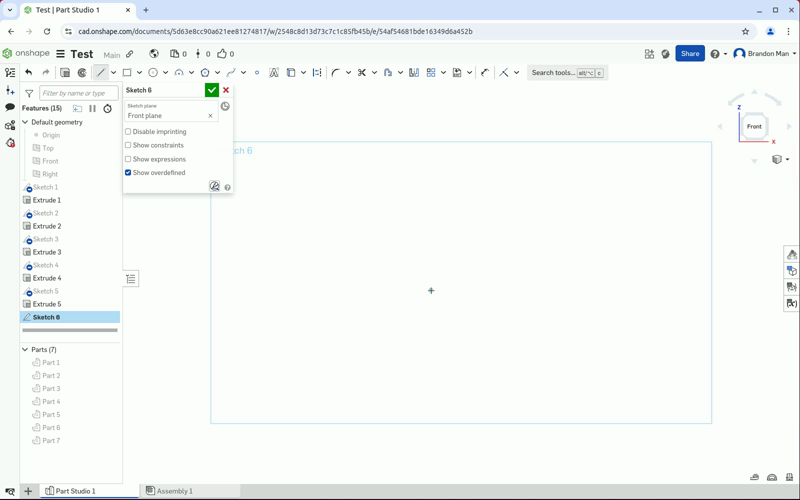
mouse_move(461, 290)
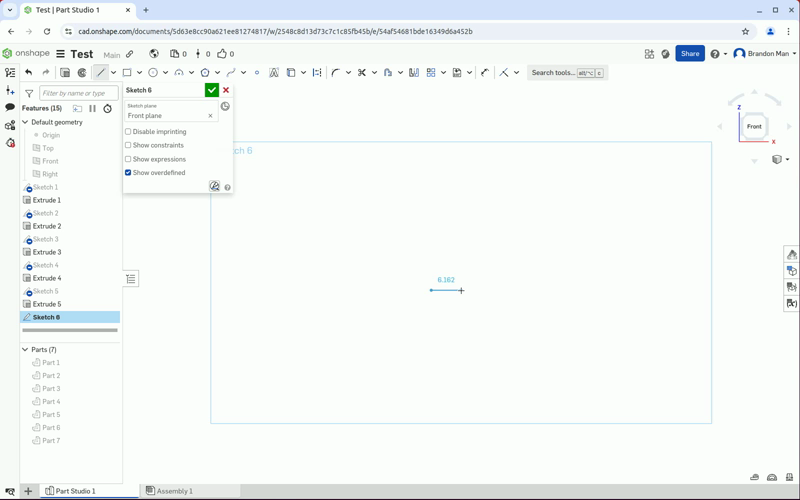
mouse_move(440, 290)
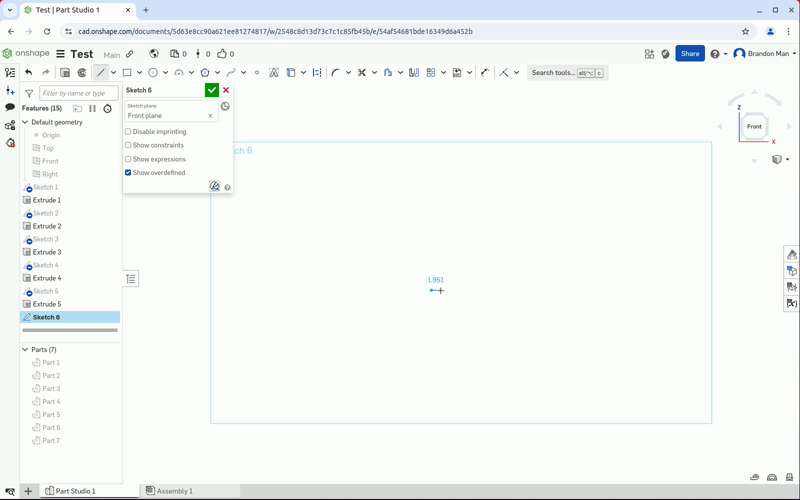
click(440, 290)
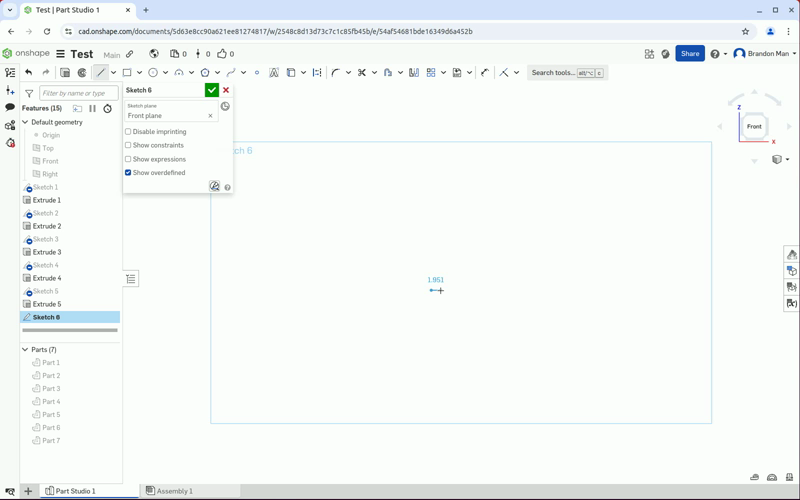
key_up(shift)
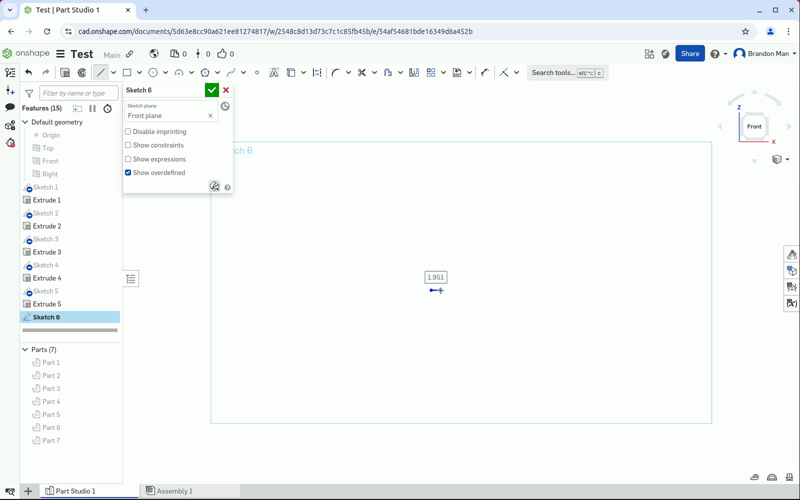
key(esc)
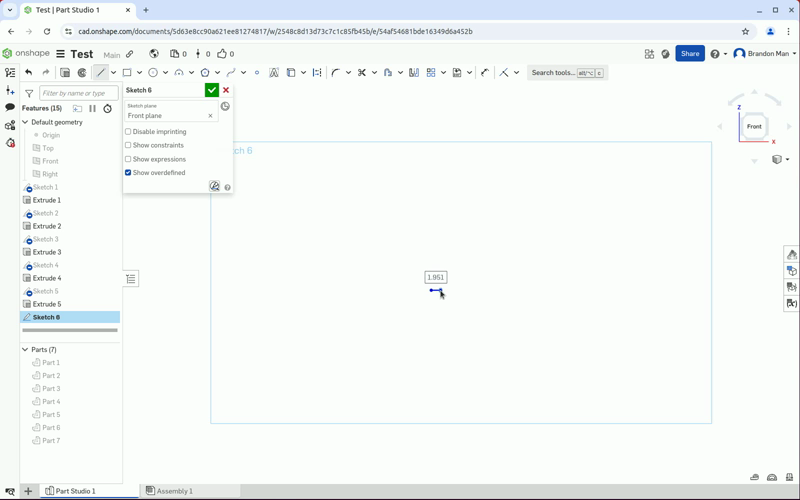
key(a)
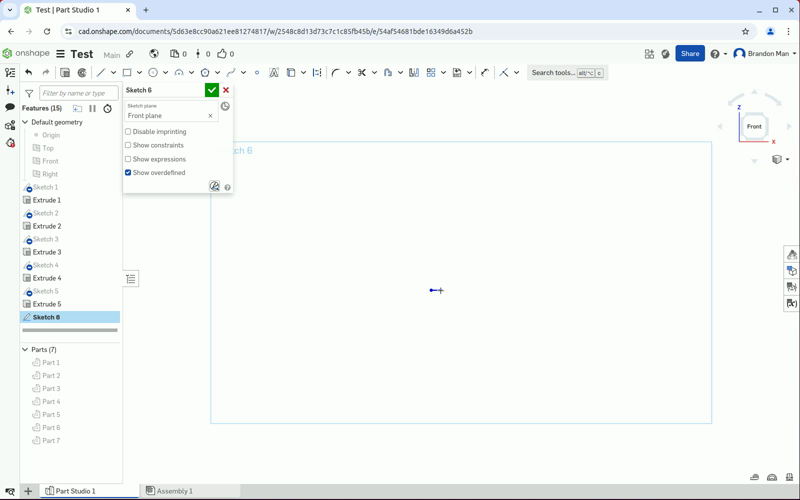
mouse_move(440, 290)
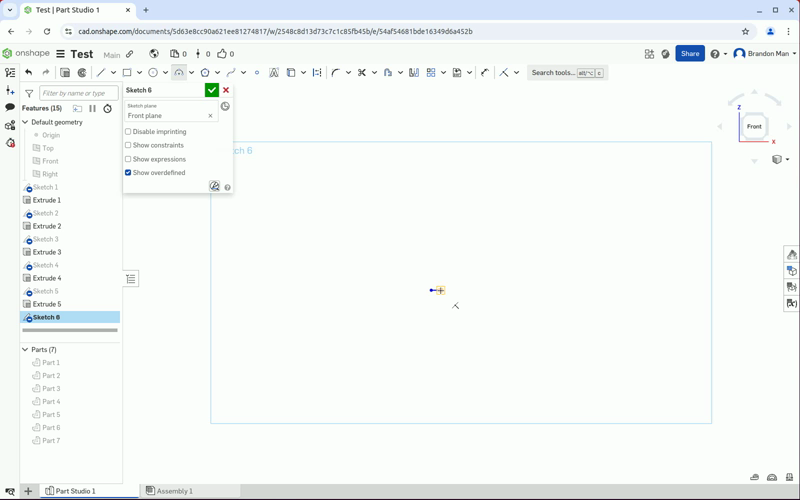
click(440, 290)
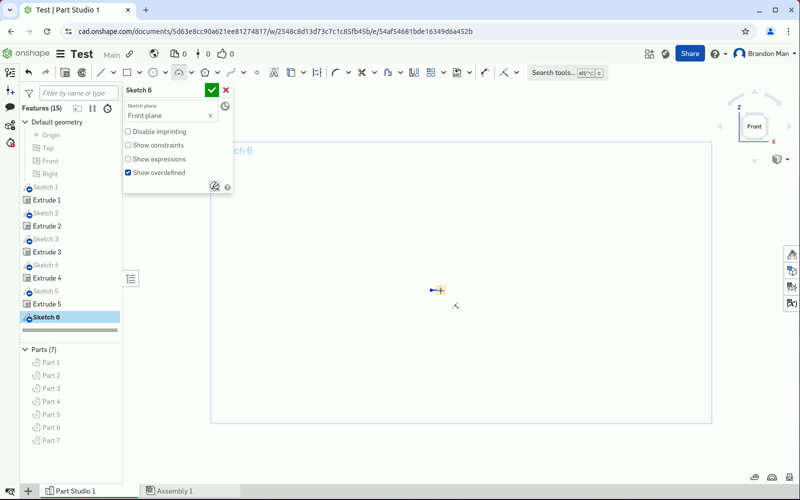
key_down(shift)
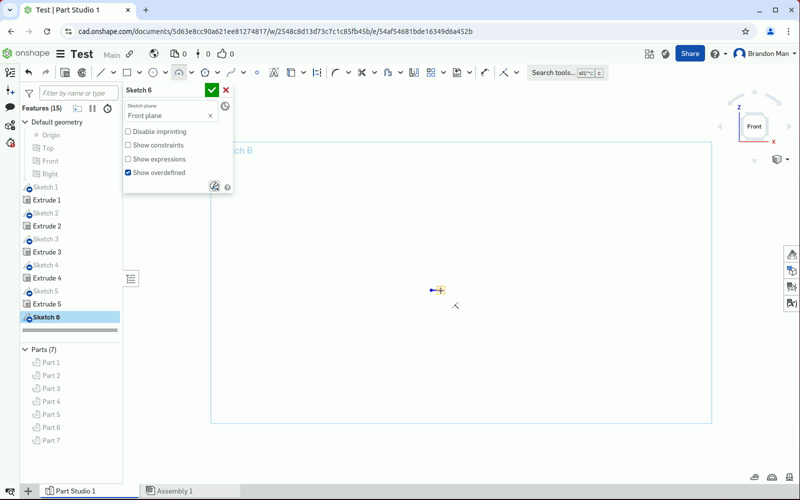
mouse_move(440, 273)
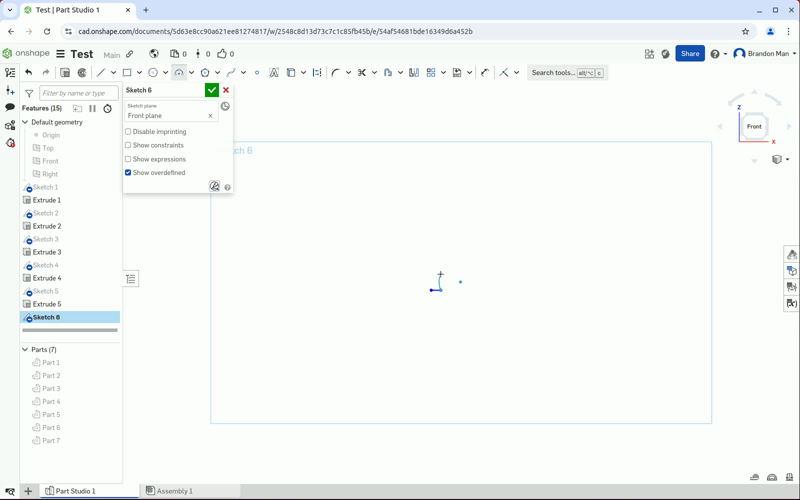
click(440, 273)
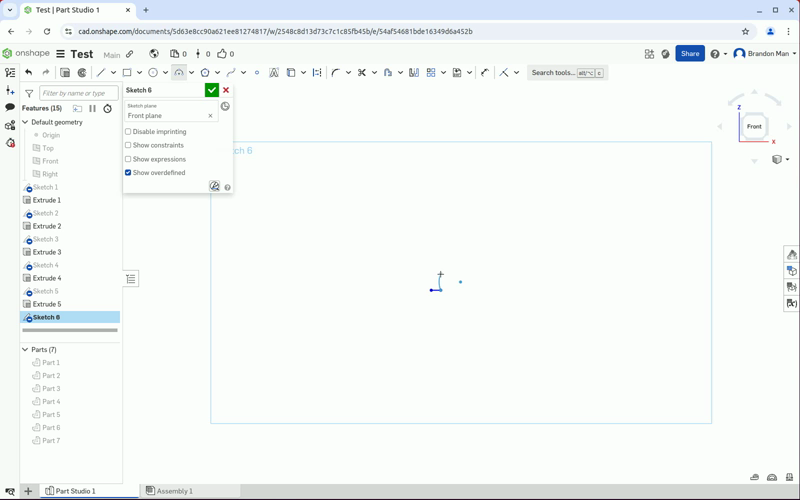
mouse_move(439, 281)
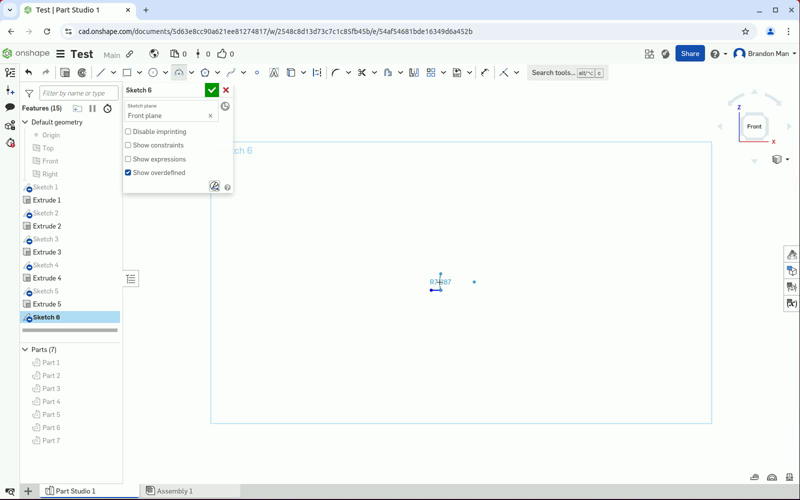
click(439, 281)
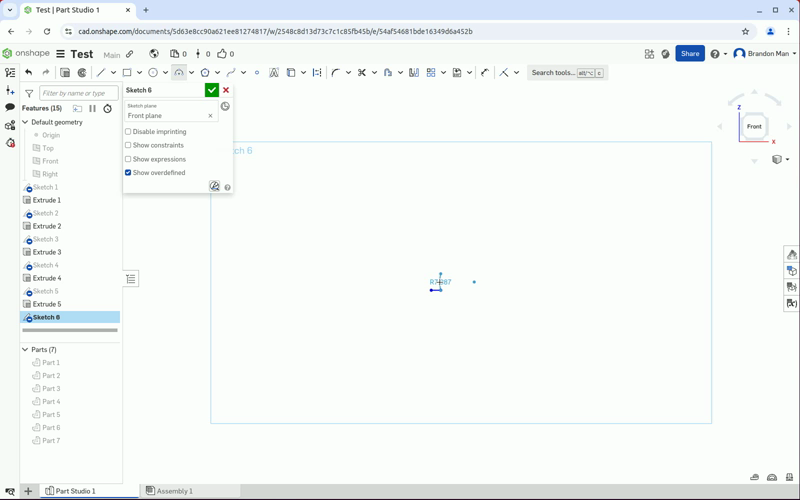
key_up(shift)
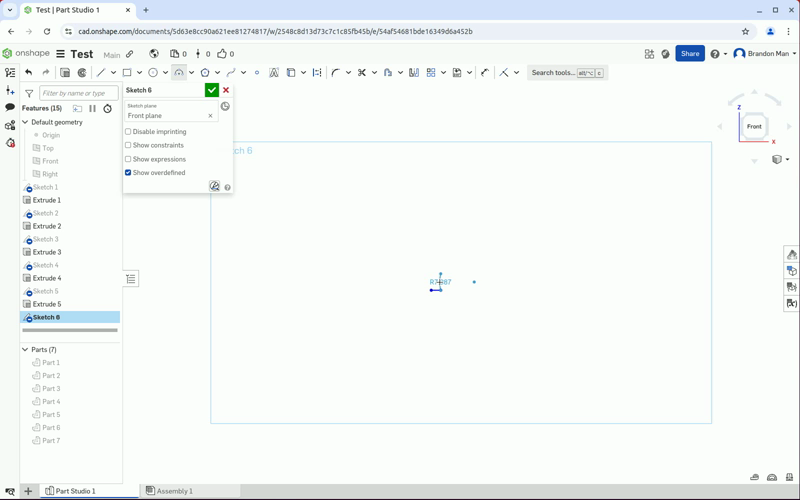
key(esc)
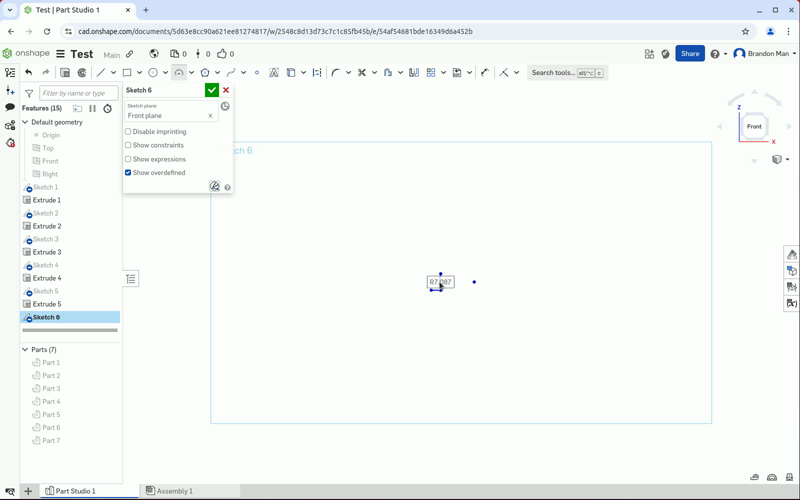
key(l)
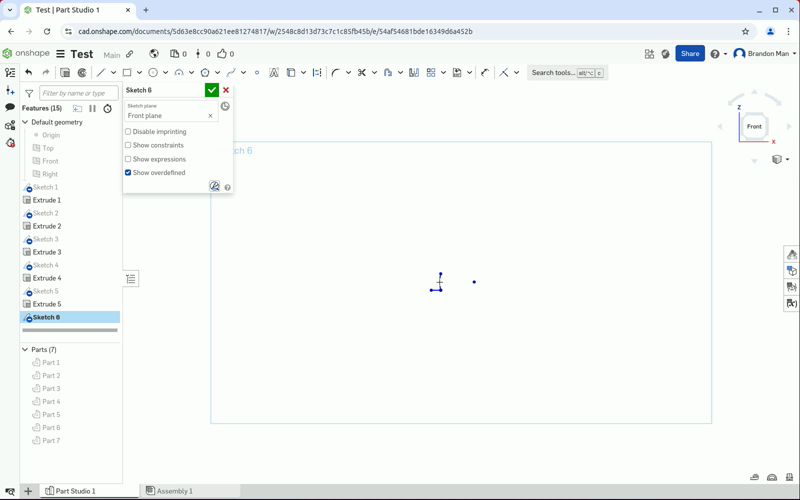
mouse_move(440, 273)
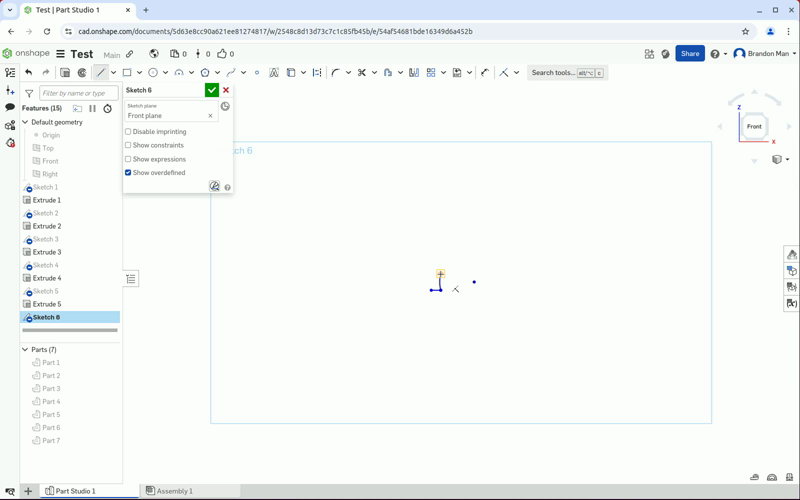
click(440, 273)
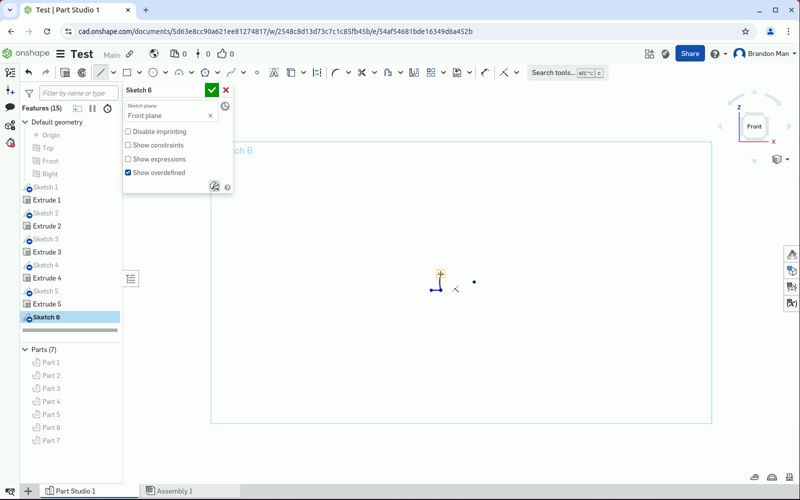
key_down(shift)
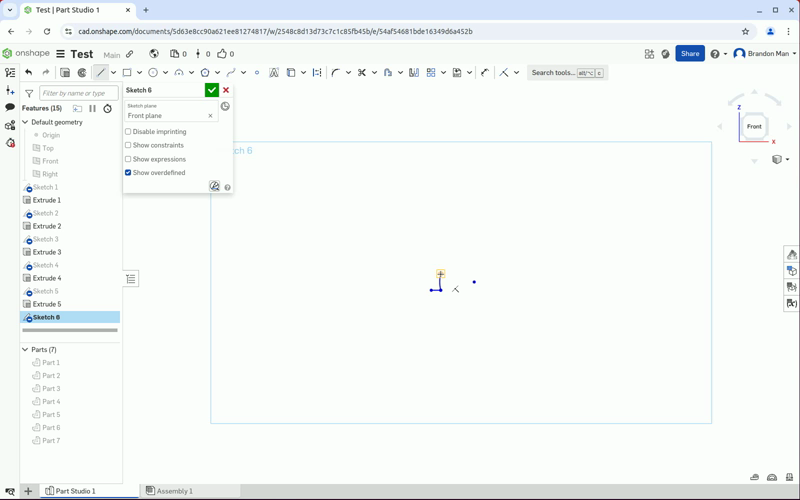
mouse_move(470, 273)
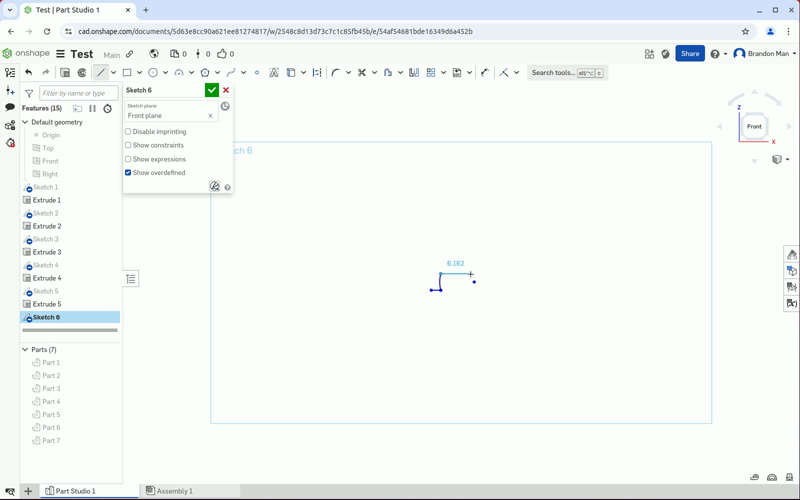
mouse_move(431, 273)
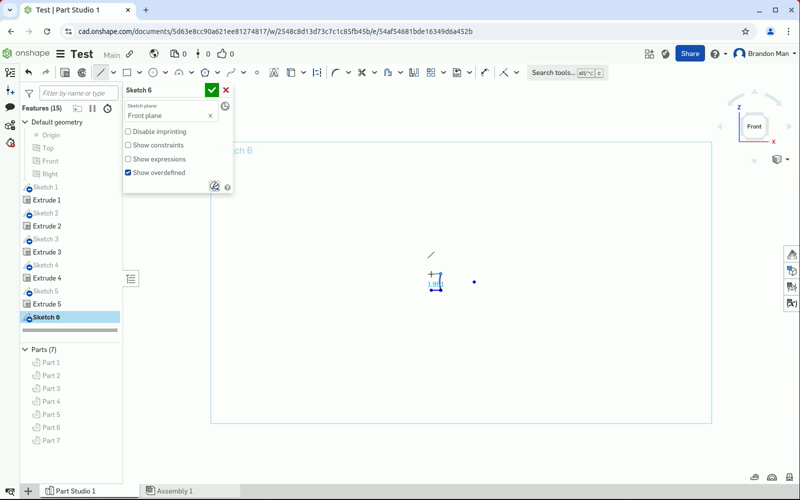
click(431, 273)
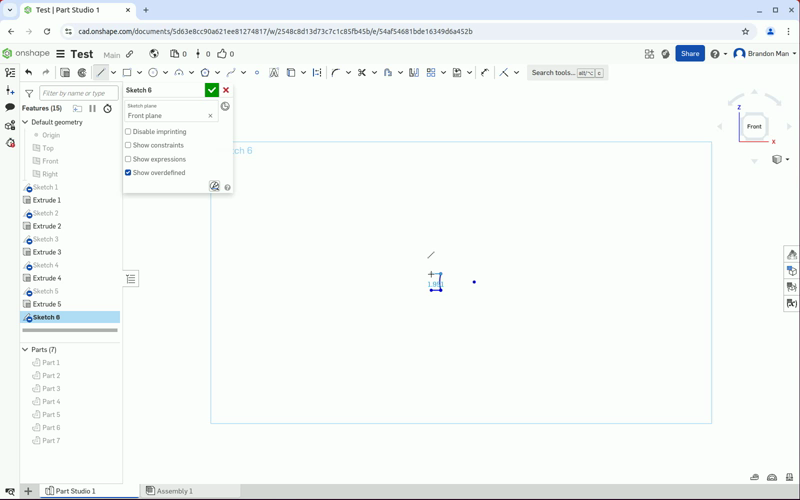
key_up(shift)
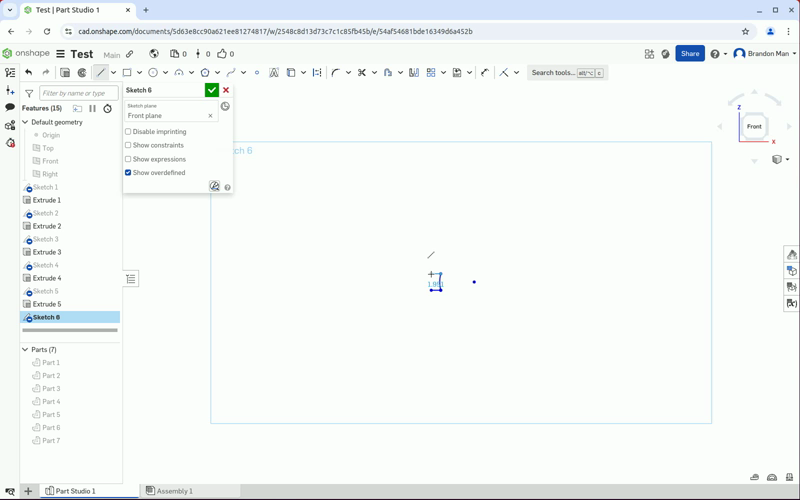
mouse_move(461, 273)
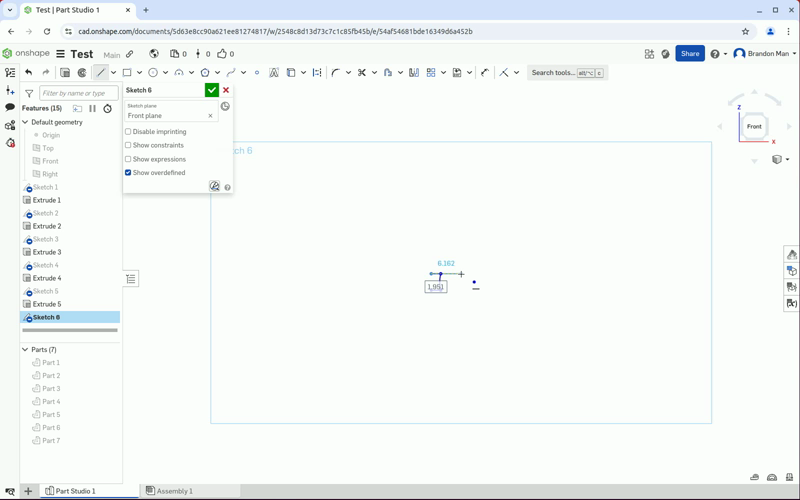
key_down(shift)
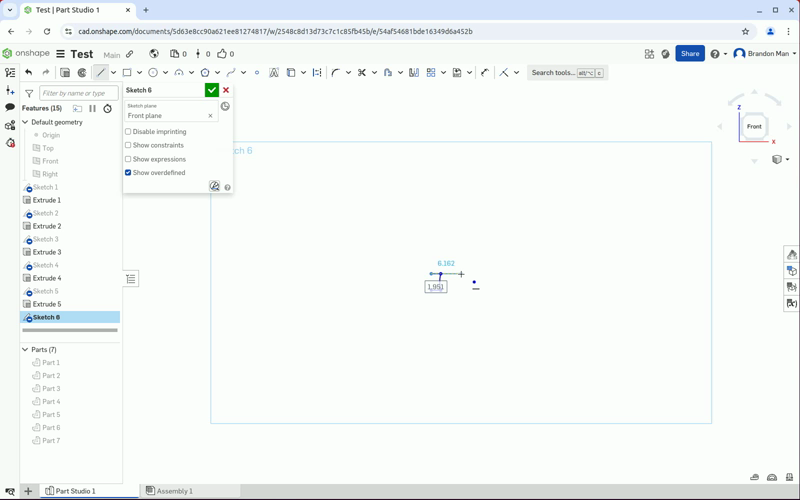
mouse_move(431, 290)
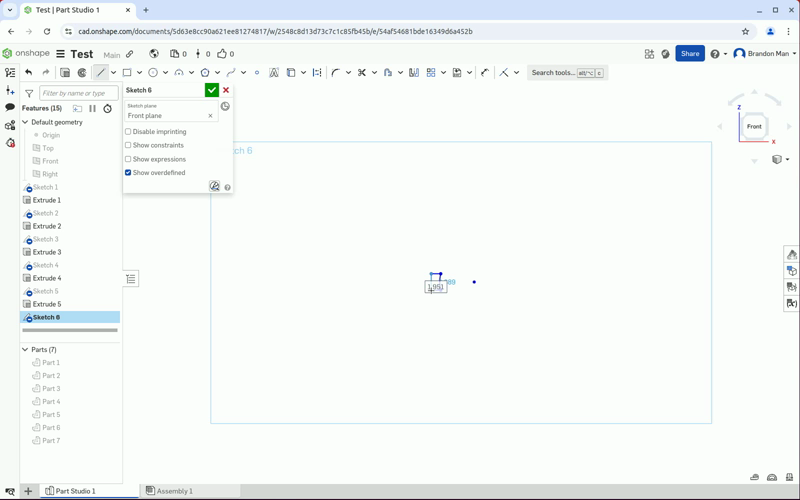
key_up(shift)
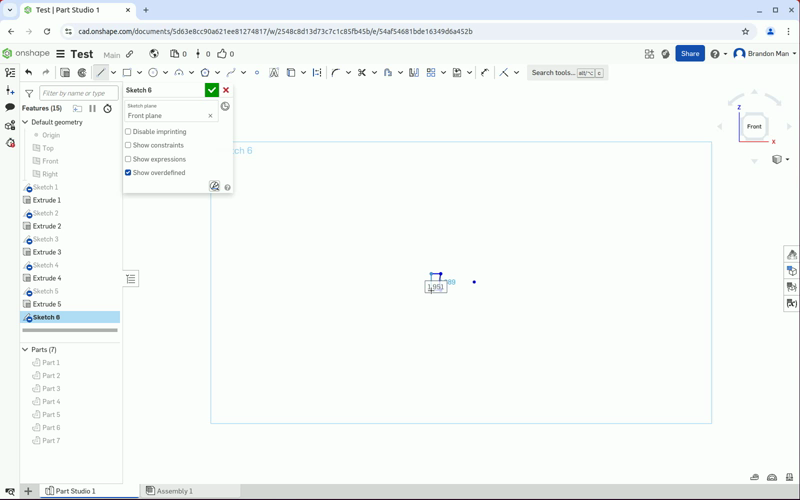
click(431, 290)
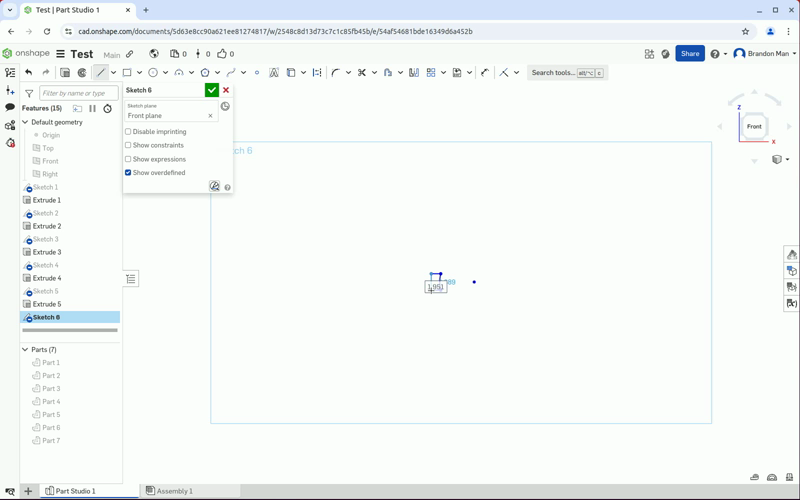
key(esc)
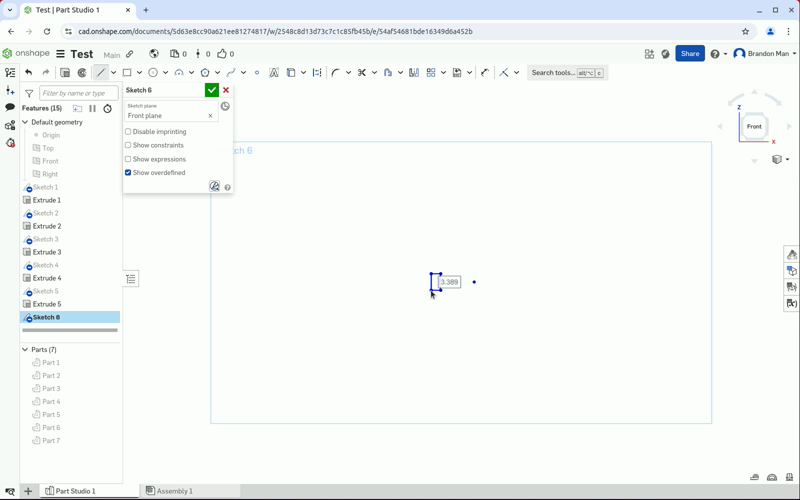
mouse_move(436, 276)
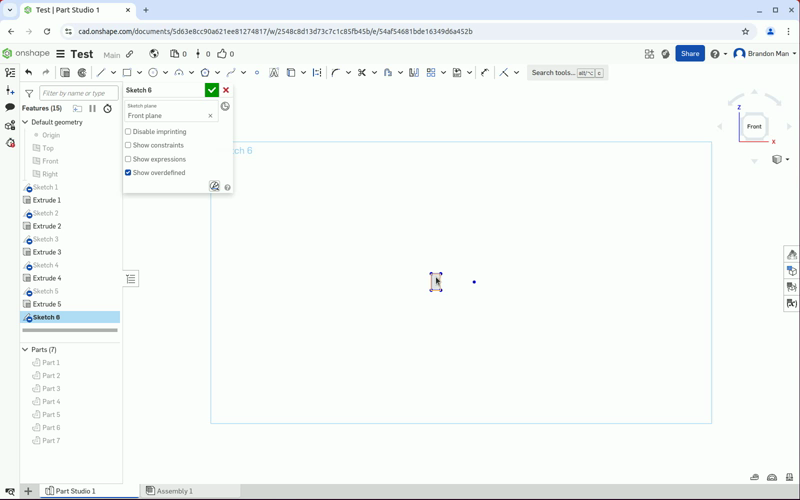
scroll(6)
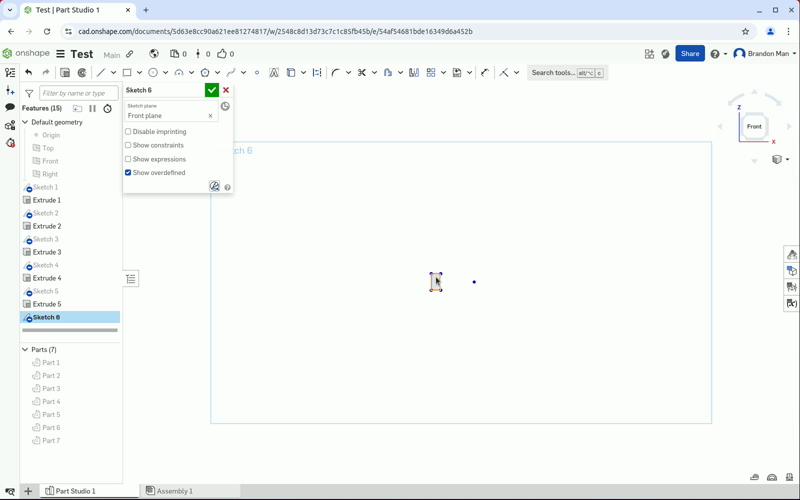
scroll(6)
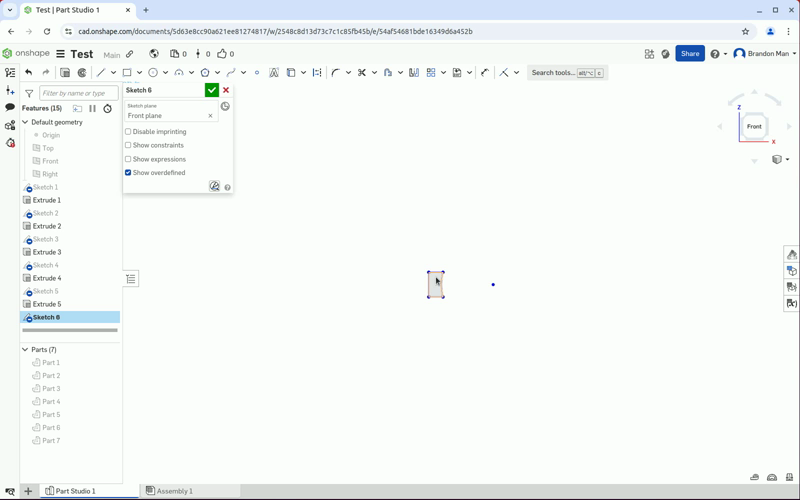
scroll(6)
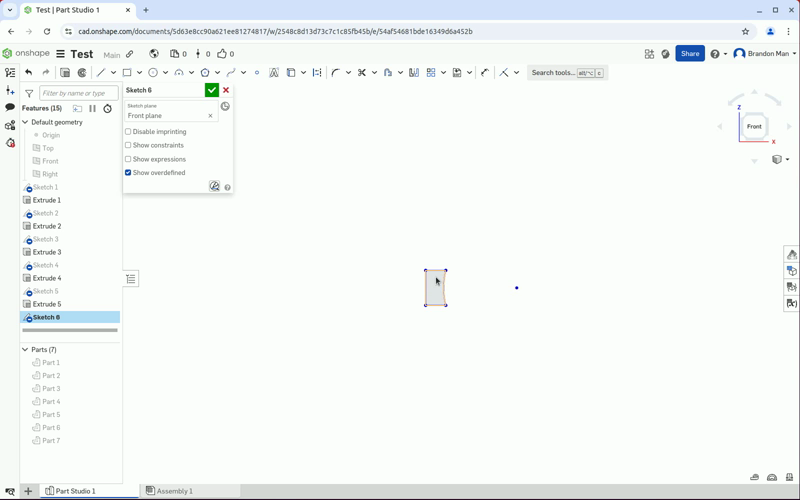
scroll(6)
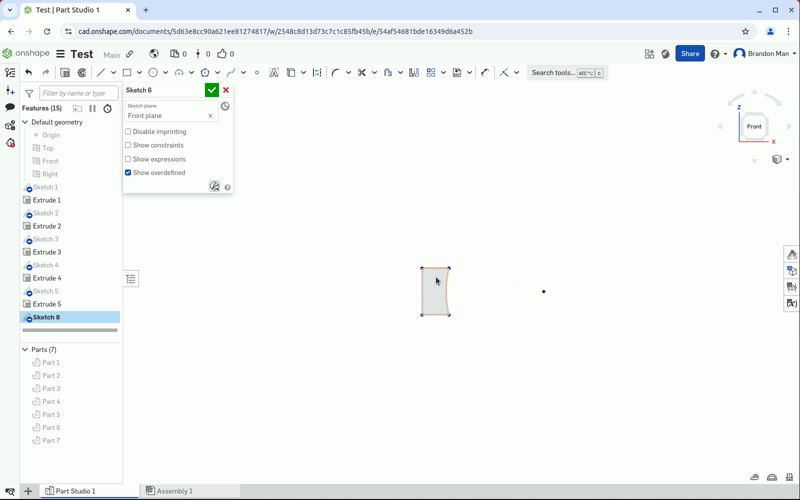
scroll(6)
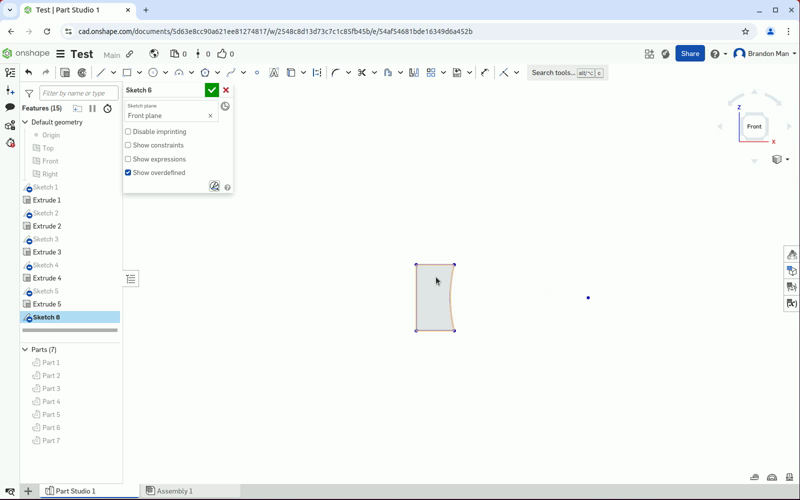
scroll(6)
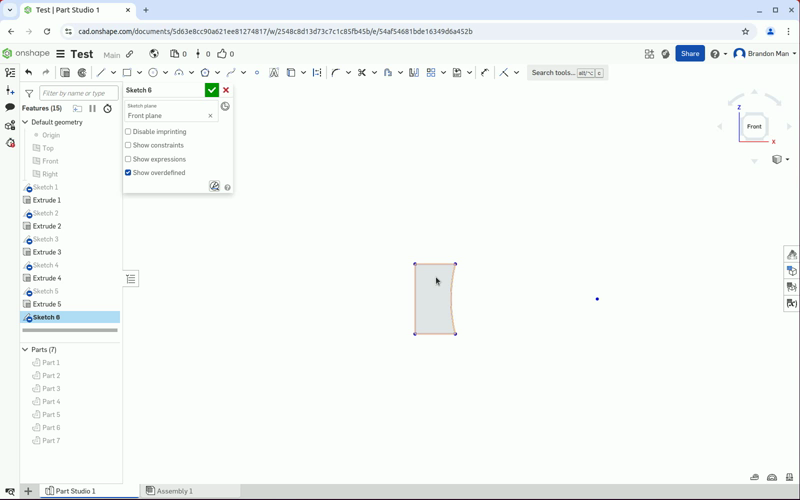
scroll(6)
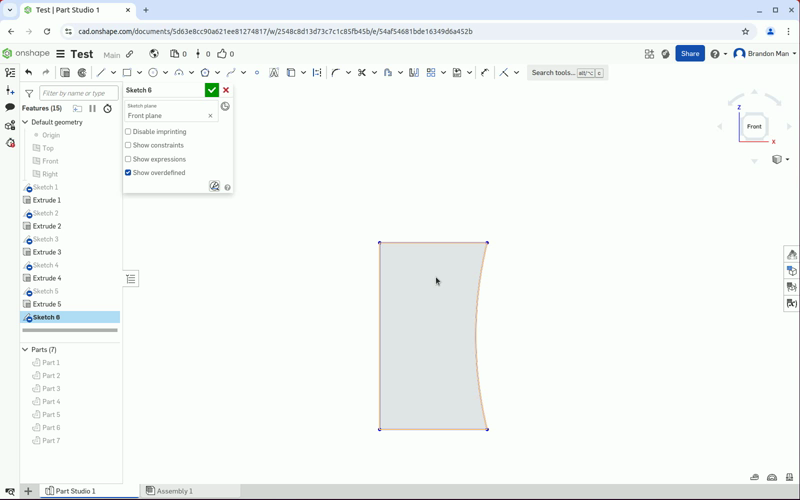
click(436, 276)
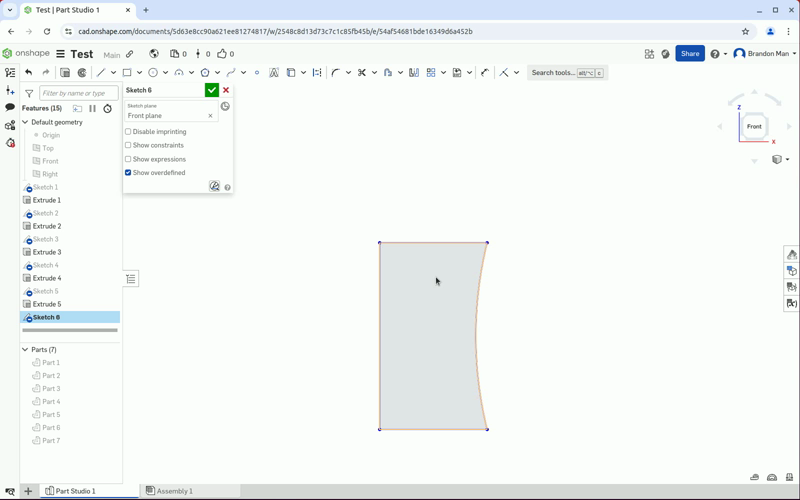
scroll(-6)
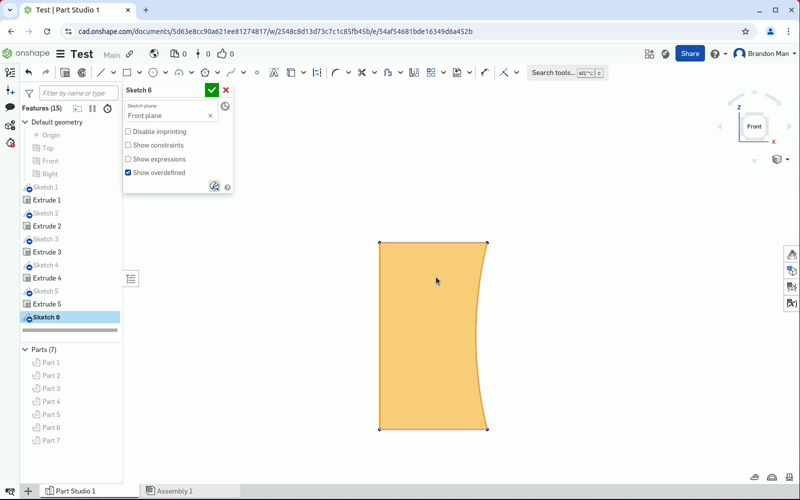
scroll(-6)
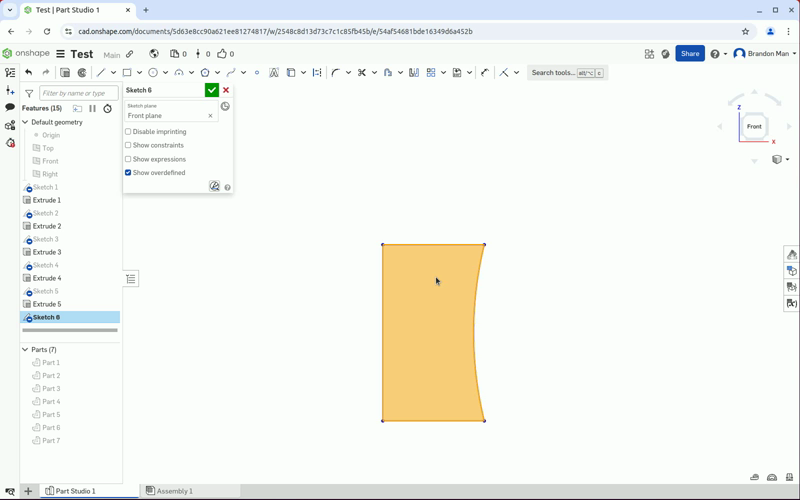
scroll(-6)
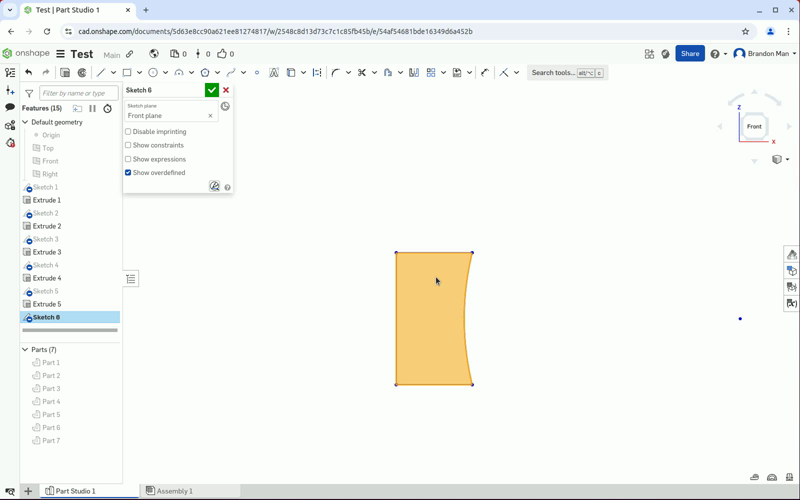
scroll(-6)
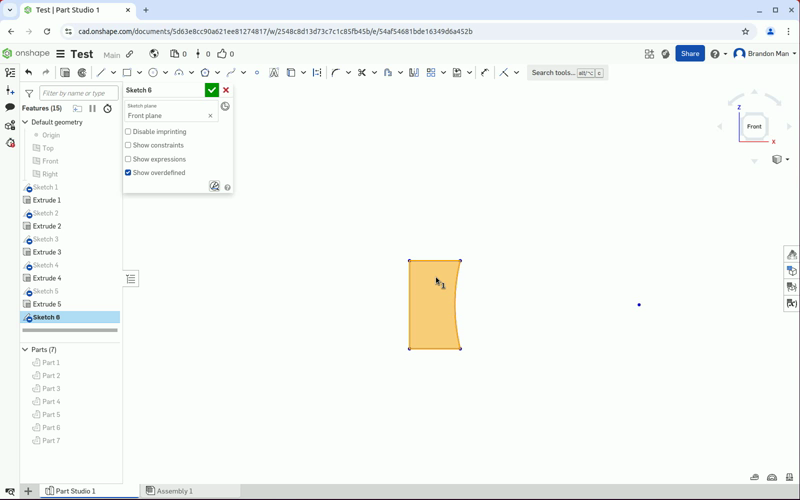
scroll(-6)
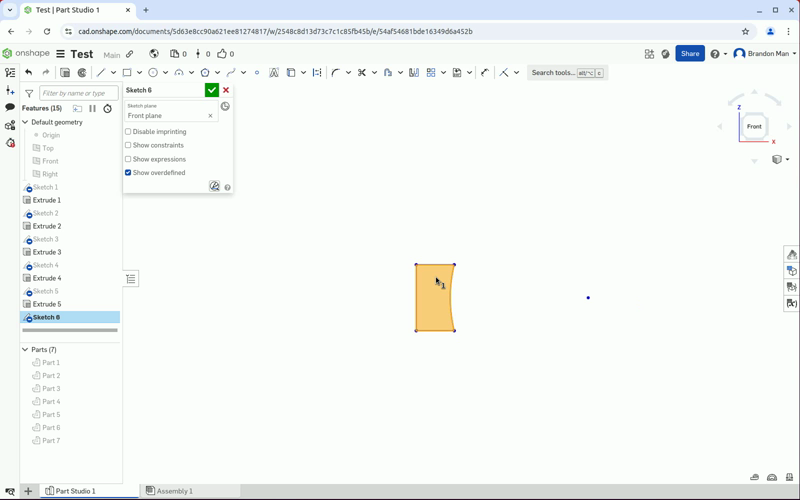
scroll(-6)
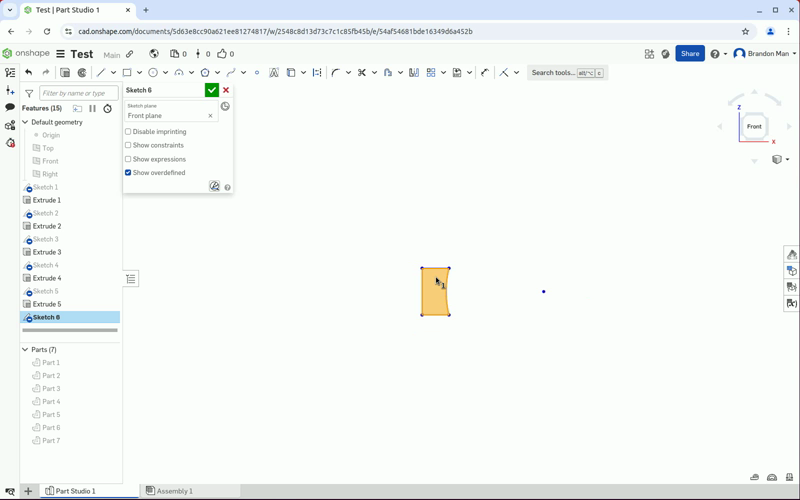
scroll(-6)
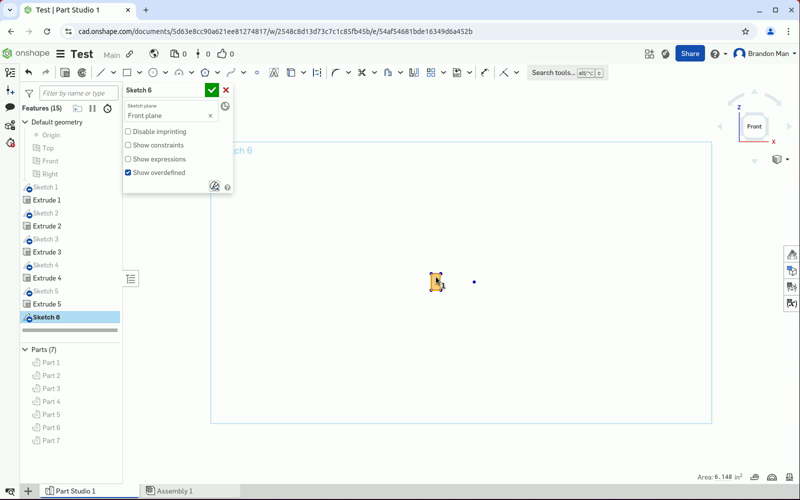
mouse_move(73, 352)
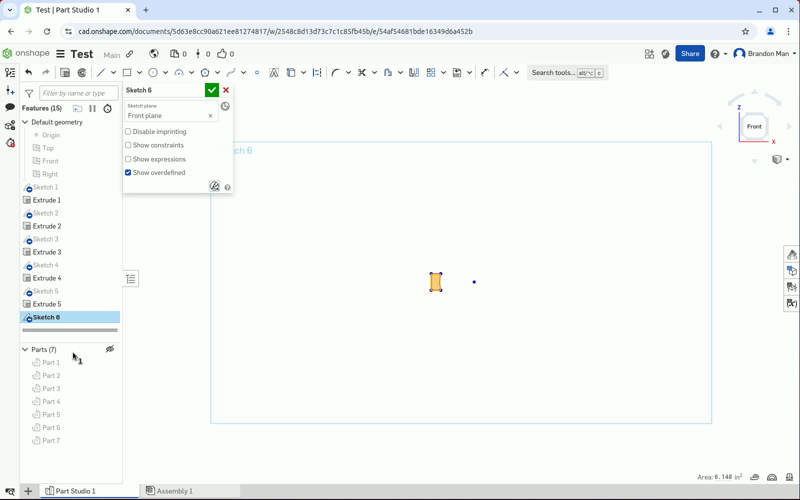
key(shift+y)
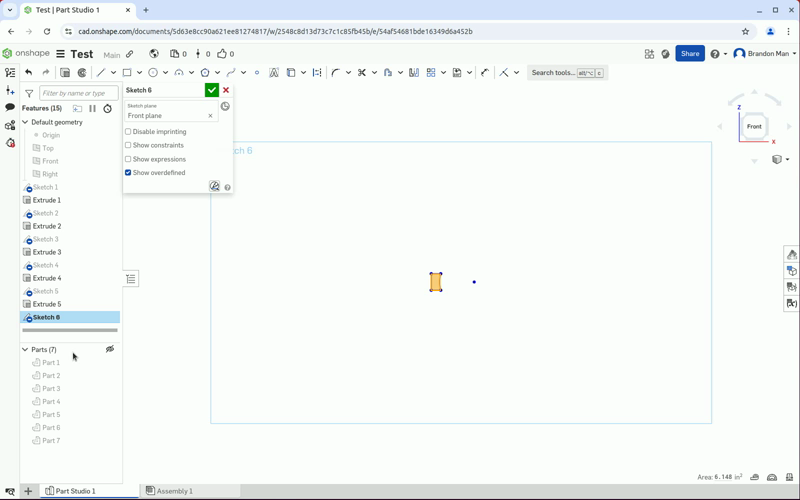
key(shift+e)
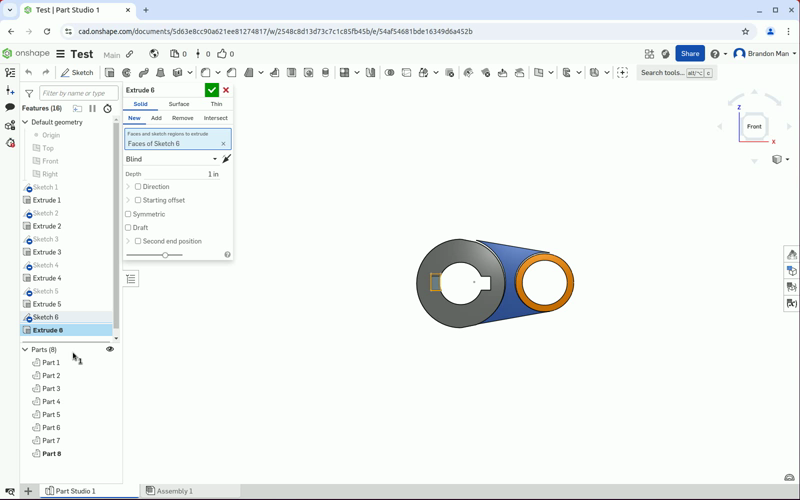
mouse_move(143, 106)
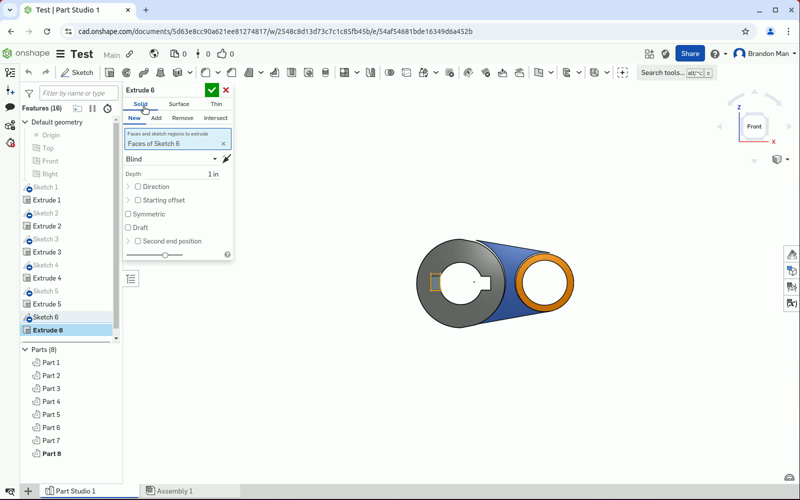
click(143, 106)
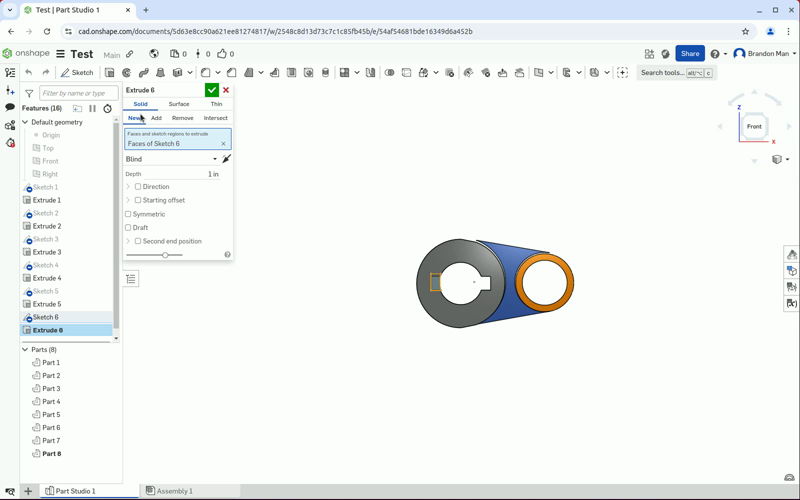
mouse_move(137, 120)
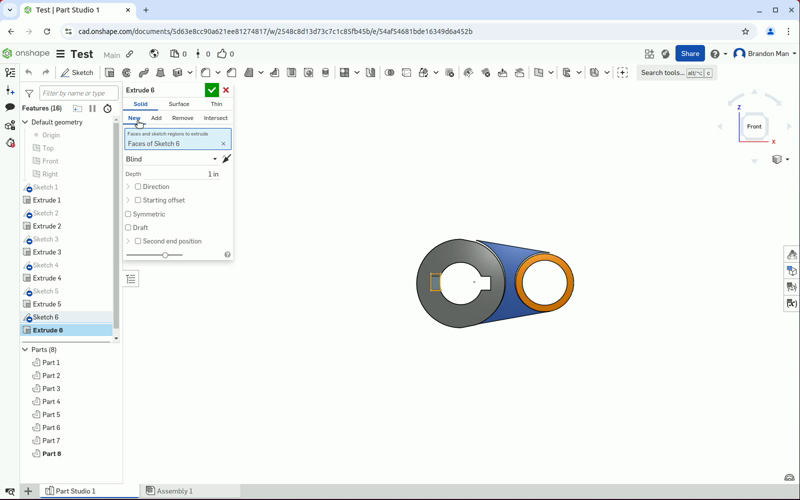
click(137, 120)
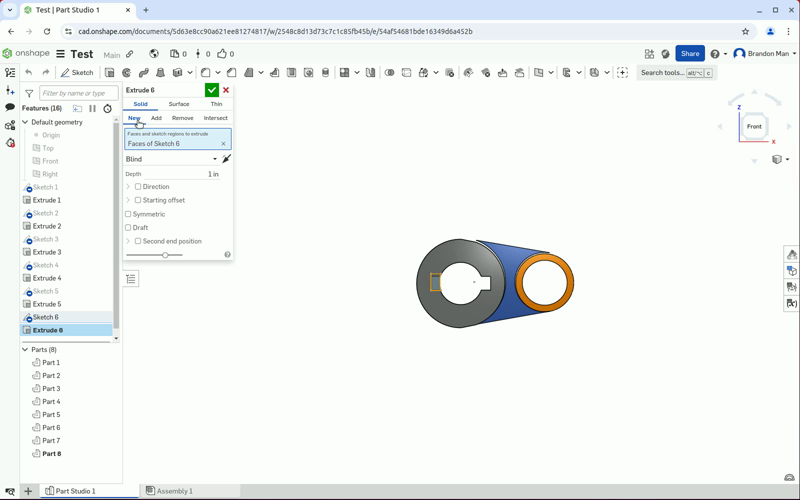
key(tab, 4)
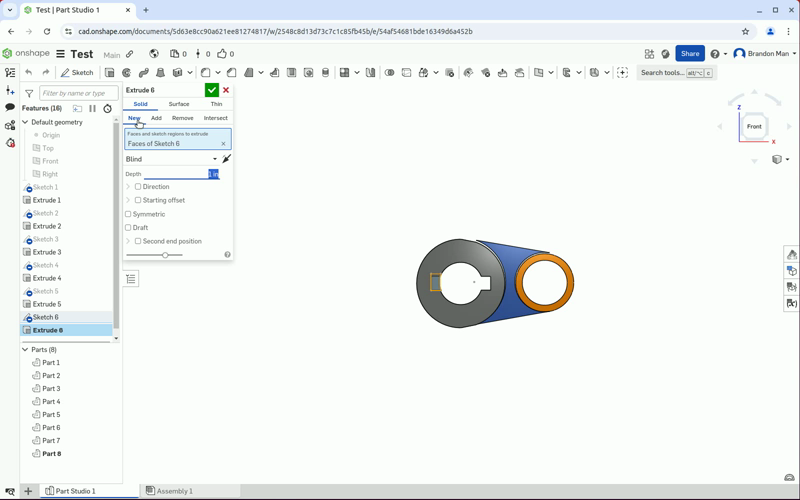
text(16.128)
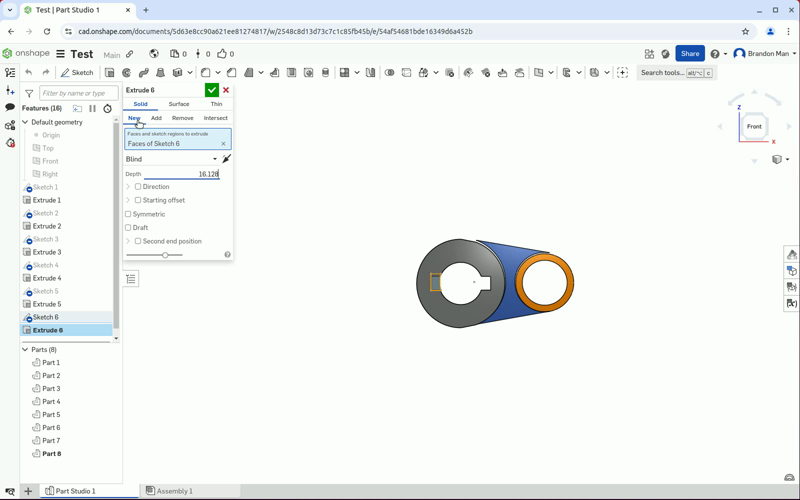
key(enter)
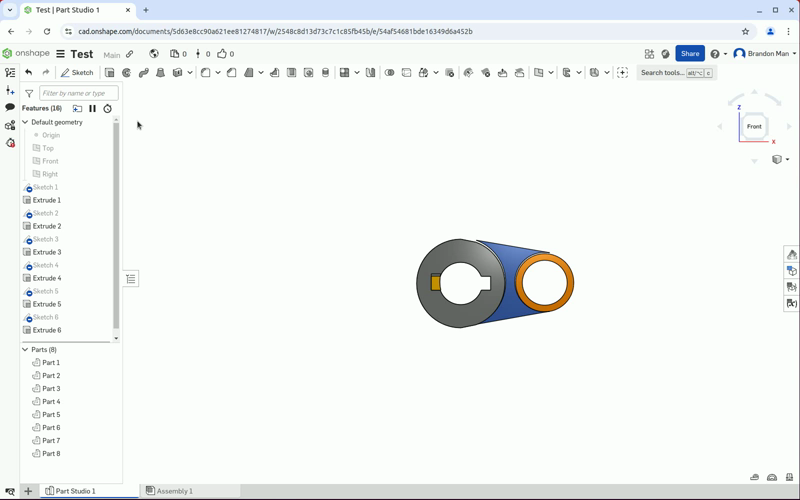
key(shift+h)
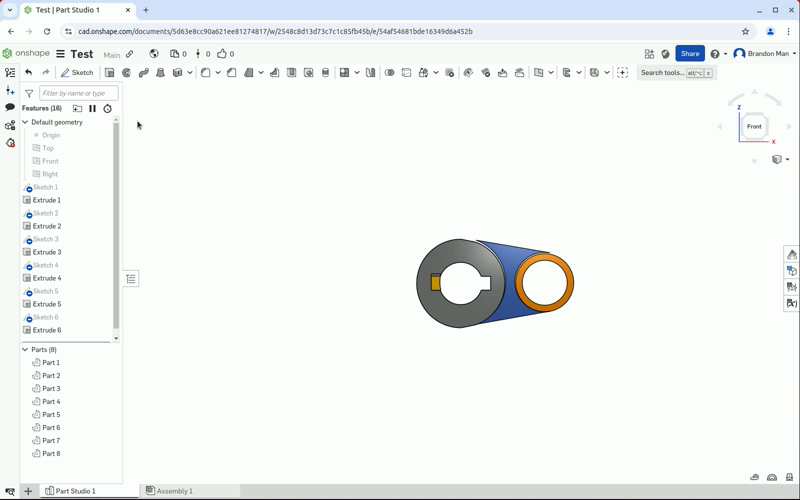
key(shift+h)
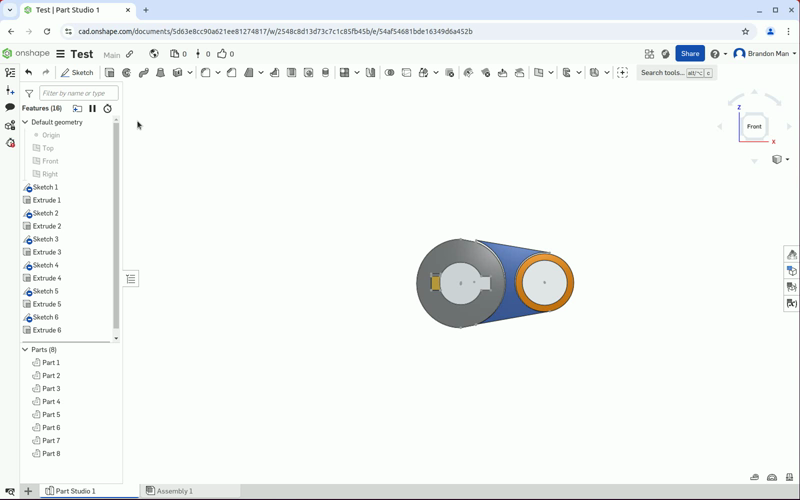
key(shift+7)
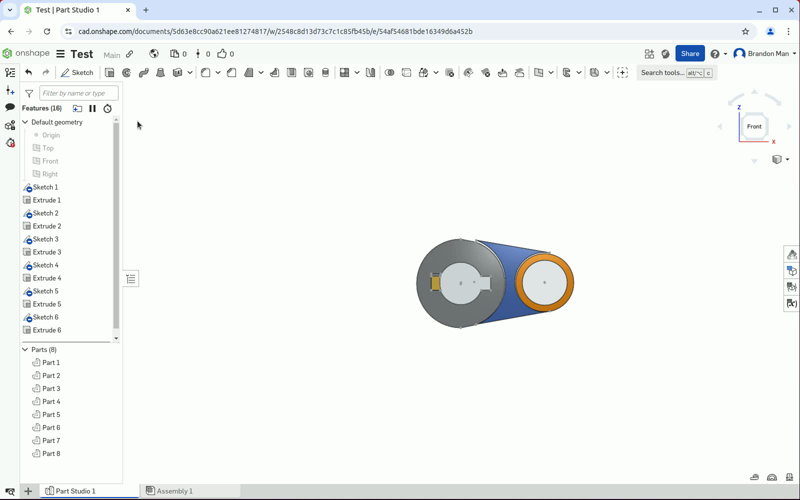
key(left, 2)
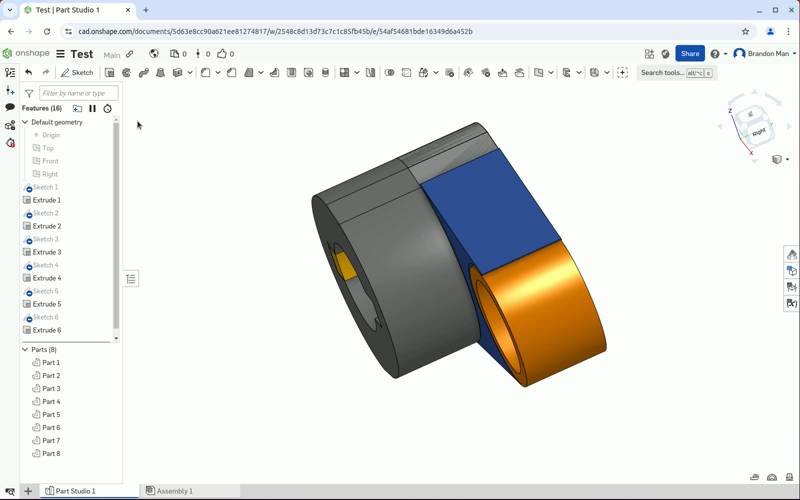
key(down, 2)
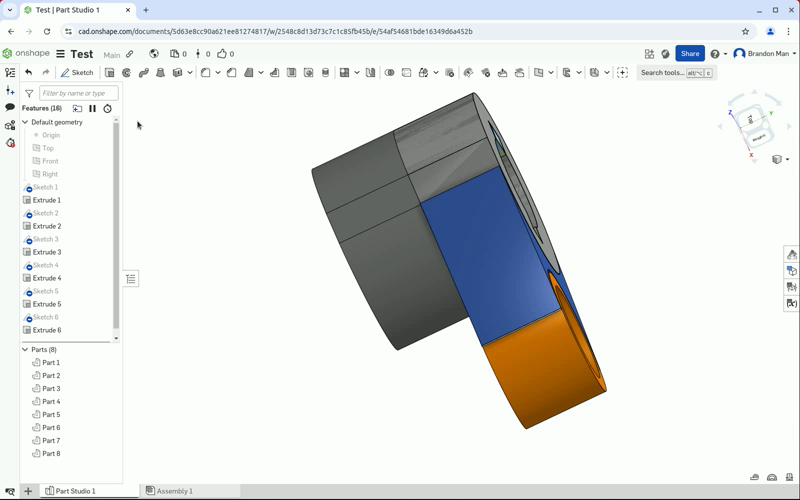
key(up, 2)
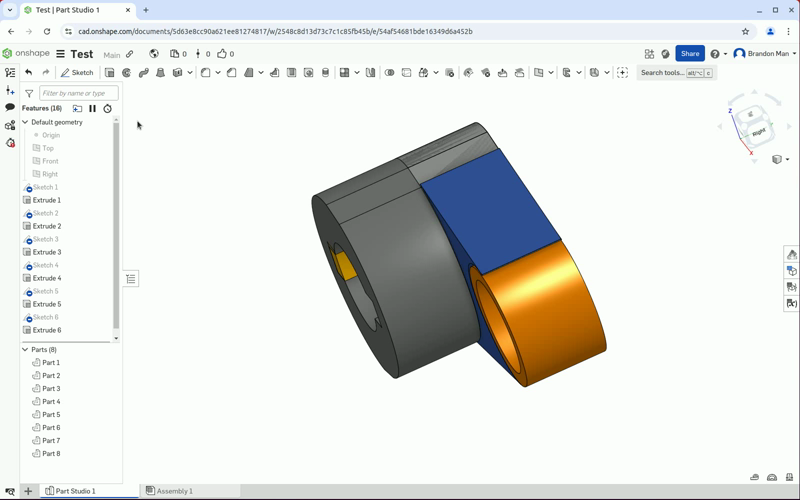
key(right, 2)
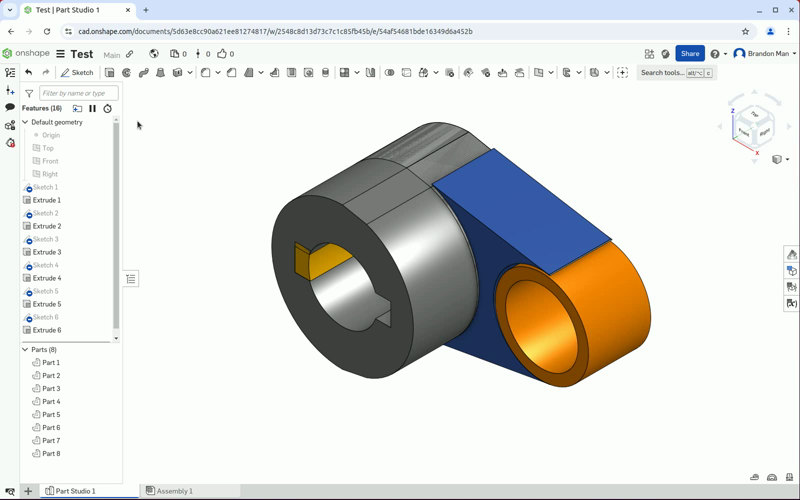
mouse_move(69, 189)
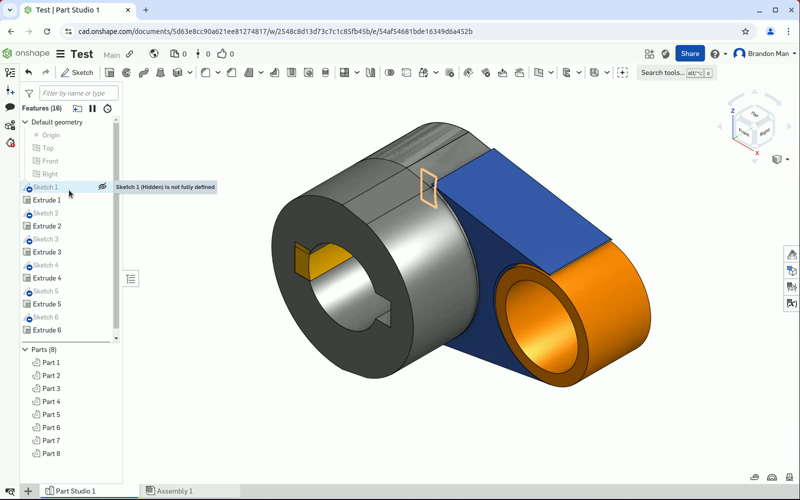
click(69, 189)